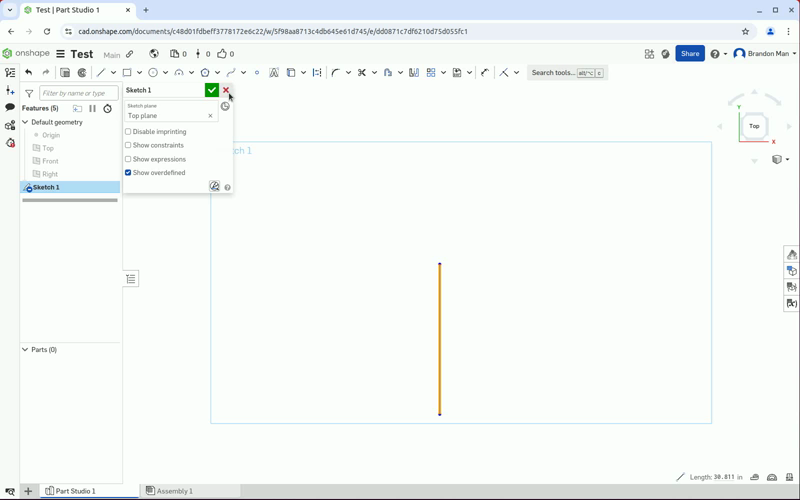
key(shift+h)
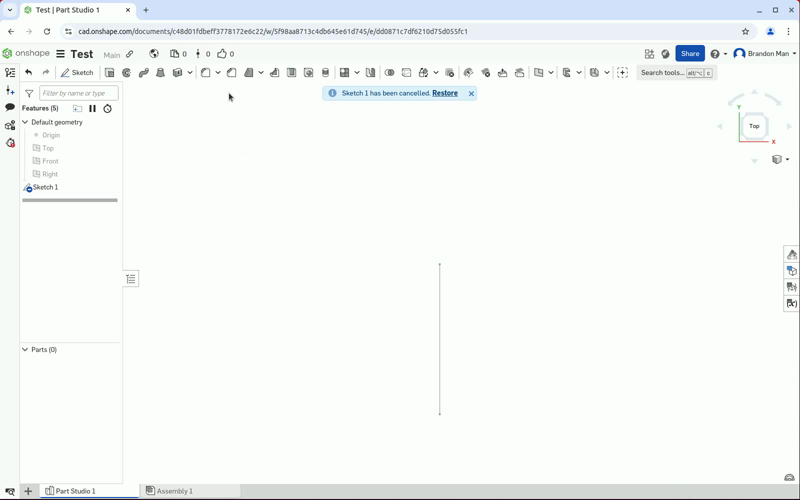
key(shift+s)
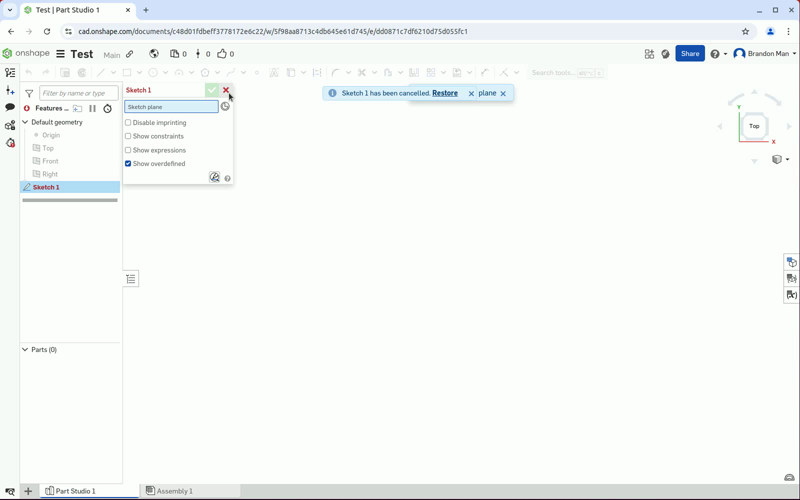
mouse_move(73, 150)
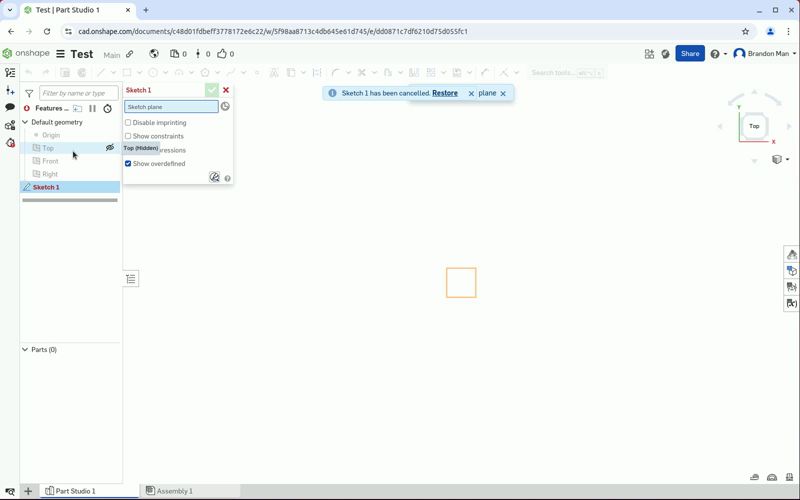
click(73, 150)
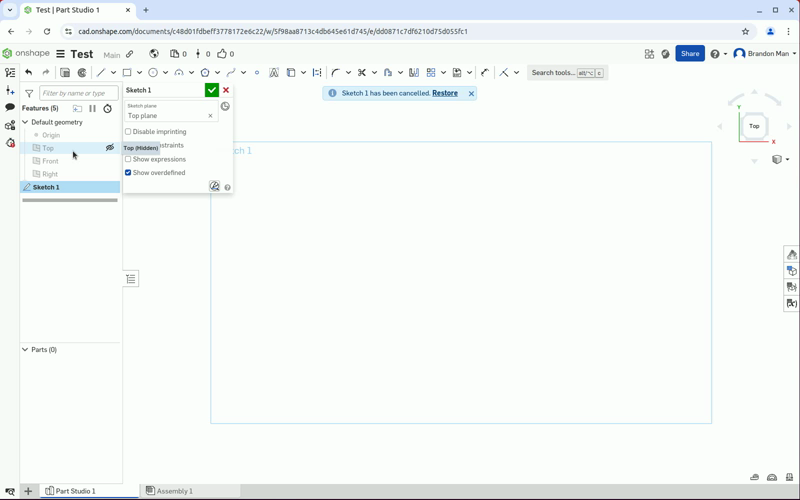
mouse_move(73, 352)
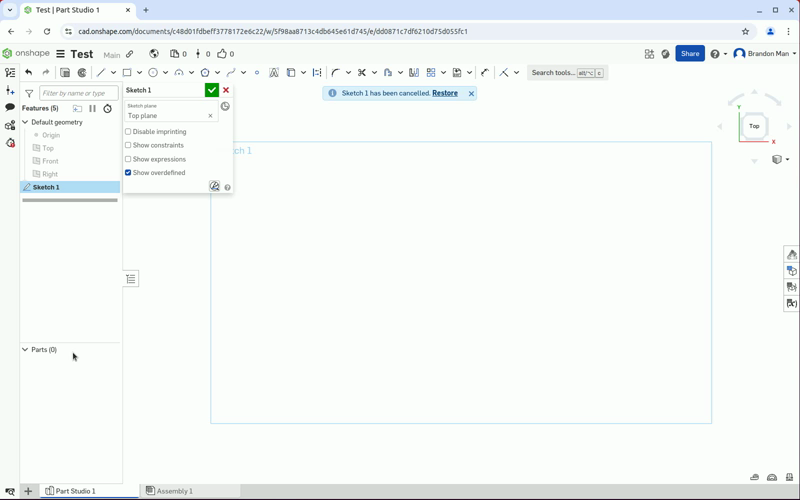
key(y)
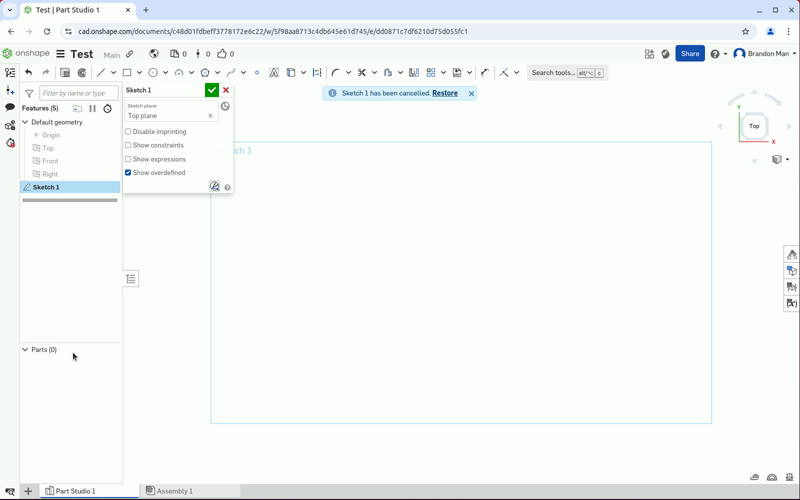
key(l)
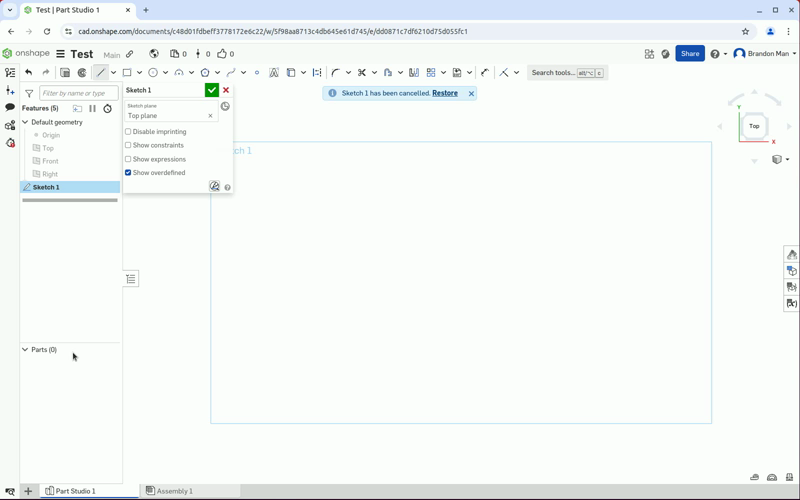
key_down(shift)
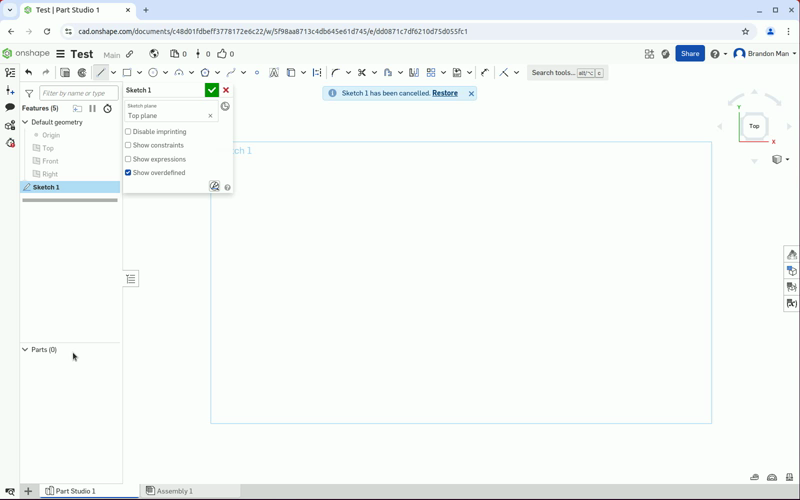
mouse_move(460, 275)
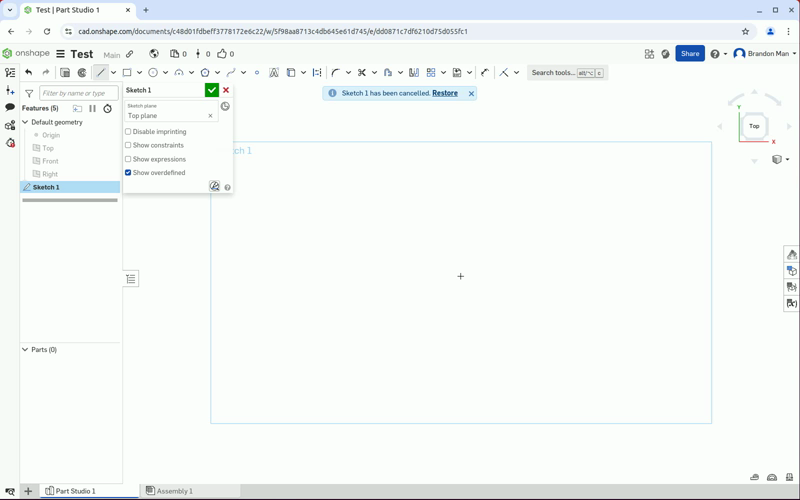
click(460, 275)
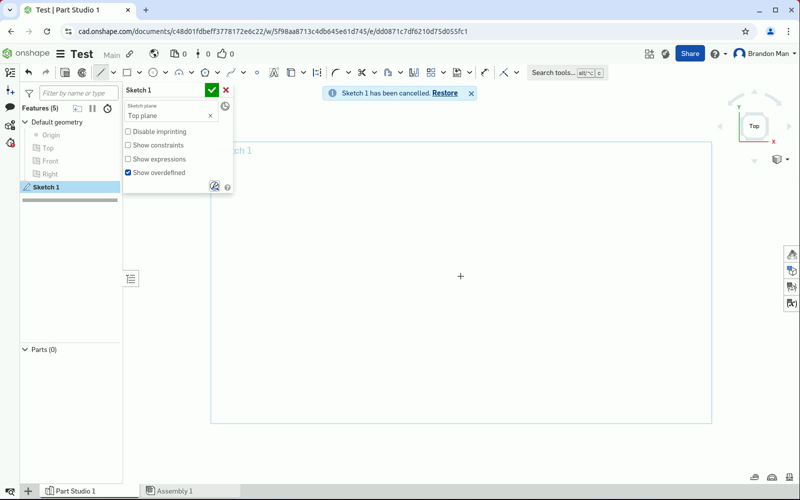
key_up(shift)
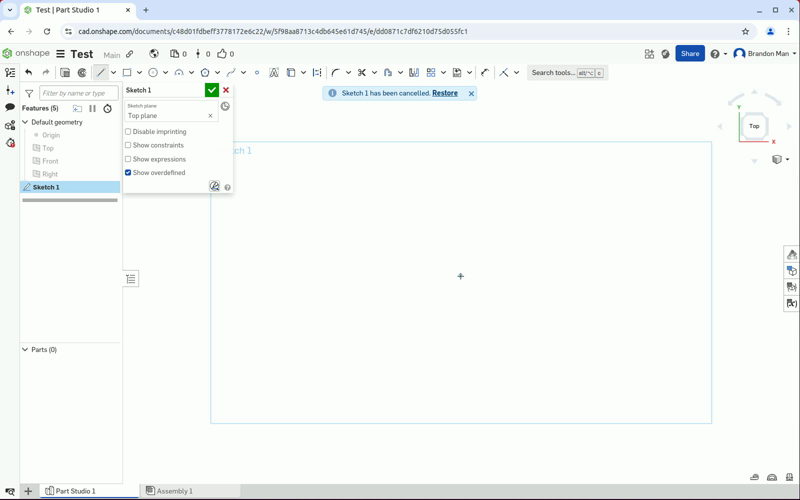
key_down(shift)
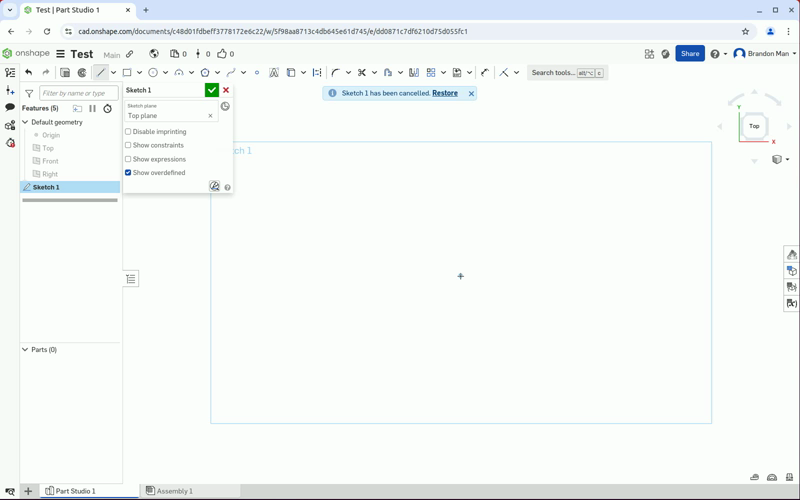
mouse_move(490, 275)
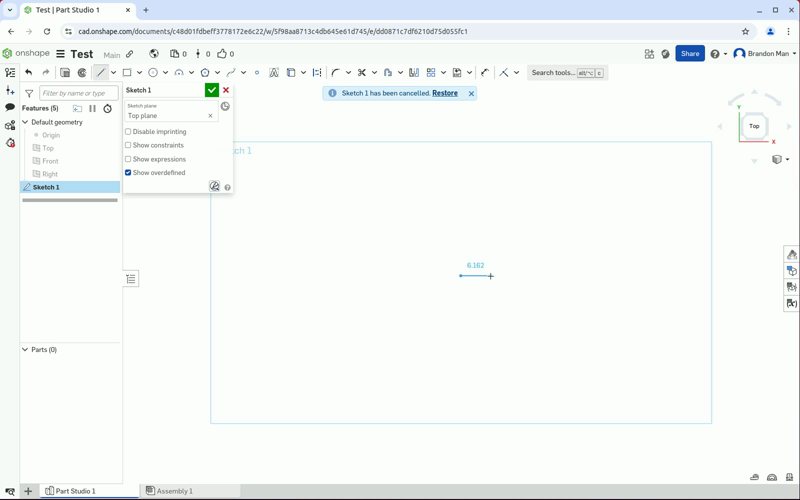
mouse_move(474, 275)
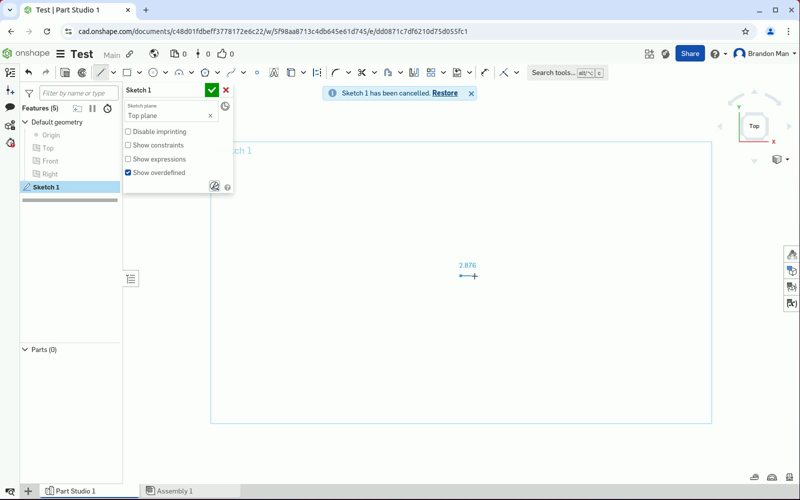
click(474, 275)
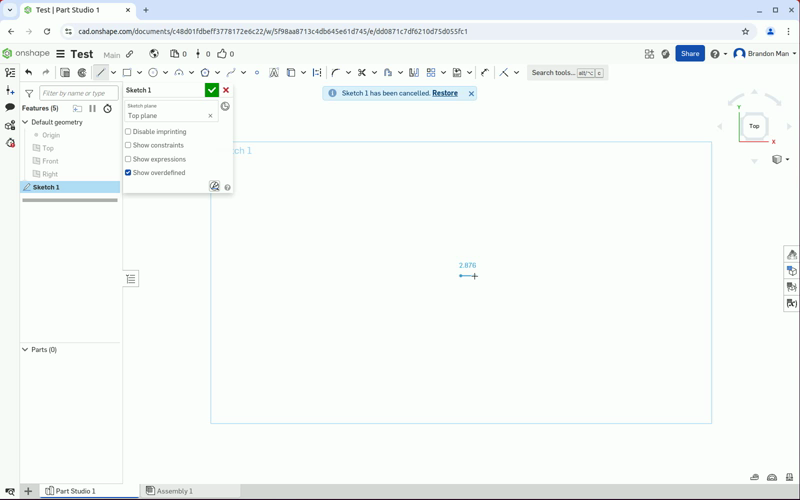
key_up(shift)
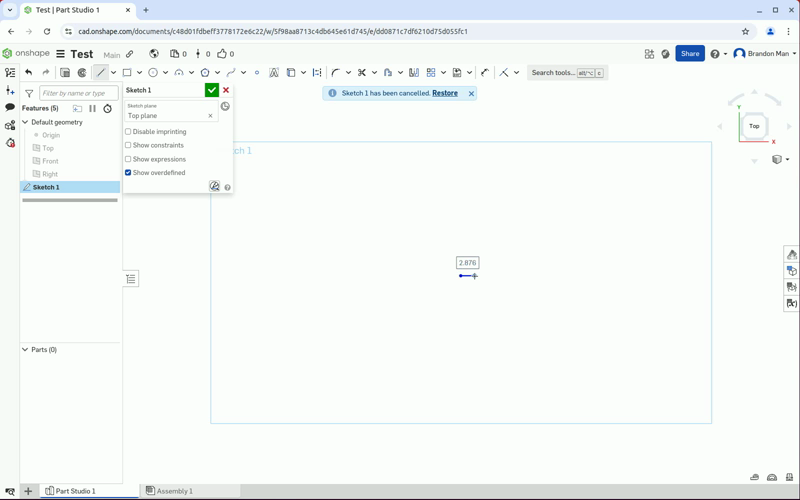
key_down(shift)
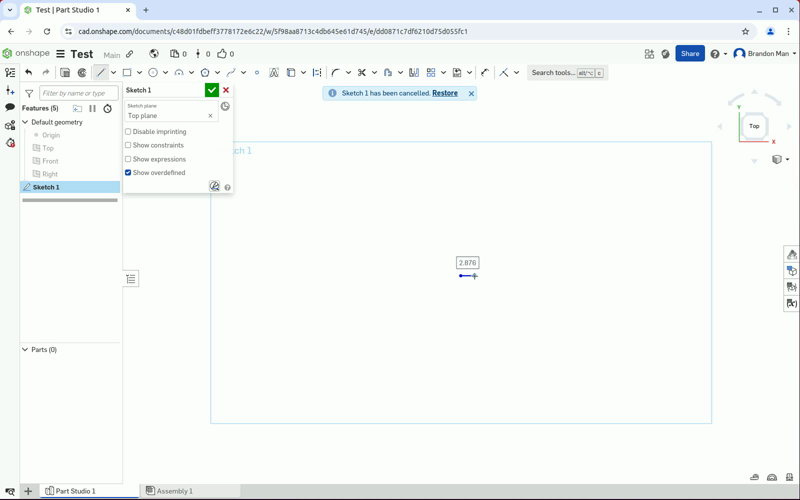
mouse_move(504, 275)
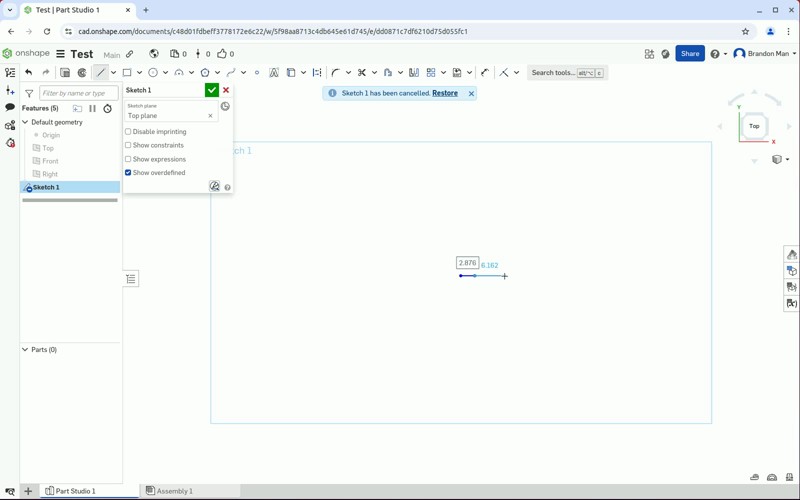
mouse_move(474, 282)
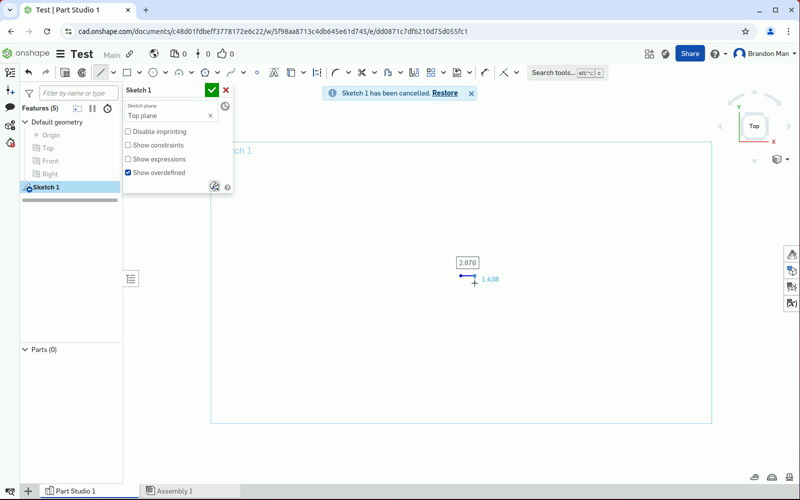
scroll(6)
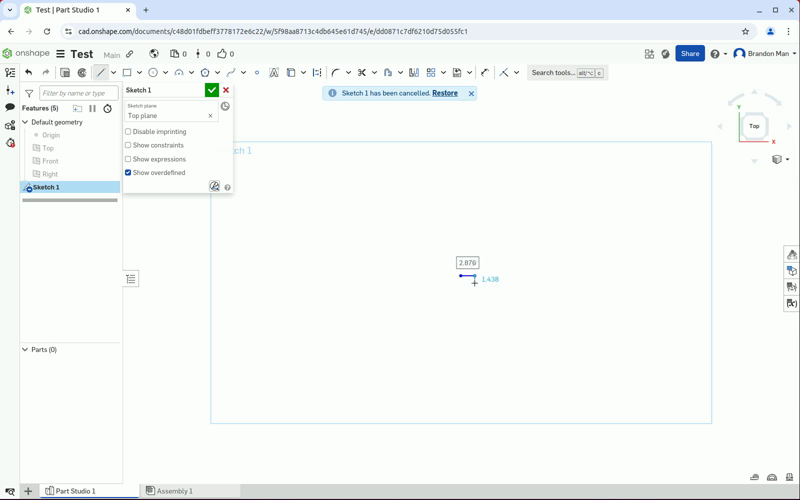
scroll(6)
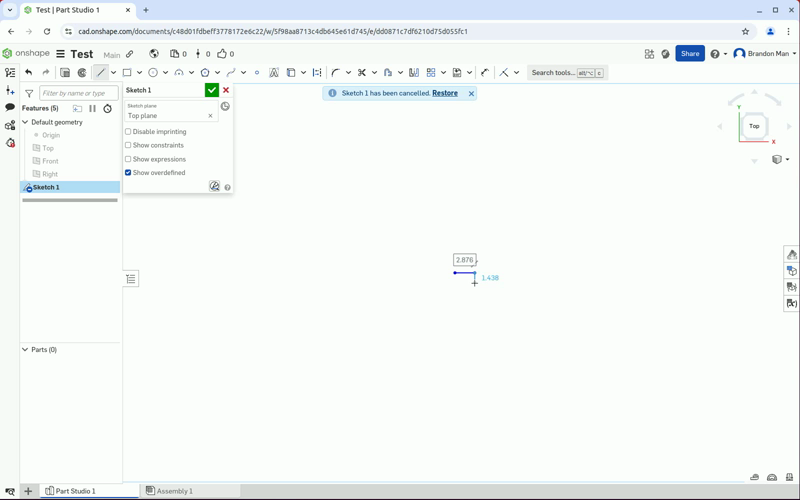
scroll(6)
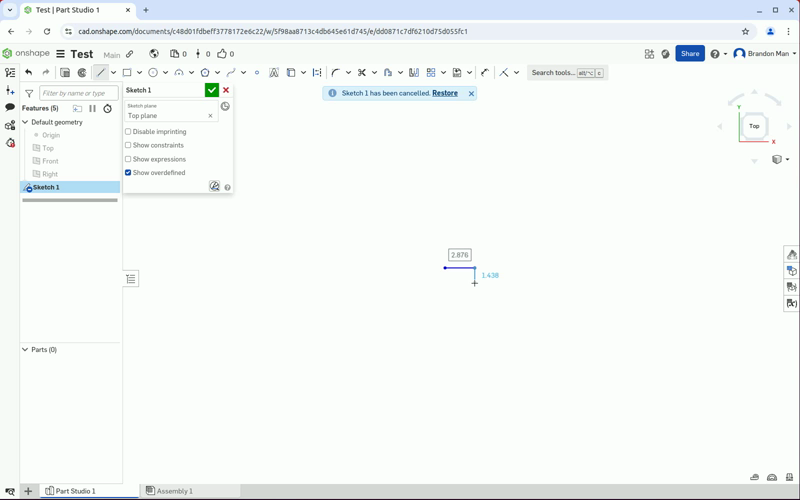
scroll(6)
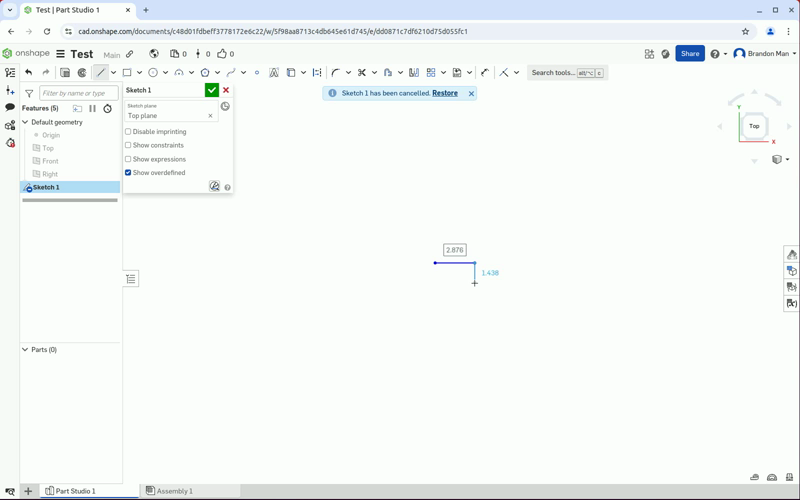
scroll(6)
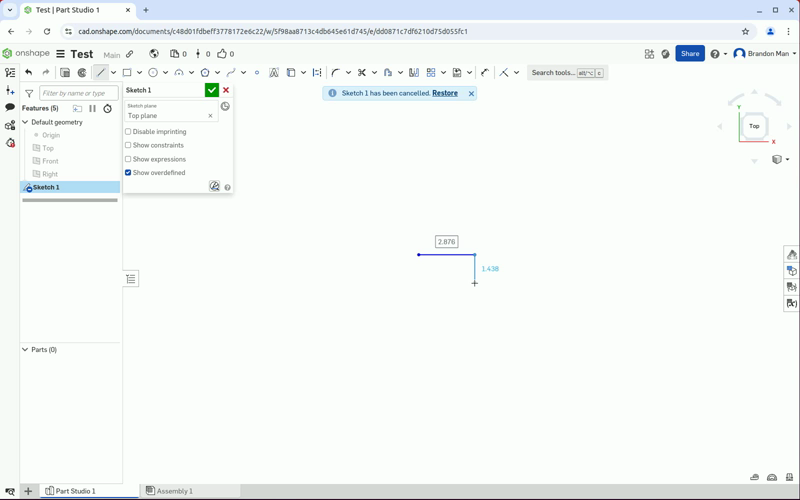
scroll(6)
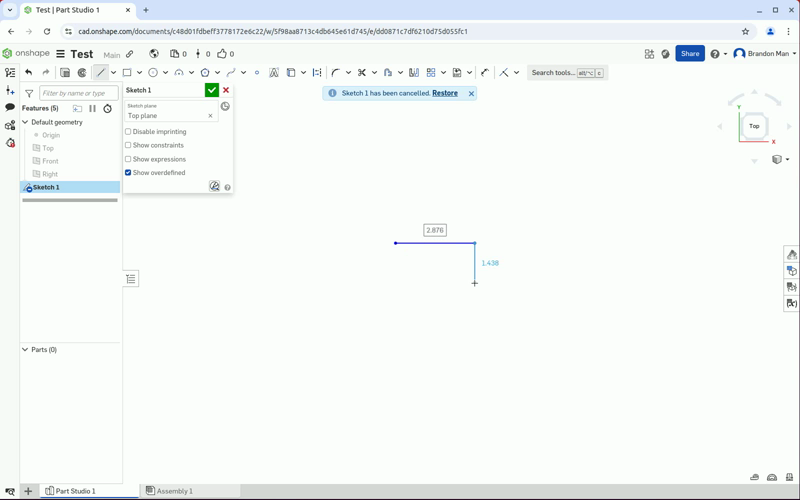
scroll(6)
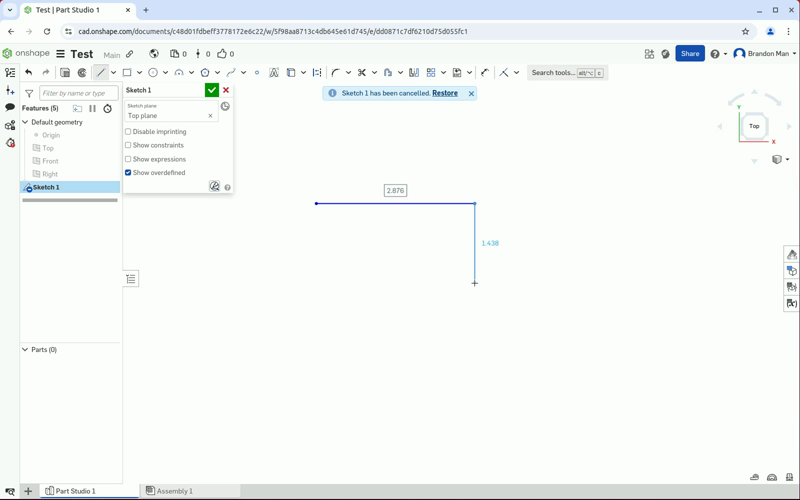
click(474, 282)
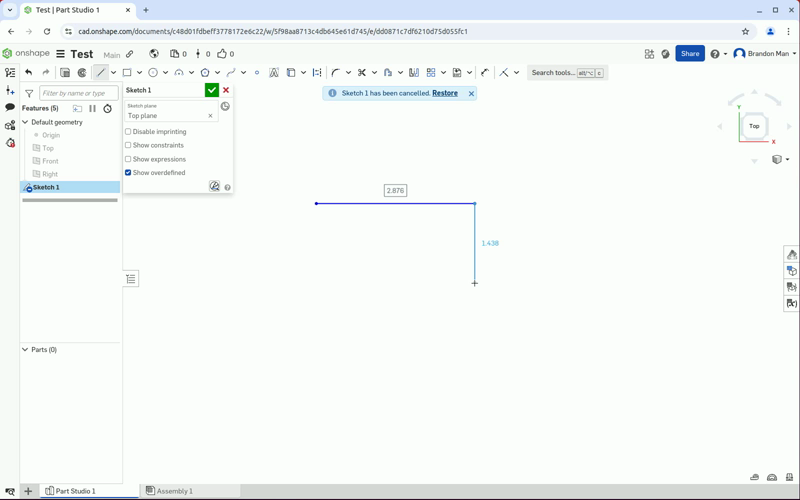
scroll(-6)
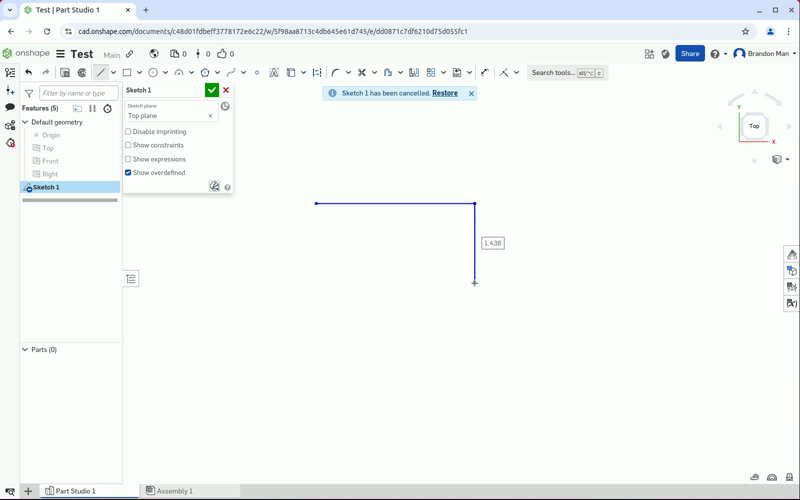
scroll(-6)
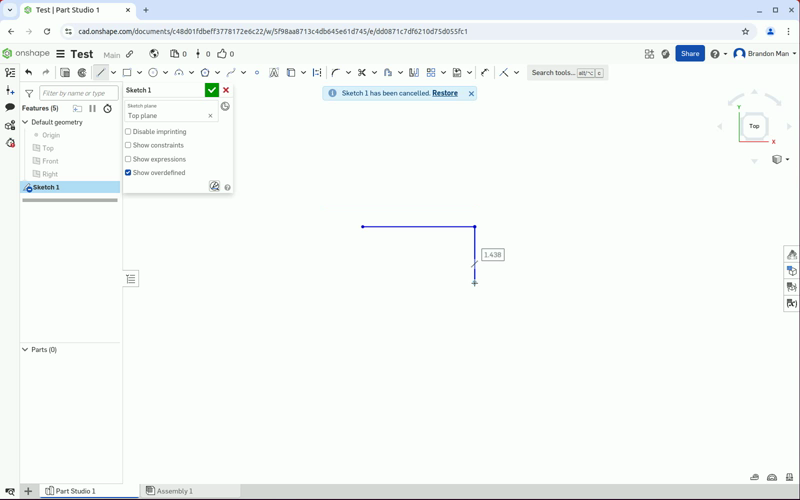
scroll(-6)
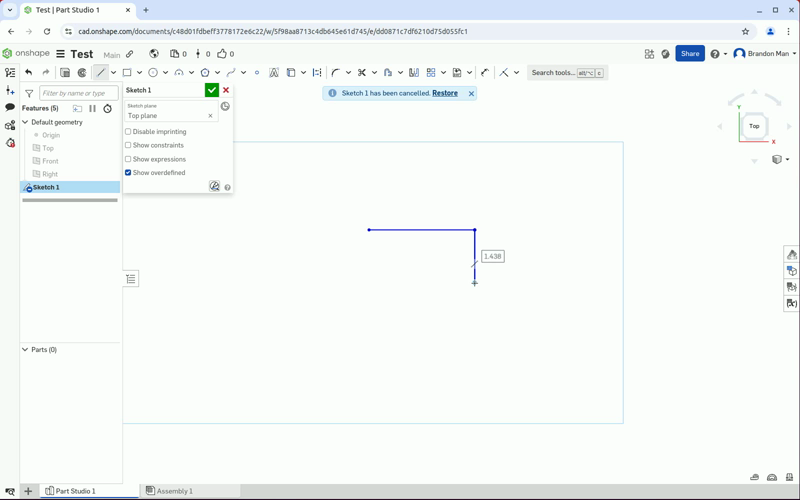
scroll(-6)
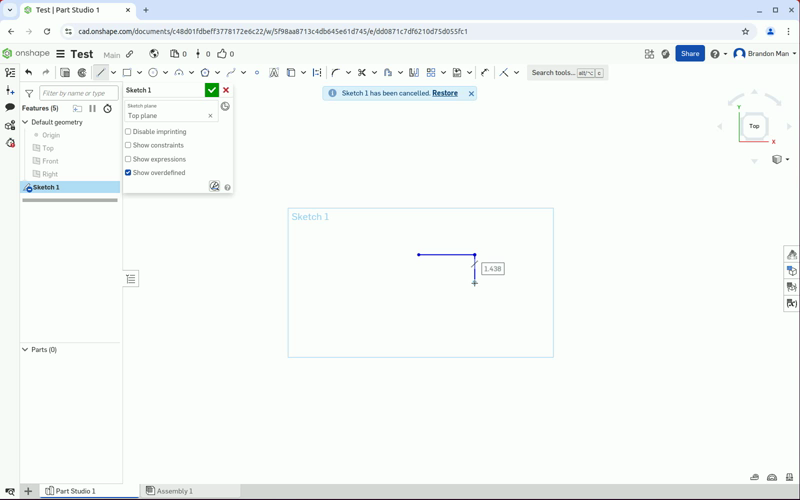
scroll(-6)
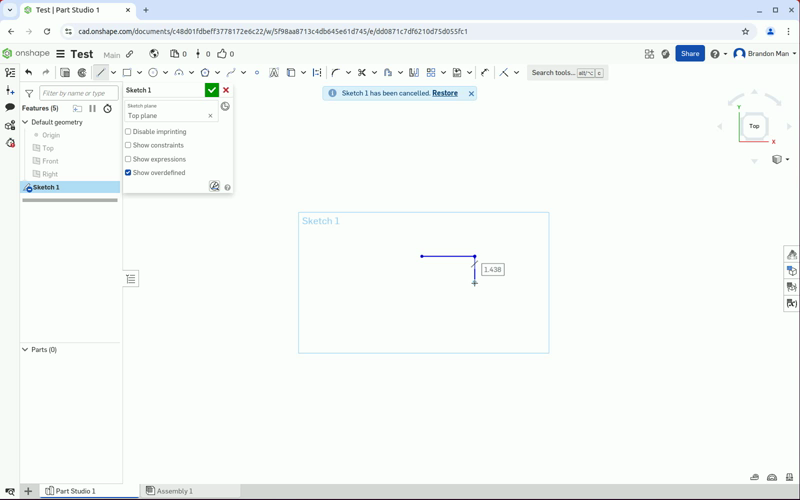
scroll(-6)
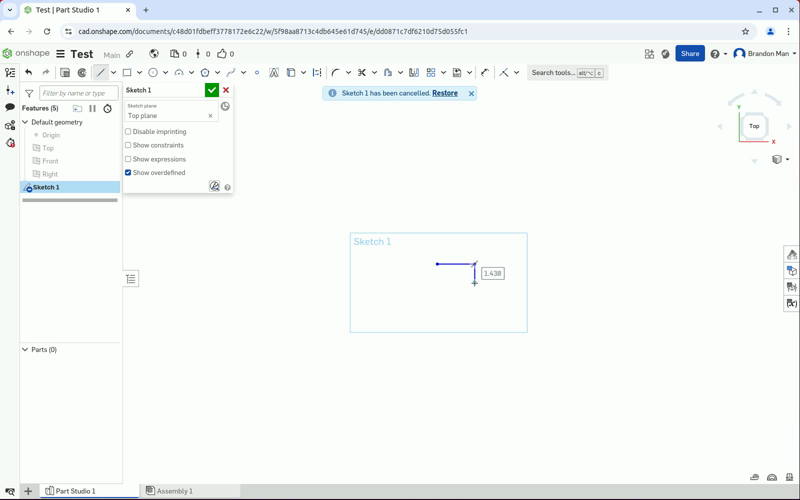
scroll(-6)
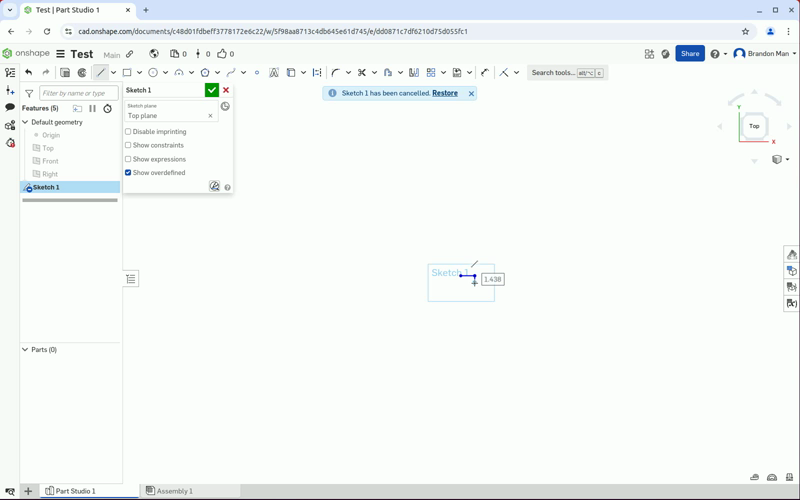
key_up(shift)
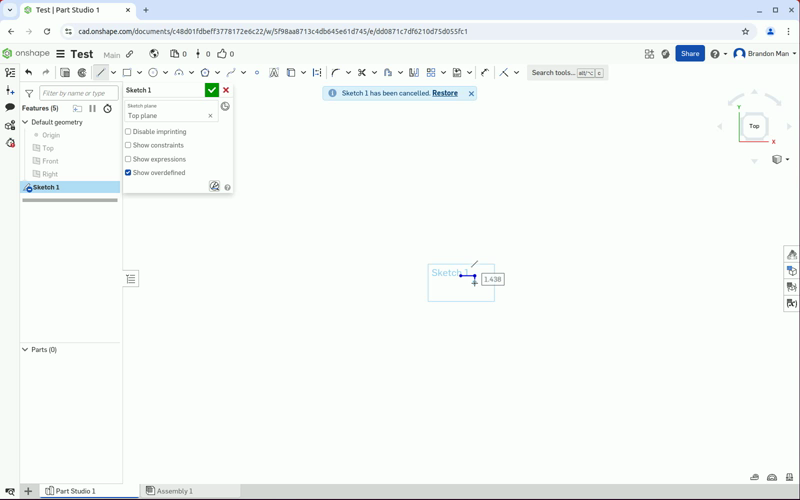
key_down(shift)
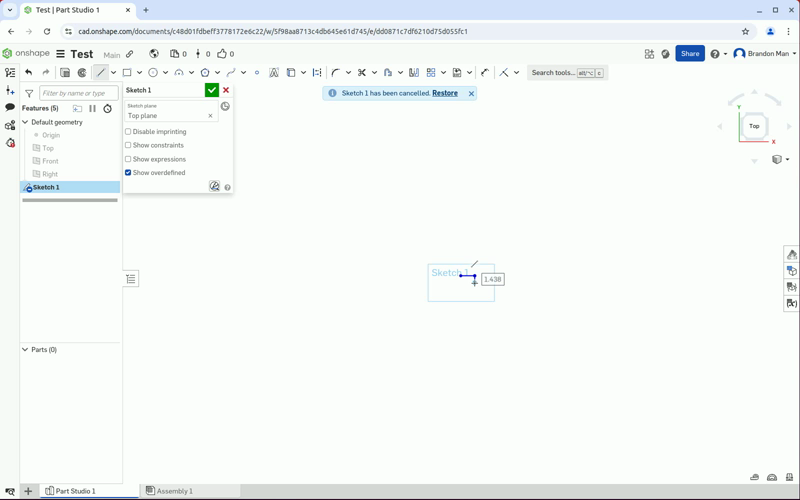
mouse_move(573, 282)
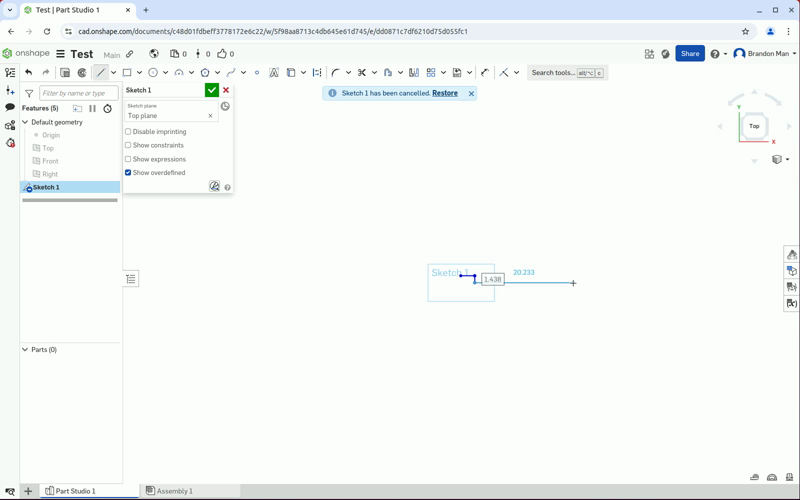
click(573, 282)
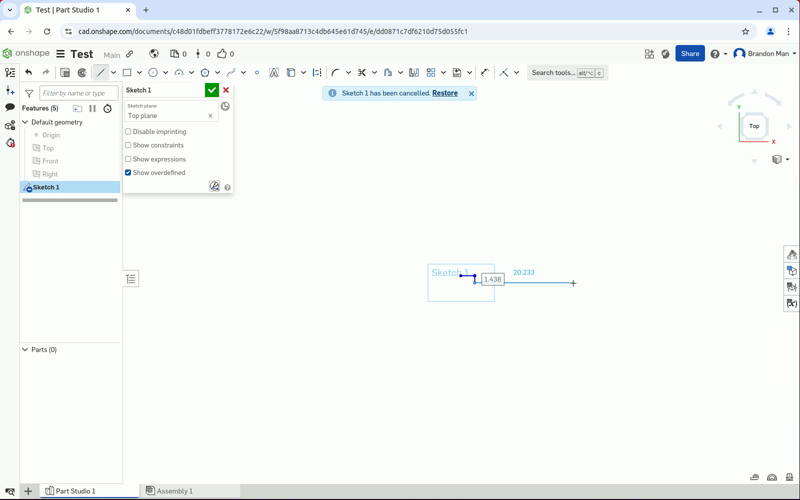
key_up(shift)
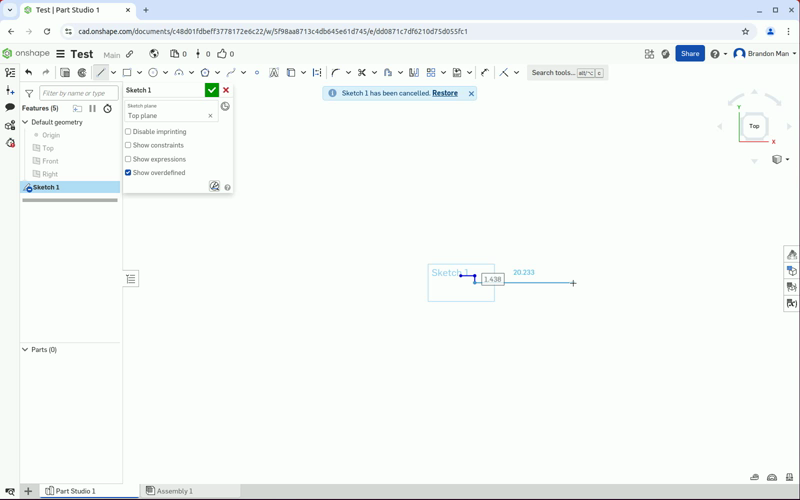
key_down(shift)
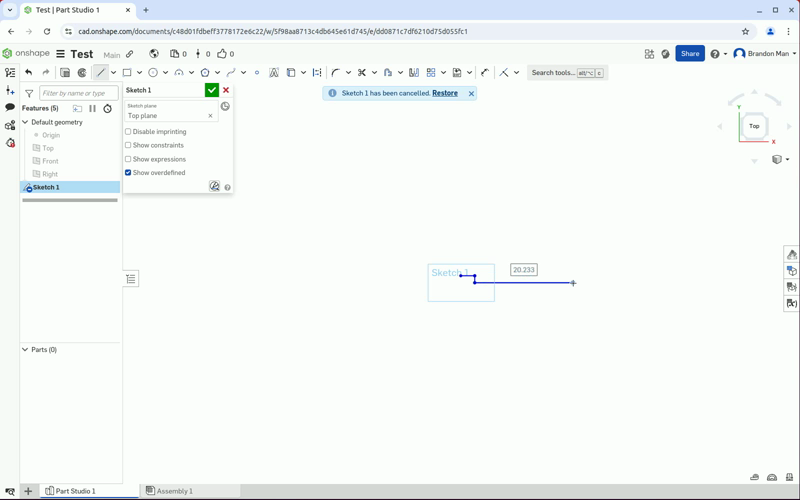
mouse_move(589, 282)
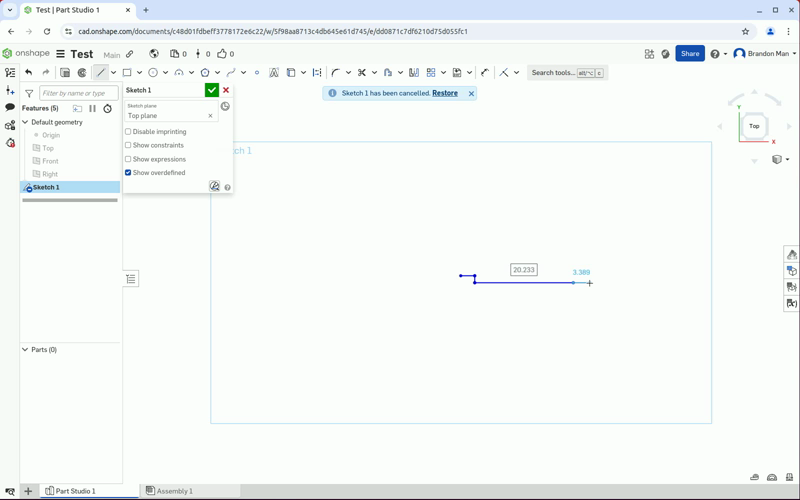
mouse_move(573, 268)
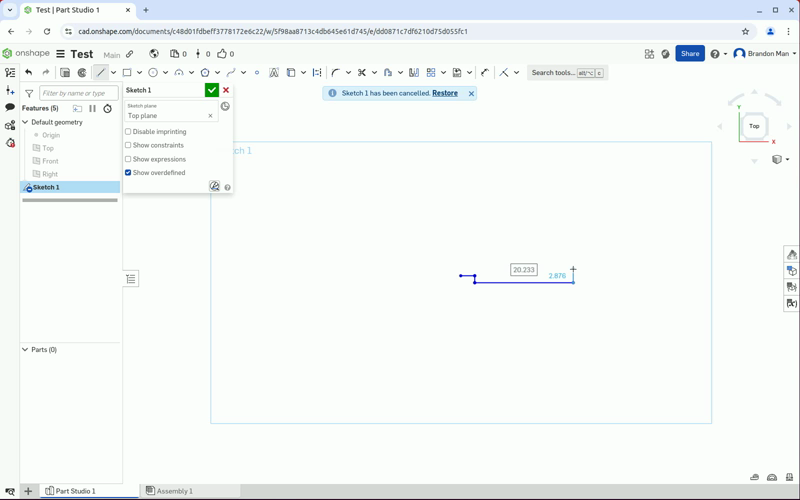
click(573, 268)
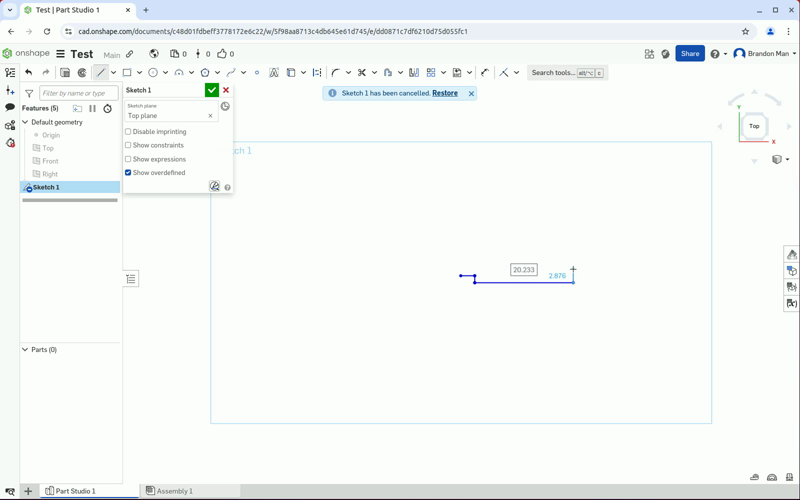
key_up(shift)
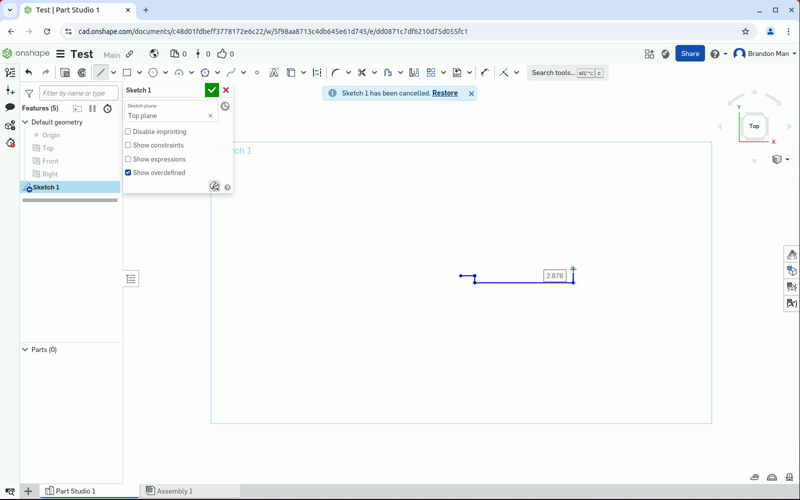
key_down(shift)
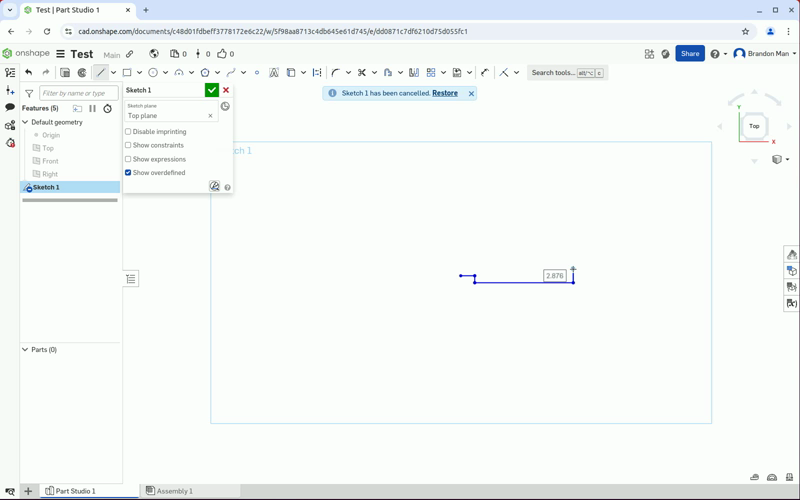
mouse_move(460, 268)
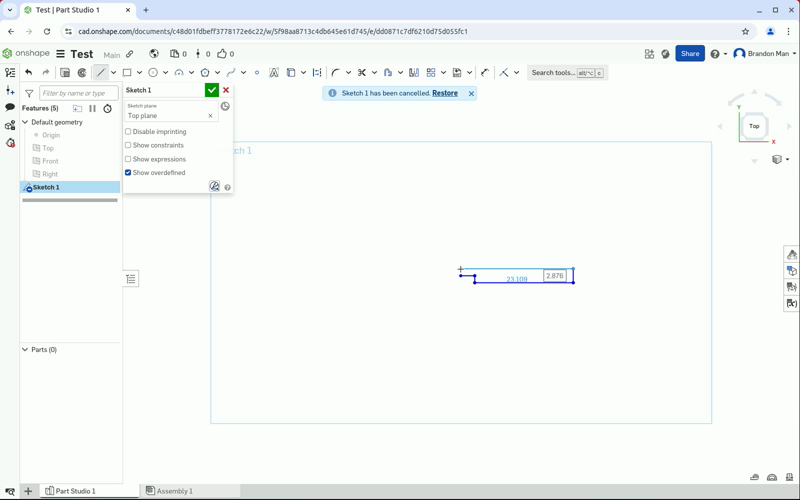
click(460, 268)
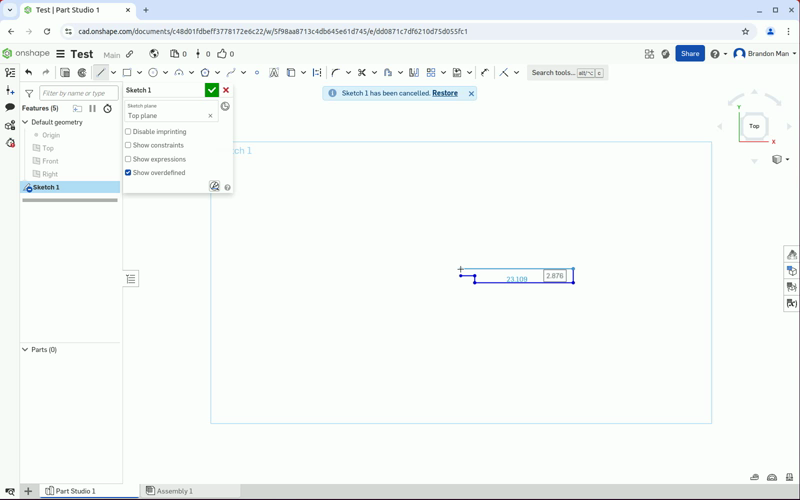
key_up(shift)
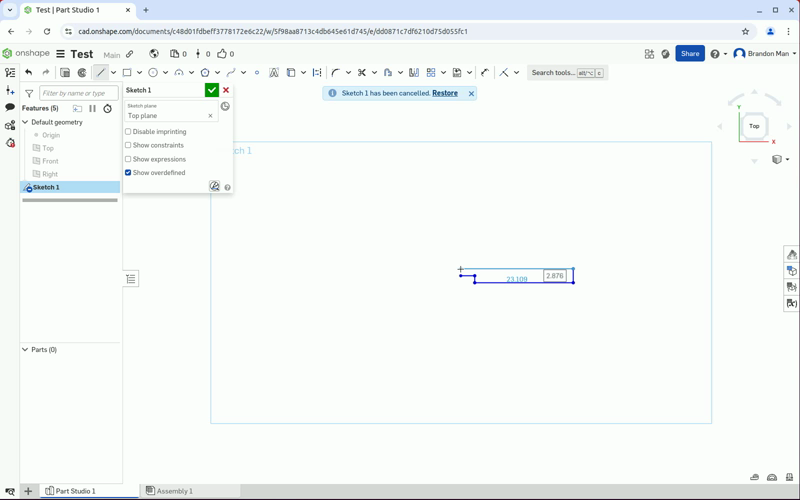
mouse_move(490, 268)
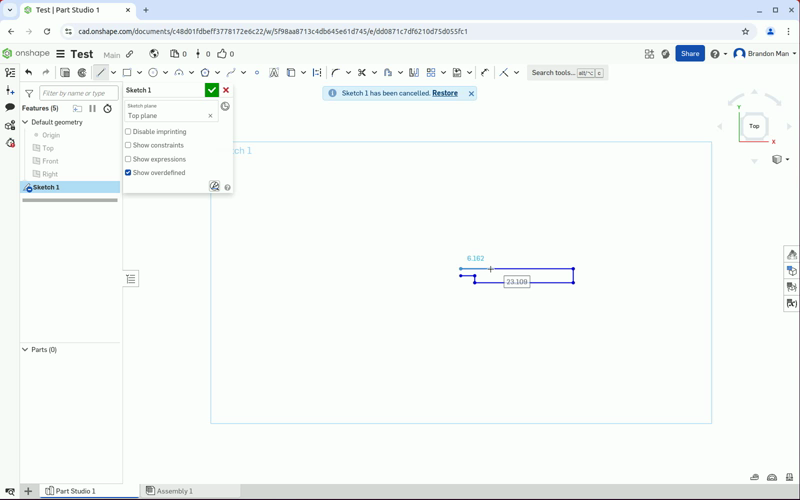
key_down(shift)
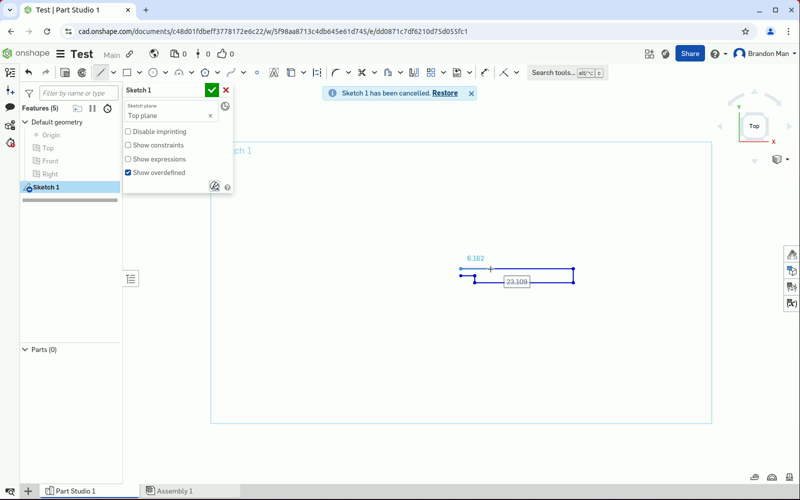
mouse_move(460, 275)
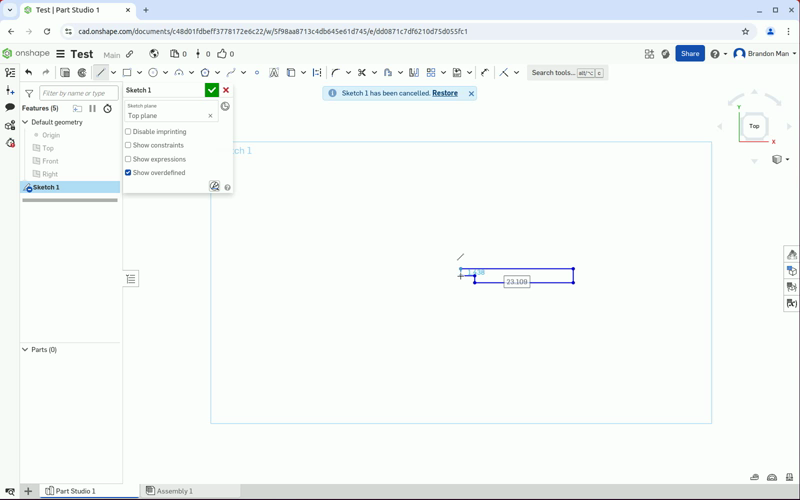
scroll(6)
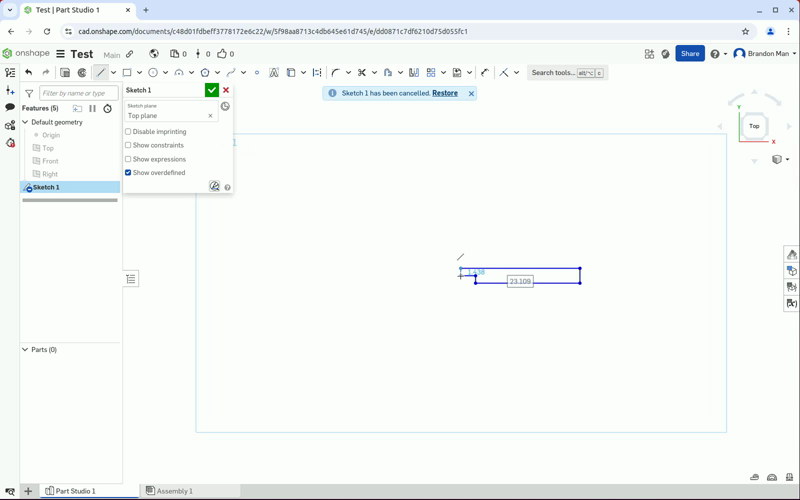
scroll(6)
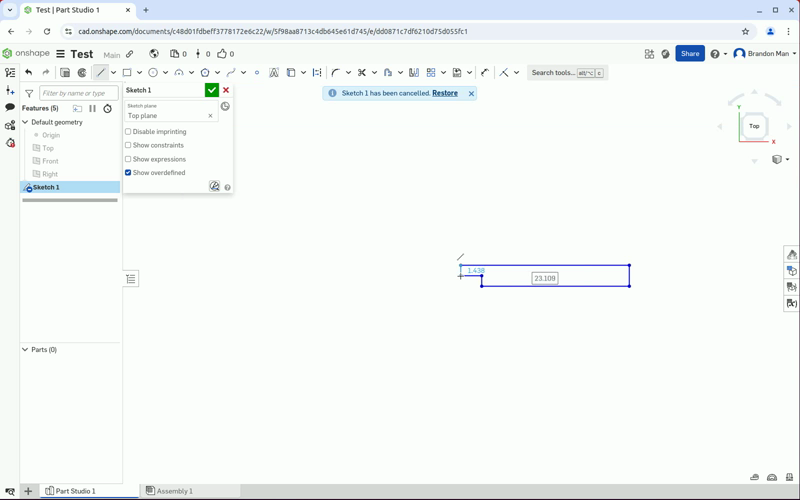
scroll(6)
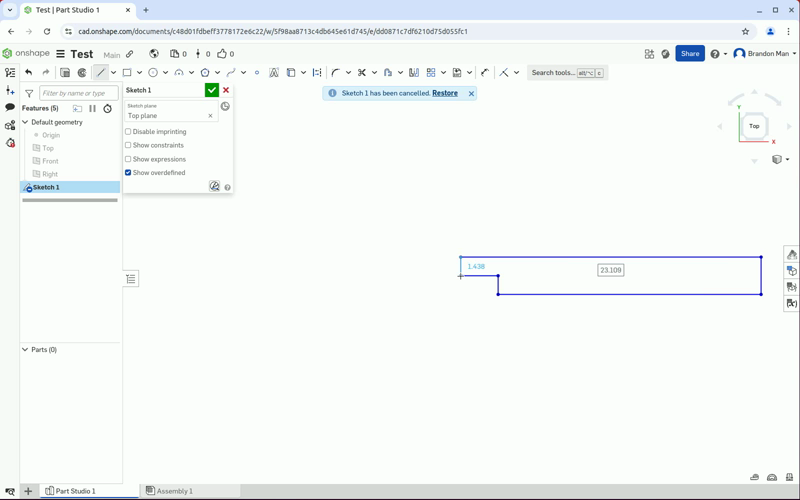
scroll(6)
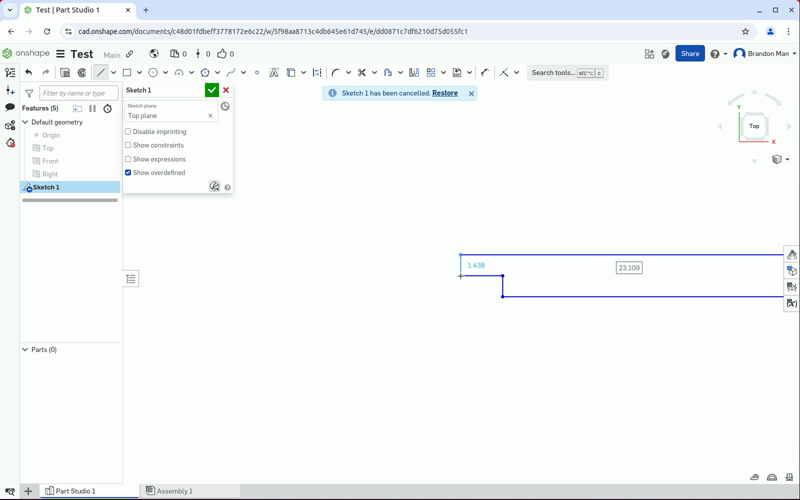
scroll(6)
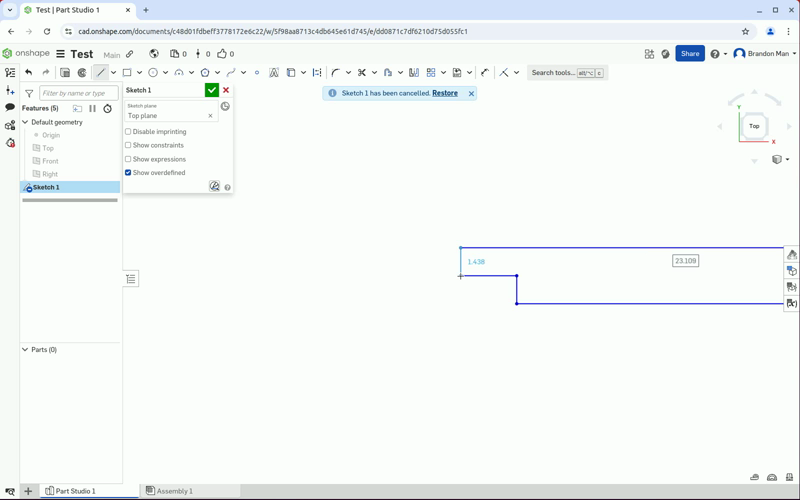
scroll(6)
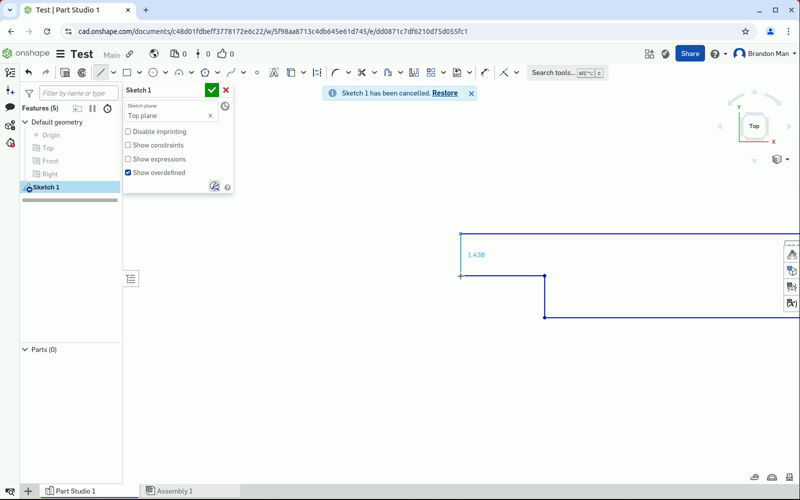
scroll(6)
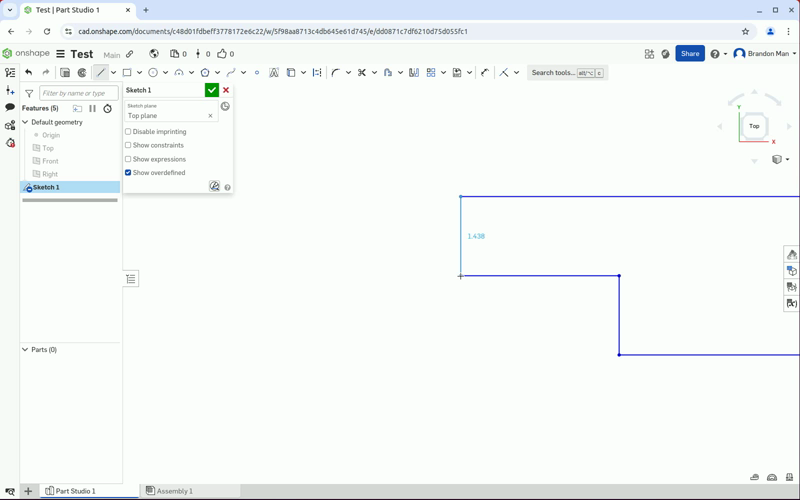
key_up(shift)
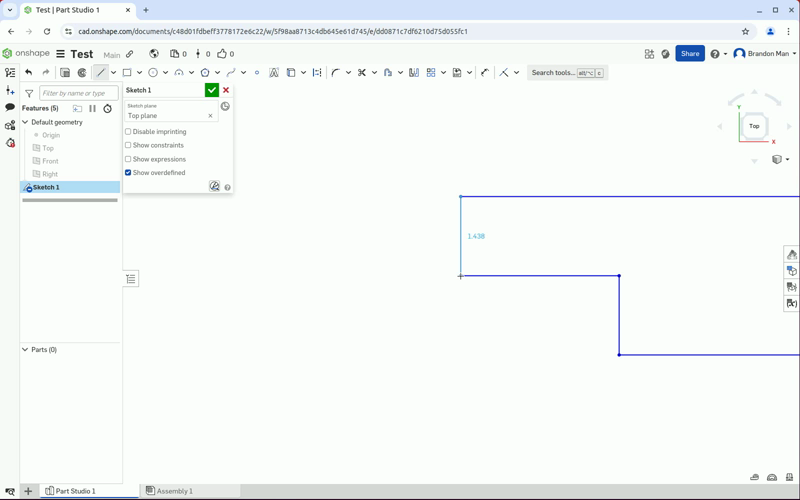
click(460, 275)
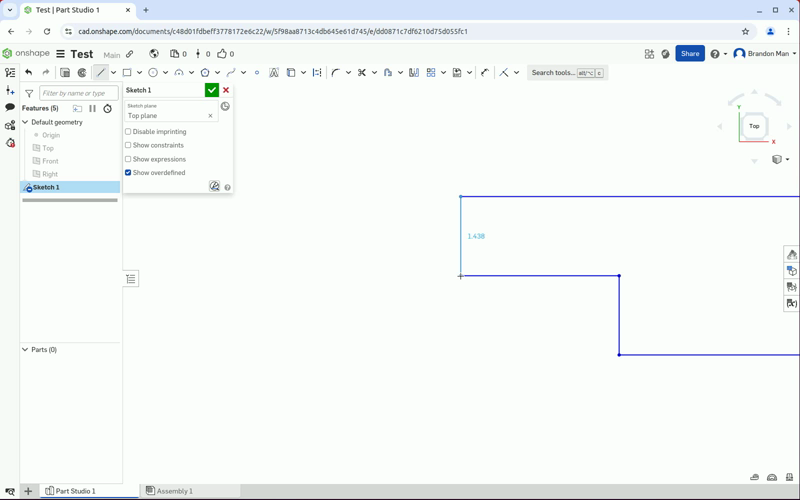
scroll(-6)
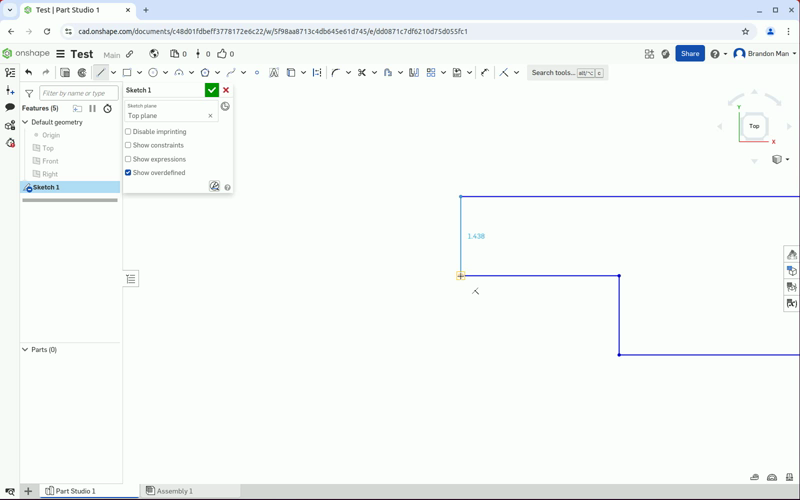
scroll(-6)
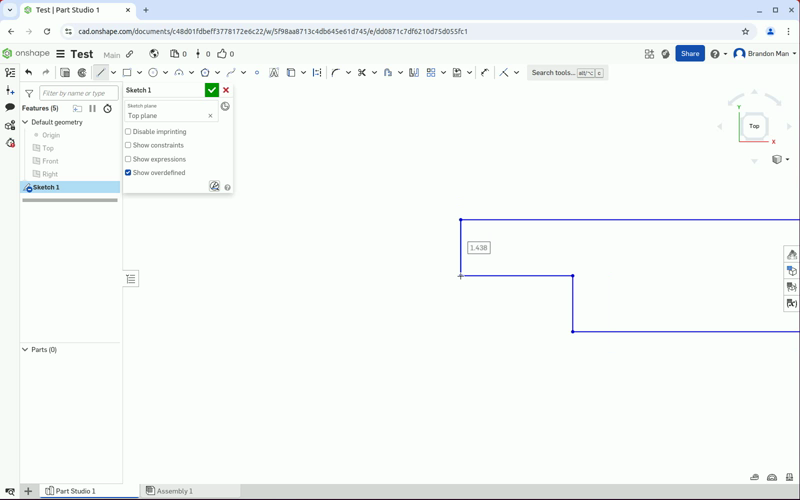
scroll(-6)
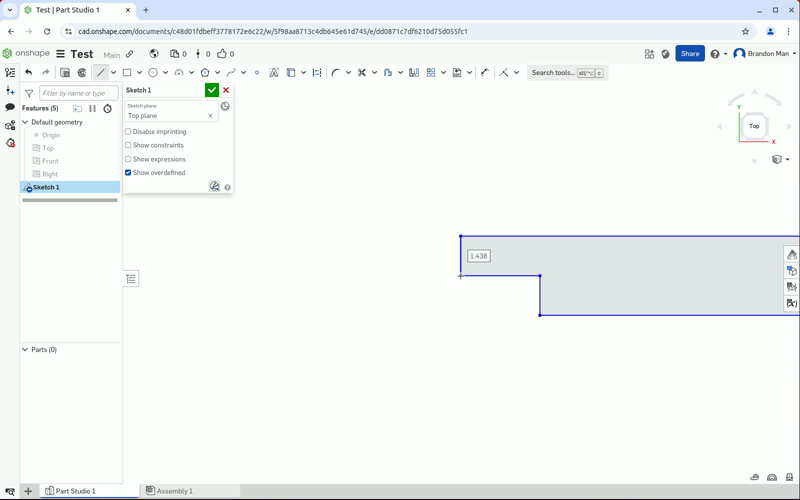
scroll(-6)
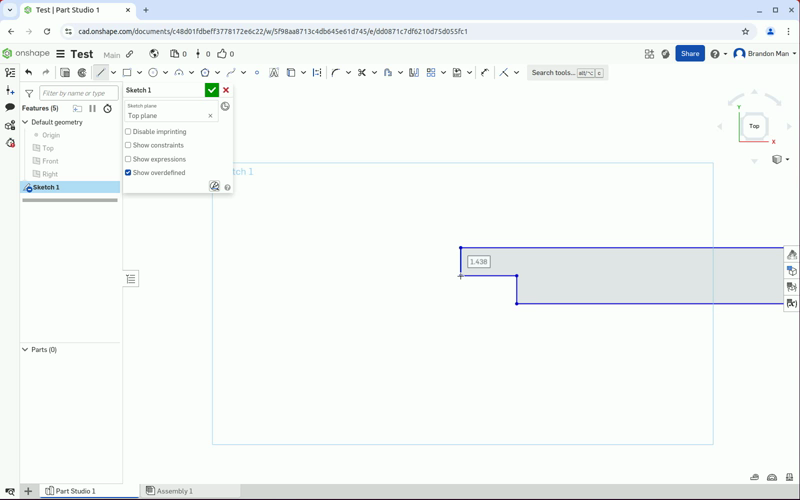
scroll(-6)
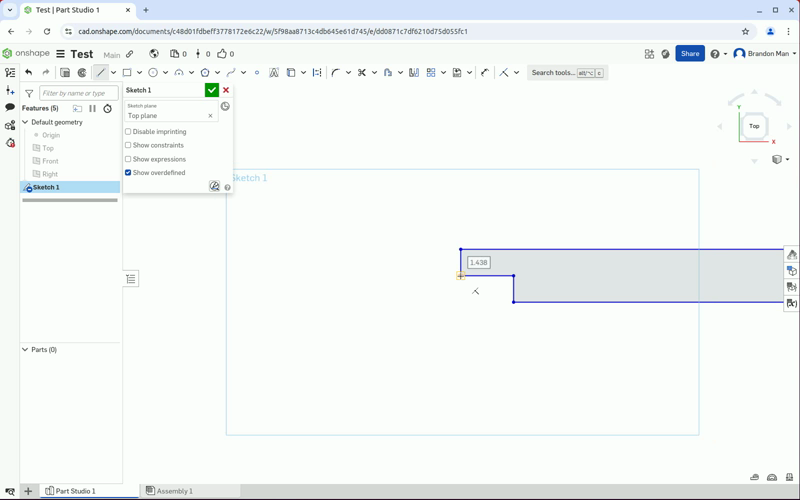
scroll(-6)
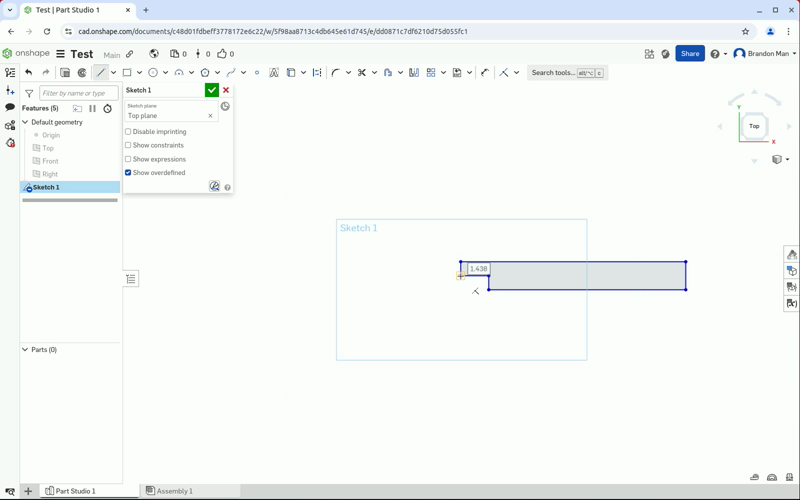
scroll(-6)
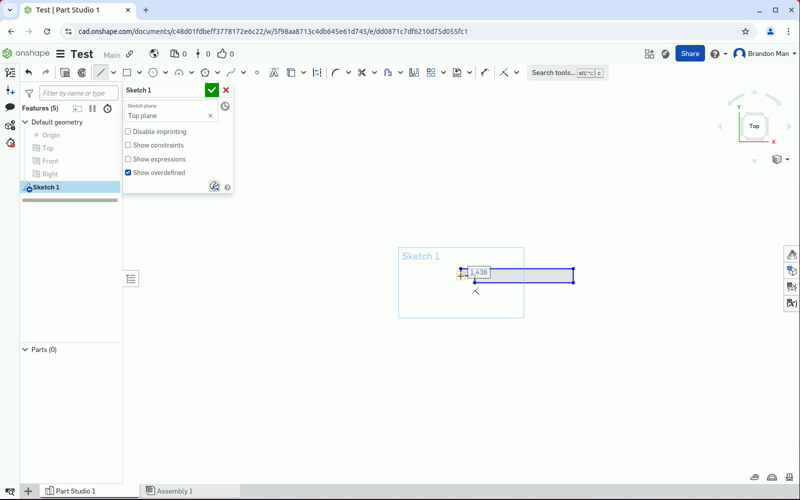
key(esc)
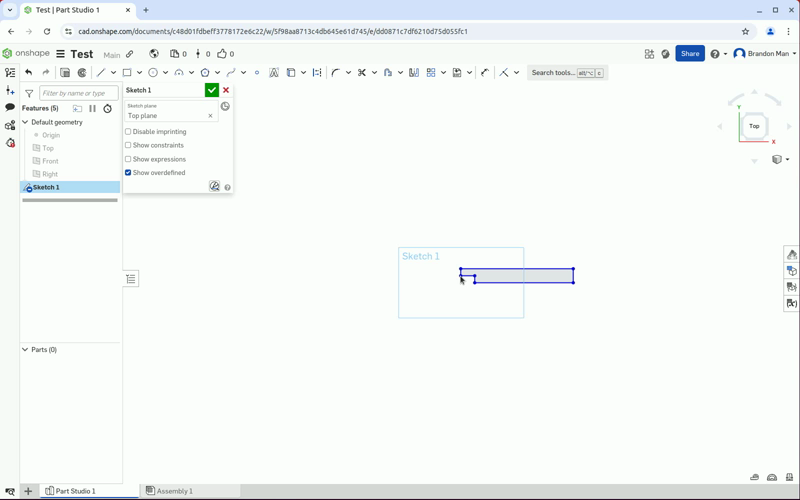
key(c)
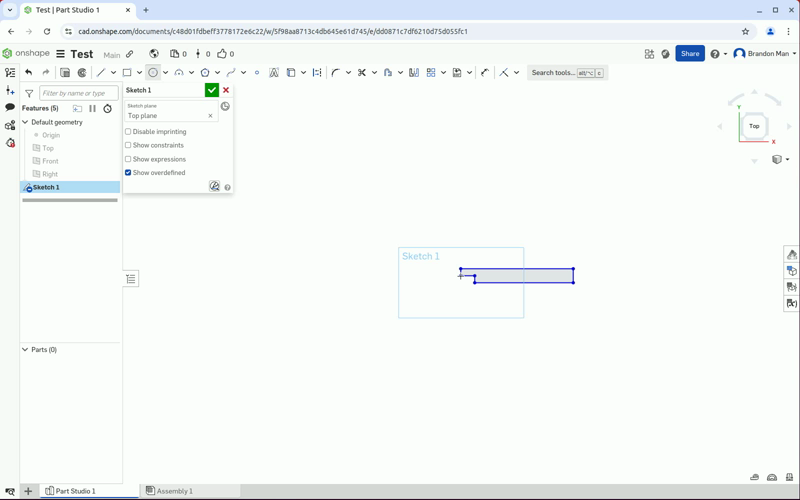
key_down(shift)
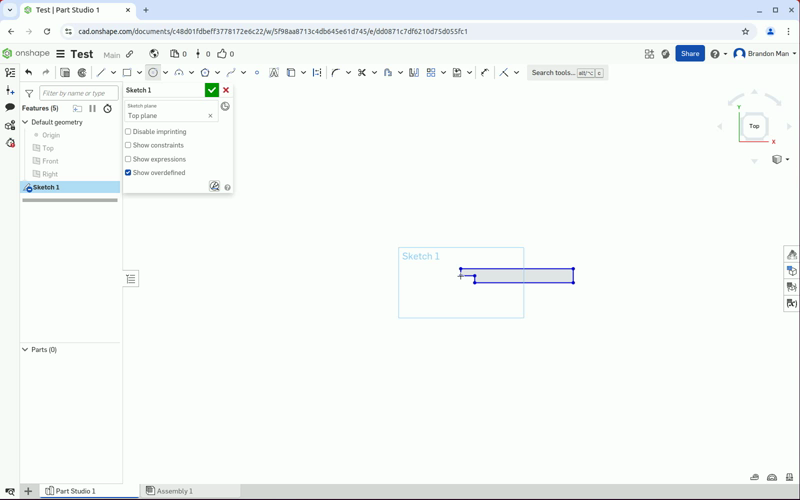
mouse_move(558, 274)
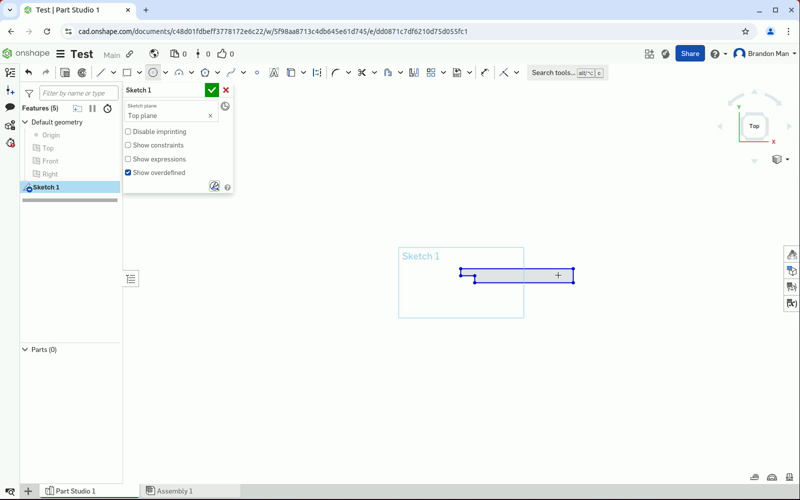
click(558, 274)
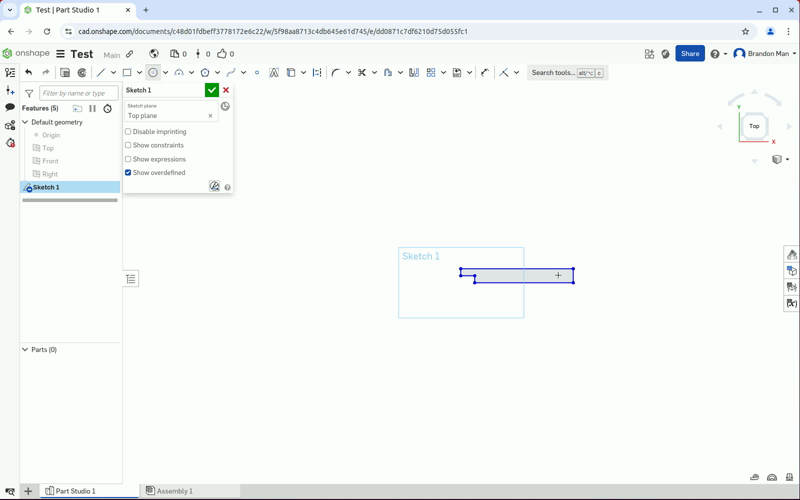
key_up(shift)
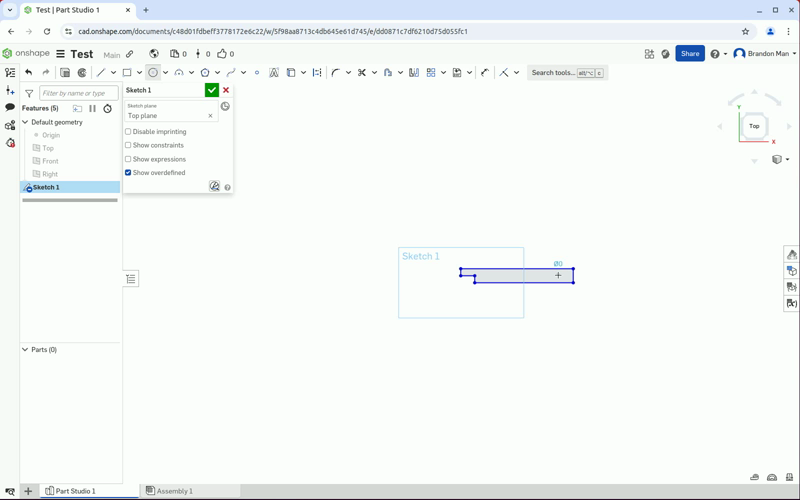
mouse_move(561, 274)
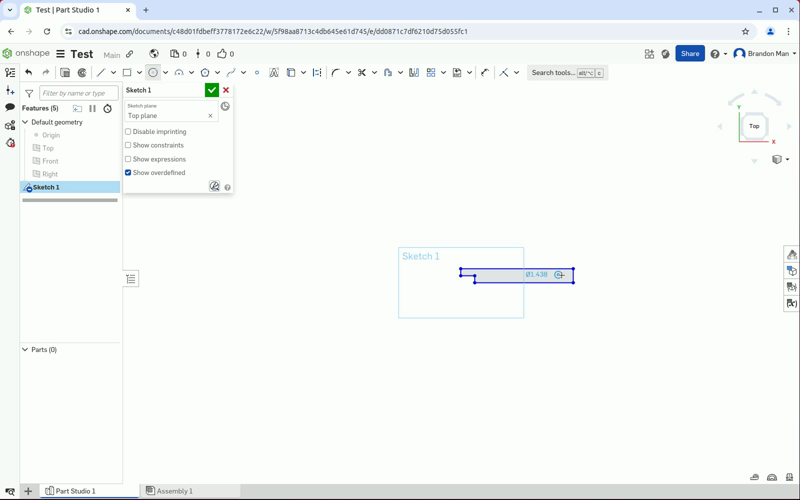
click(561, 274)
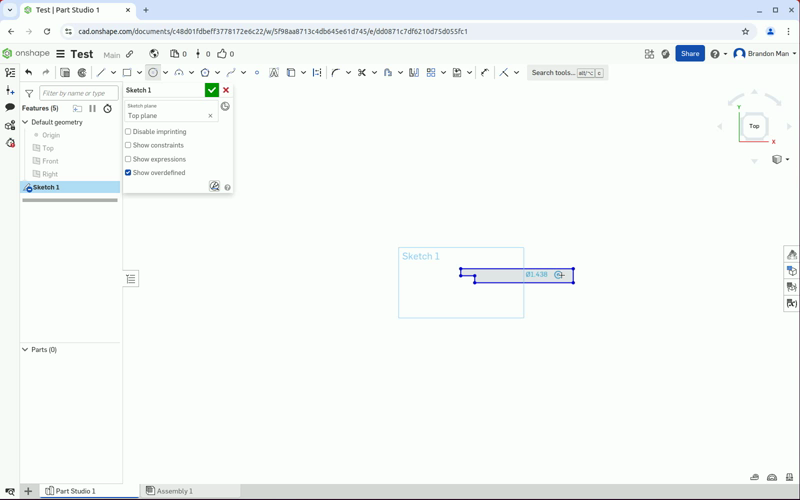
key(esc)
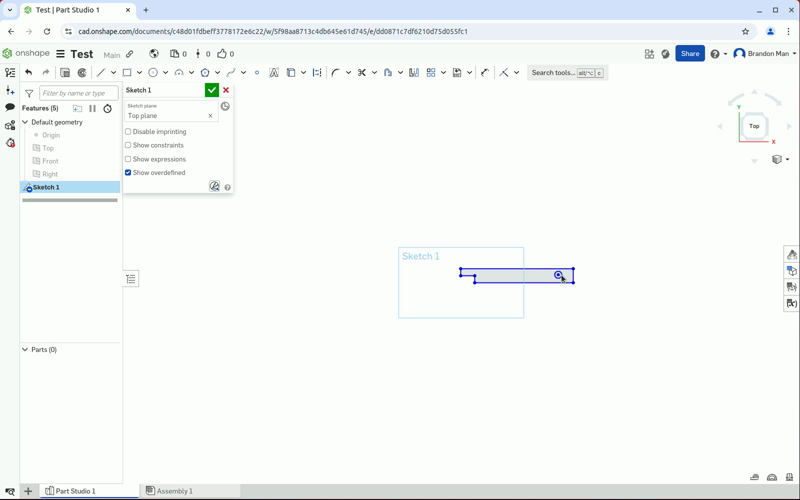
mouse_move(547, 278)
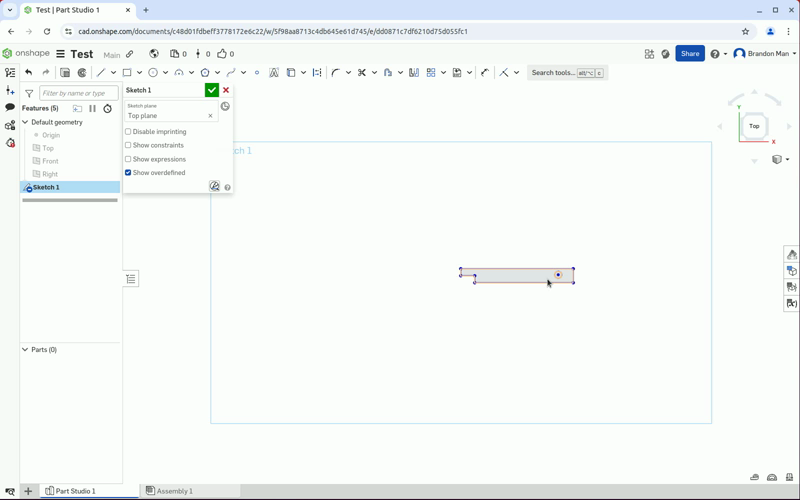
scroll(6)
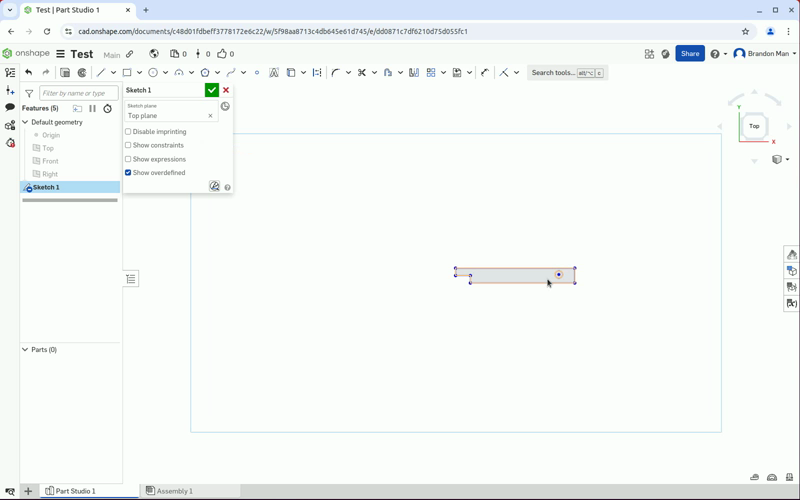
scroll(6)
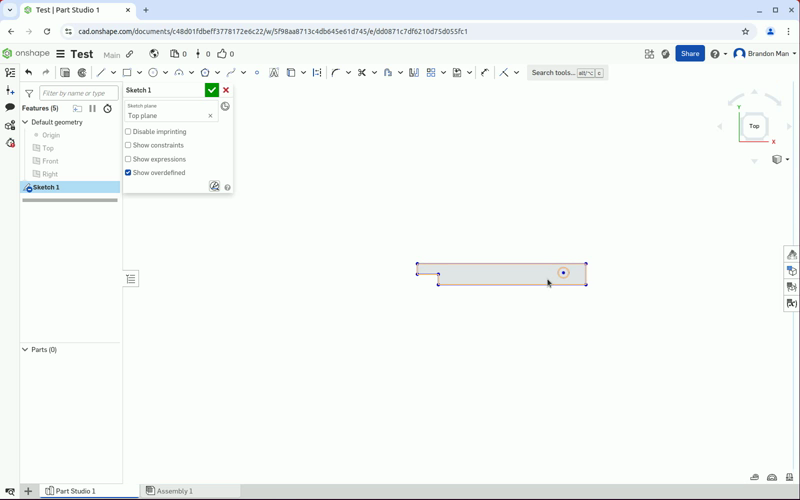
scroll(6)
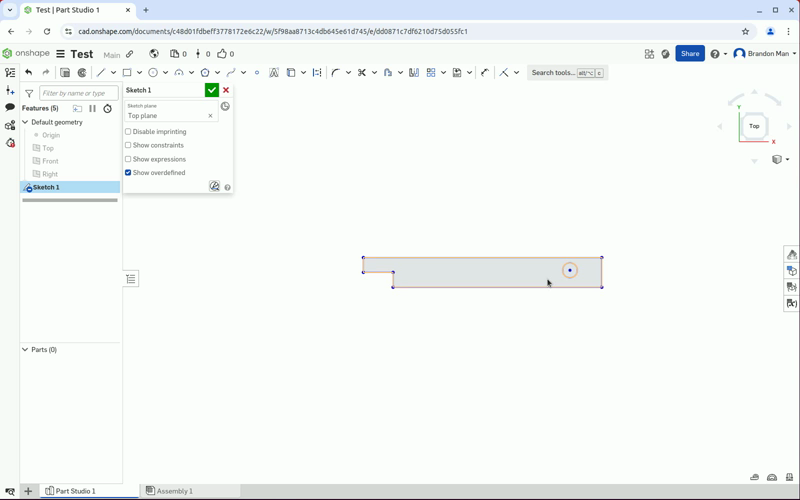
scroll(6)
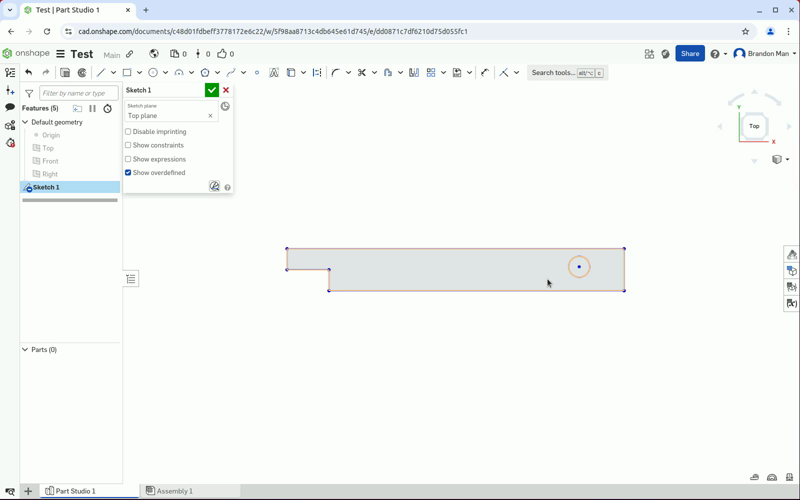
scroll(6)
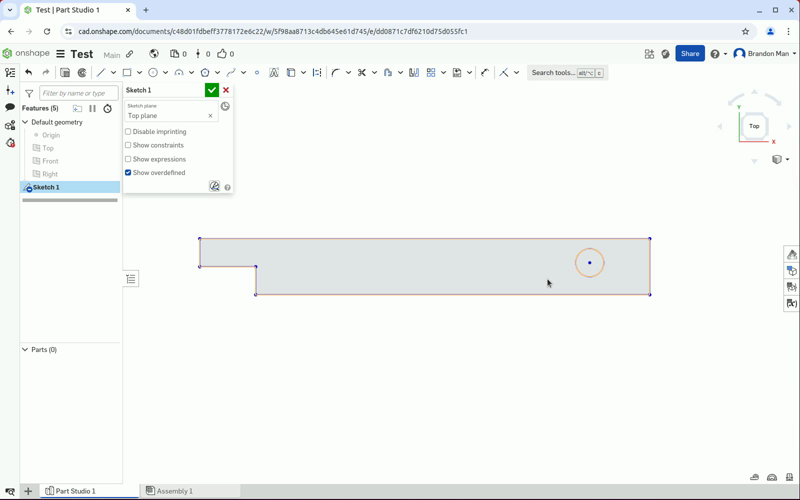
scroll(6)
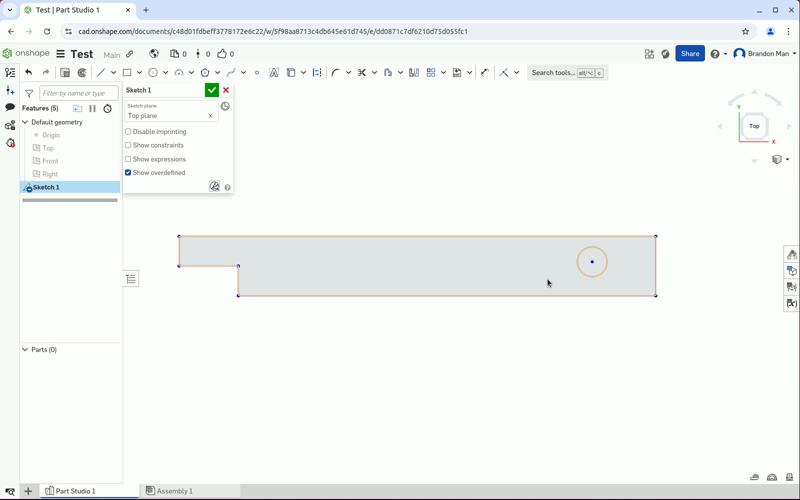
scroll(6)
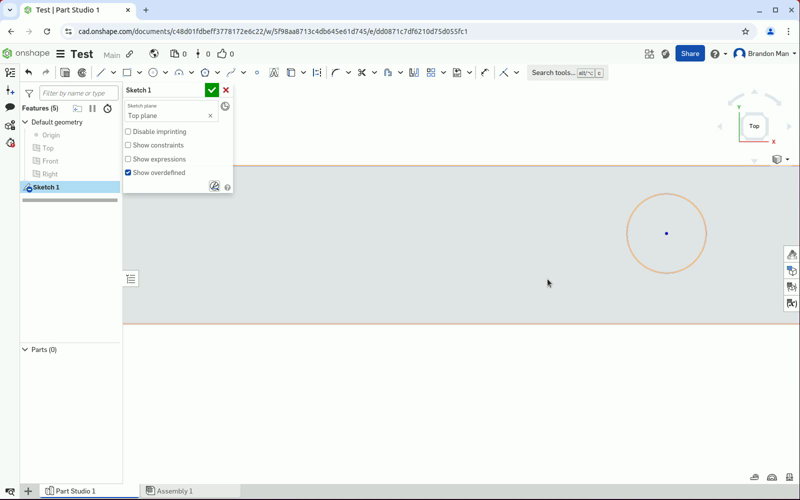
click(547, 278)
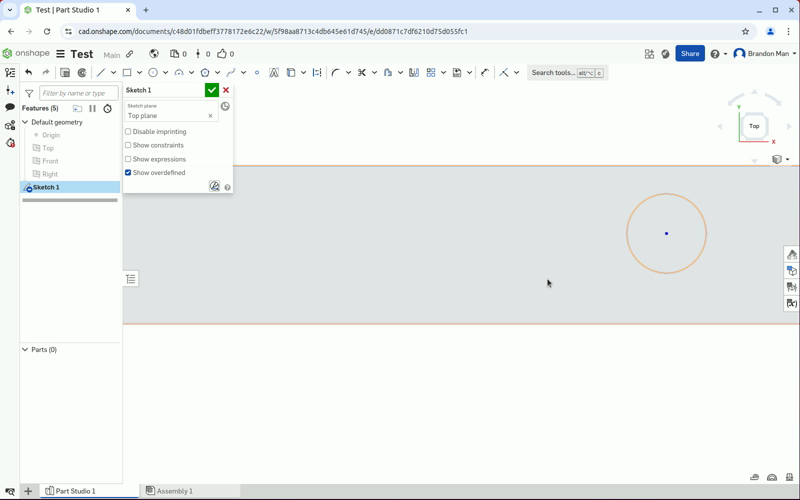
scroll(-6)
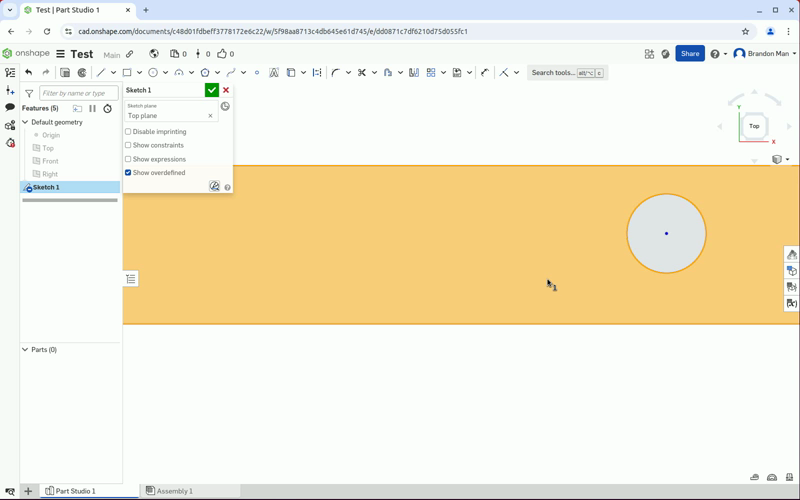
scroll(-6)
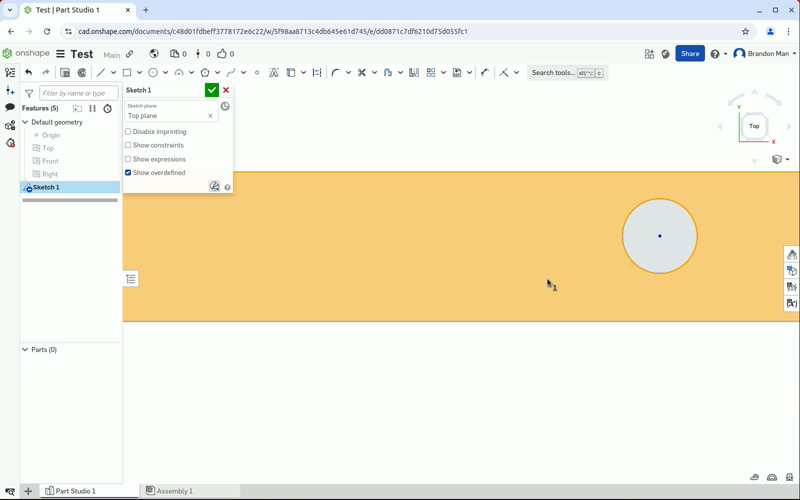
scroll(-6)
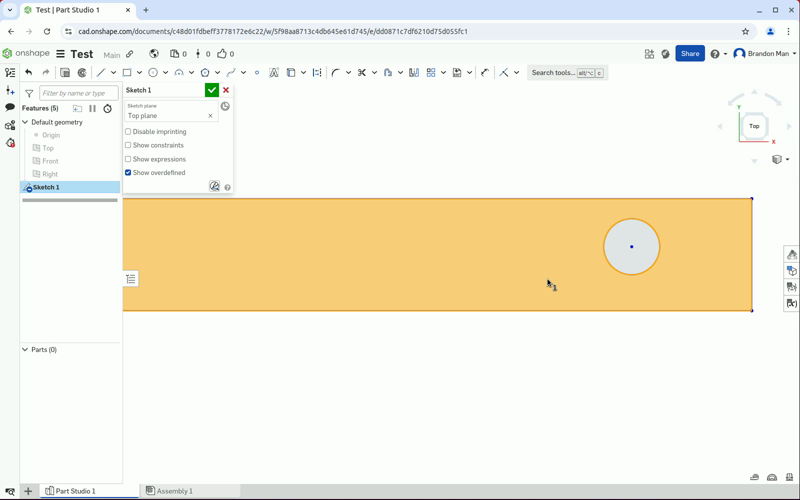
scroll(-6)
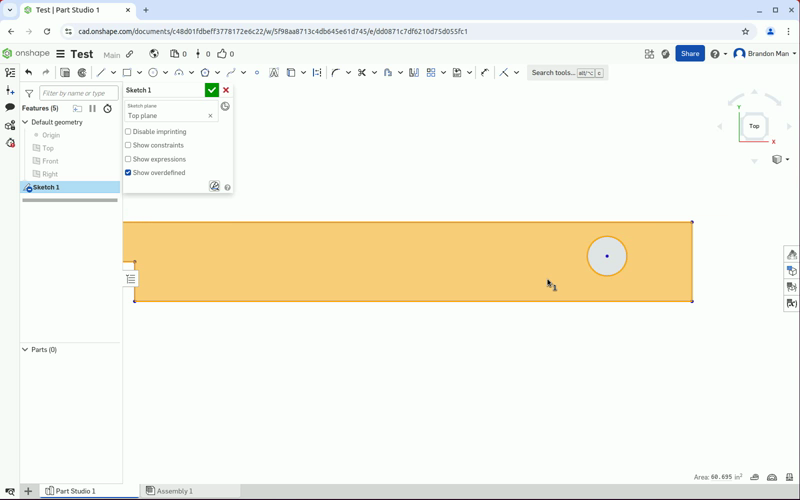
scroll(-6)
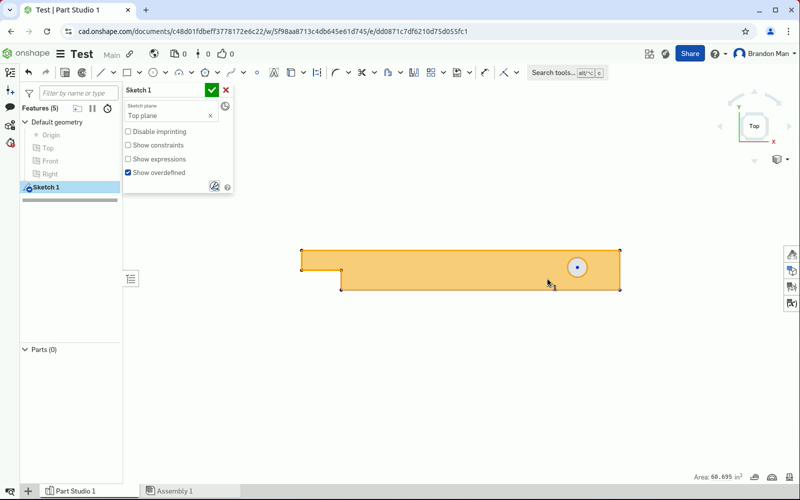
scroll(-6)
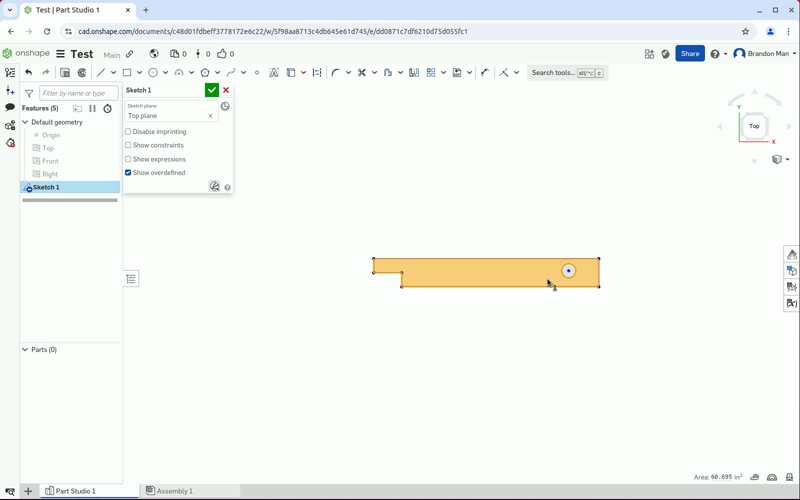
scroll(-6)
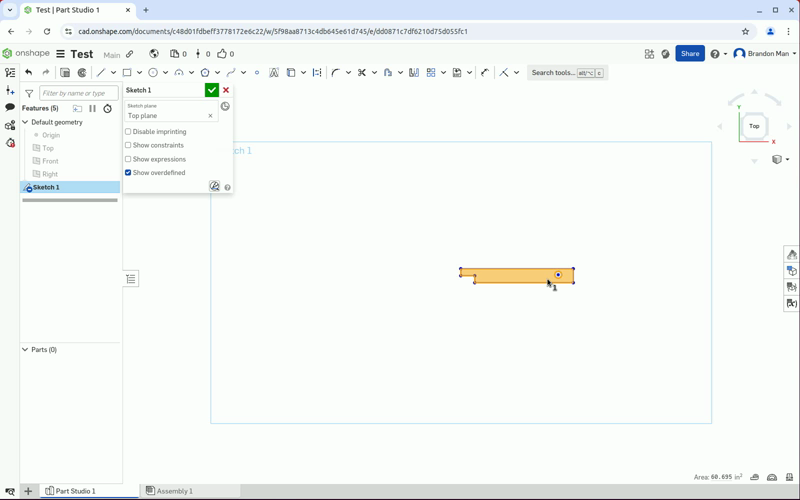
mouse_move(73, 352)
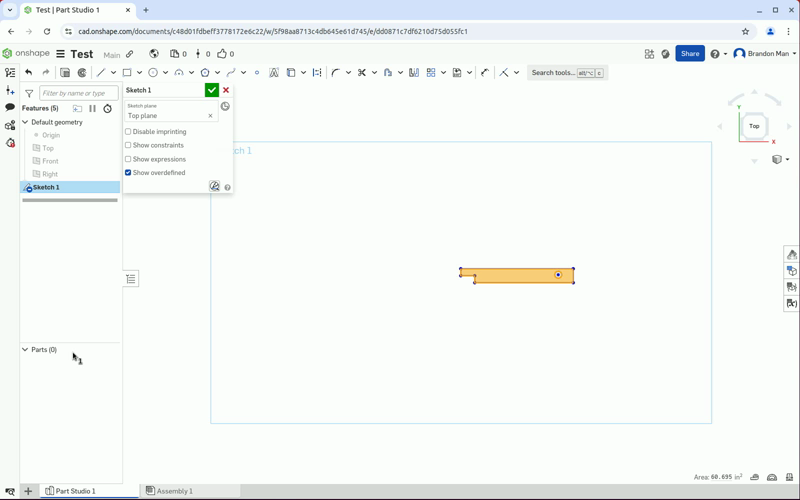
key(shift+y)
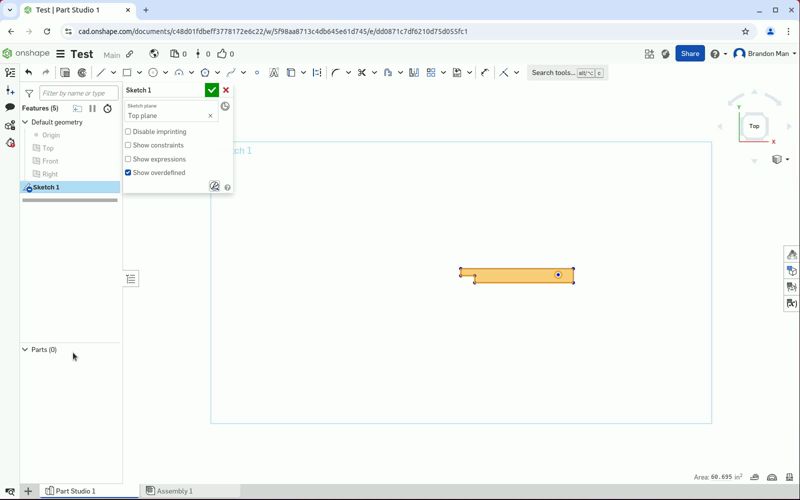
key(shift+e)
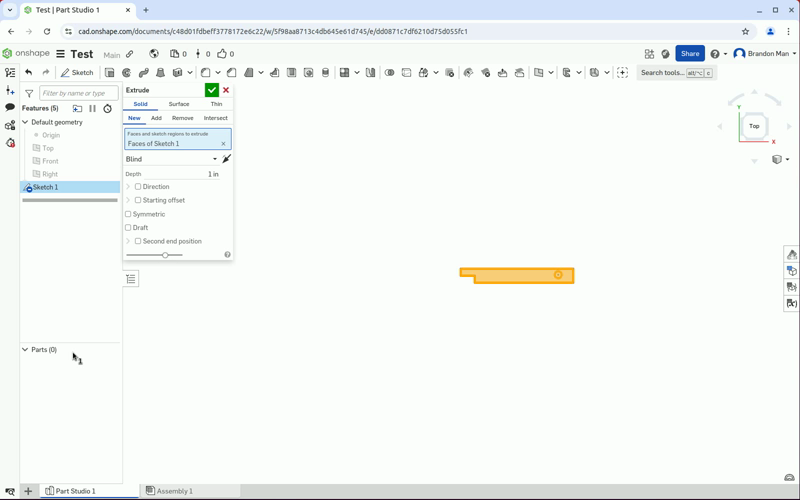
mouse_move(143, 106)
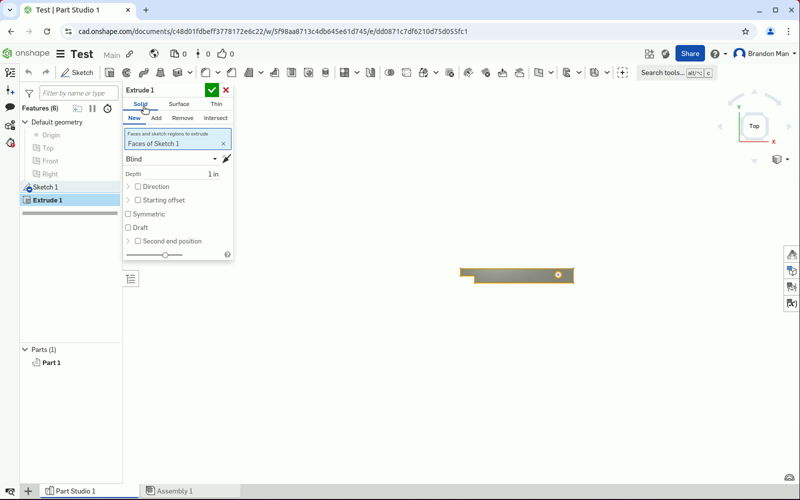
click(143, 106)
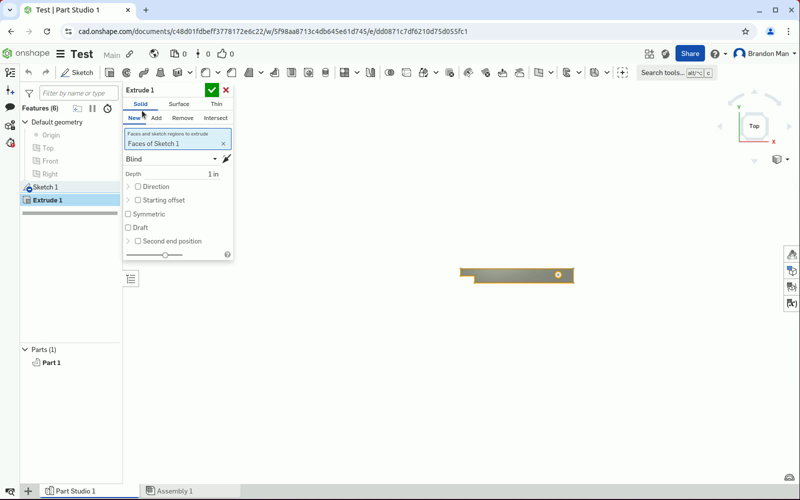
mouse_move(137, 120)
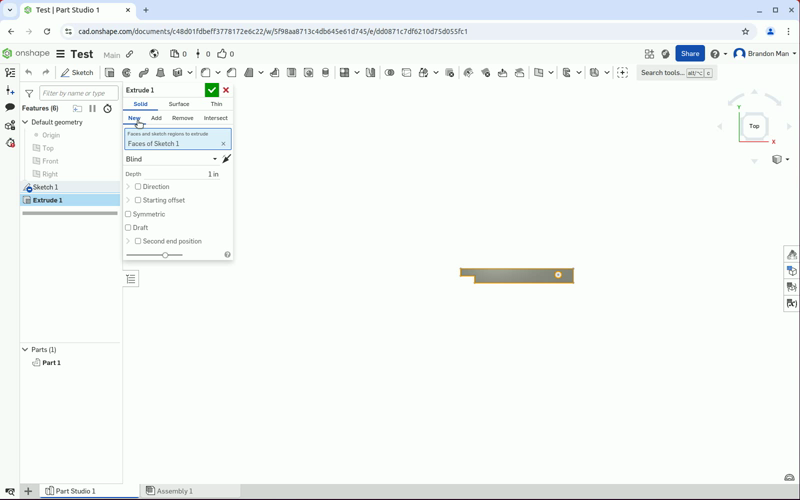
click(137, 120)
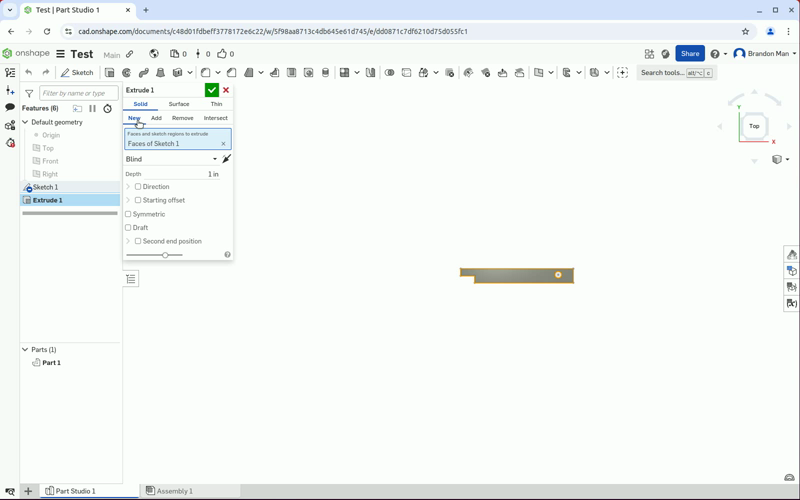
key(tab, 4)
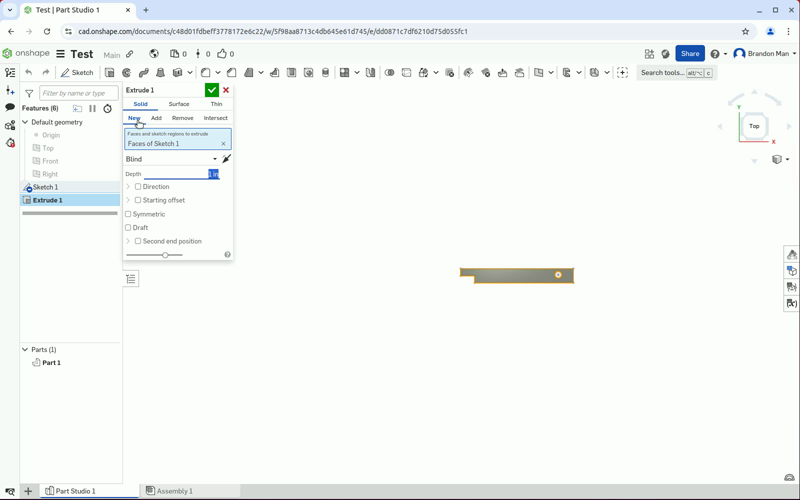
text(2.888)
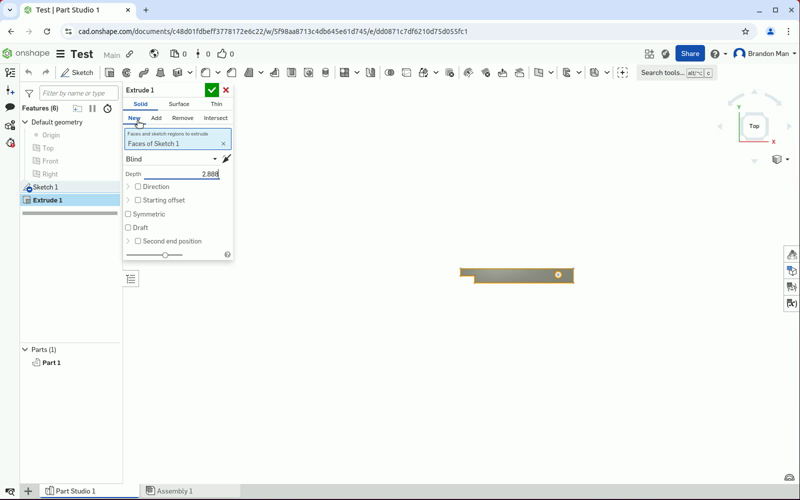
key(tab, 3)
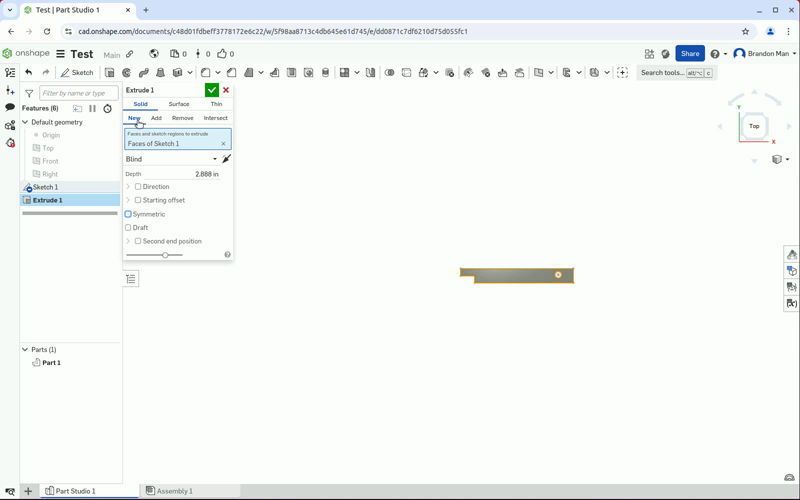
key(space)
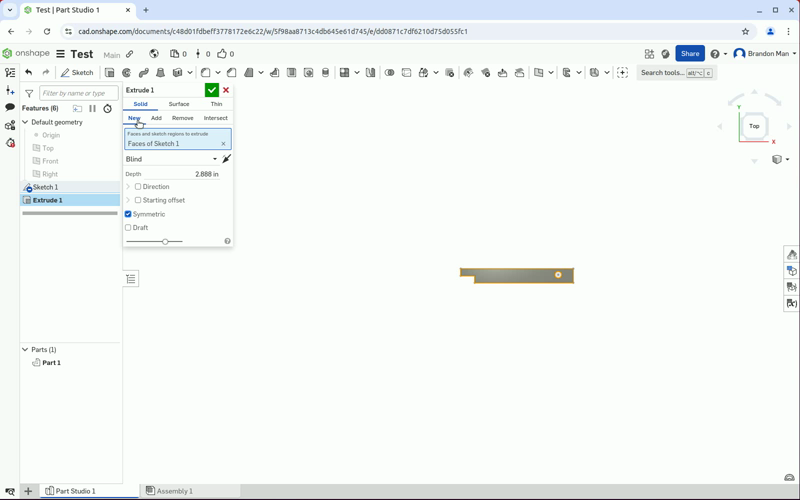
key(enter)
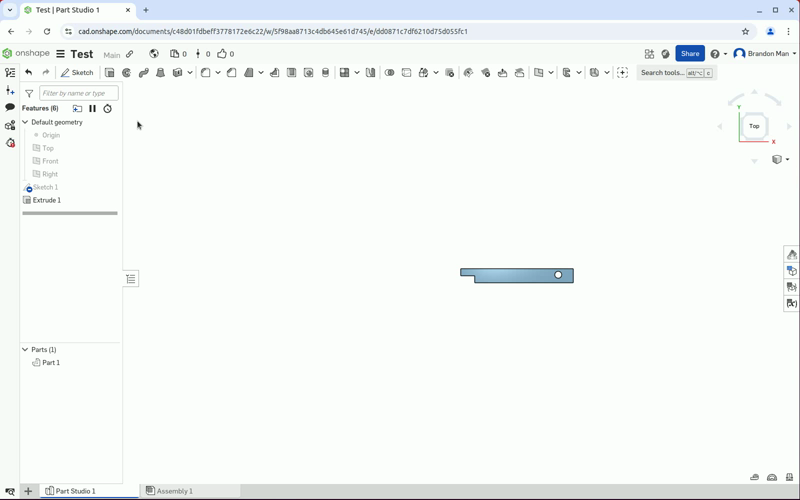
key(shift+h)
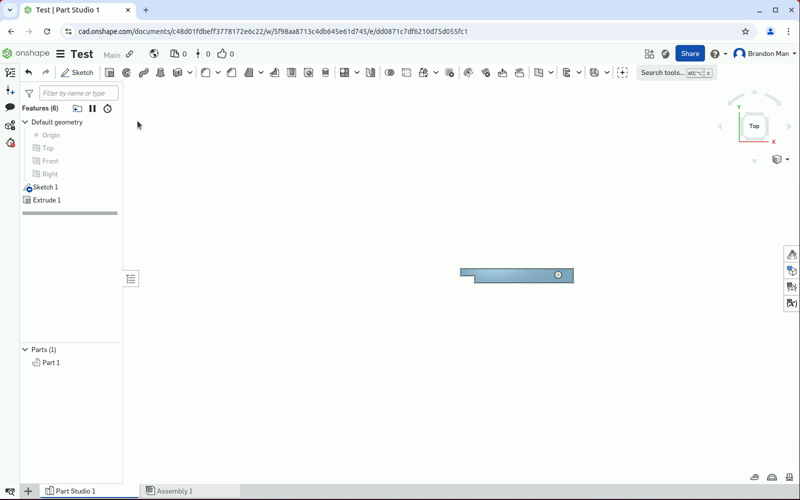
key(shift+h)
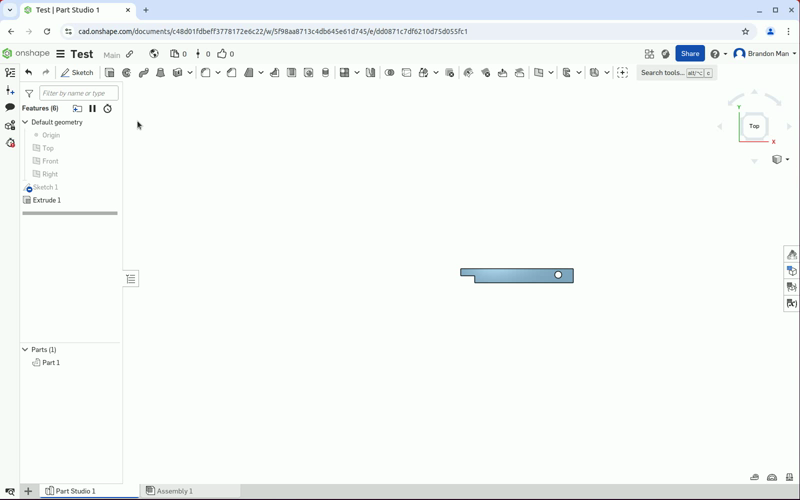
mouse_move(73, 189)
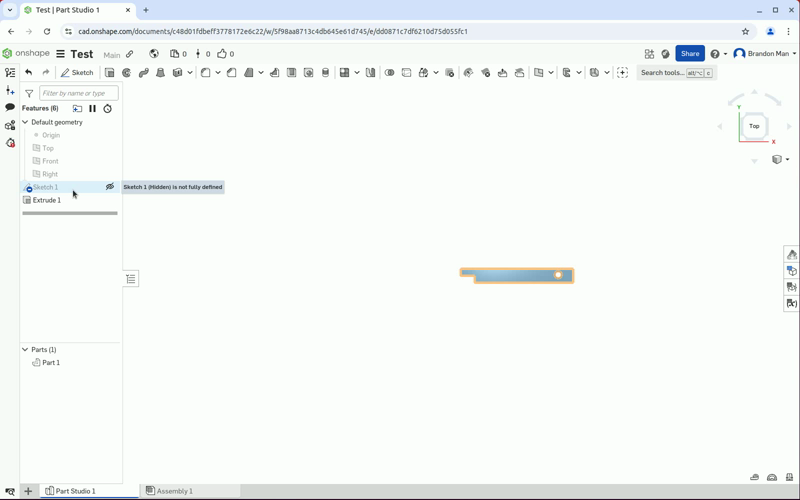
click(73, 189)
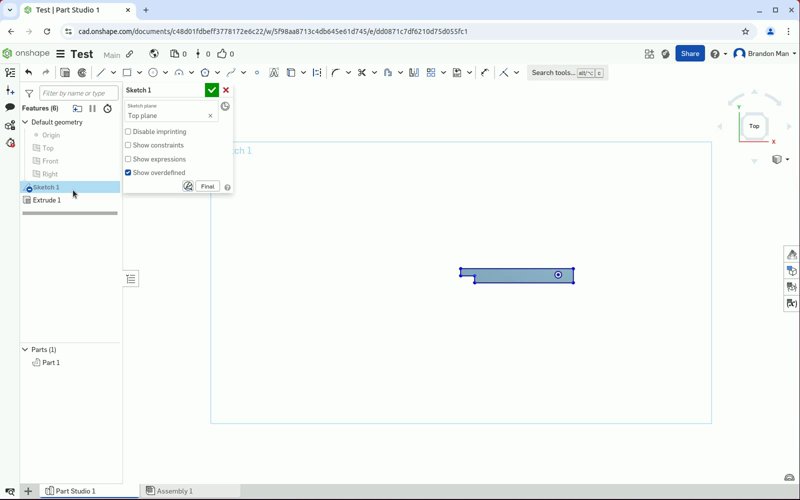
mouse_move(229, 92)
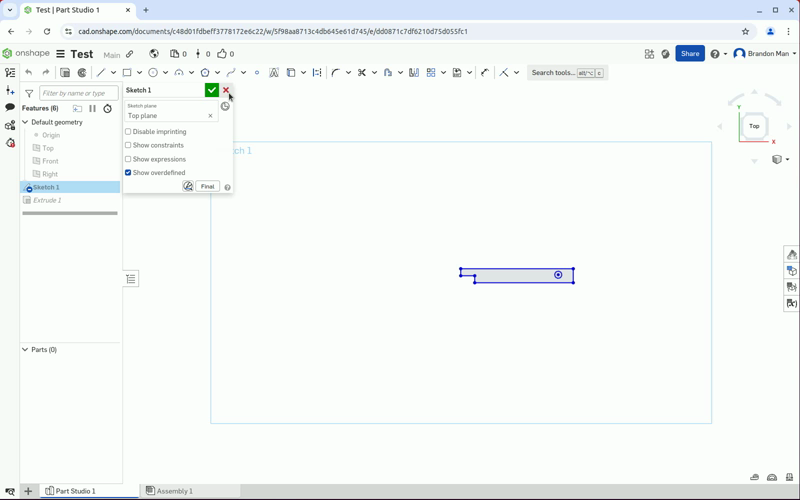
click(229, 92)
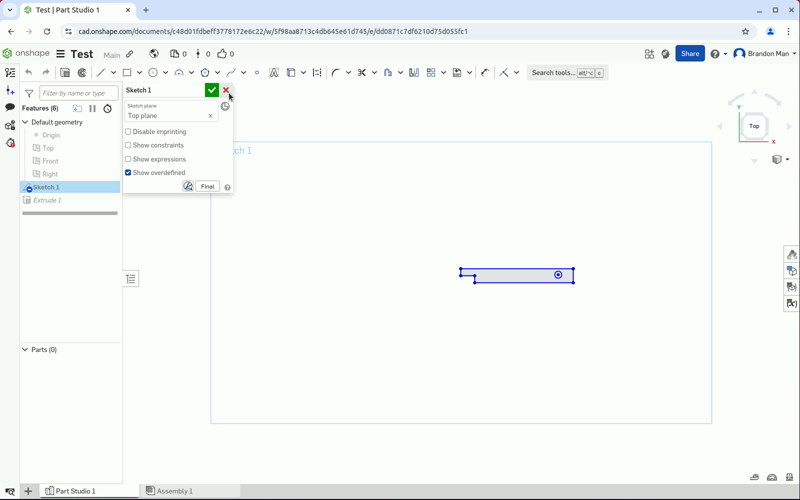
key(shift+s)
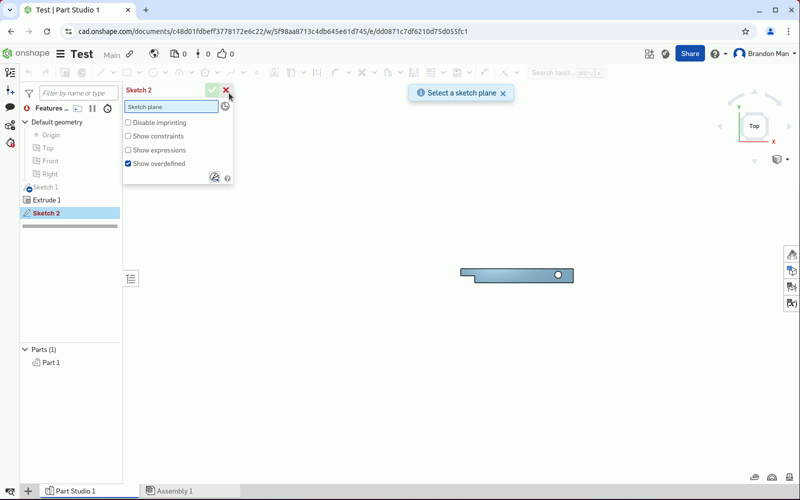
mouse_move(73, 150)
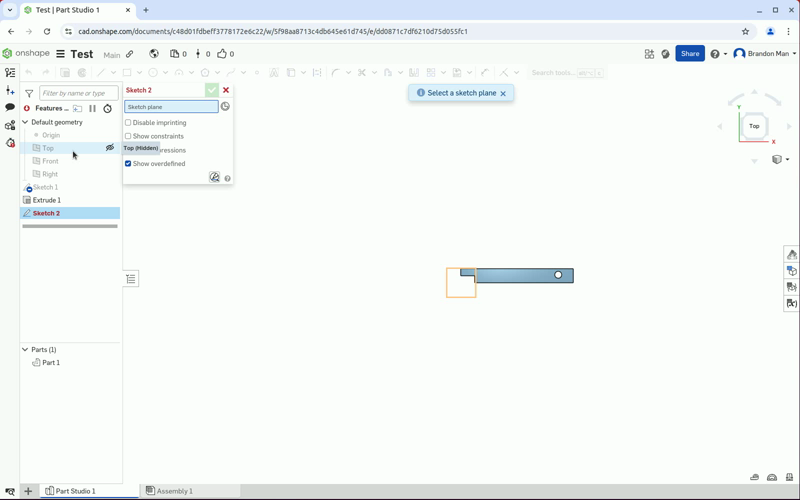
click(73, 150)
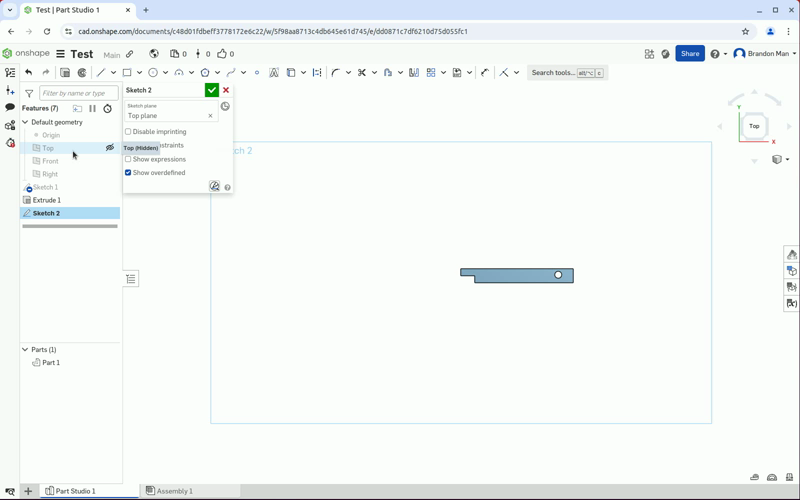
mouse_move(73, 352)
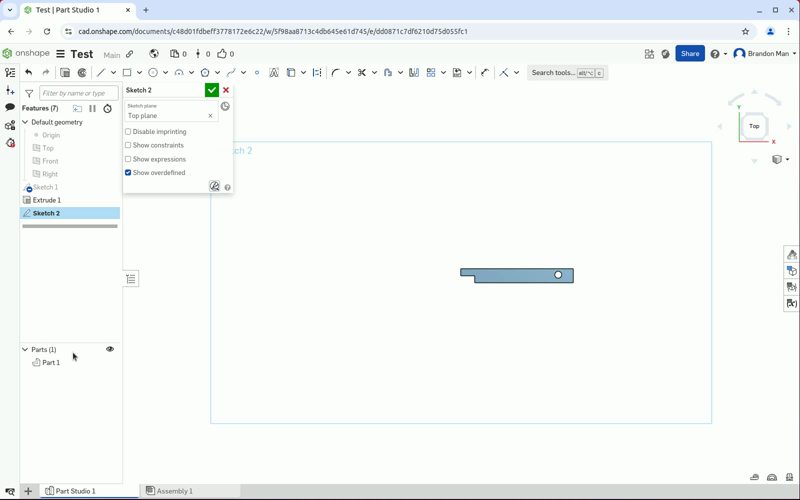
key(y)
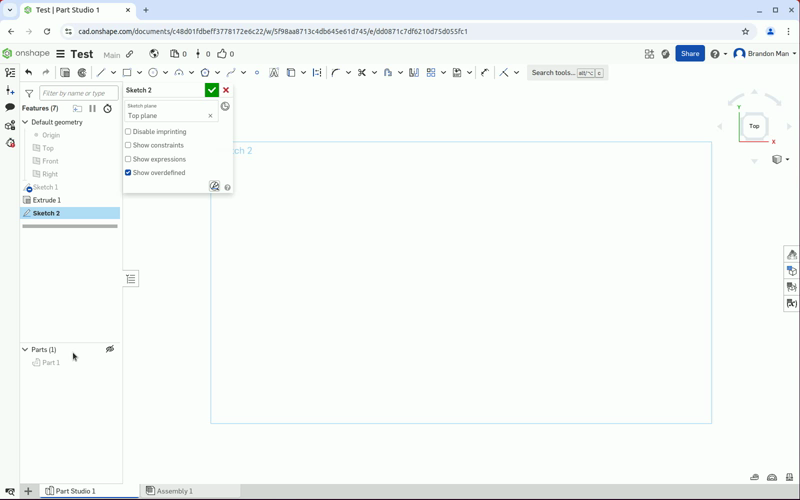
key(l)
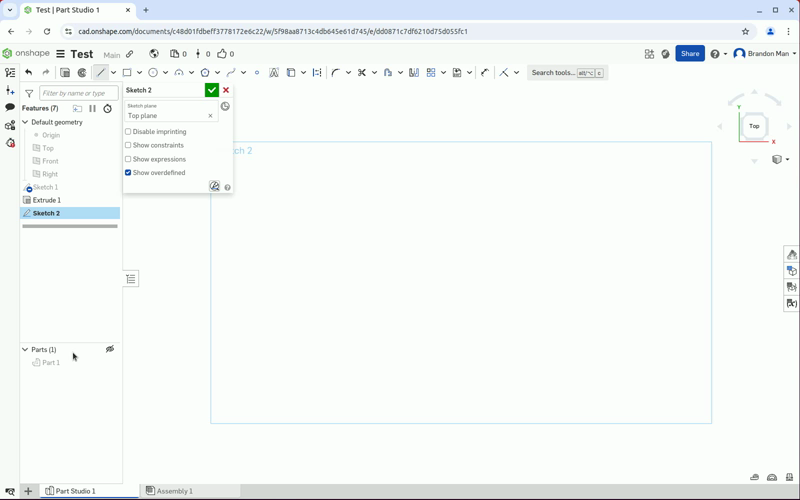
key_down(shift)
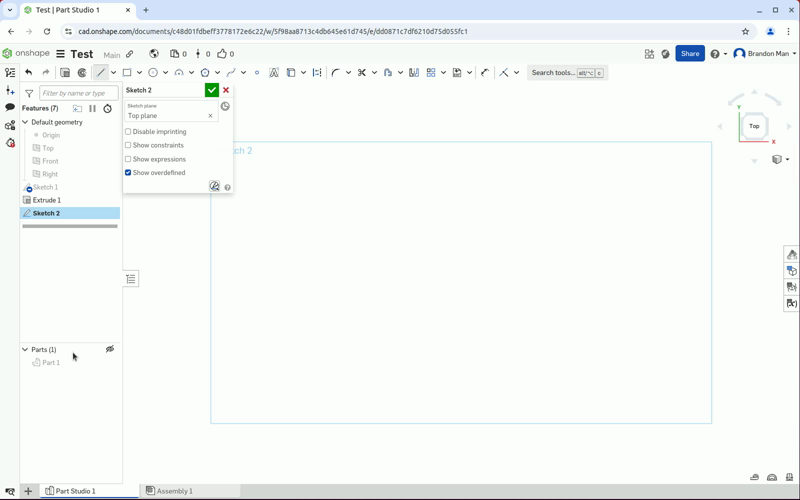
mouse_move(460, 282)
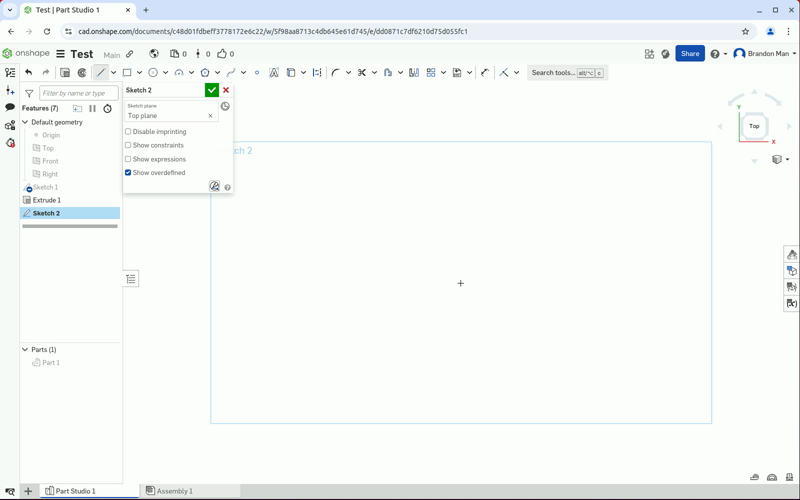
click(460, 282)
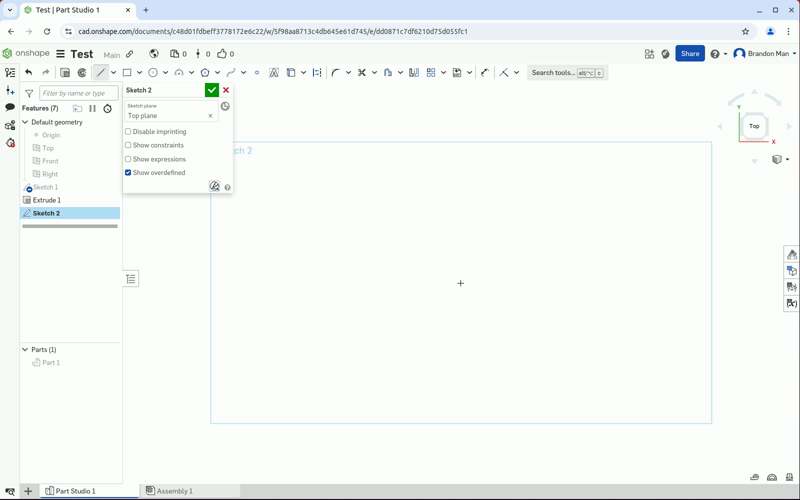
key_up(shift)
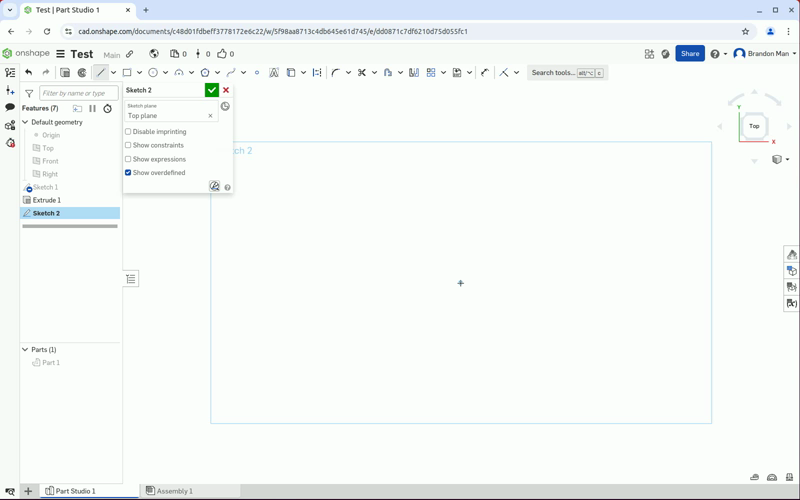
key_down(shift)
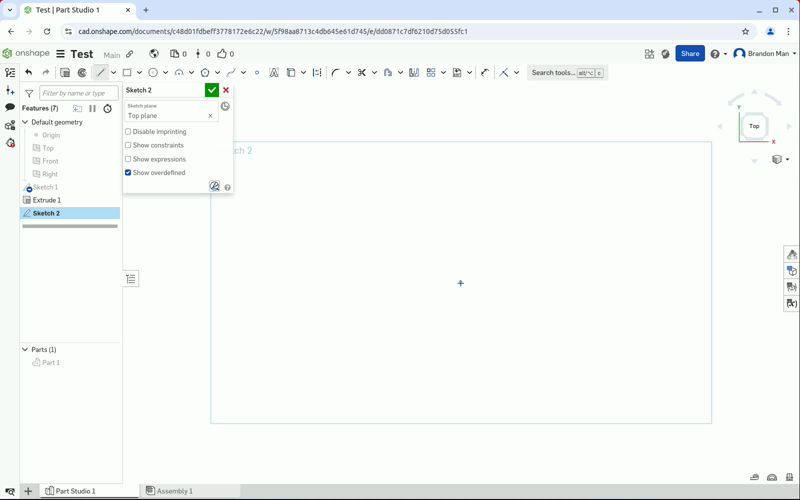
mouse_move(490, 282)
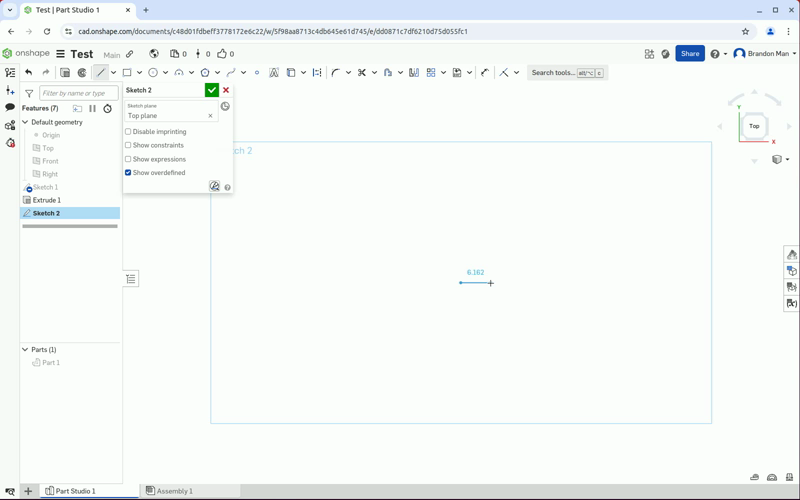
mouse_move(464, 282)
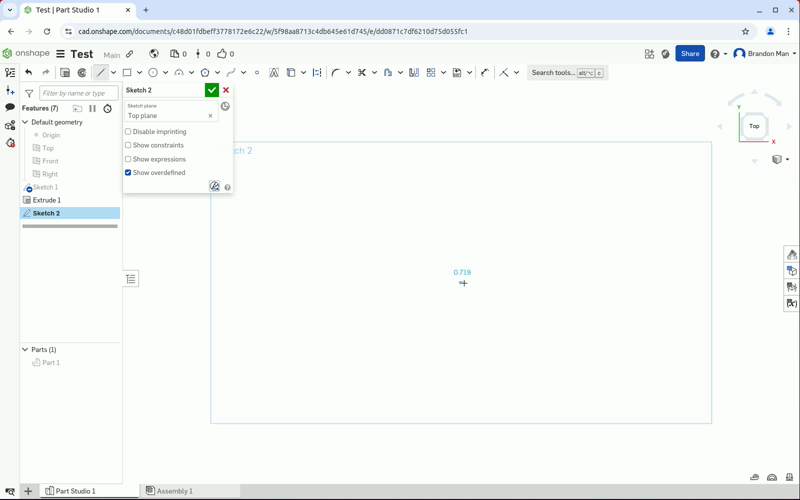
scroll(6)
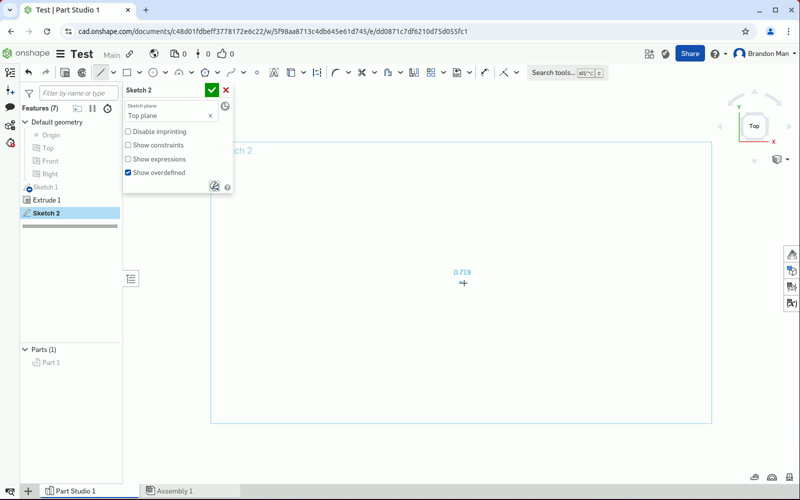
scroll(6)
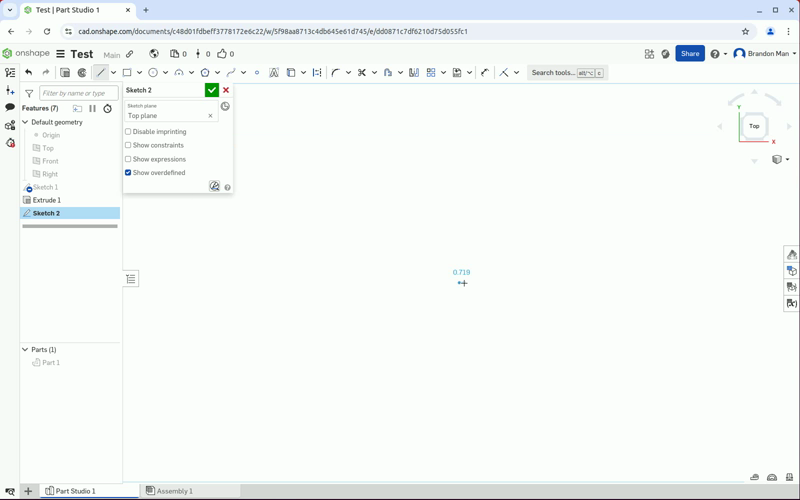
scroll(6)
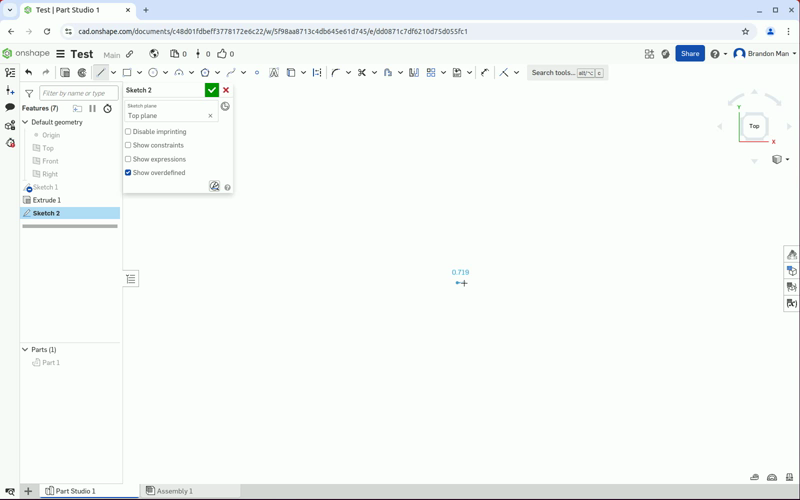
scroll(6)
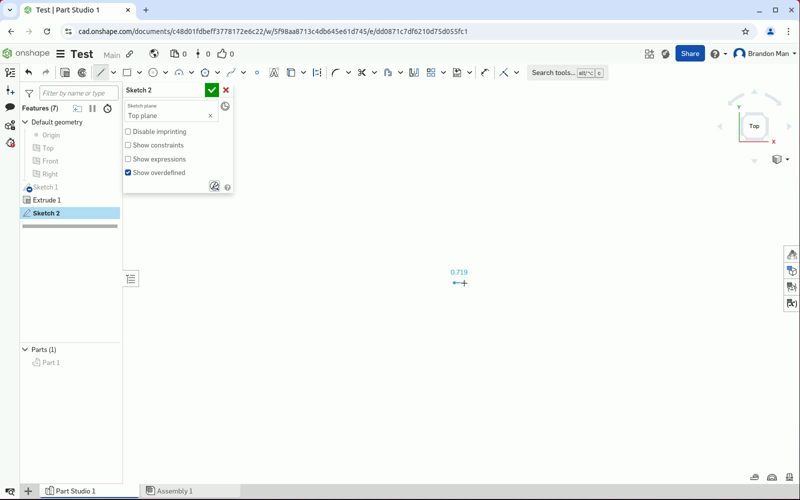
scroll(6)
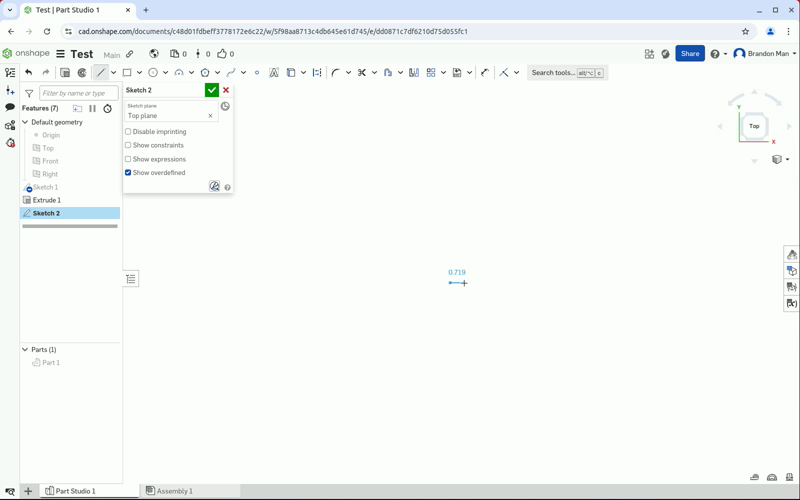
scroll(6)
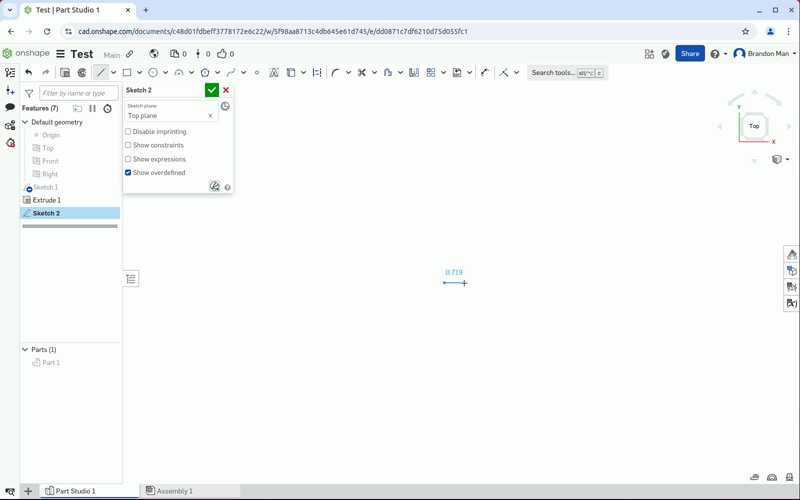
scroll(6)
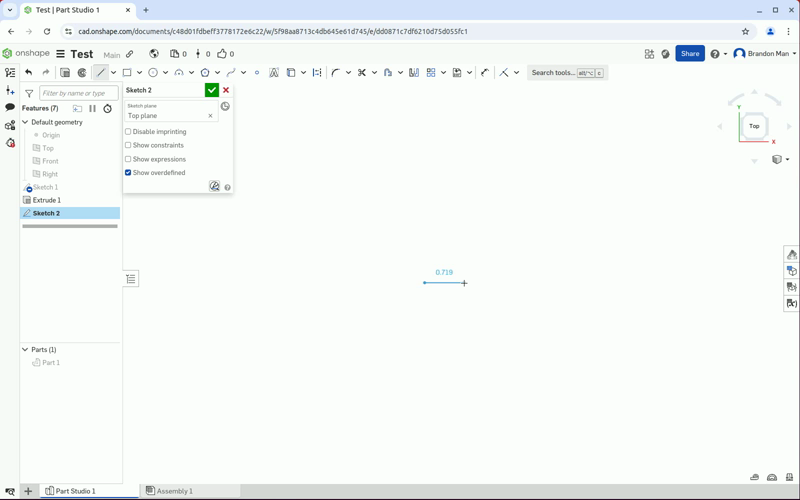
click(464, 282)
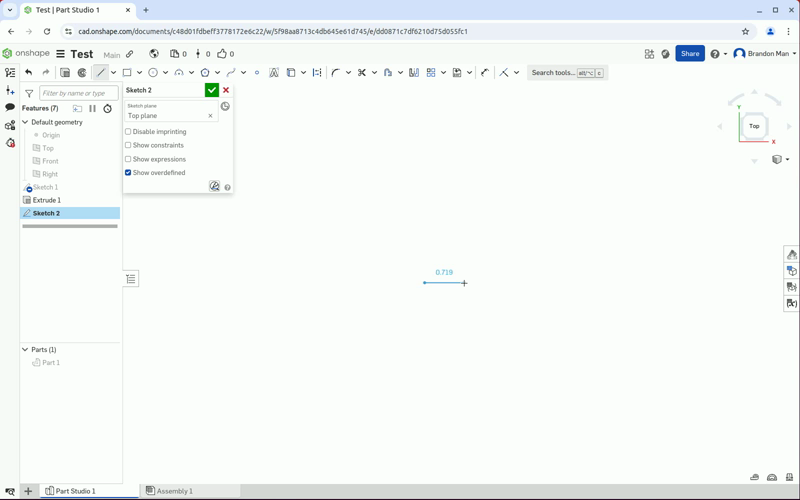
scroll(-6)
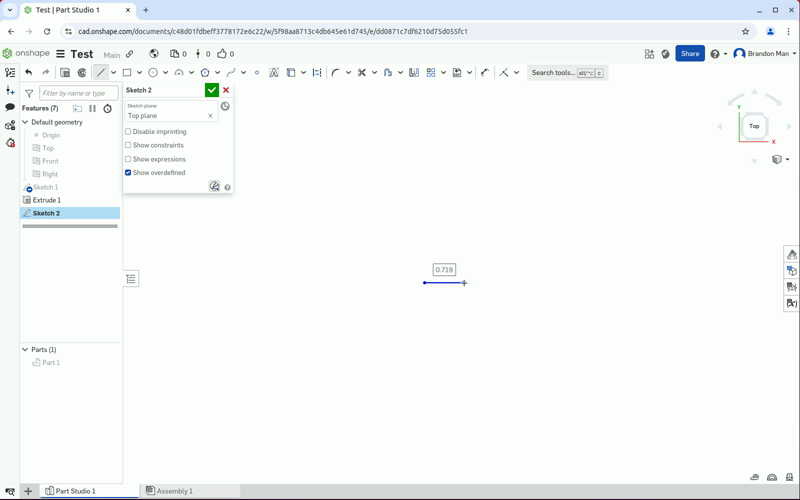
scroll(-6)
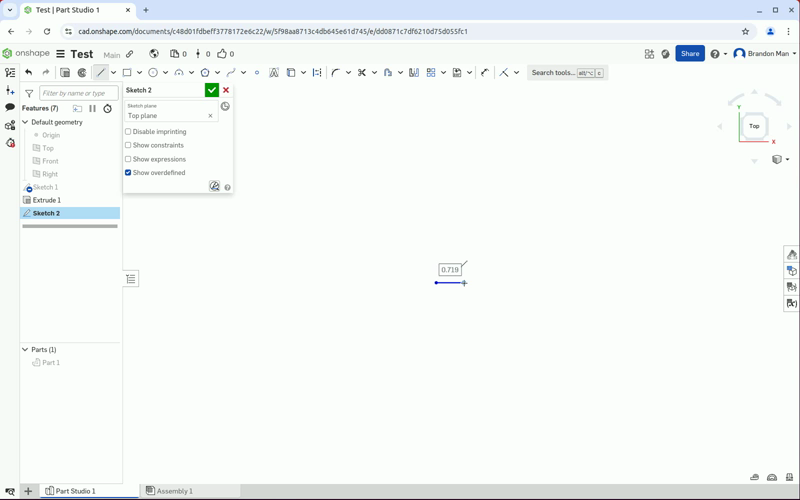
scroll(-6)
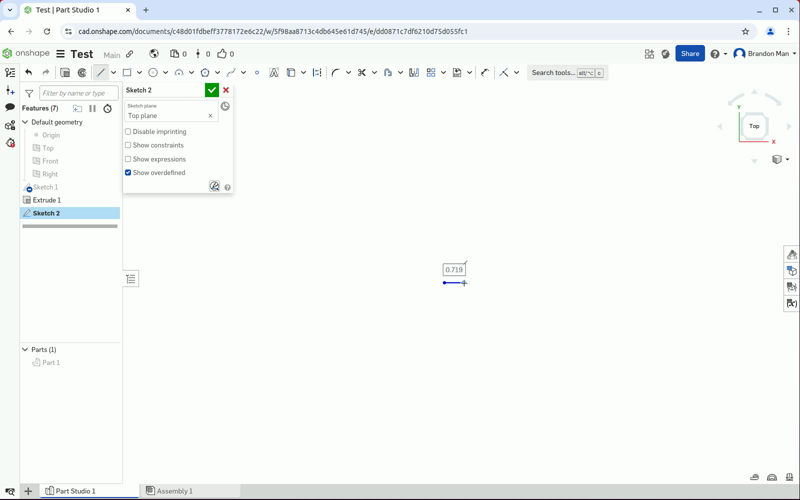
scroll(-6)
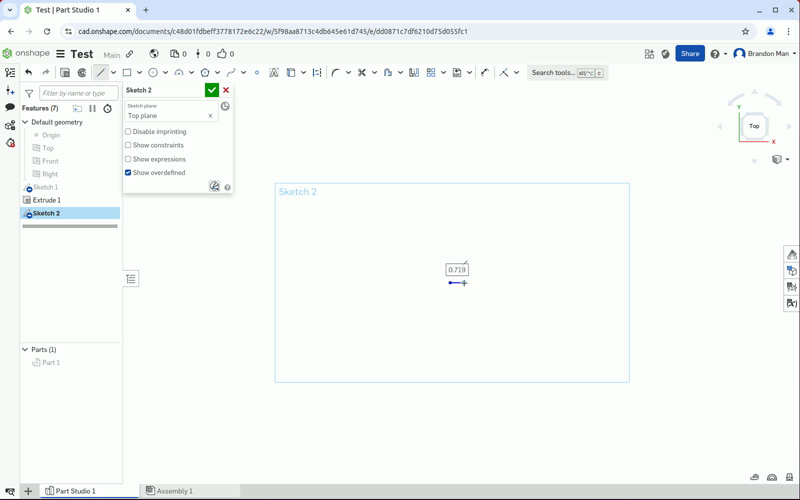
scroll(-6)
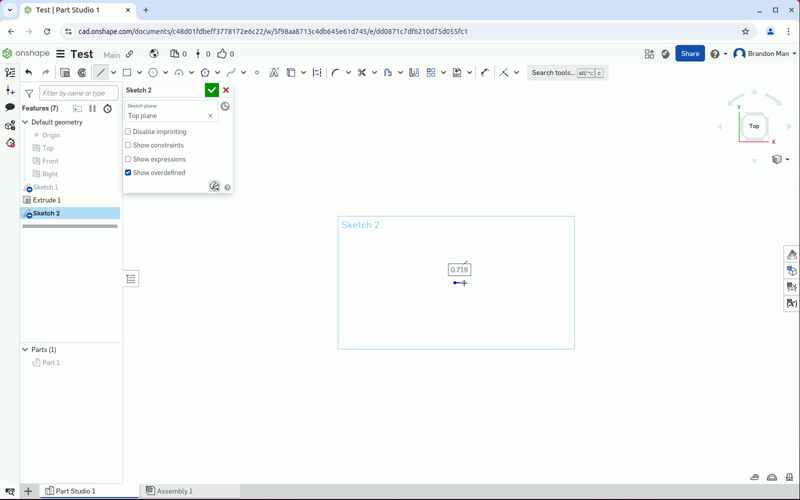
scroll(-6)
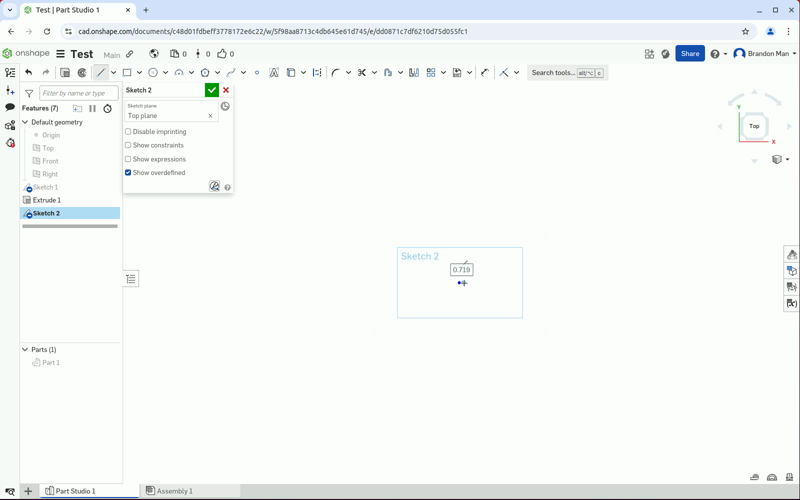
scroll(-6)
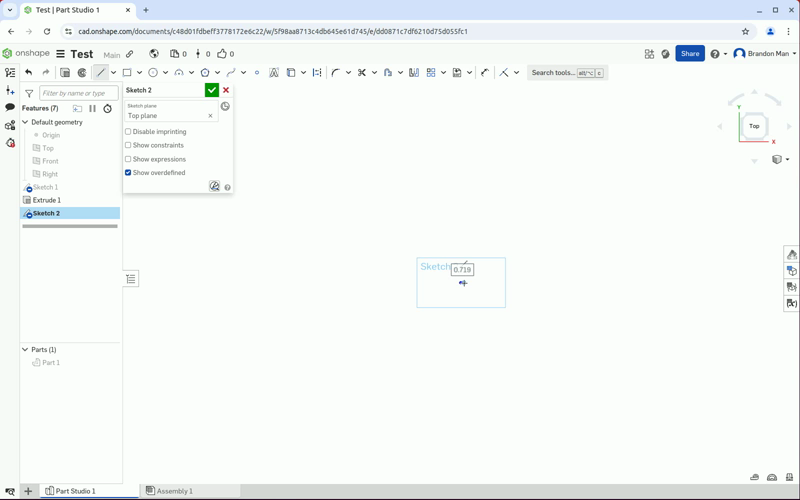
key_up(shift)
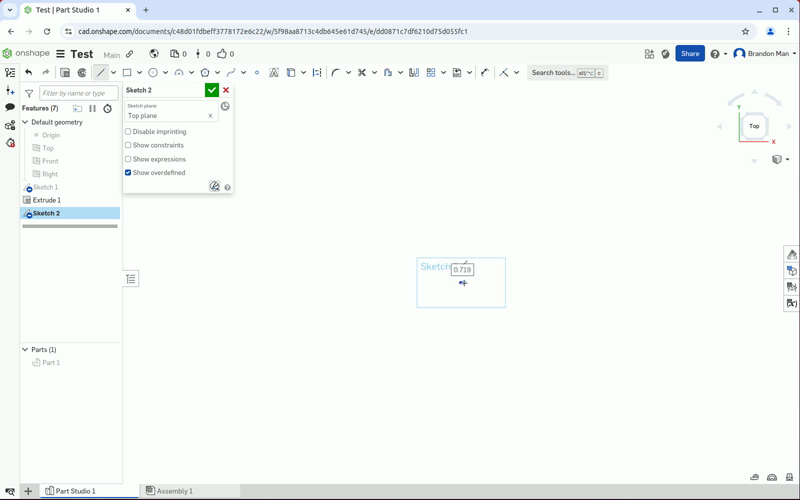
key(esc)
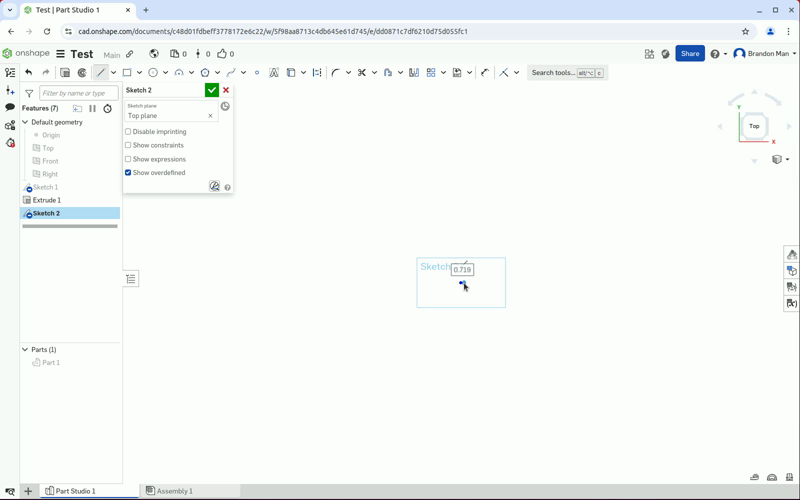
key(a)
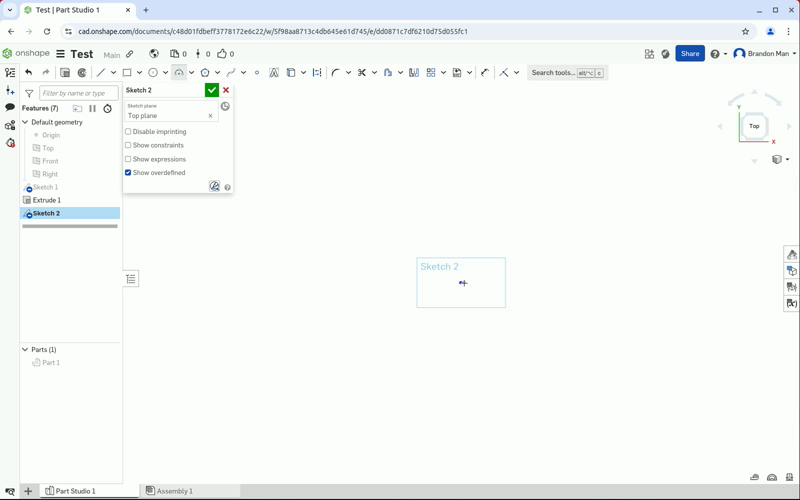
mouse_move(464, 282)
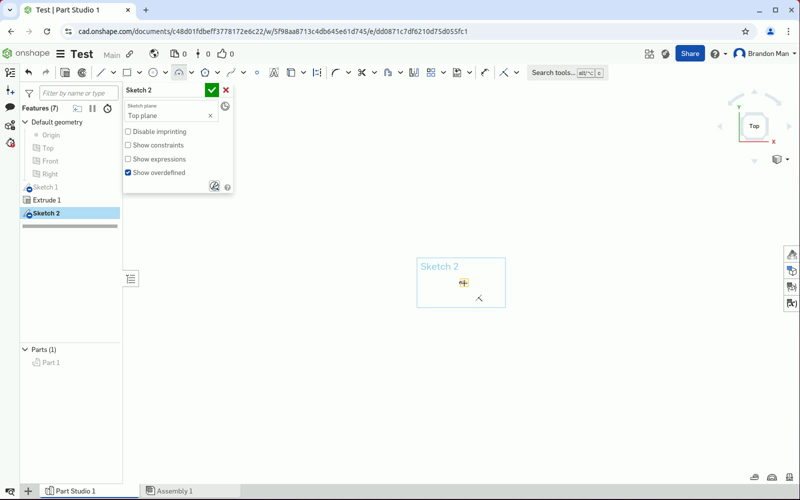
scroll(6)
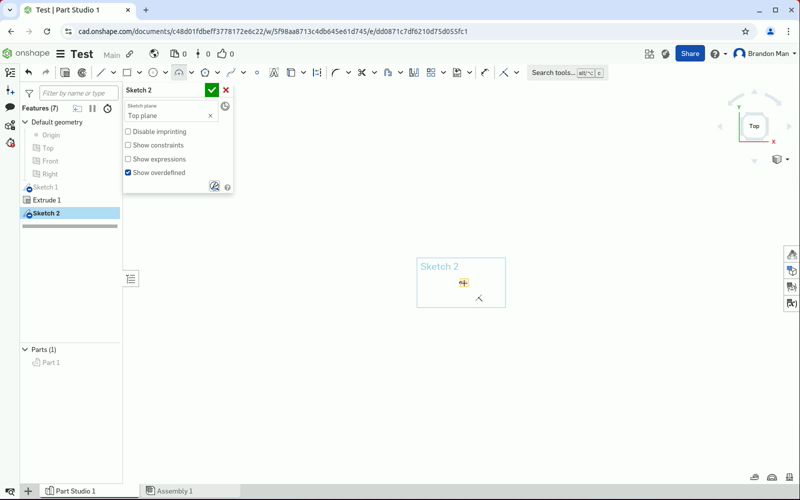
scroll(6)
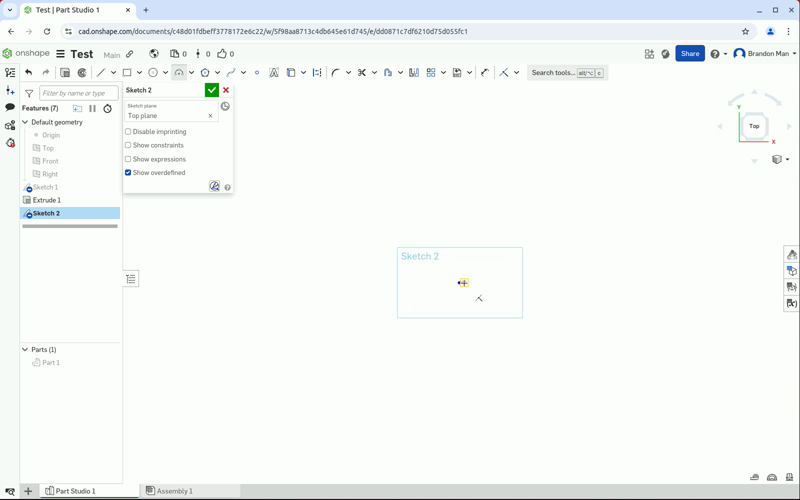
scroll(6)
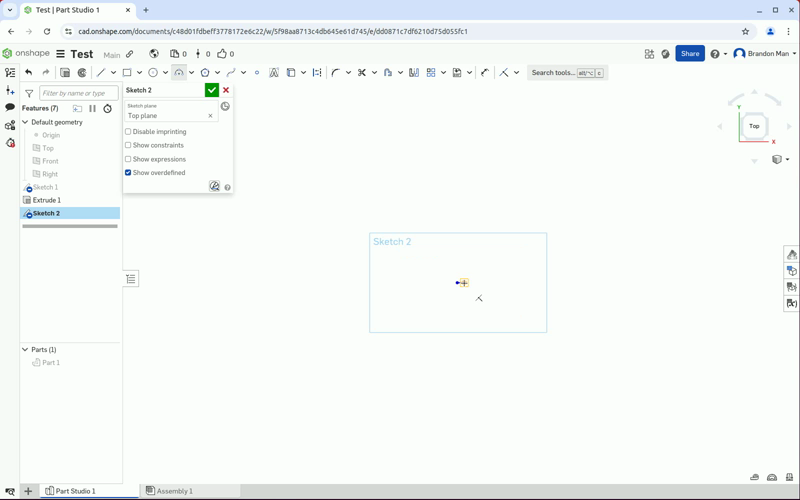
scroll(6)
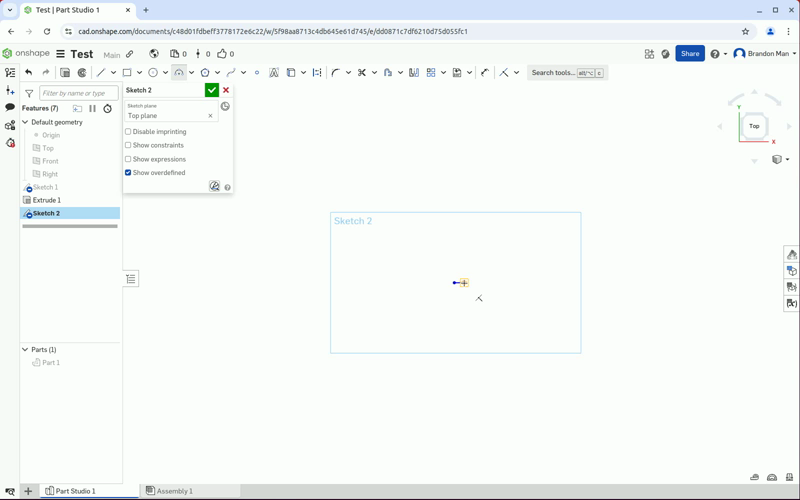
scroll(6)
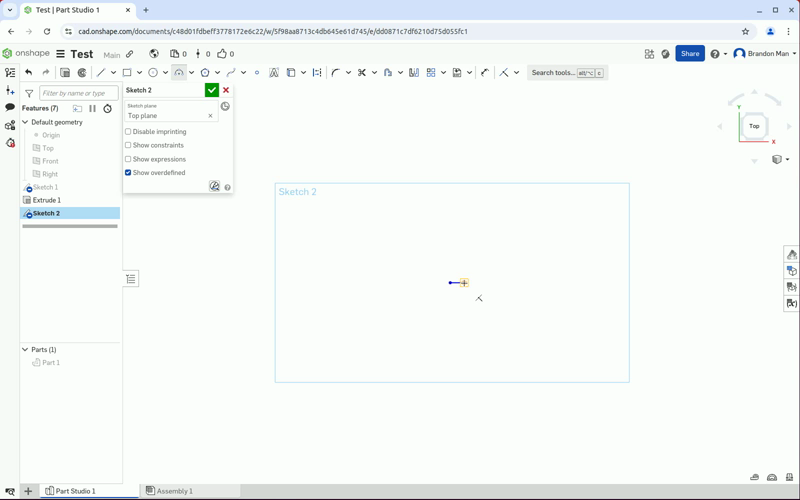
scroll(6)
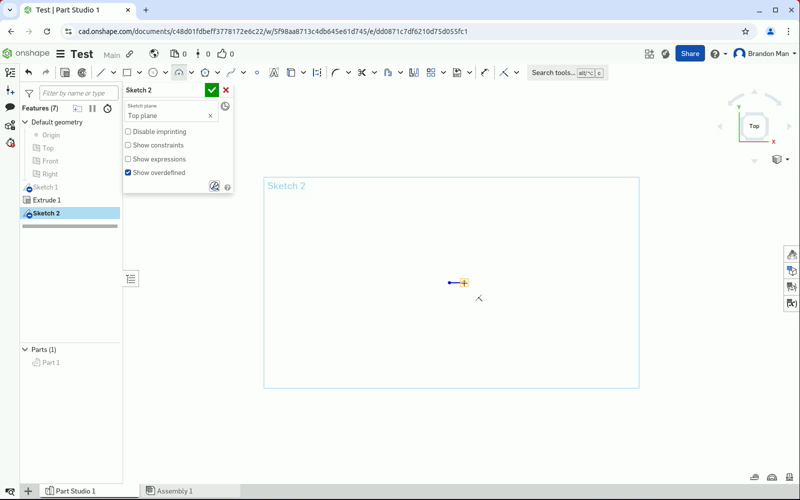
scroll(6)
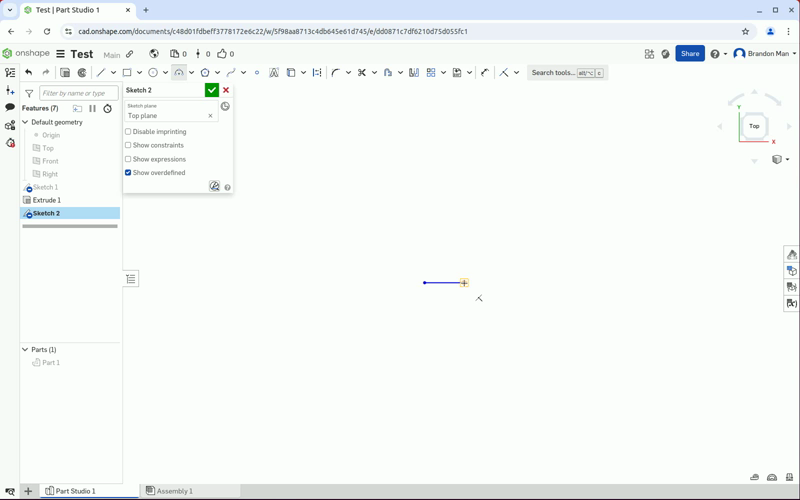
click(464, 282)
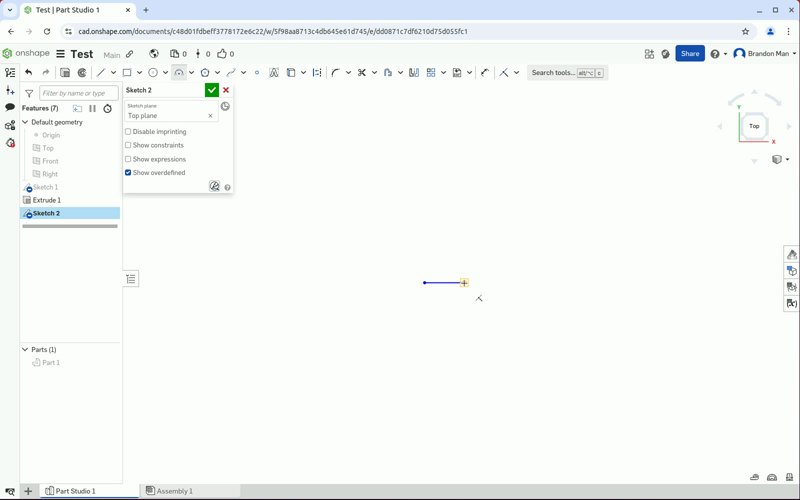
scroll(-6)
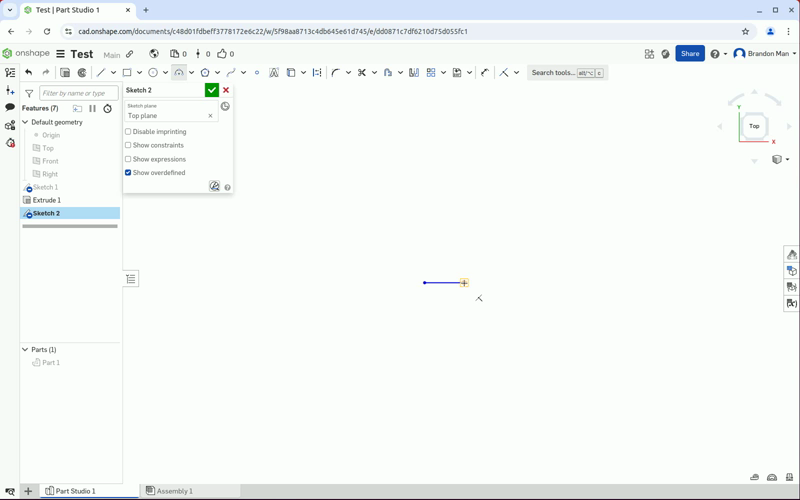
scroll(-6)
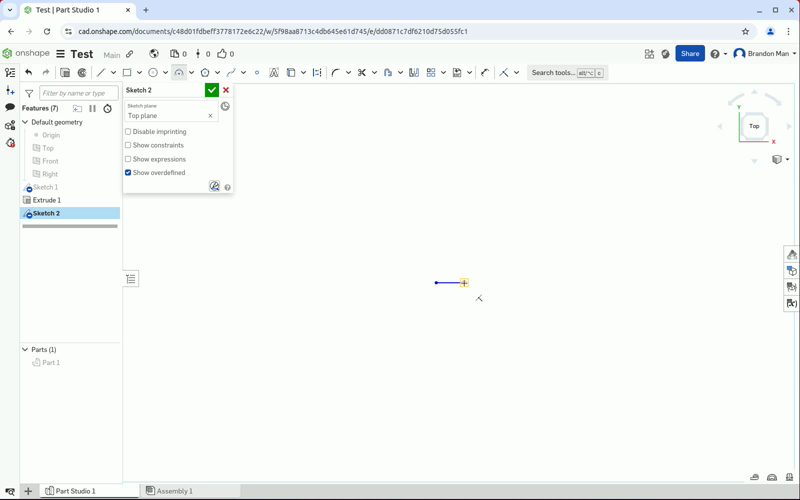
scroll(-6)
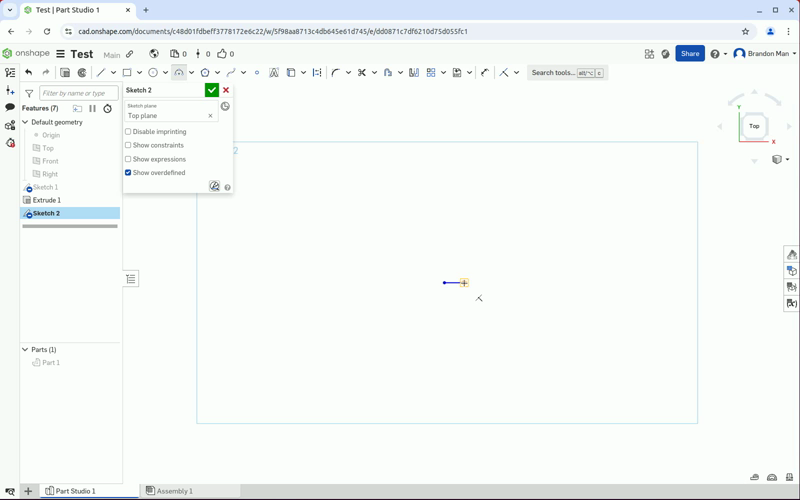
scroll(-6)
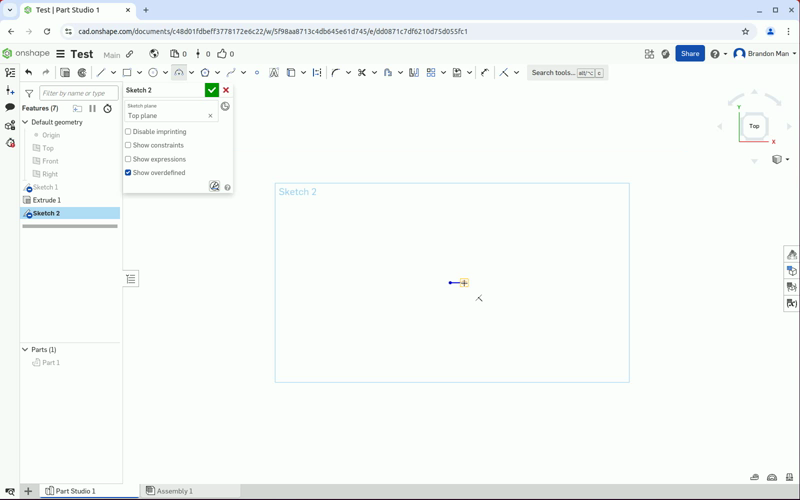
scroll(-6)
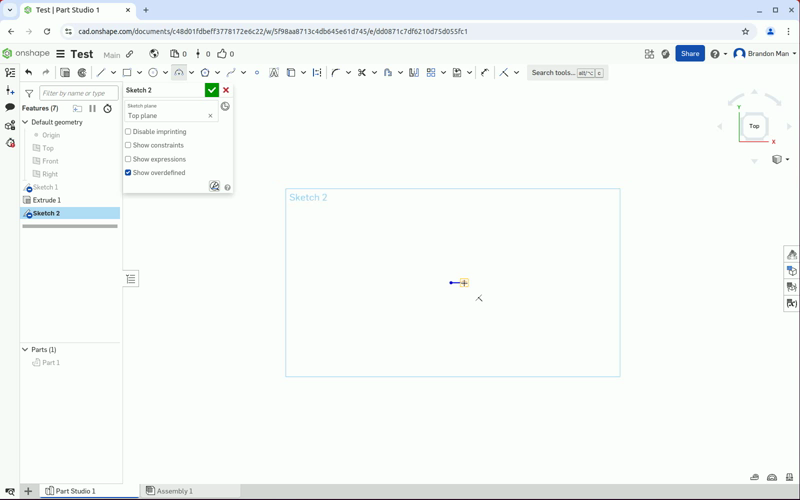
scroll(-6)
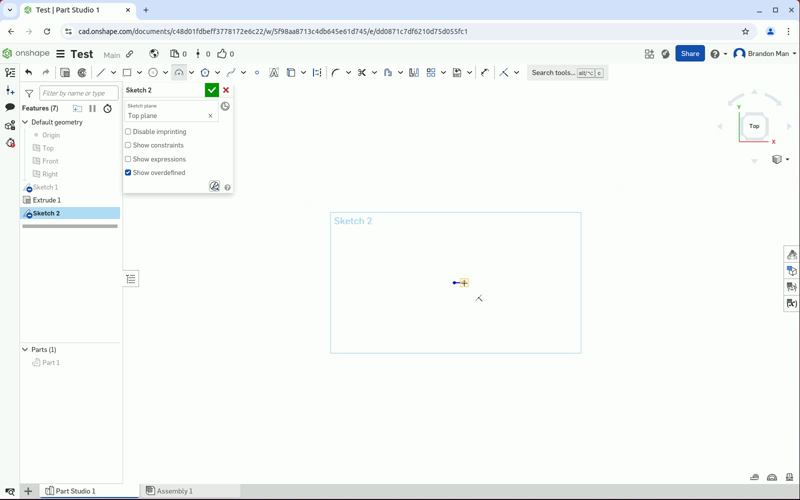
scroll(-6)
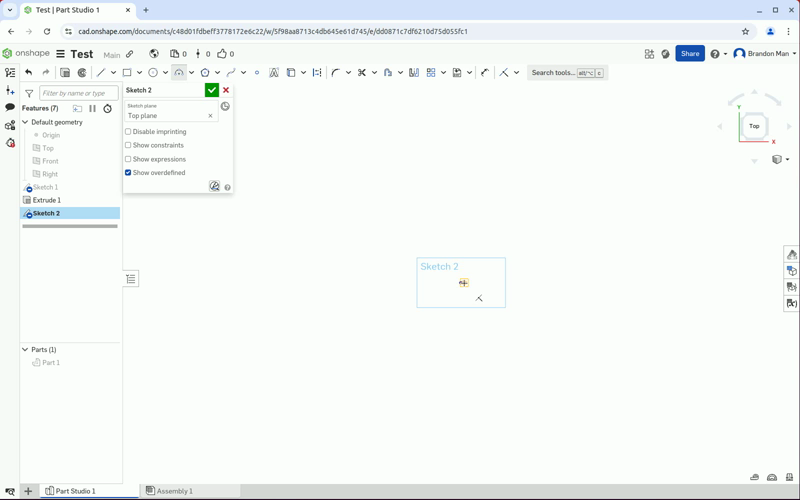
key_down(shift)
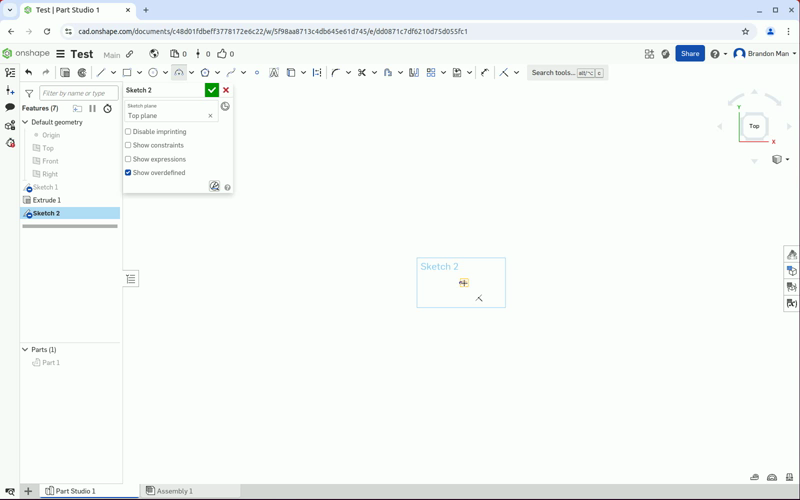
mouse_move(472, 282)
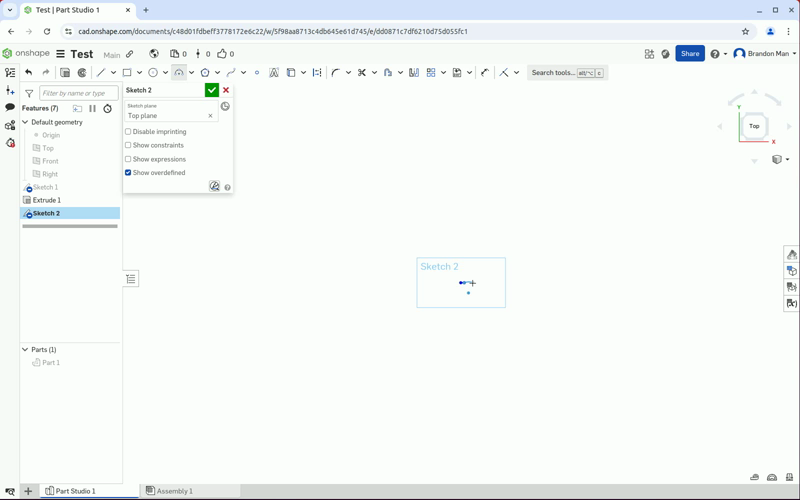
click(472, 282)
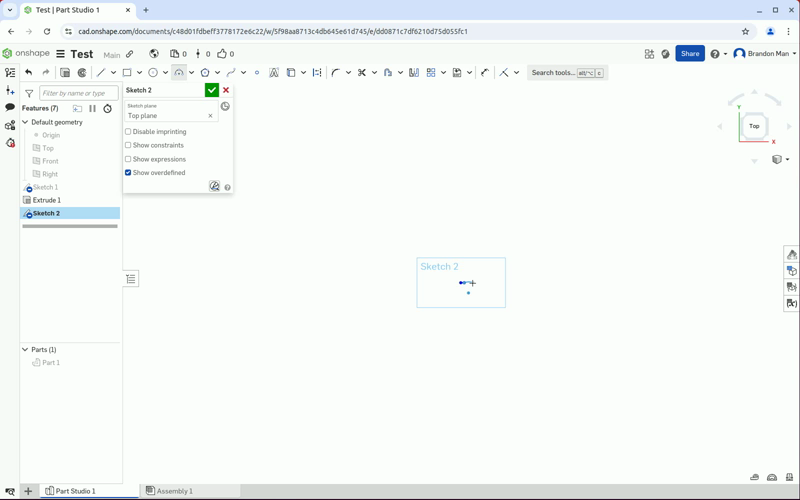
mouse_move(468, 278)
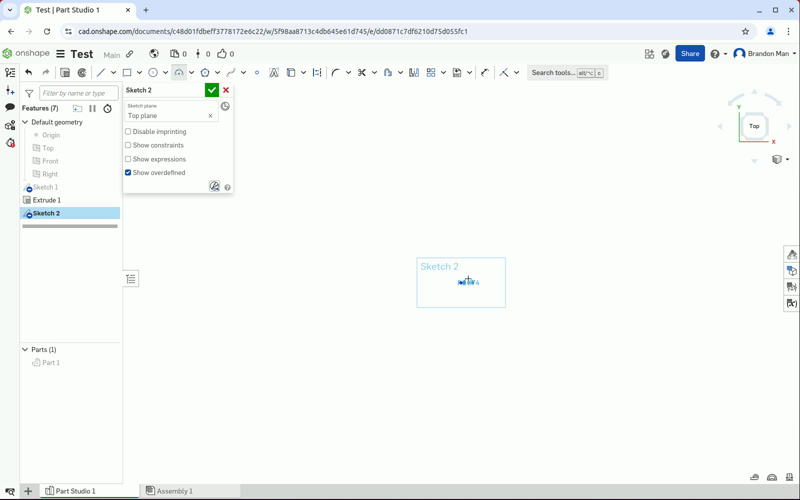
click(468, 278)
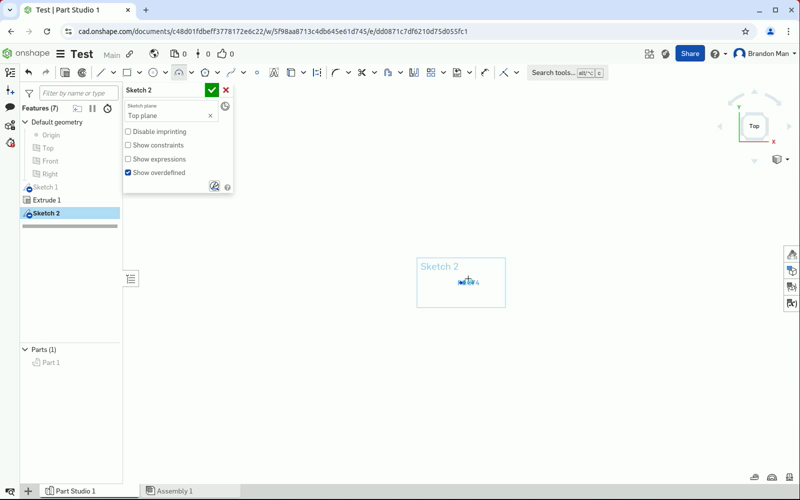
key_up(shift)
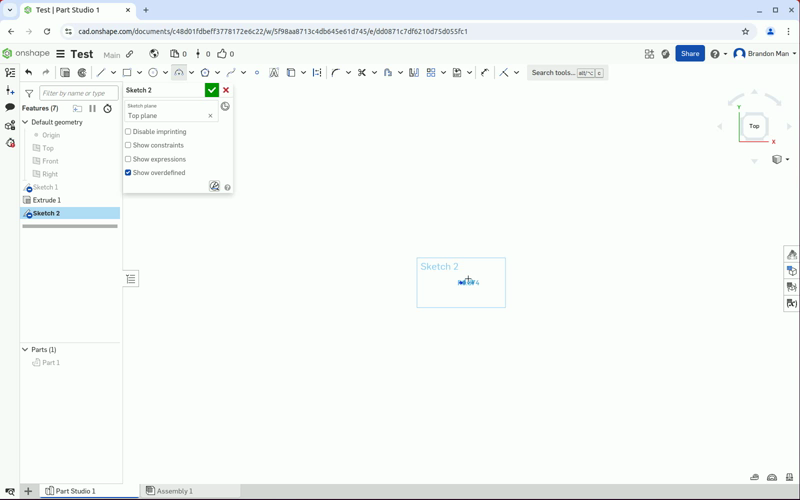
key(esc)
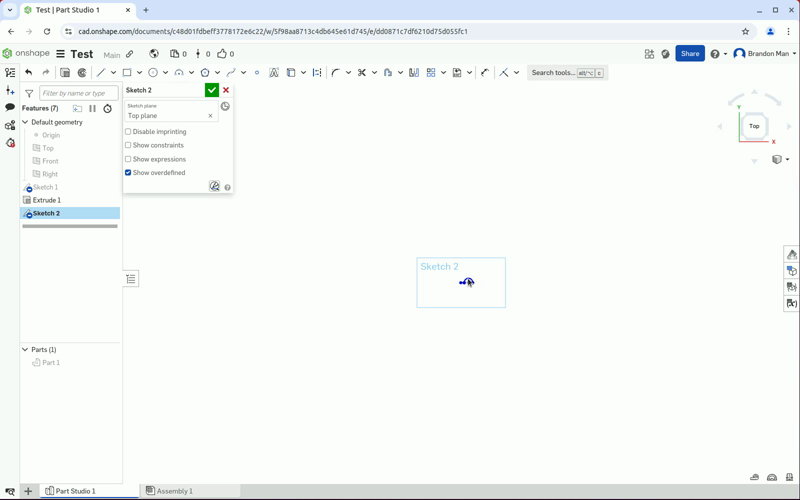
key(l)
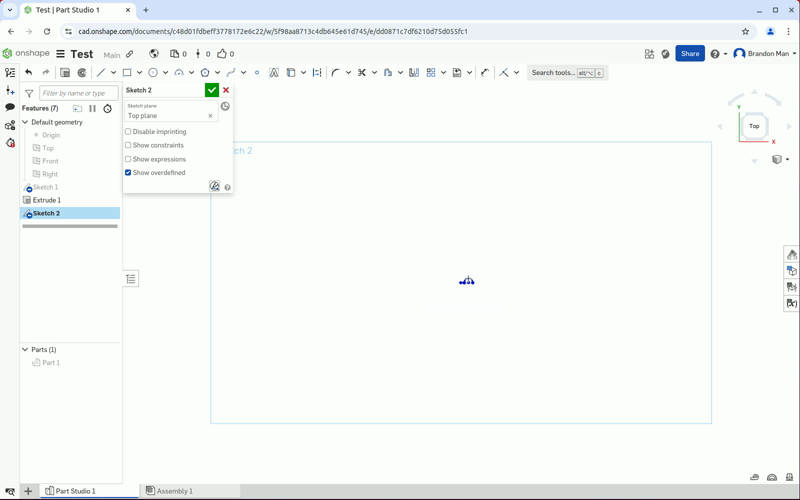
mouse_move(472, 282)
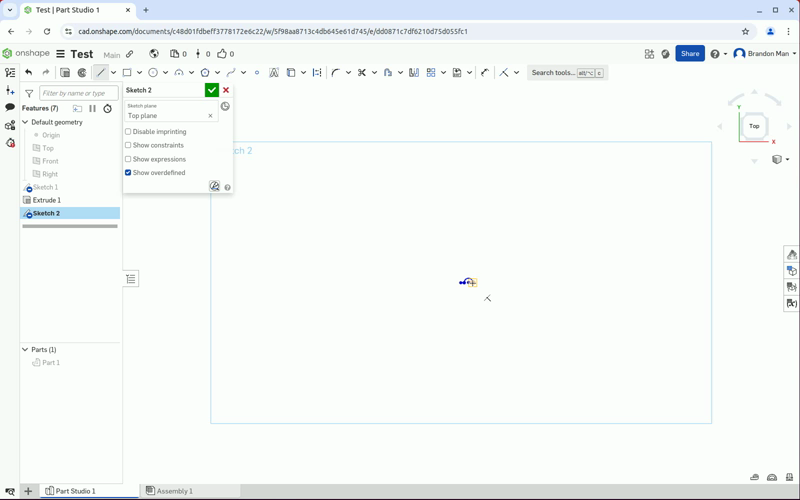
click(472, 282)
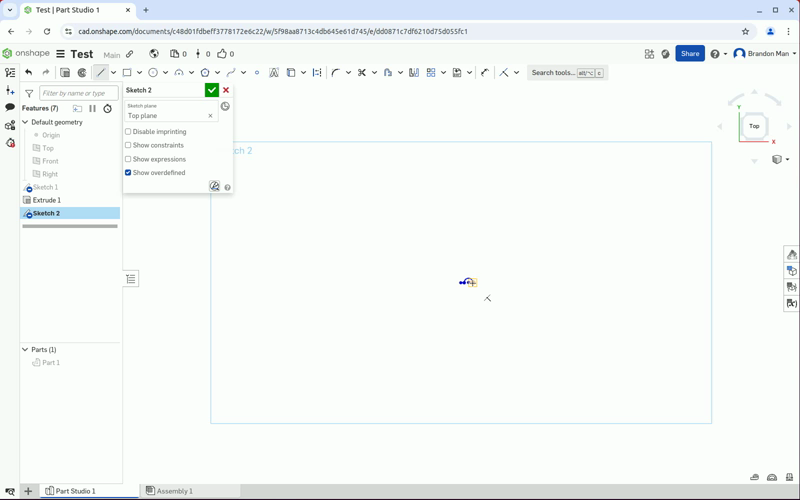
key_down(shift)
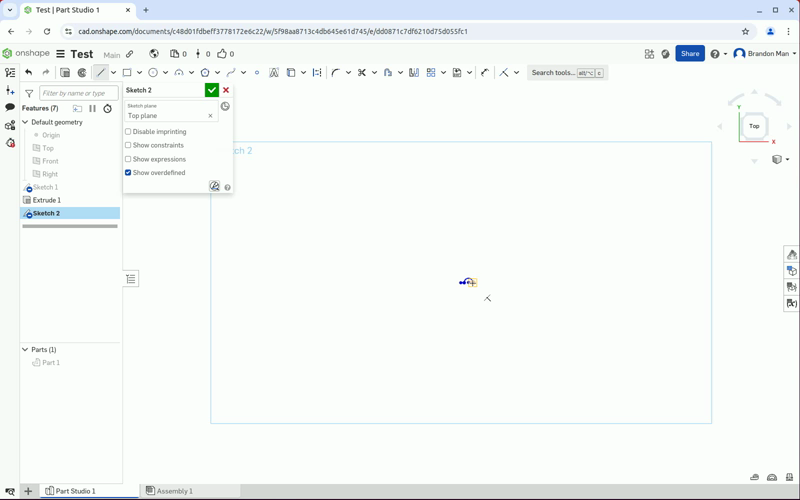
mouse_move(502, 282)
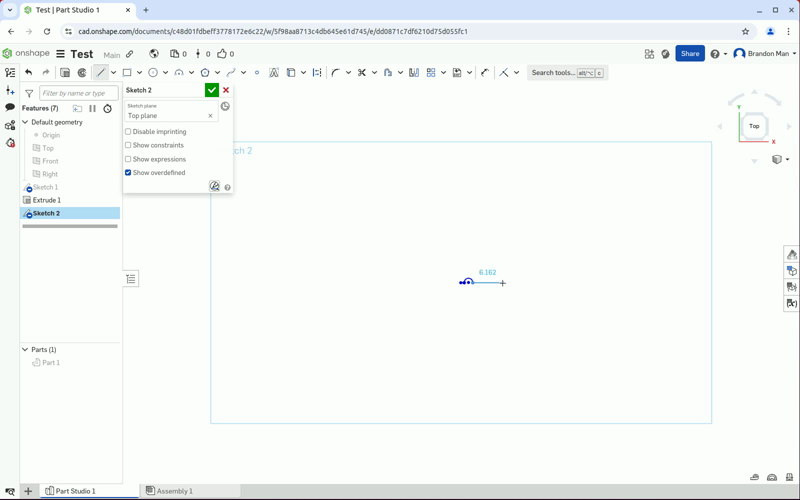
mouse_move(475, 282)
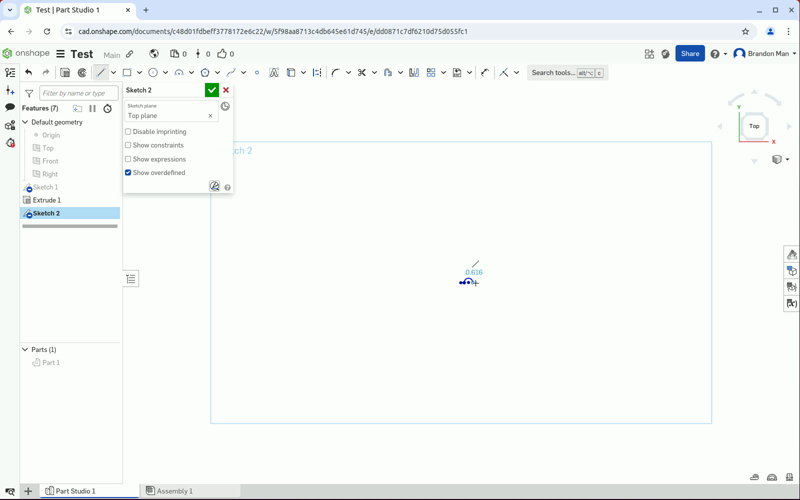
scroll(6)
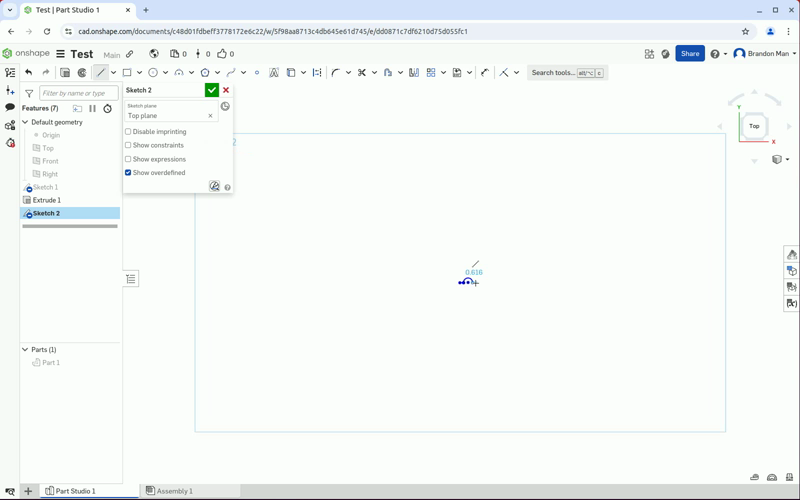
scroll(6)
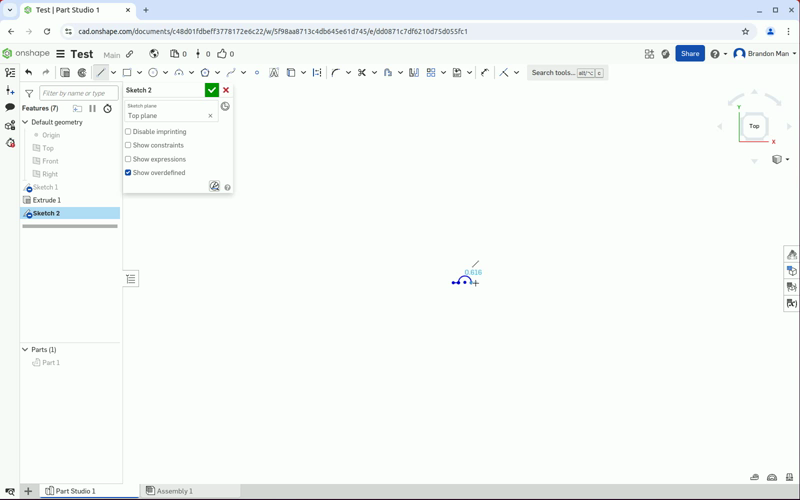
scroll(6)
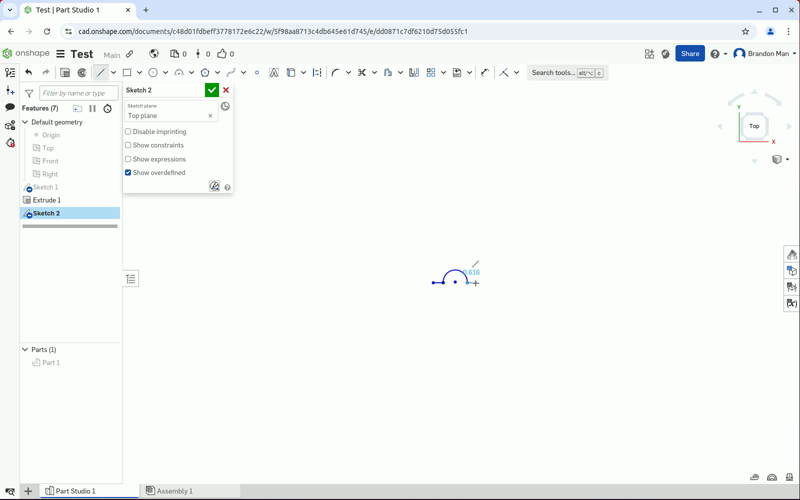
scroll(6)
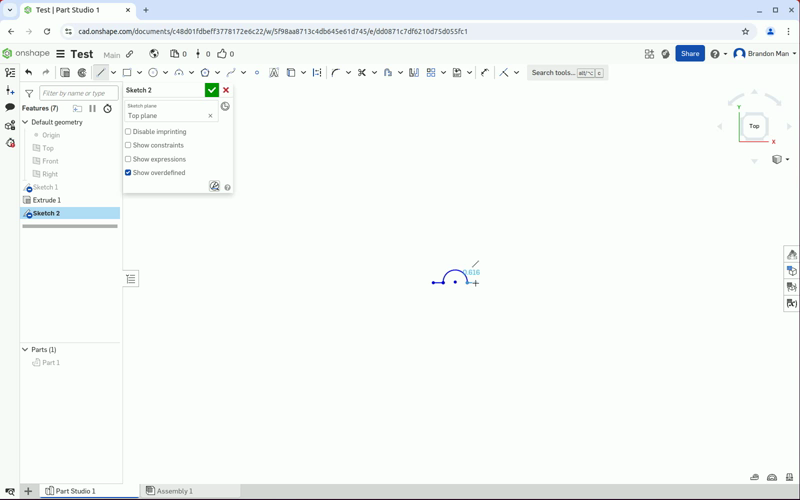
scroll(6)
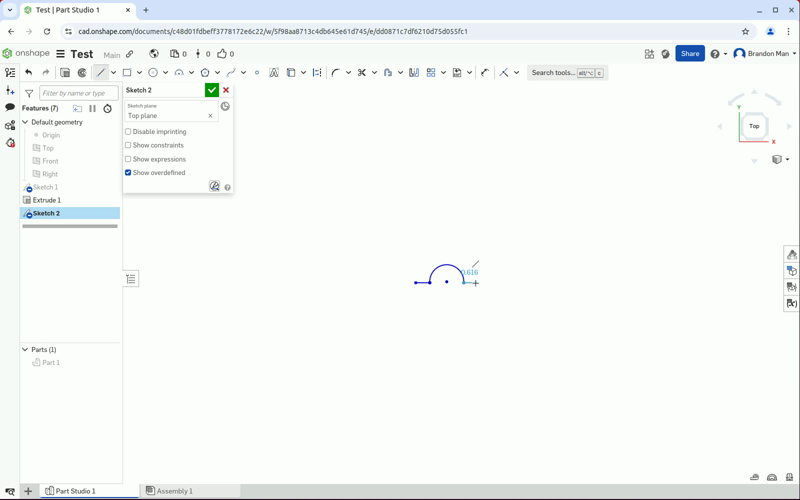
scroll(6)
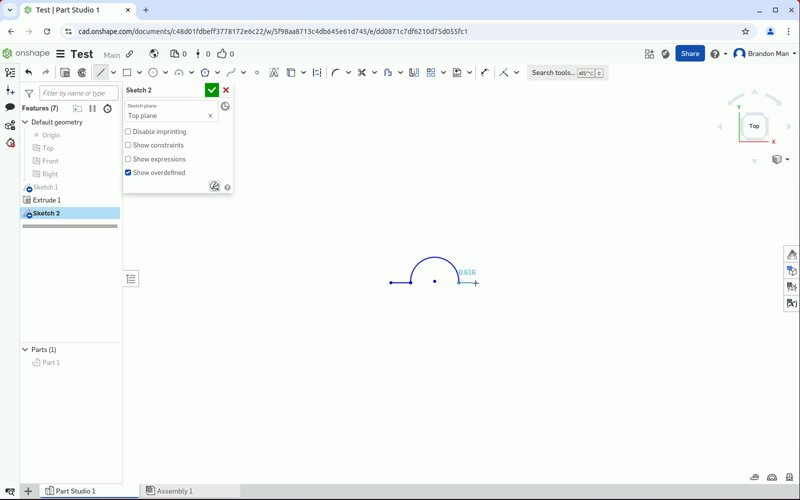
scroll(6)
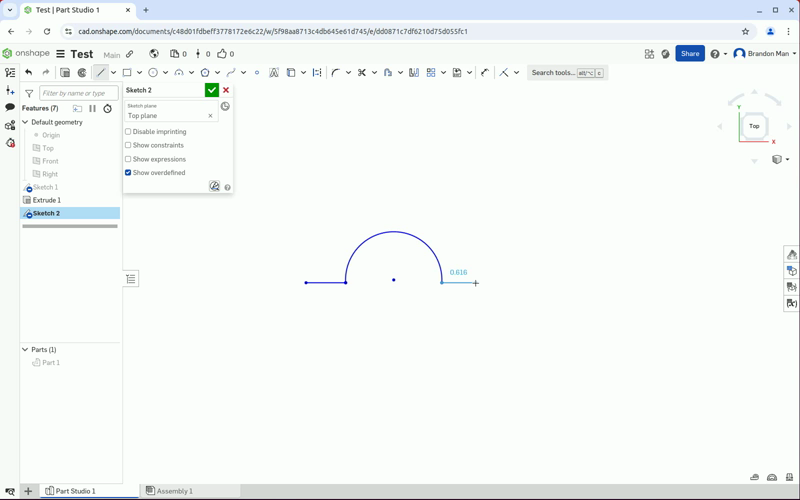
click(475, 282)
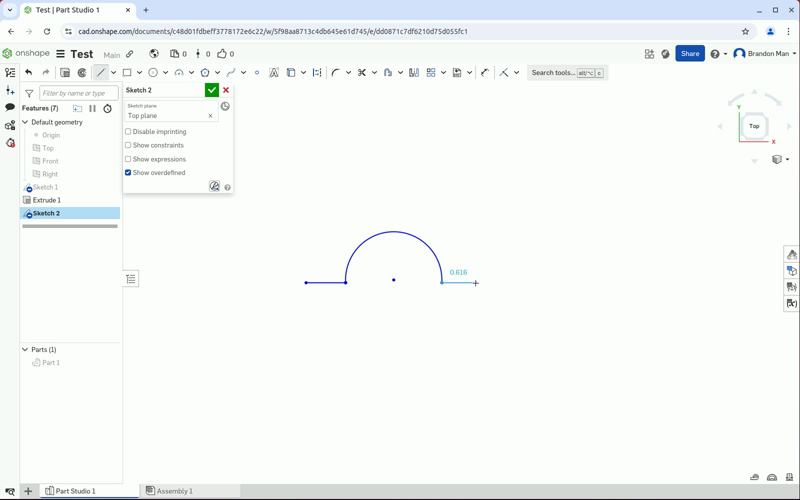
scroll(-6)
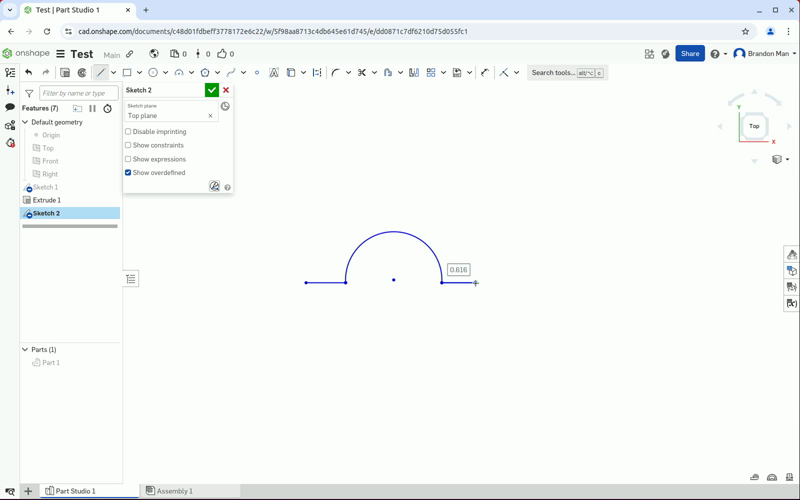
scroll(-6)
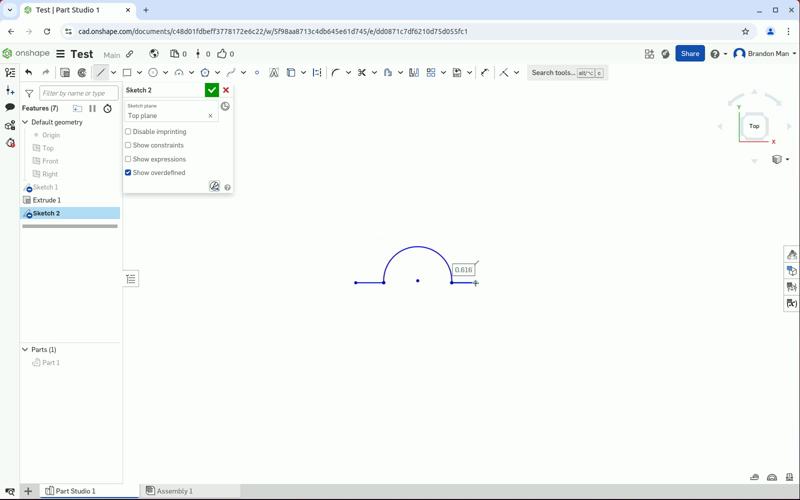
scroll(-6)
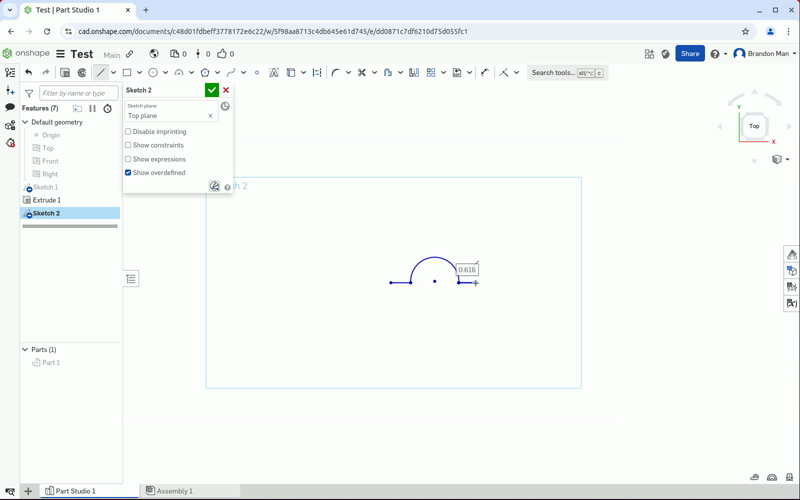
scroll(-6)
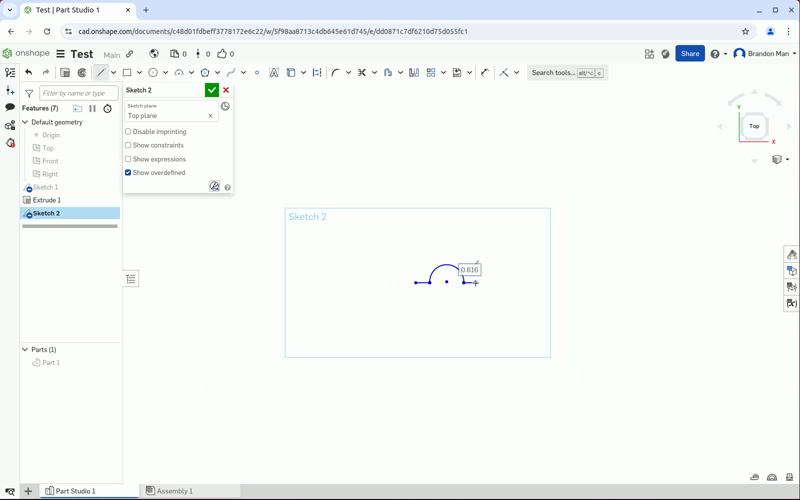
scroll(-6)
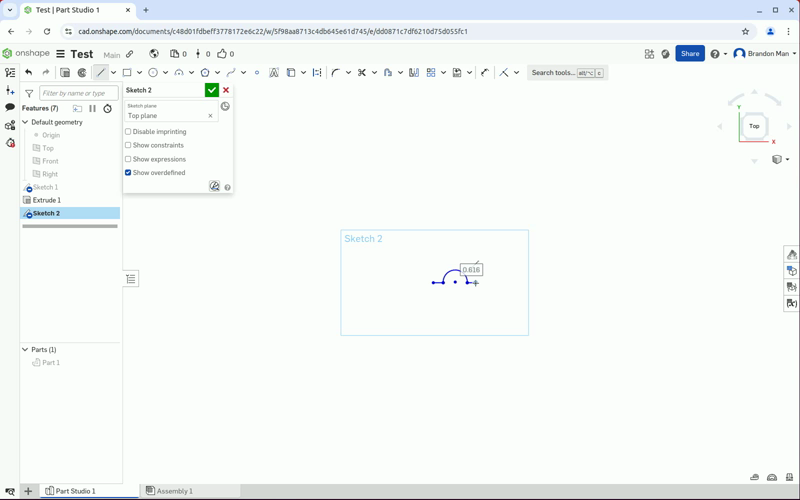
scroll(-6)
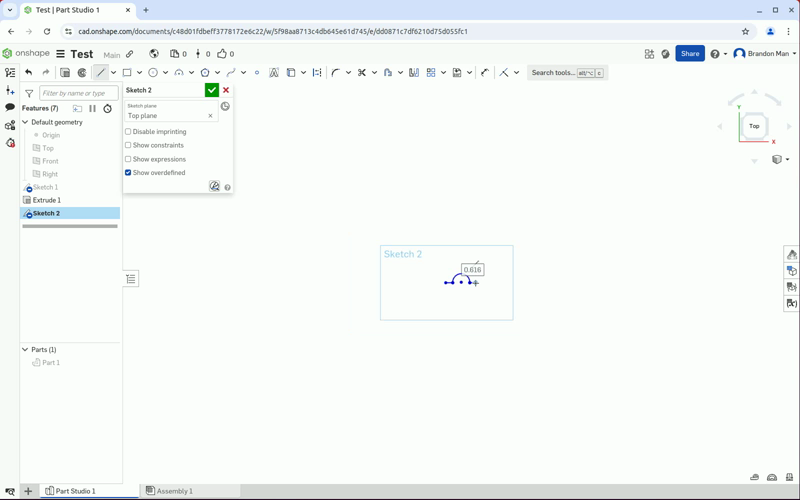
scroll(-6)
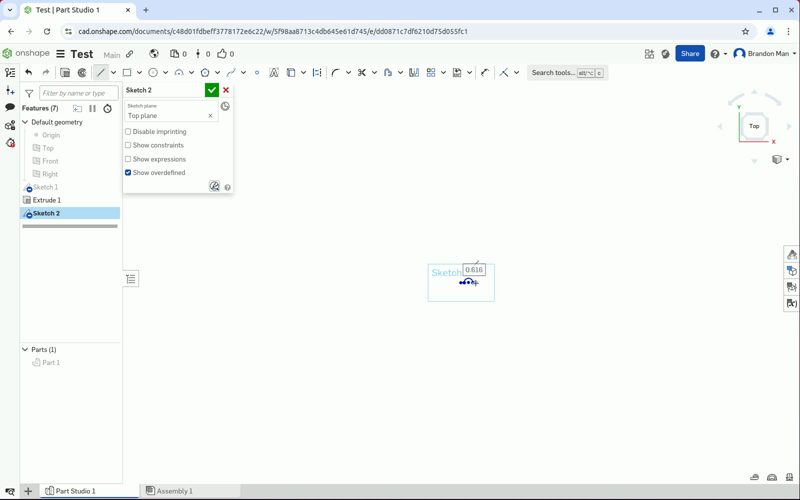
key_up(shift)
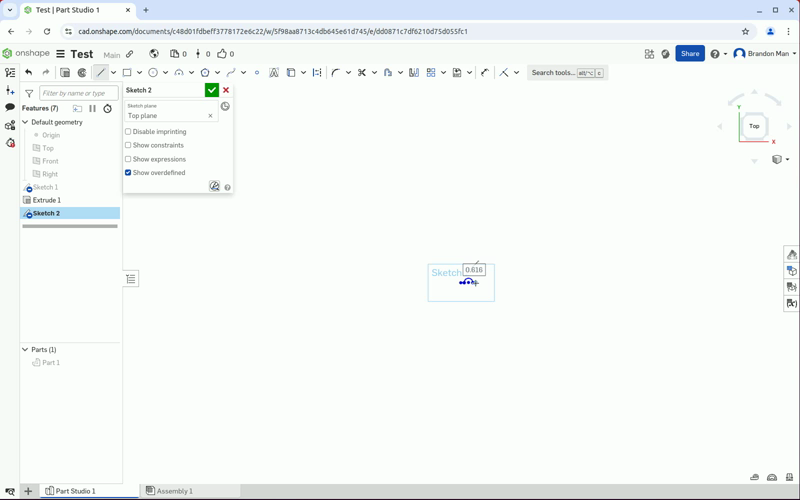
key_down(shift)
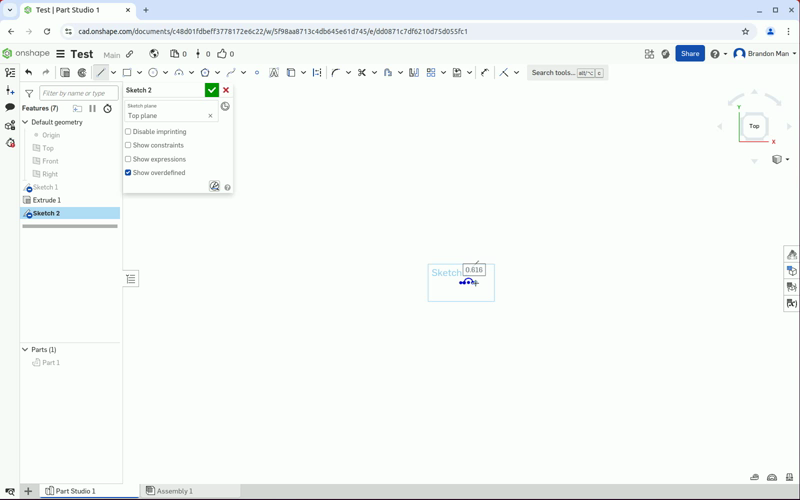
mouse_move(505, 282)
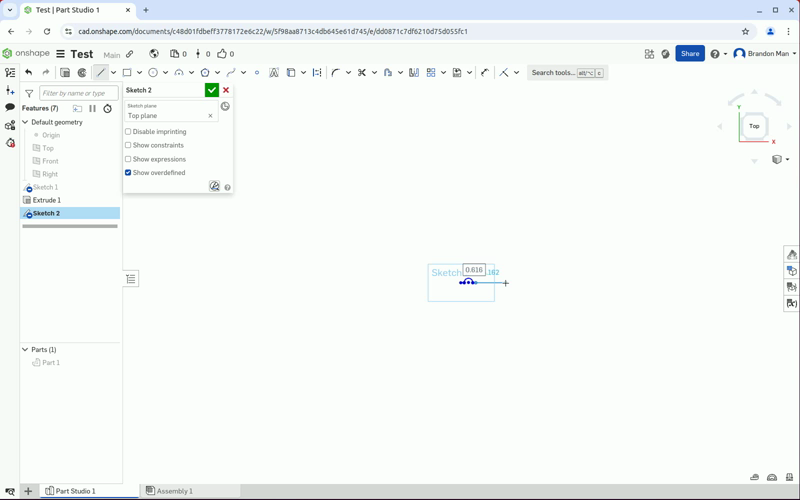
mouse_move(475, 275)
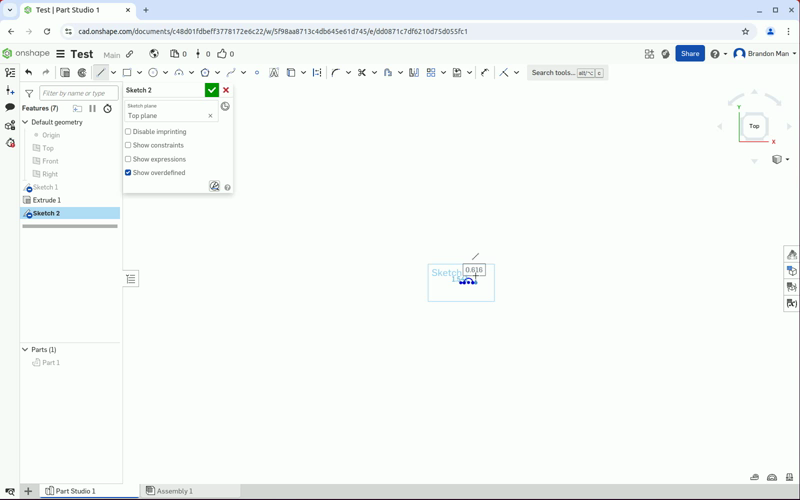
click(475, 275)
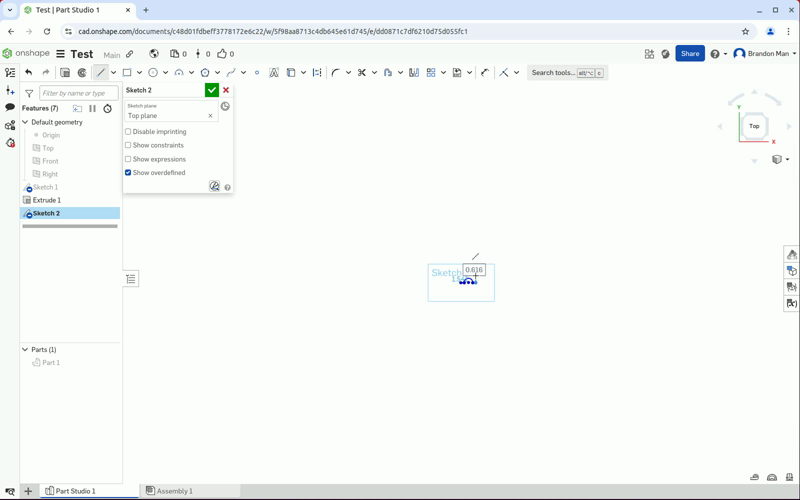
key_up(shift)
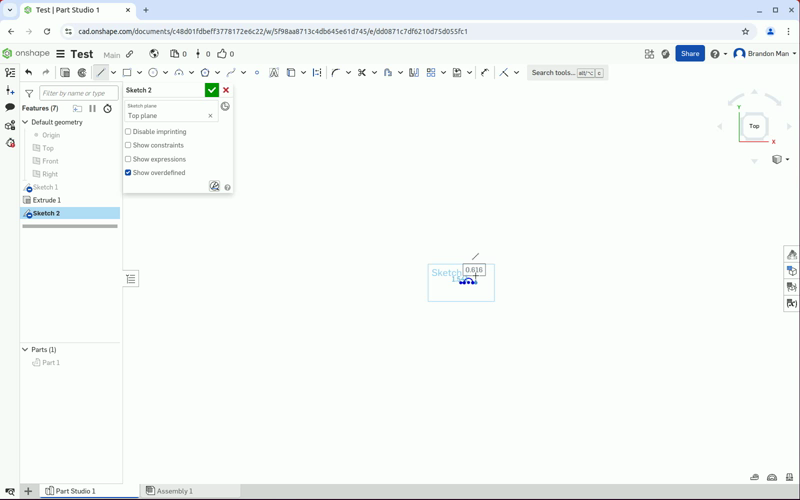
key_down(shift)
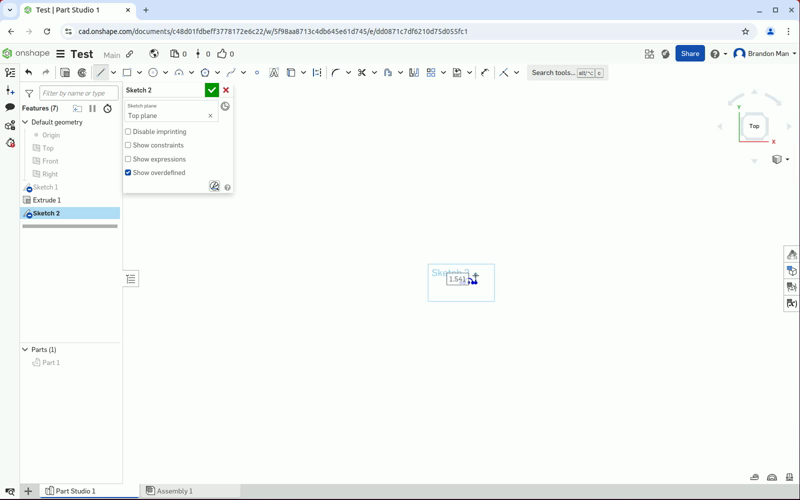
mouse_move(505, 275)
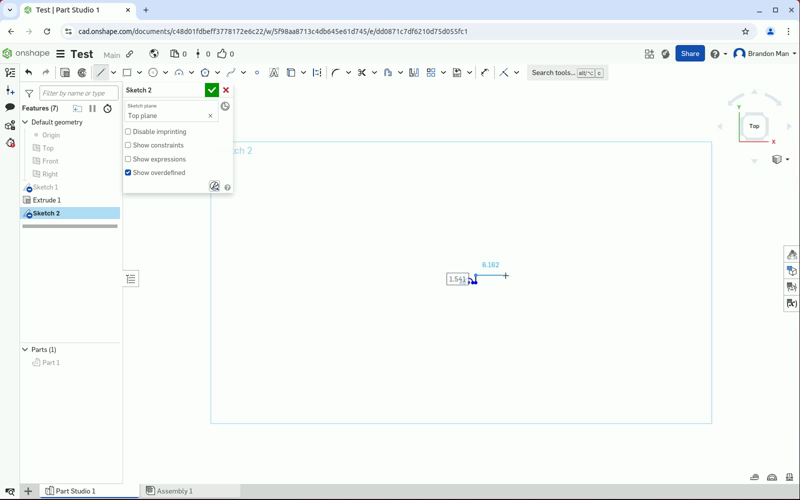
mouse_move(460, 275)
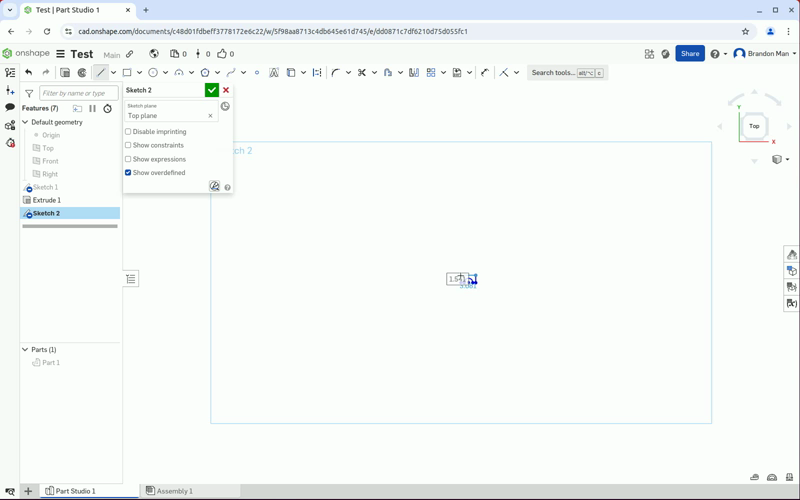
click(460, 275)
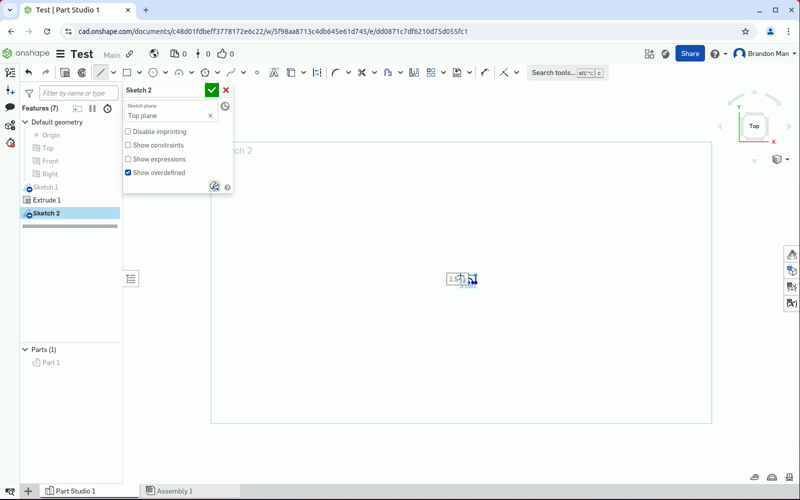
key_up(shift)
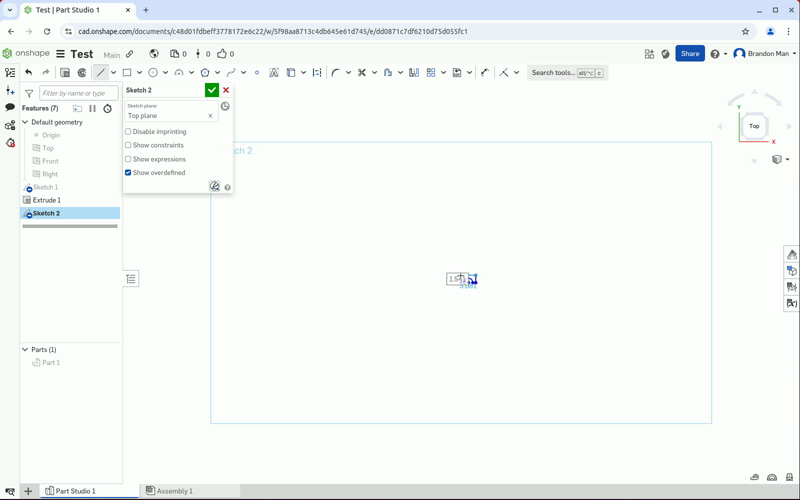
mouse_move(490, 275)
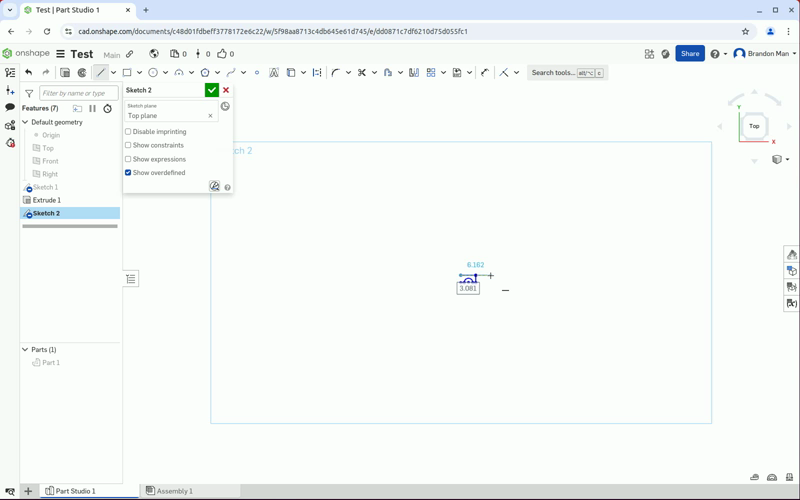
key_down(shift)
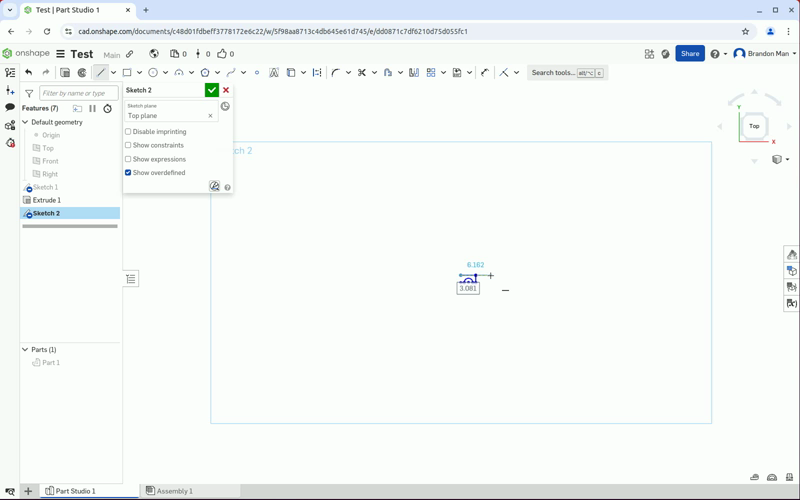
mouse_move(460, 282)
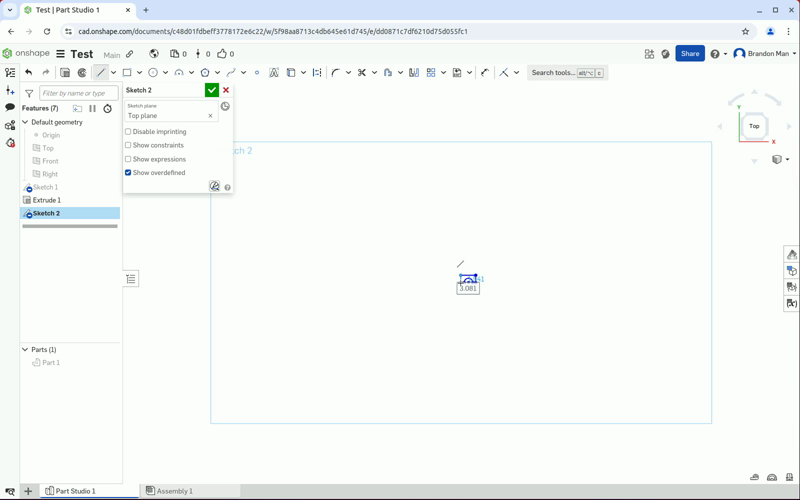
scroll(6)
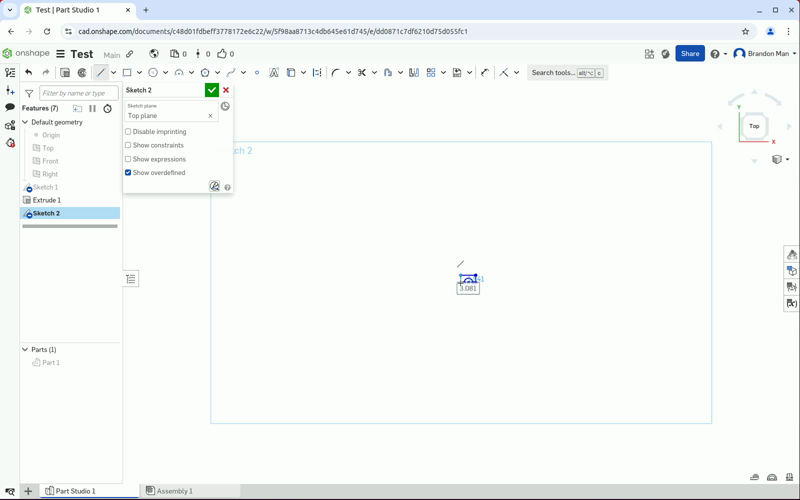
scroll(6)
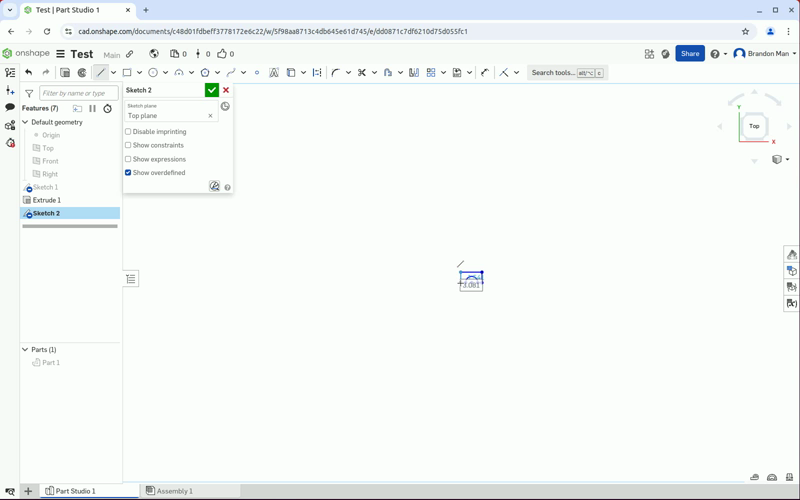
scroll(6)
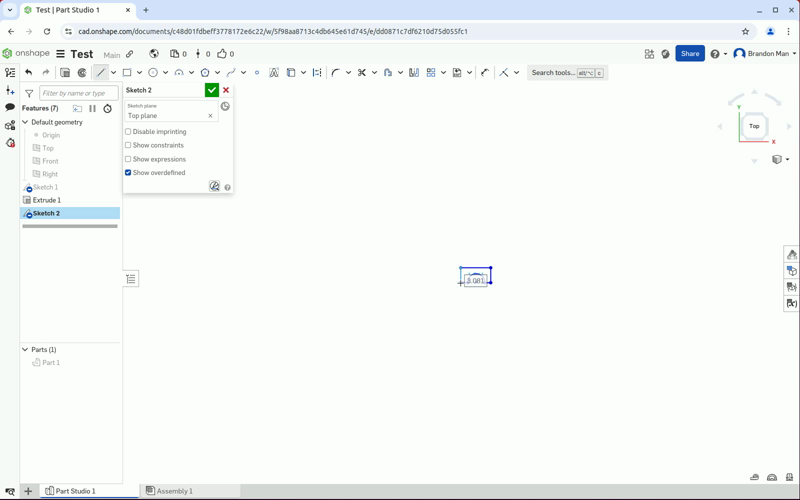
scroll(6)
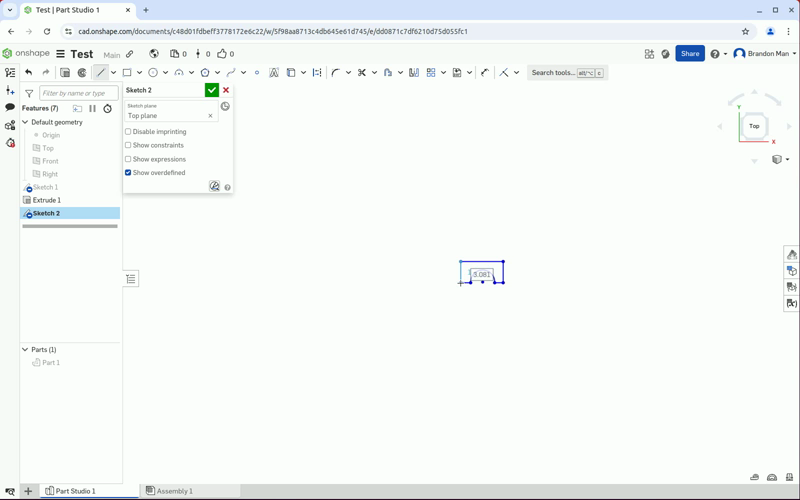
scroll(6)
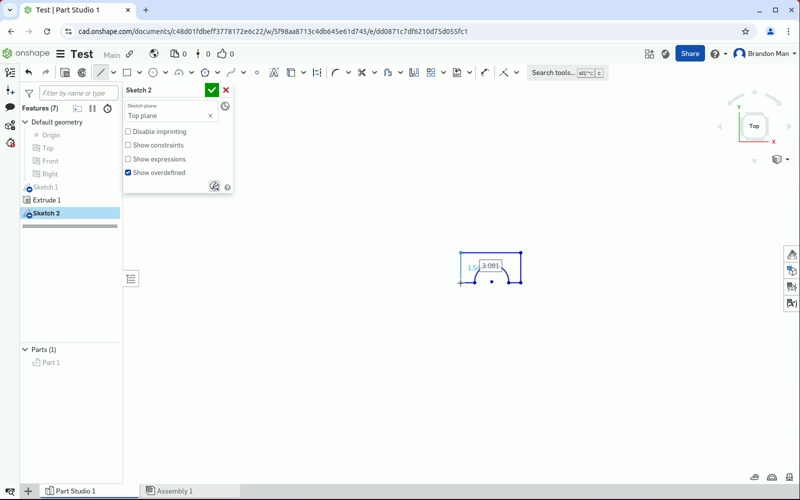
scroll(6)
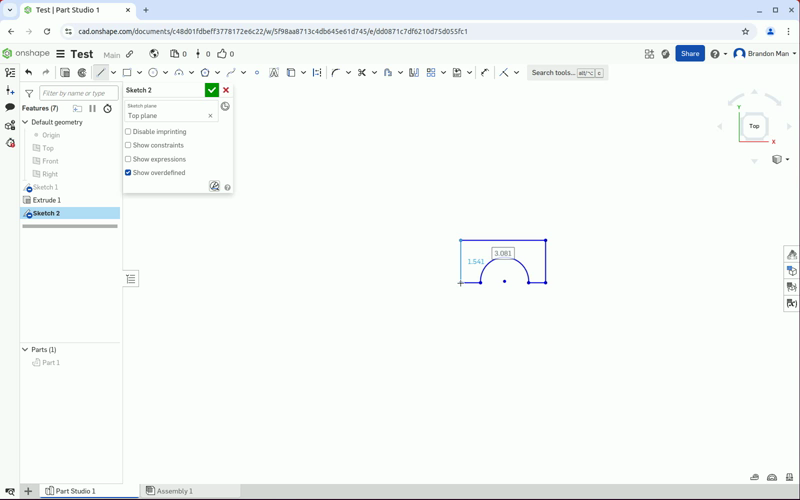
scroll(6)
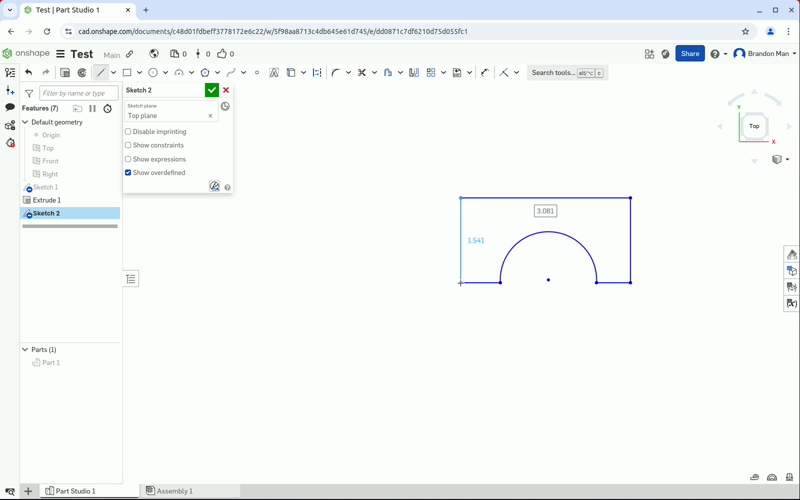
key_up(shift)
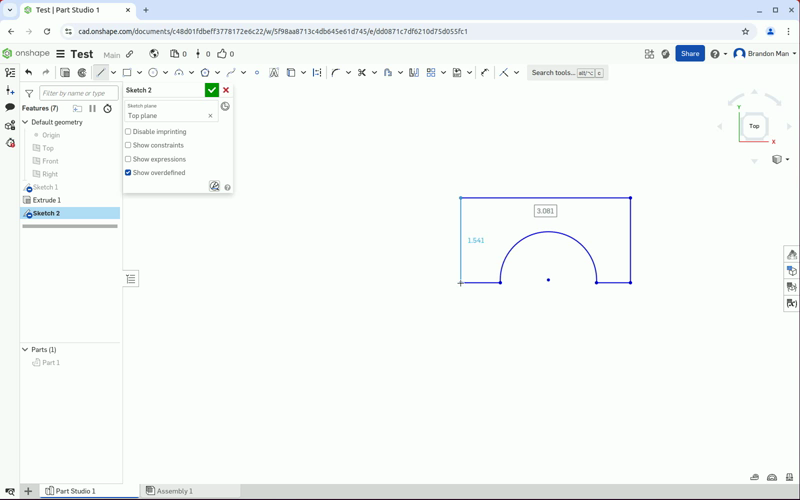
click(460, 282)
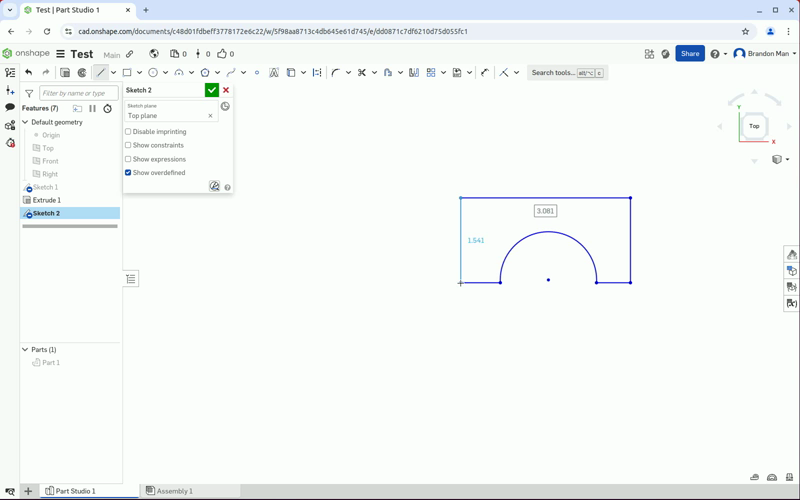
scroll(-6)
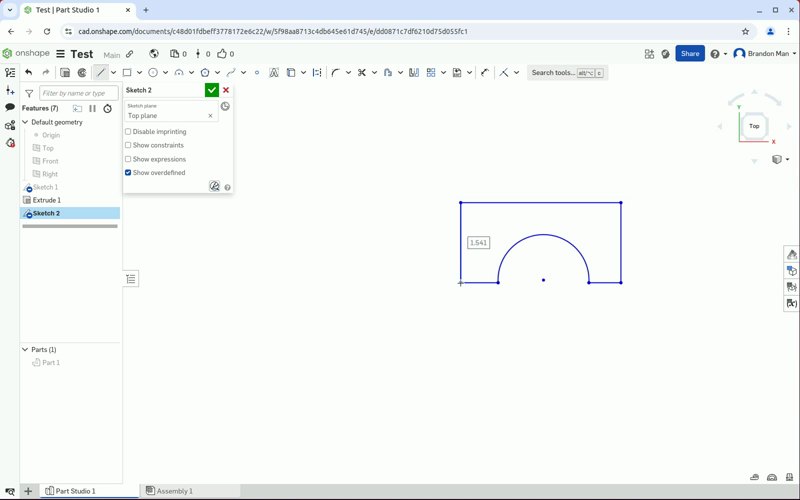
scroll(-6)
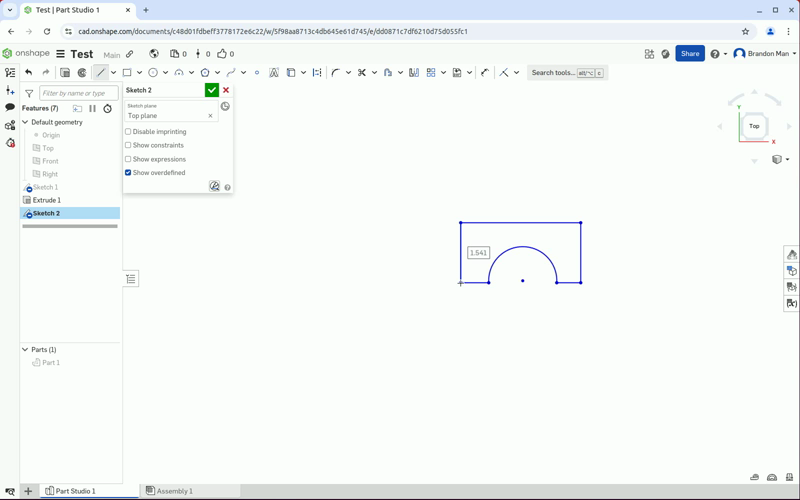
scroll(-6)
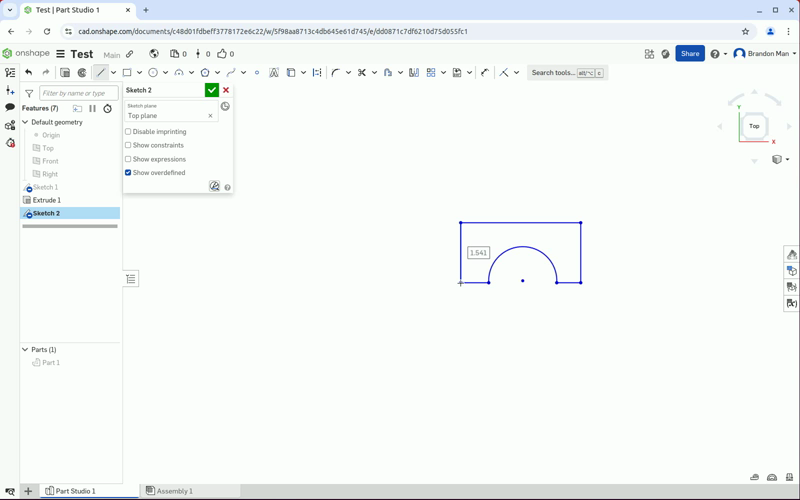
scroll(-6)
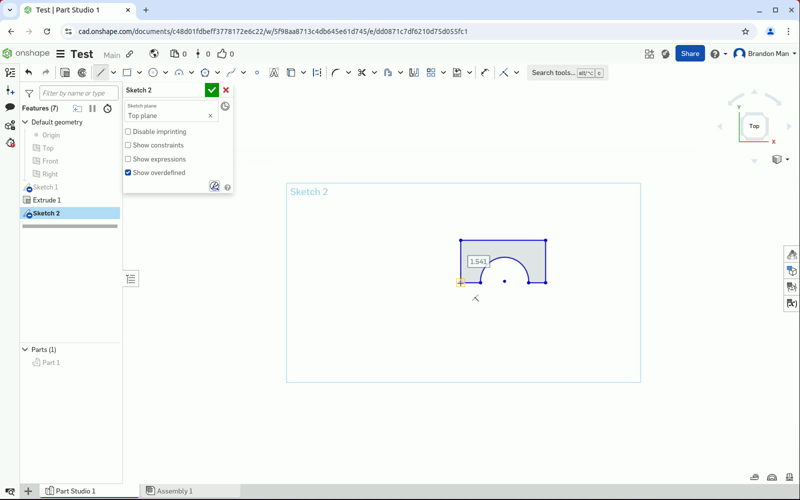
scroll(-6)
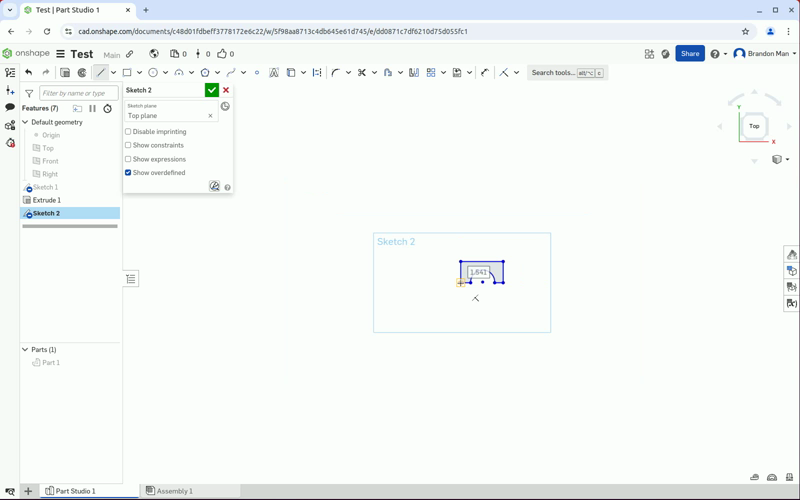
scroll(-6)
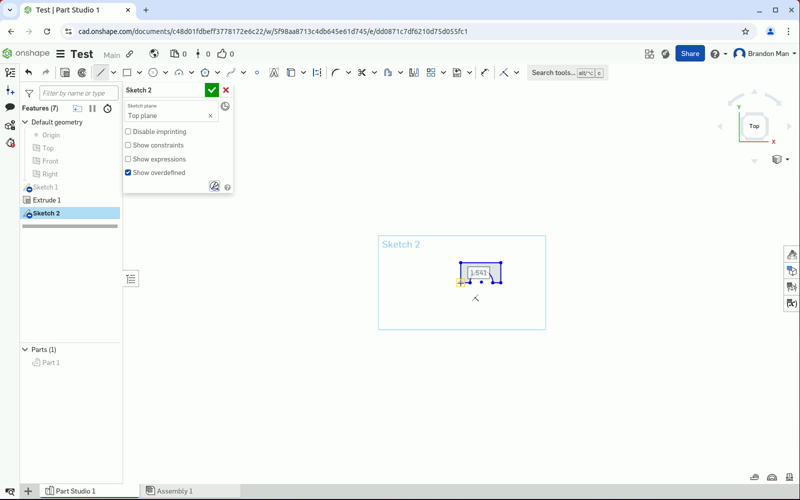
scroll(-6)
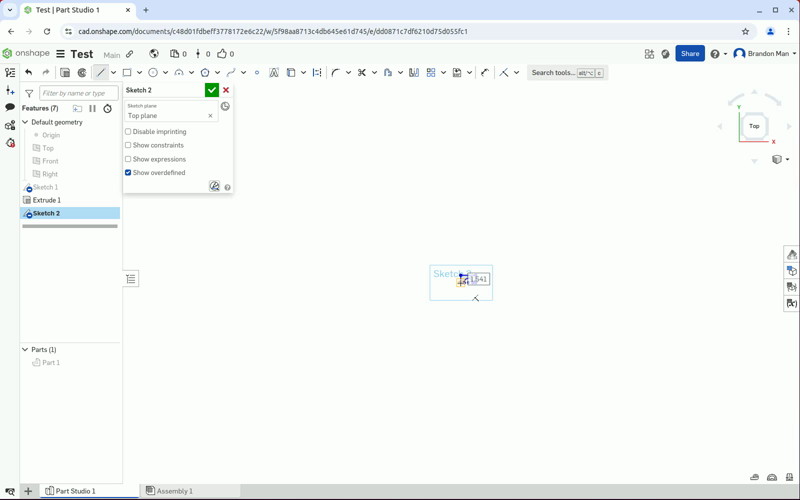
key(esc)
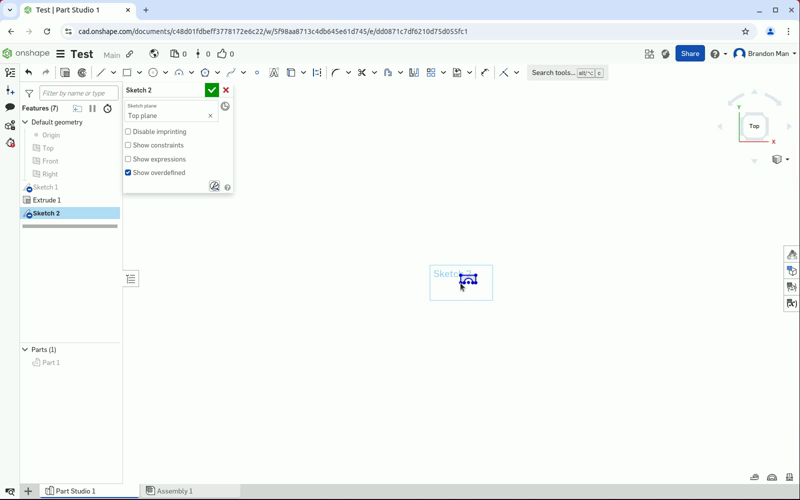
mouse_move(467, 282)
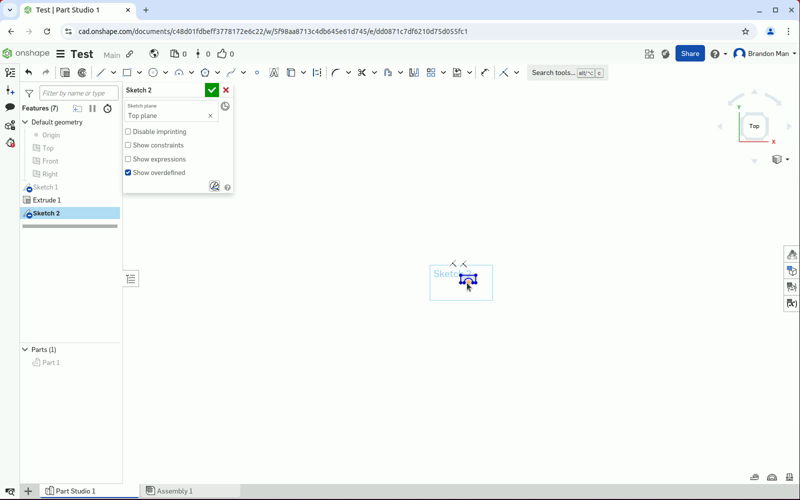
scroll(6)
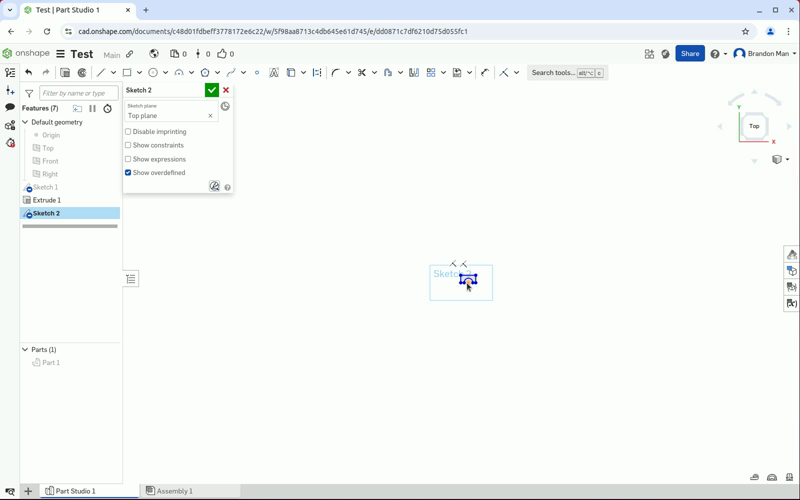
scroll(6)
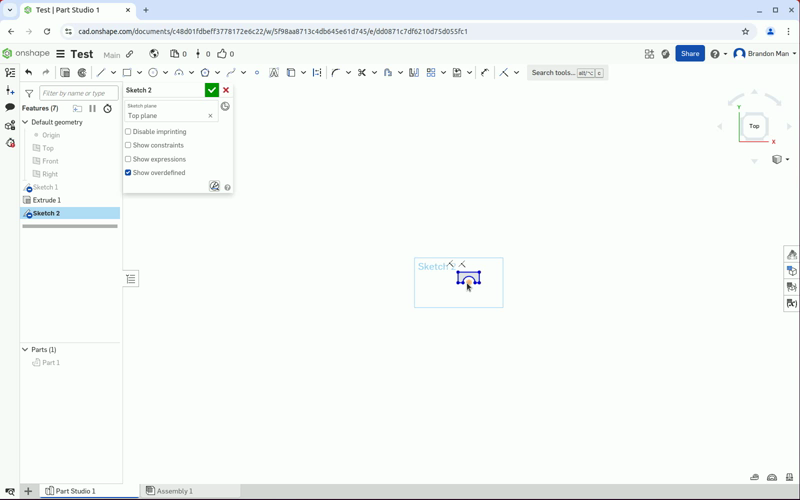
scroll(6)
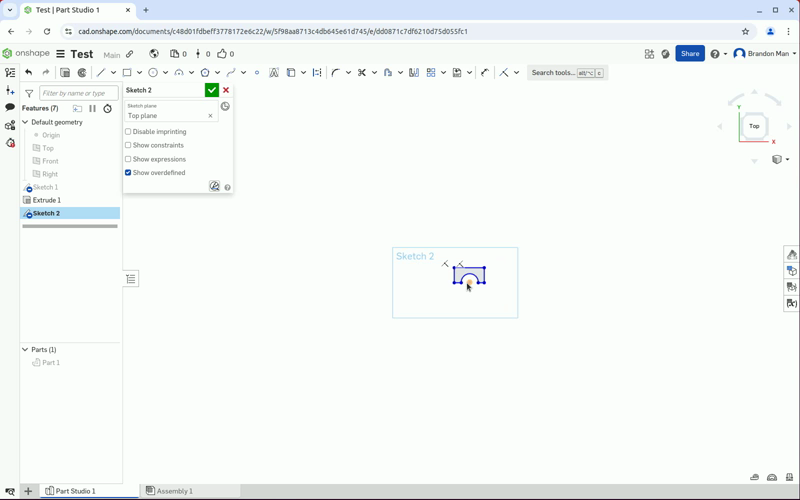
scroll(6)
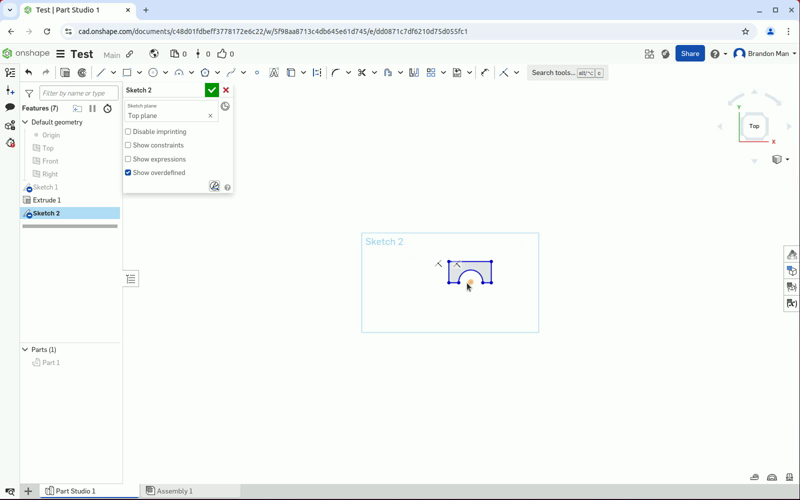
scroll(6)
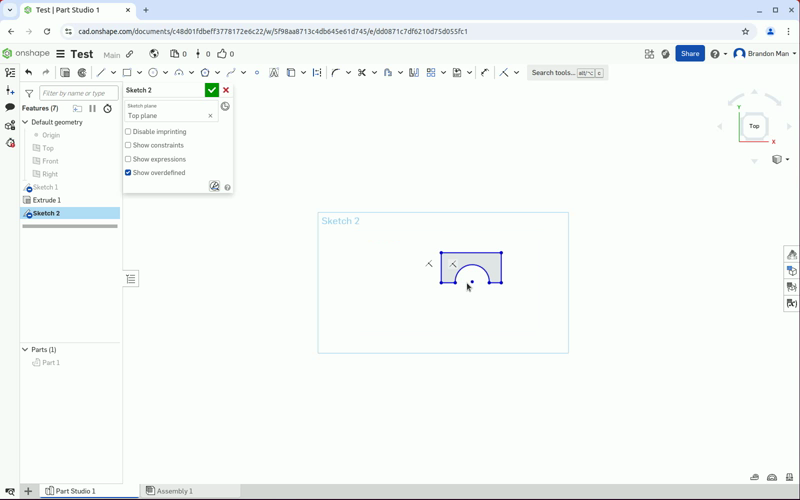
scroll(6)
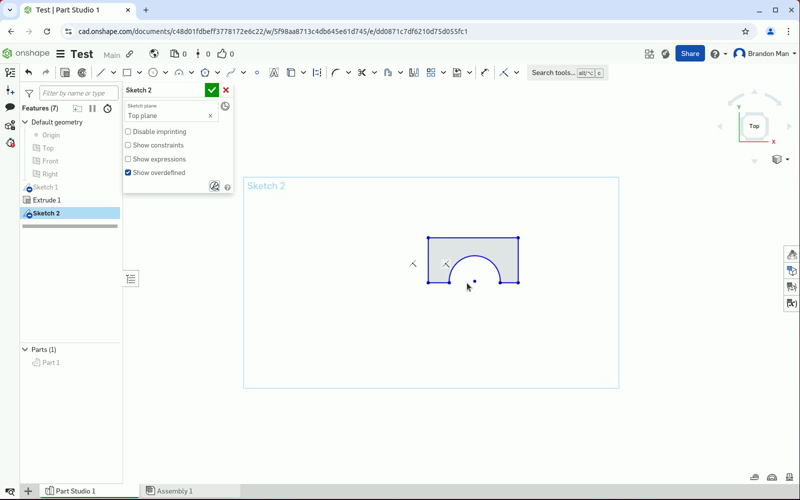
scroll(6)
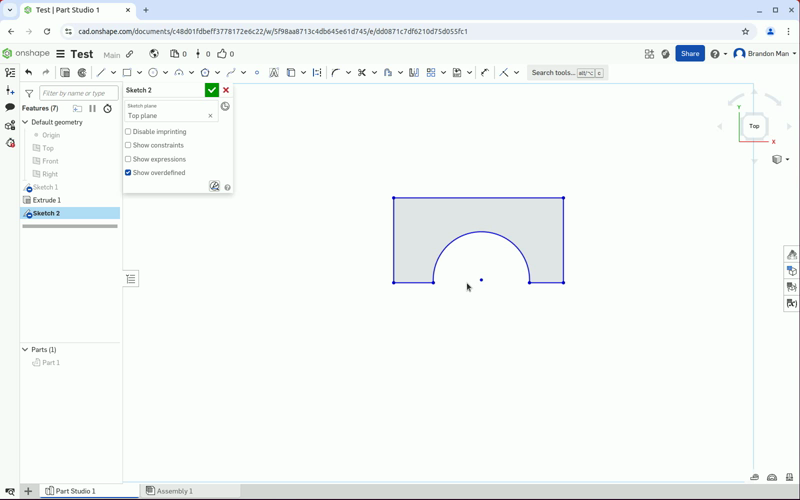
click(467, 282)
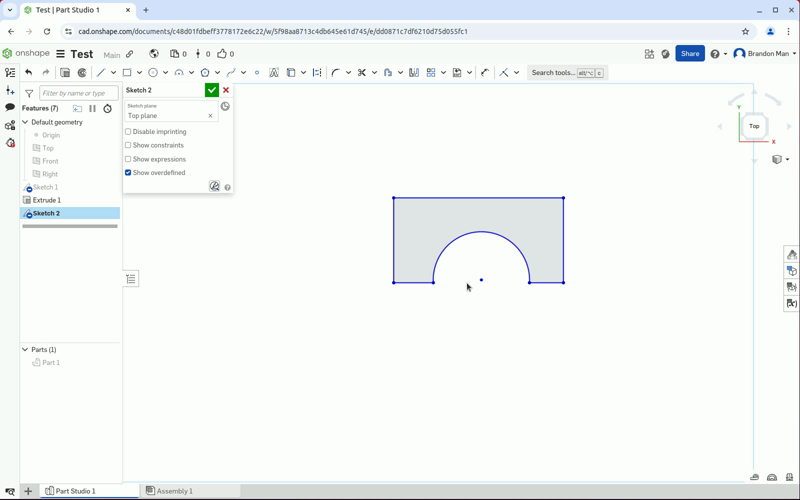
scroll(-6)
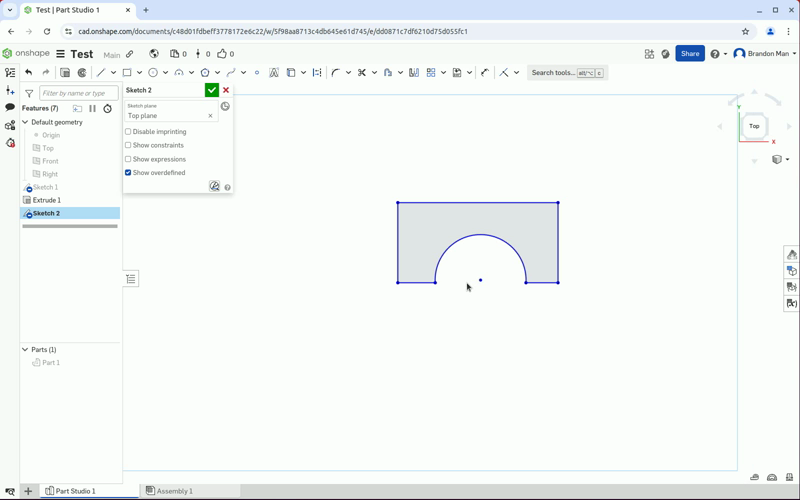
scroll(-6)
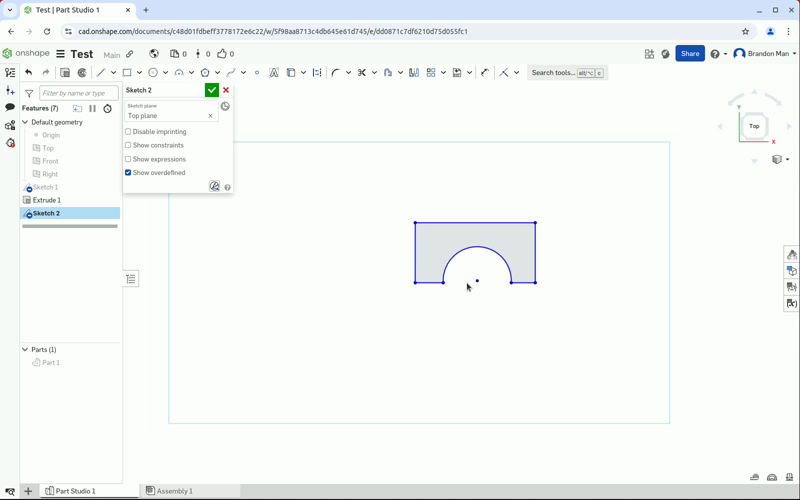
scroll(-6)
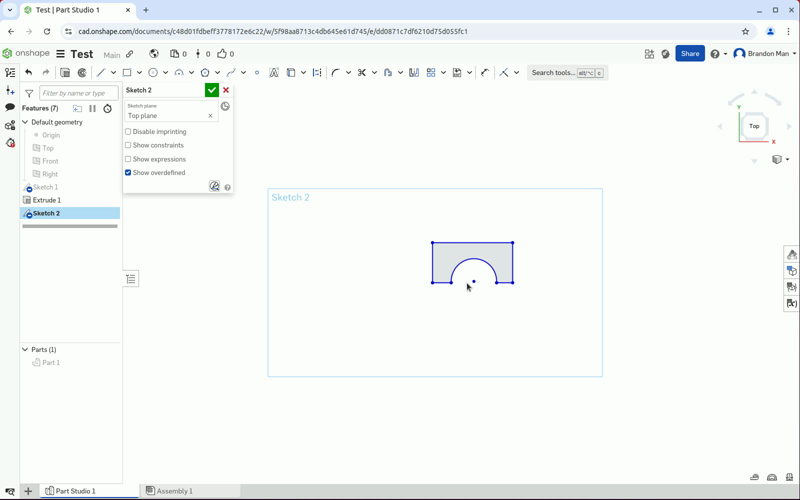
scroll(-6)
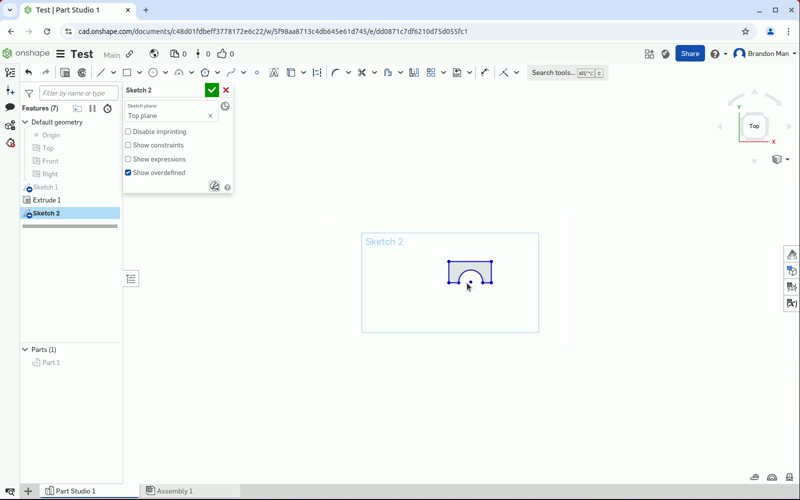
scroll(-6)
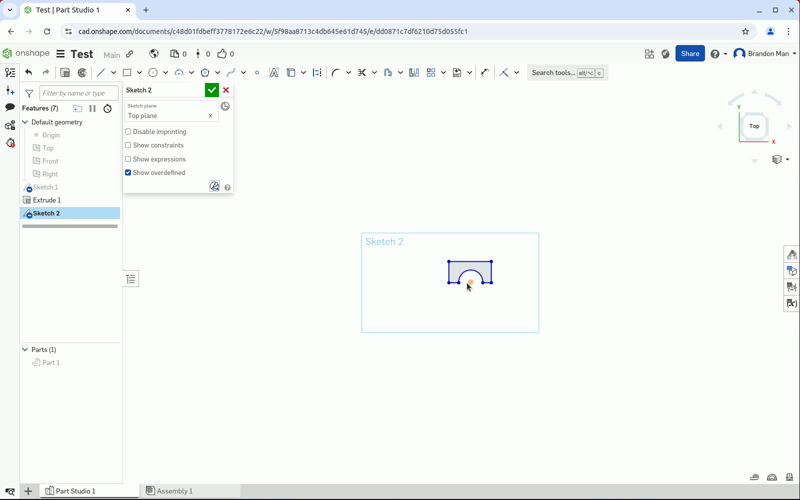
scroll(-6)
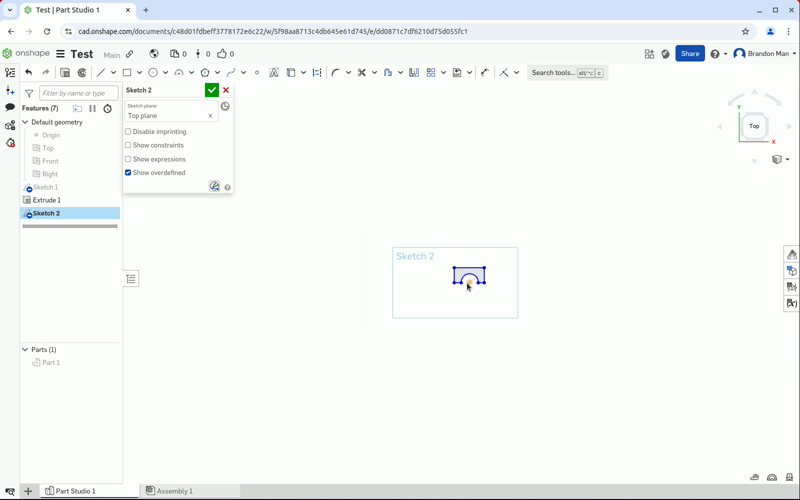
scroll(-6)
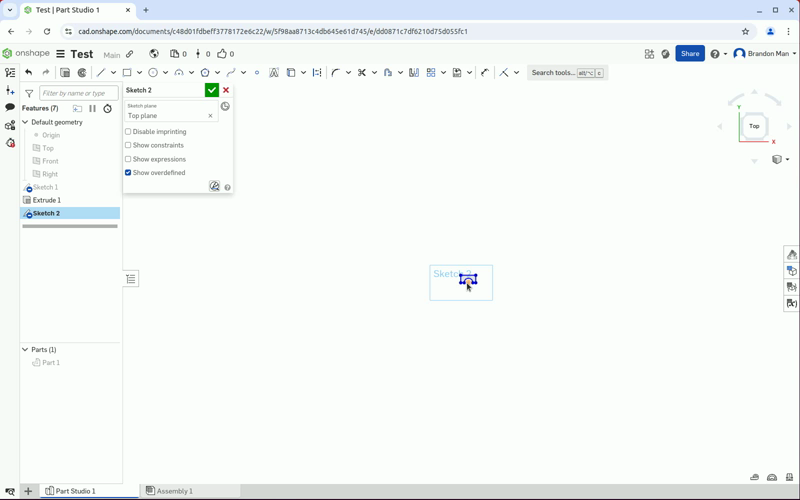
mouse_move(73, 352)
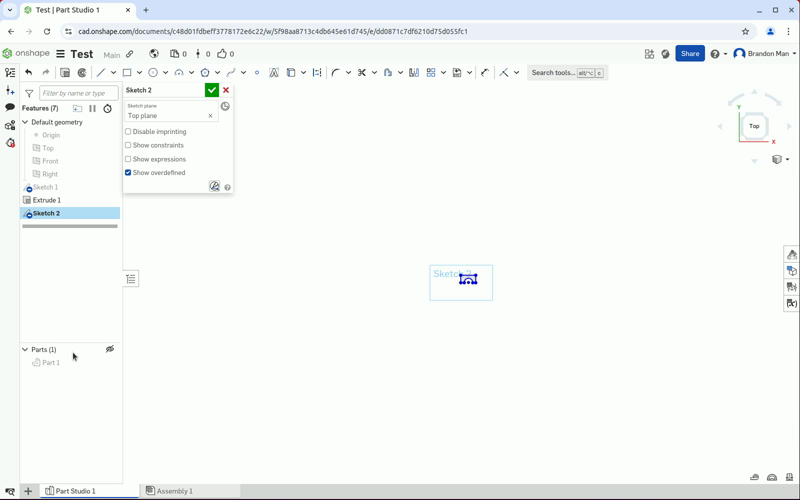
key(shift+y)
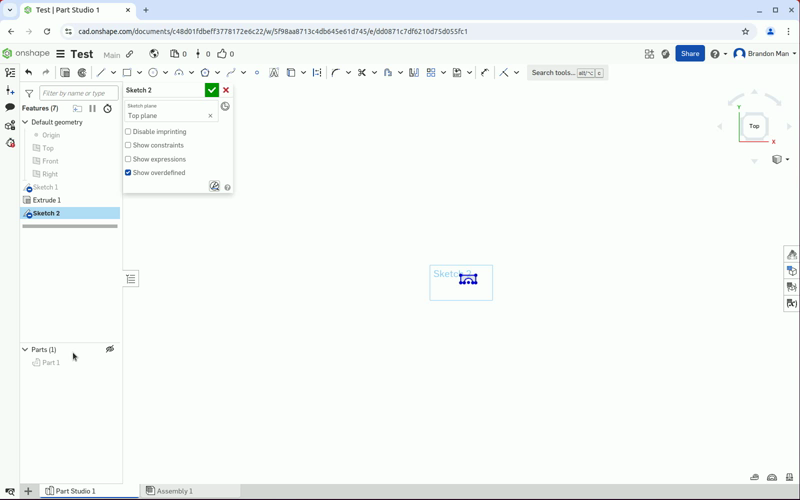
key(shift+e)
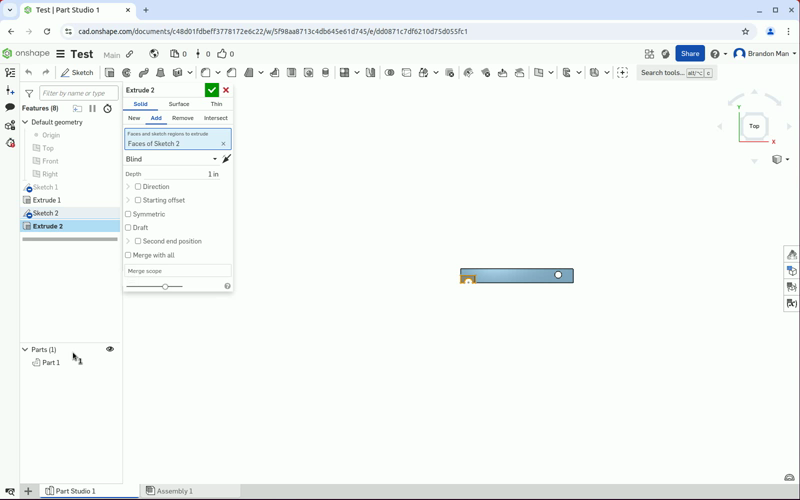
mouse_move(143, 106)
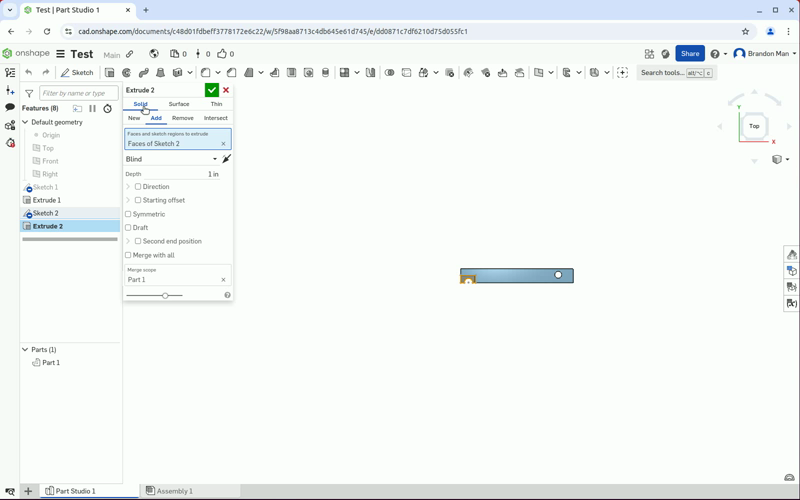
click(143, 106)
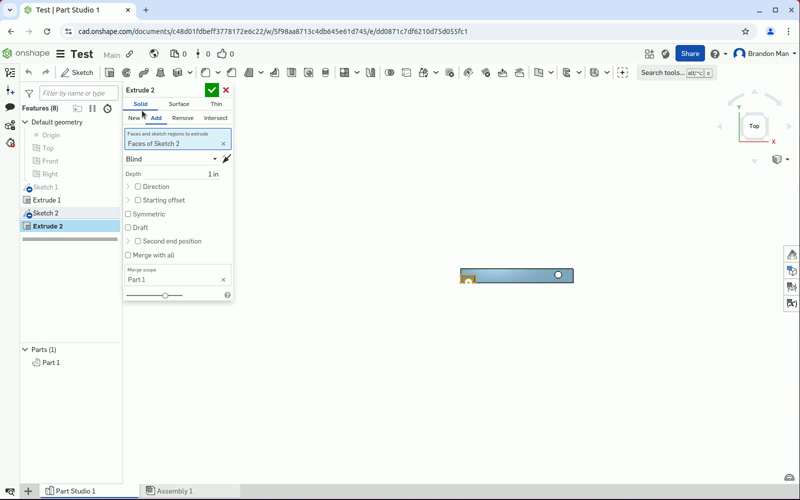
mouse_move(137, 120)
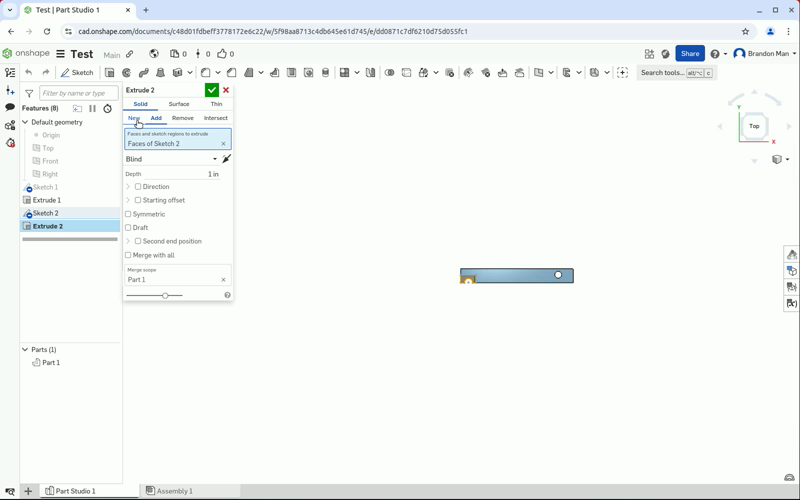
click(137, 120)
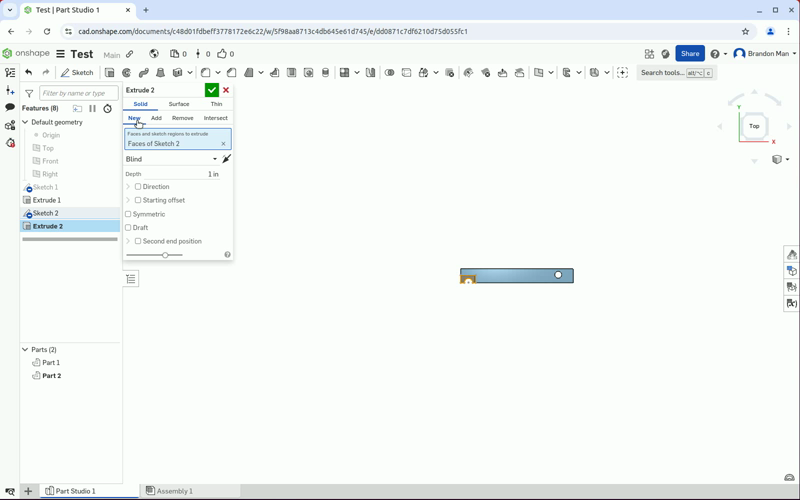
key(tab, 4)
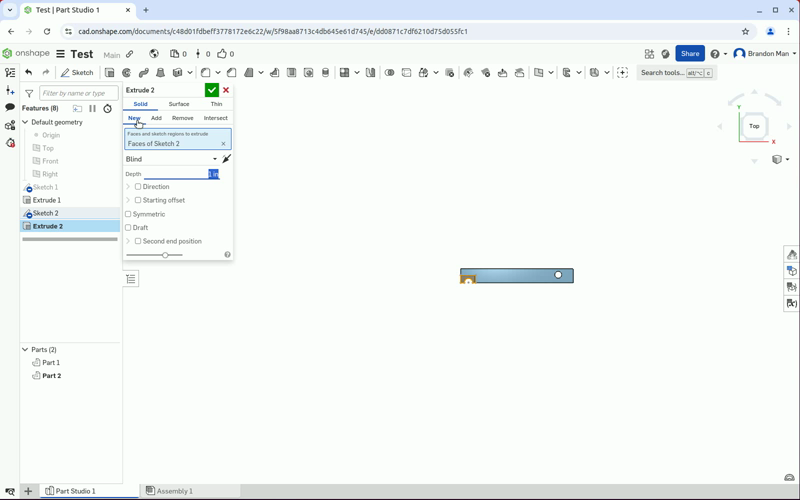
text(5.296)
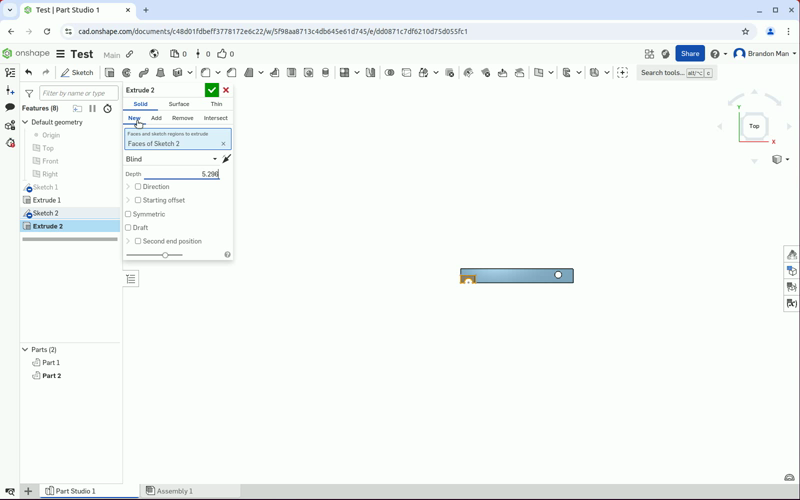
key(tab, 3)
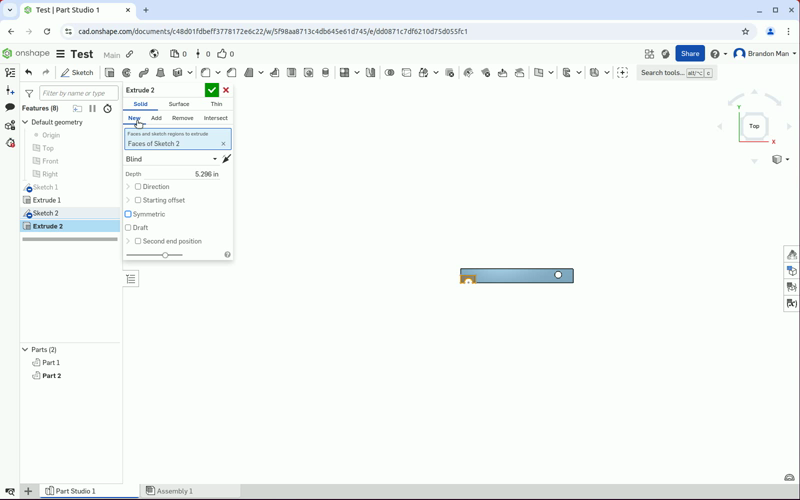
key(space)
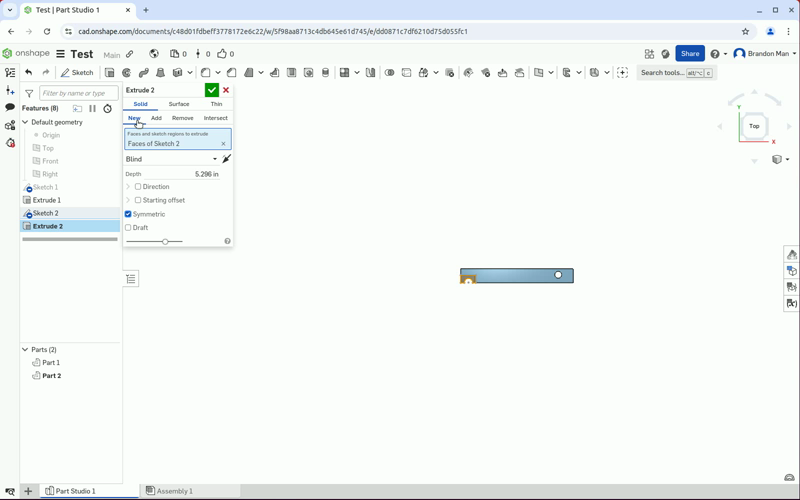
key(enter)
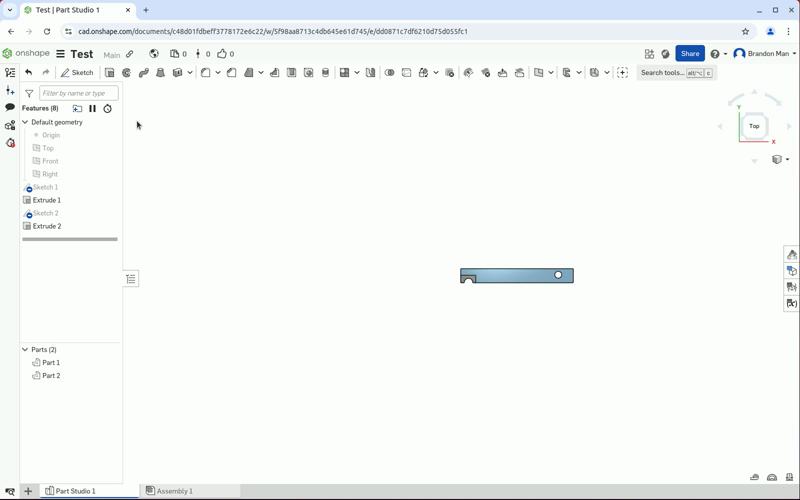
key(shift+h)
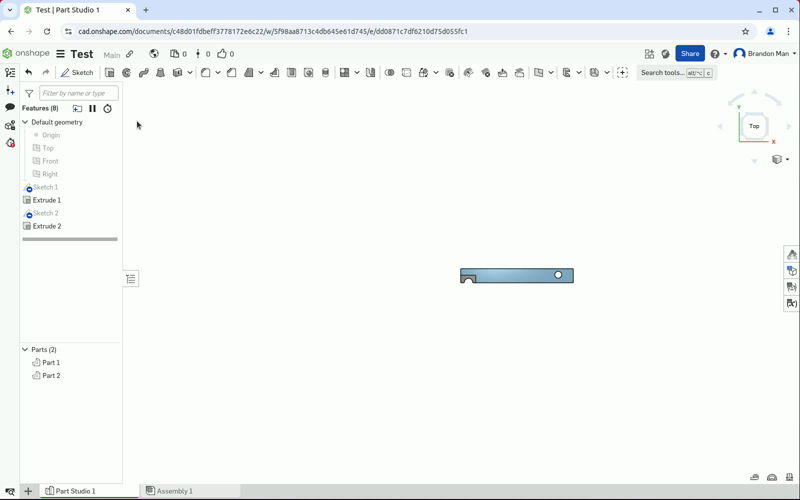
key(shift+h)
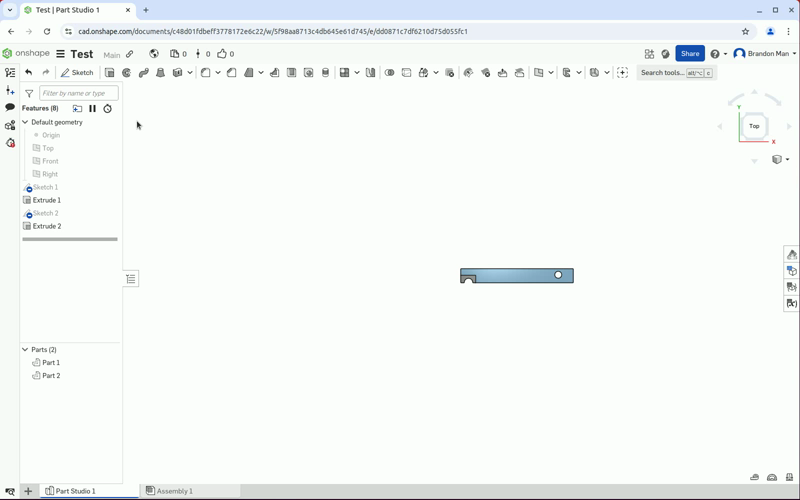
mouse_move(73, 189)
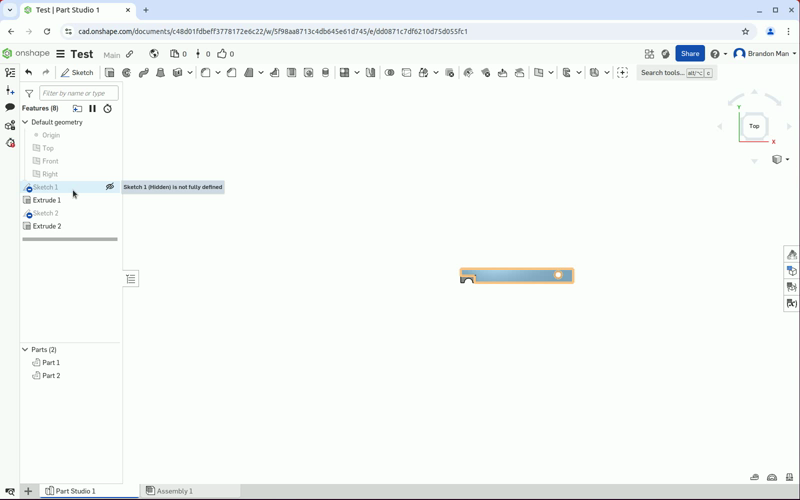
click(73, 189)
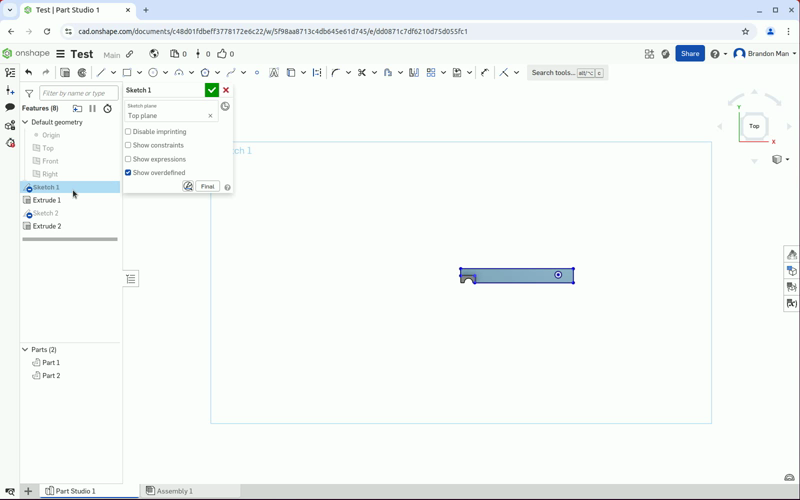
mouse_move(229, 92)
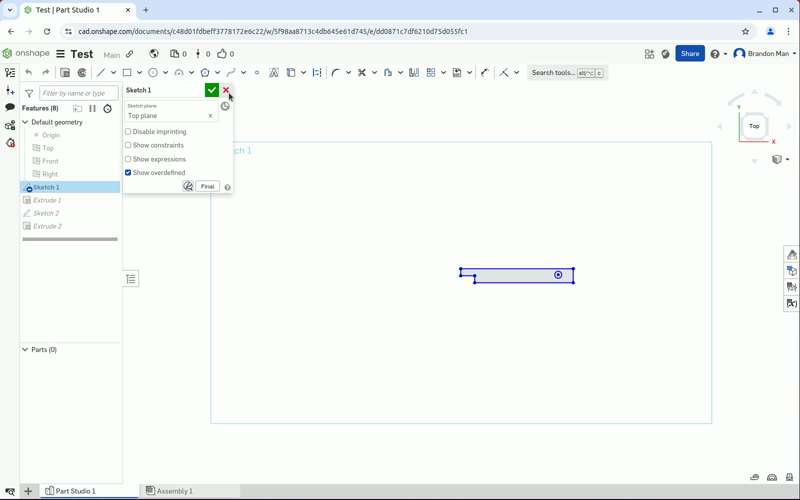
click(229, 92)
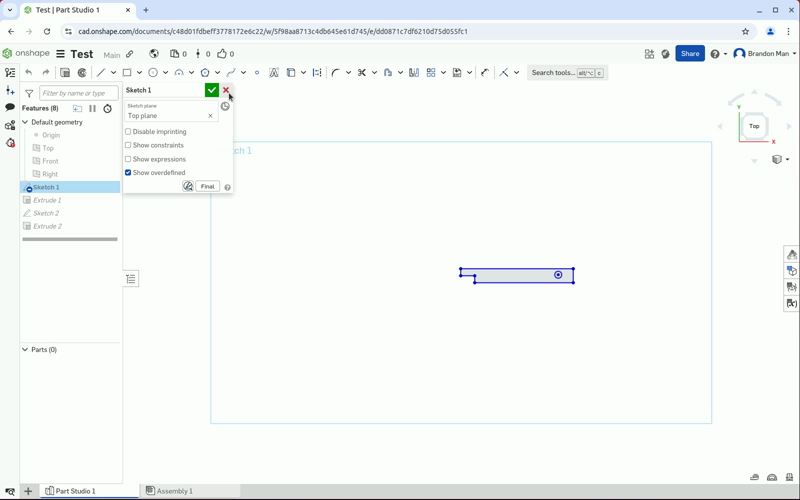
key(shift+s)
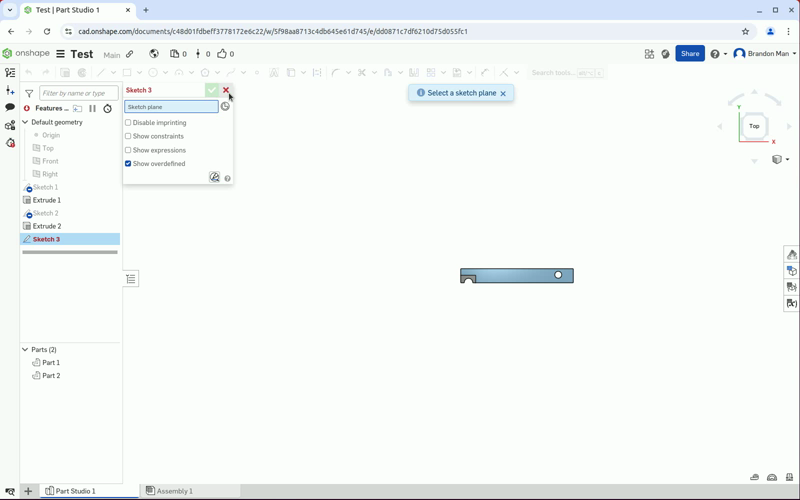
mouse_move(73, 150)
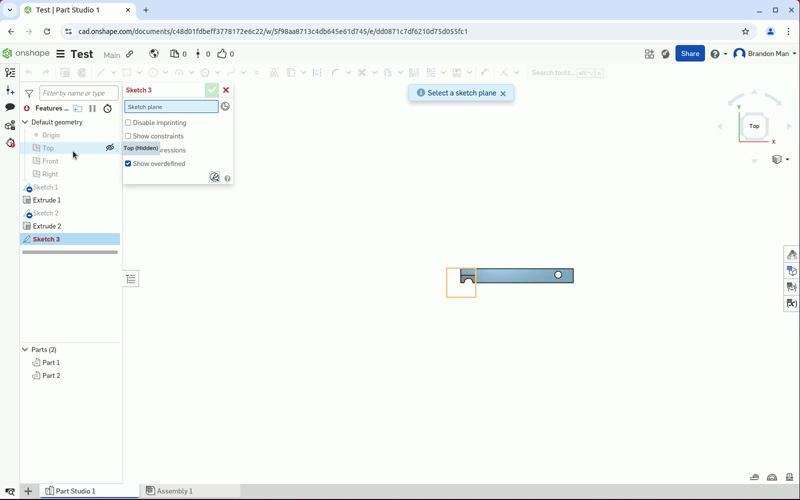
click(73, 150)
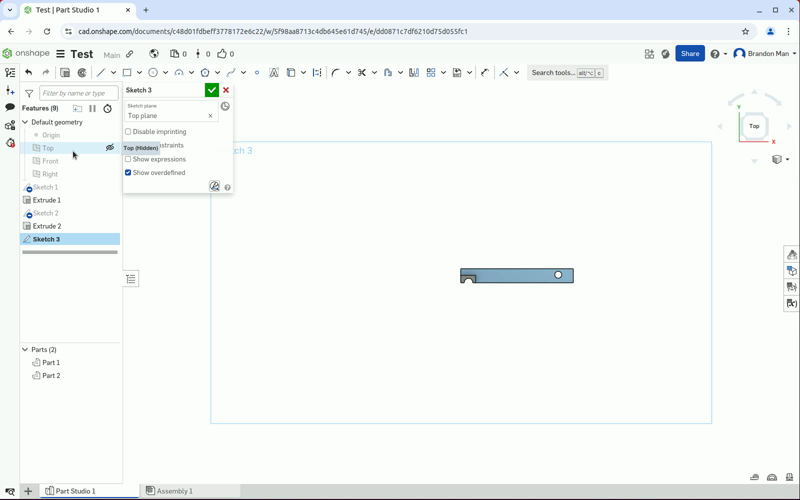
mouse_move(73, 352)
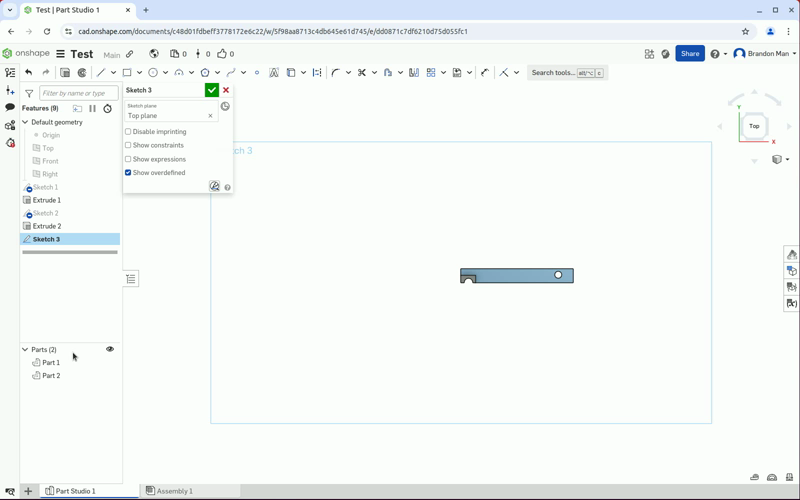
key(y)
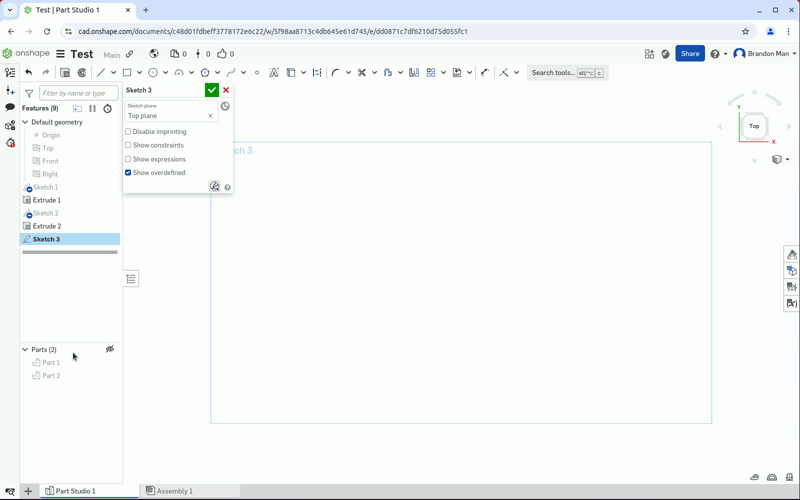
key(l)
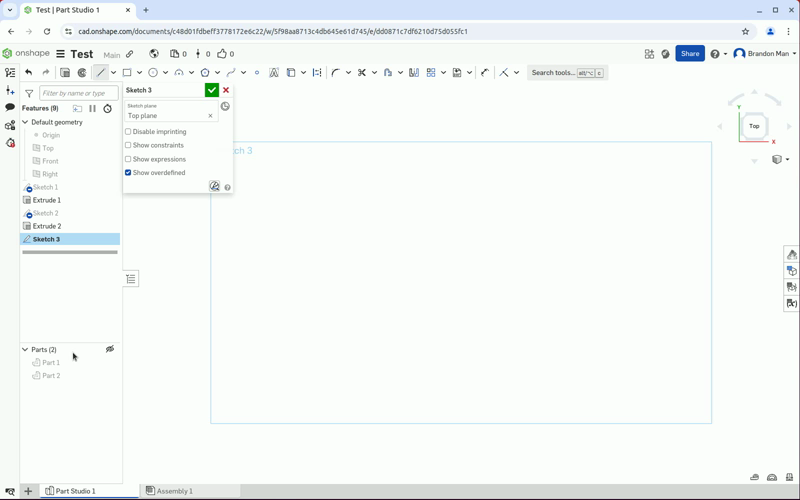
key_down(shift)
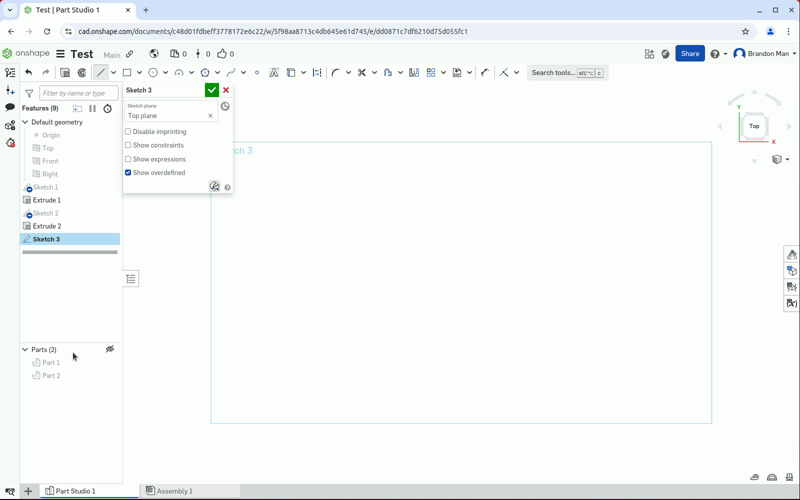
mouse_move(460, 290)
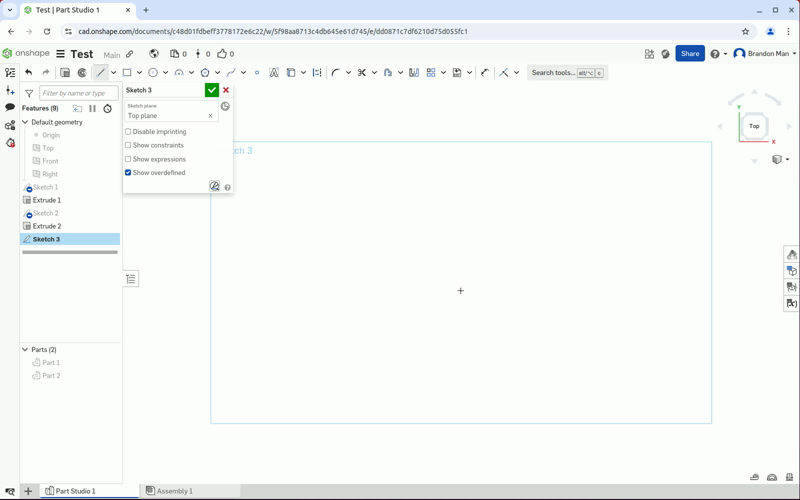
click(460, 290)
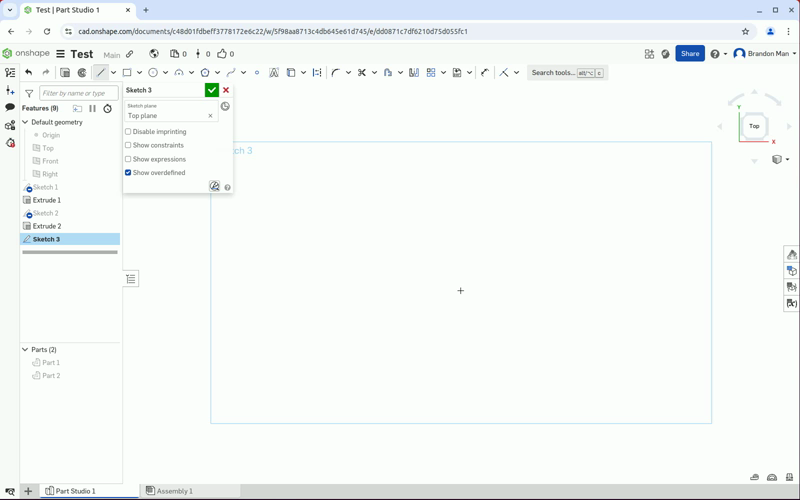
key_up(shift)
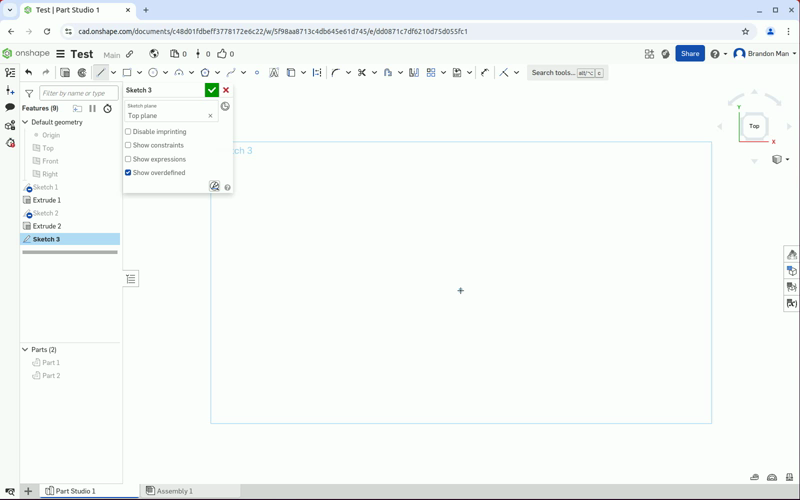
key_down(shift)
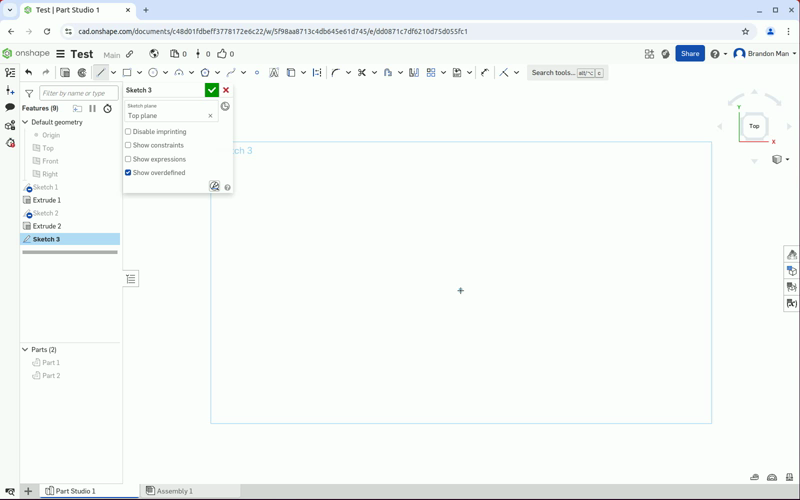
mouse_move(490, 290)
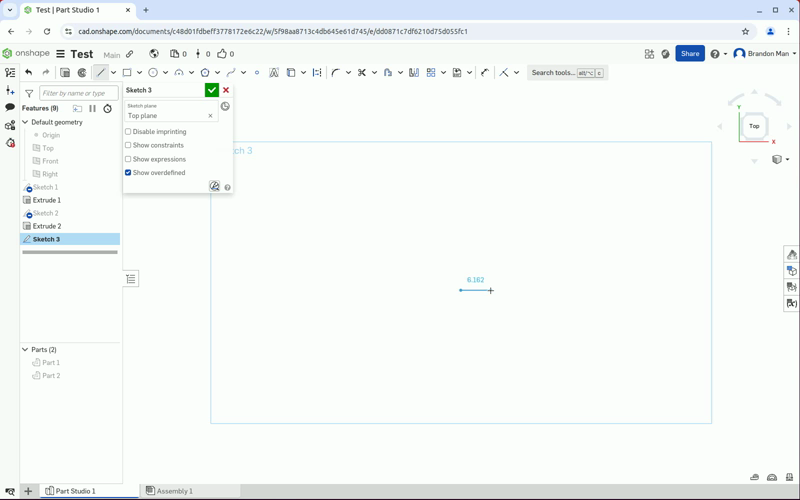
mouse_move(475, 290)
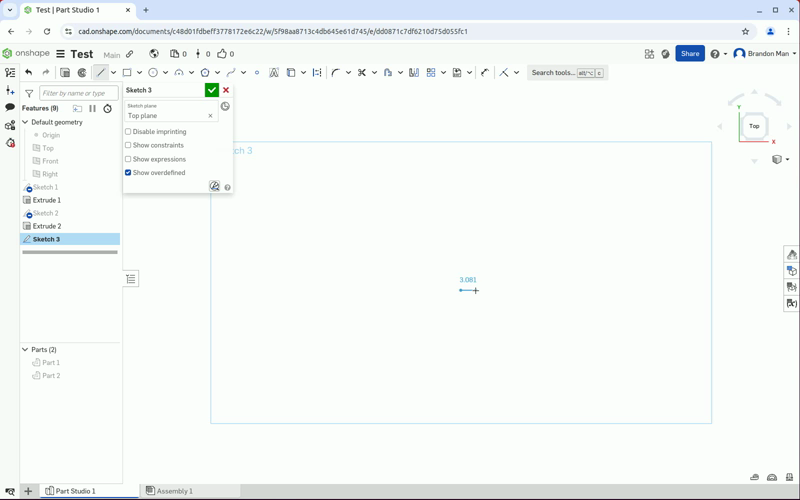
click(475, 290)
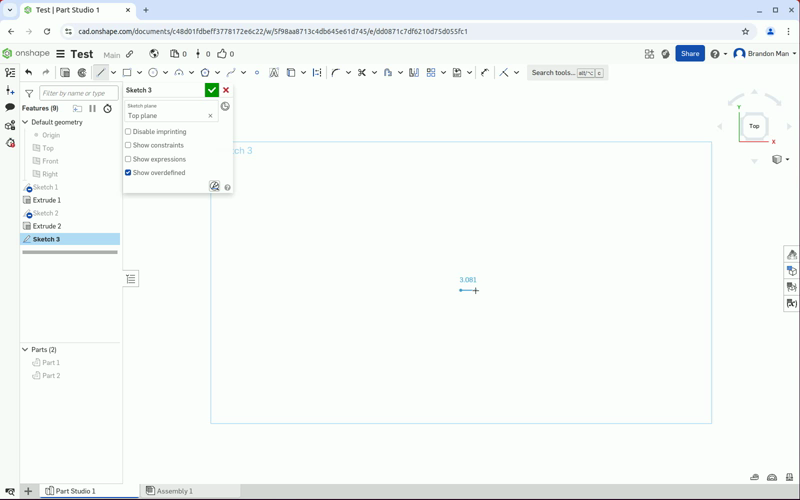
key_up(shift)
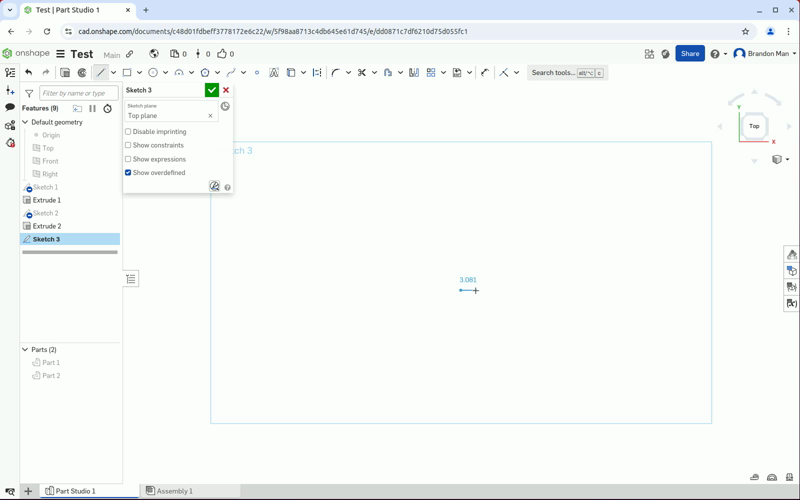
key_down(shift)
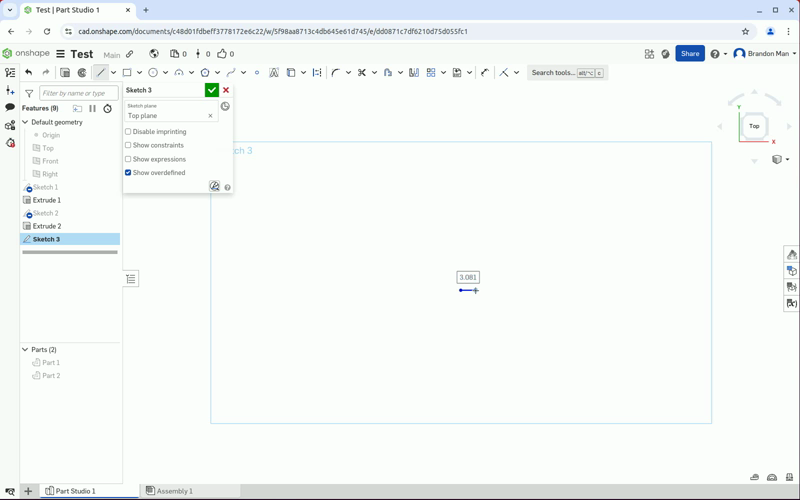
mouse_move(505, 290)
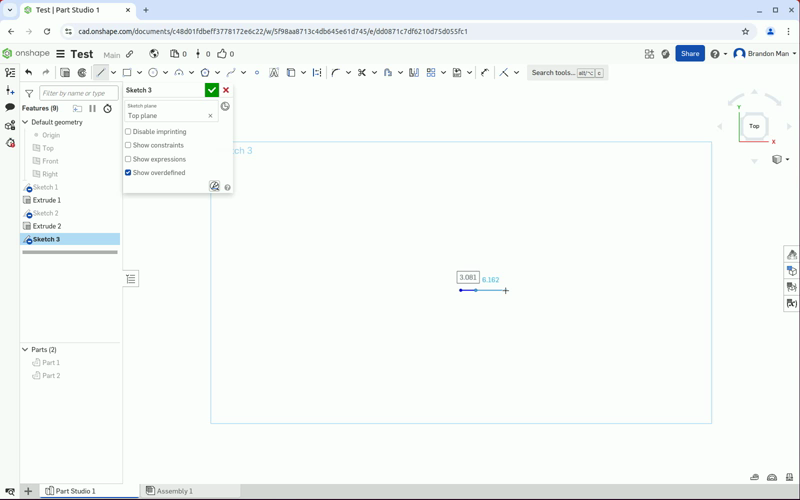
mouse_move(475, 282)
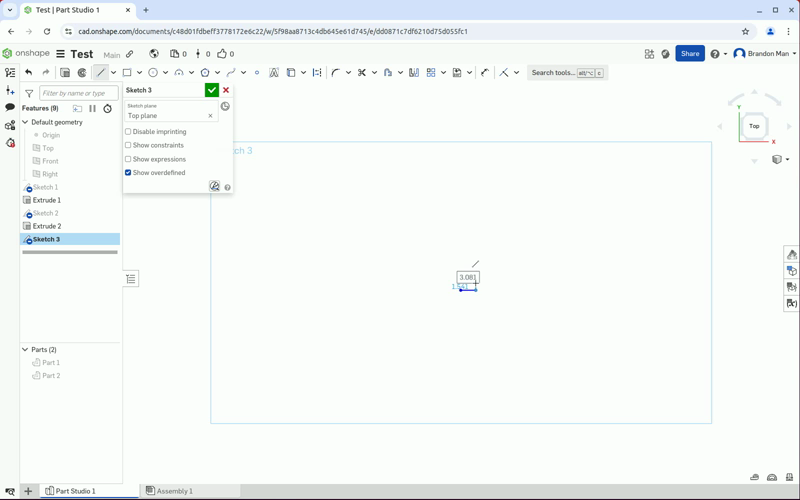
click(475, 282)
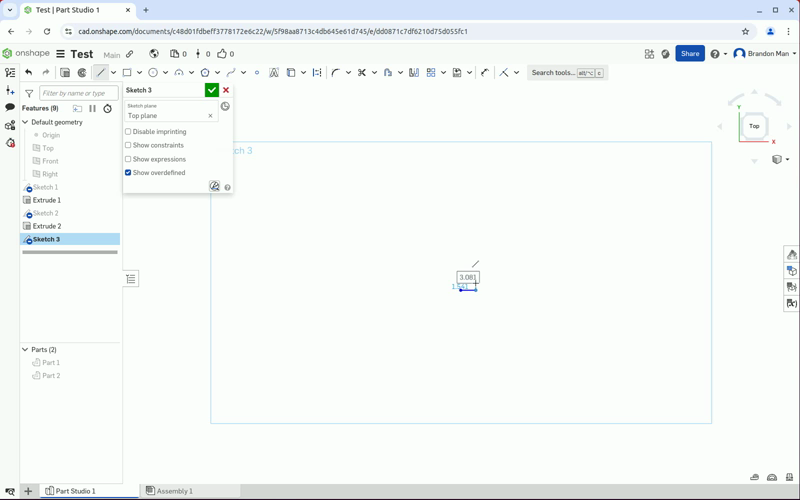
key_up(shift)
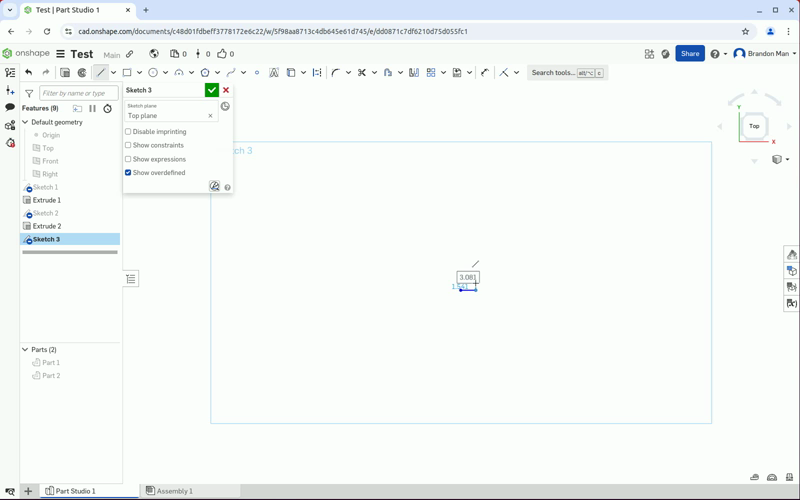
key_down(shift)
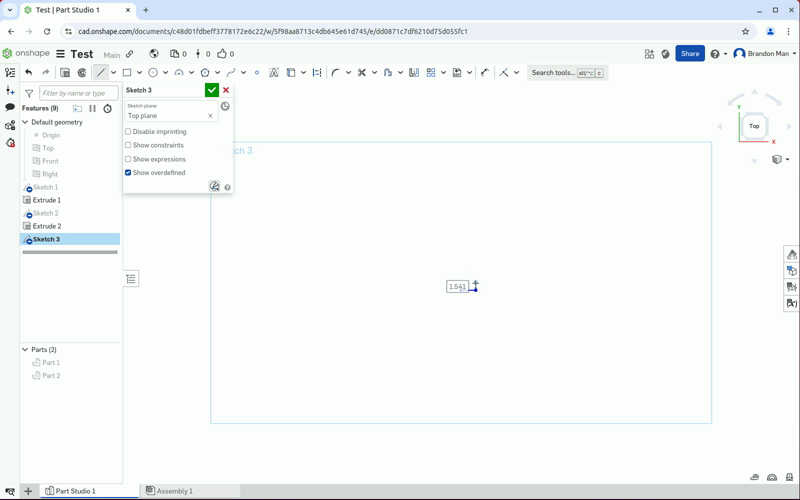
mouse_move(505, 282)
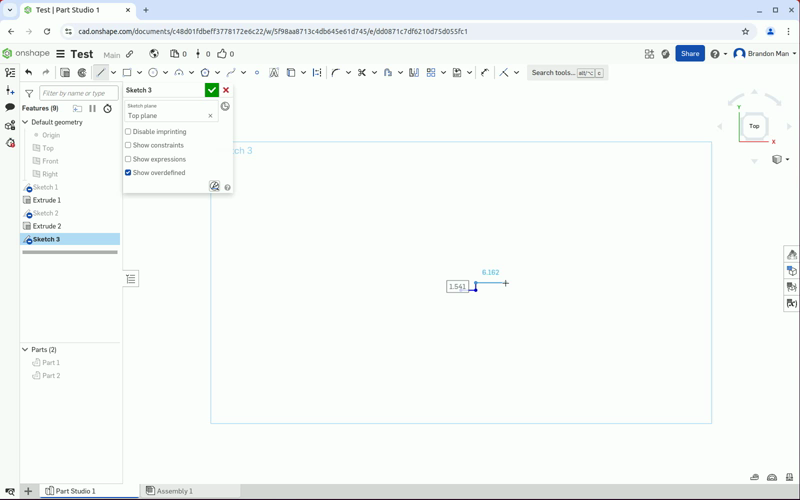
mouse_move(472, 282)
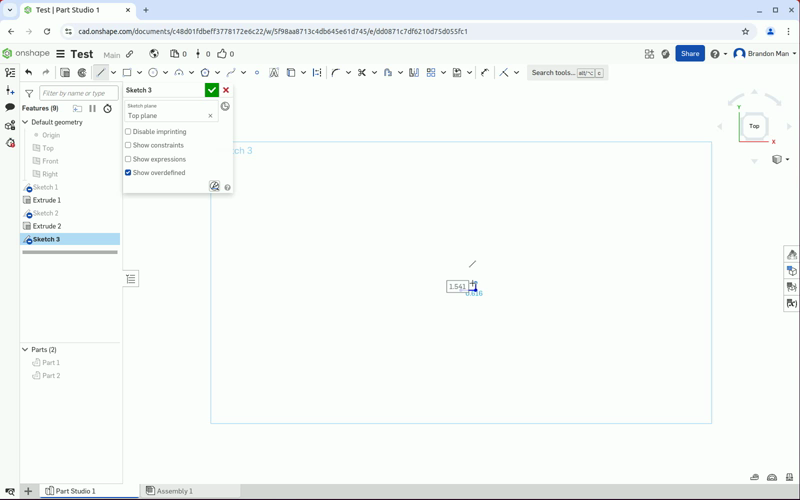
scroll(6)
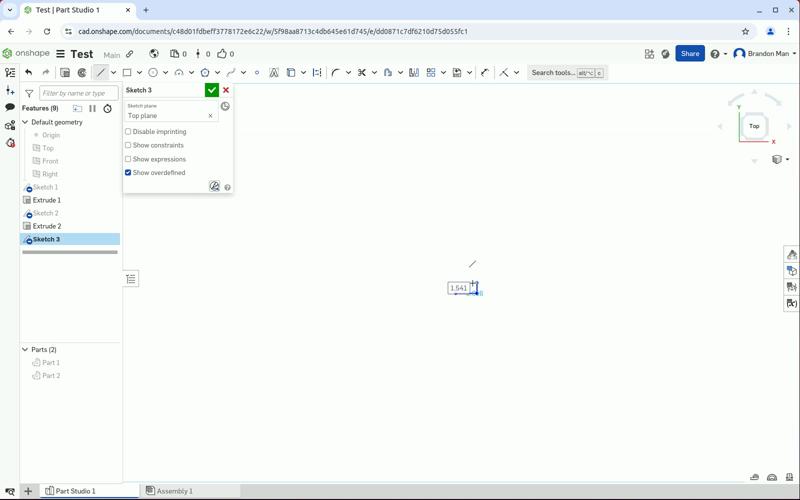
scroll(6)
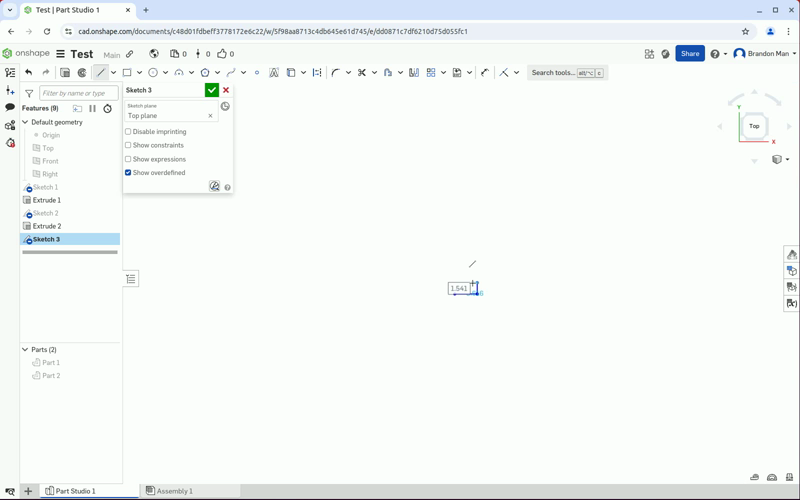
scroll(6)
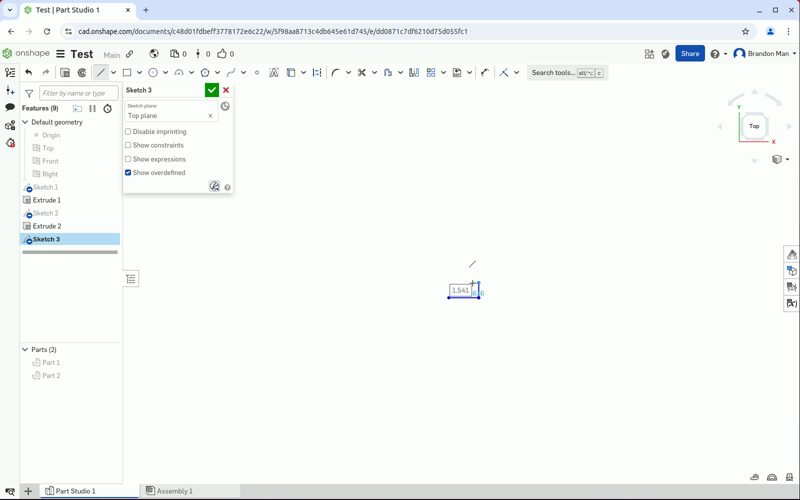
scroll(6)
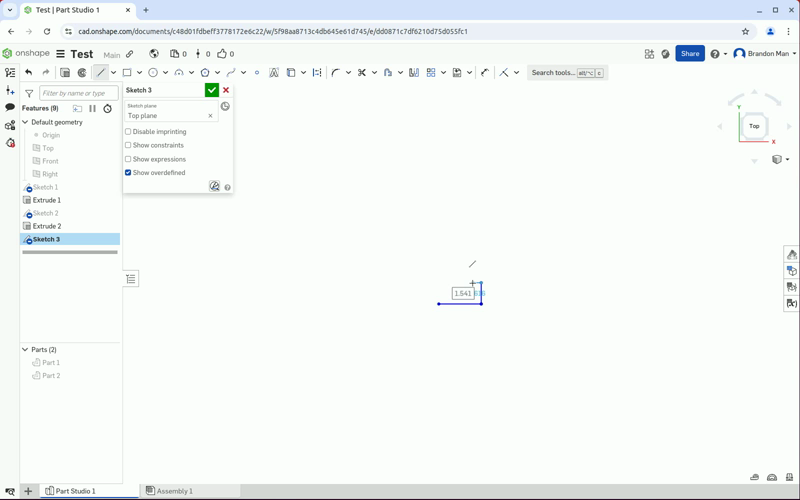
scroll(6)
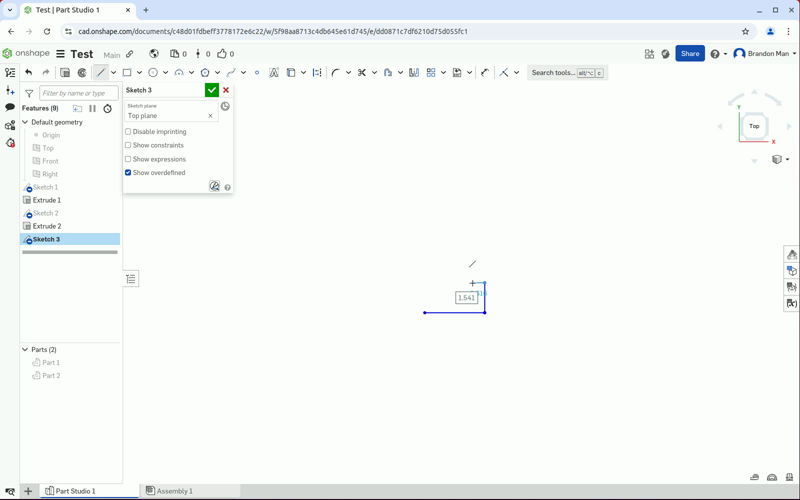
scroll(6)
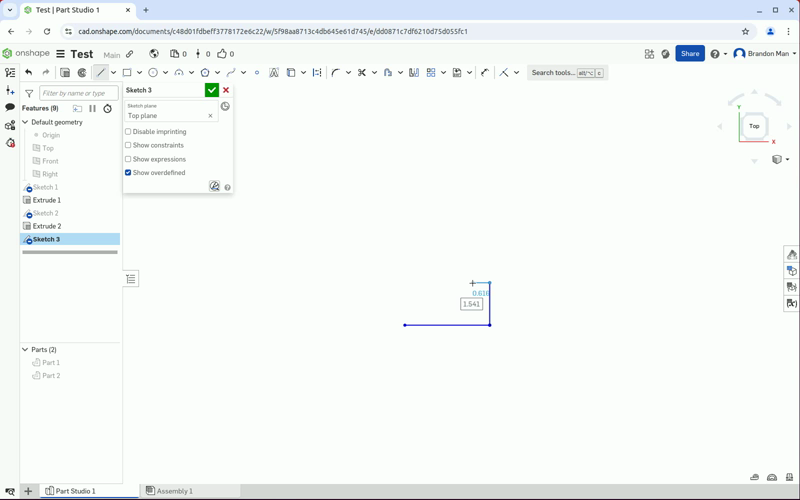
scroll(6)
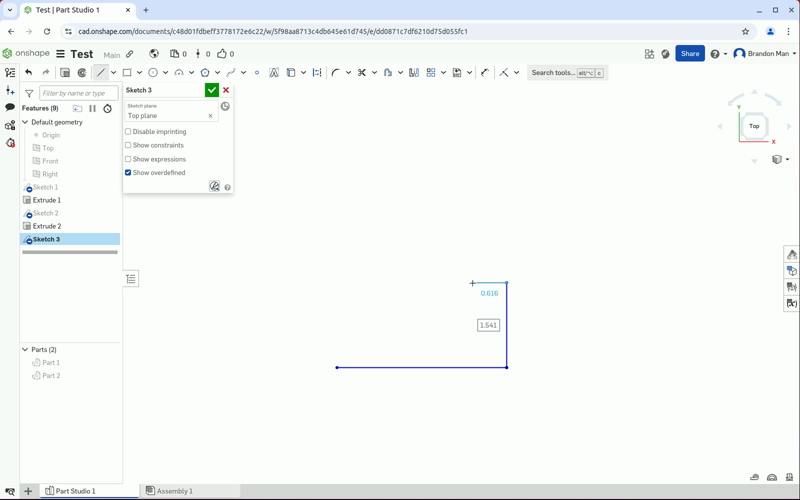
click(472, 282)
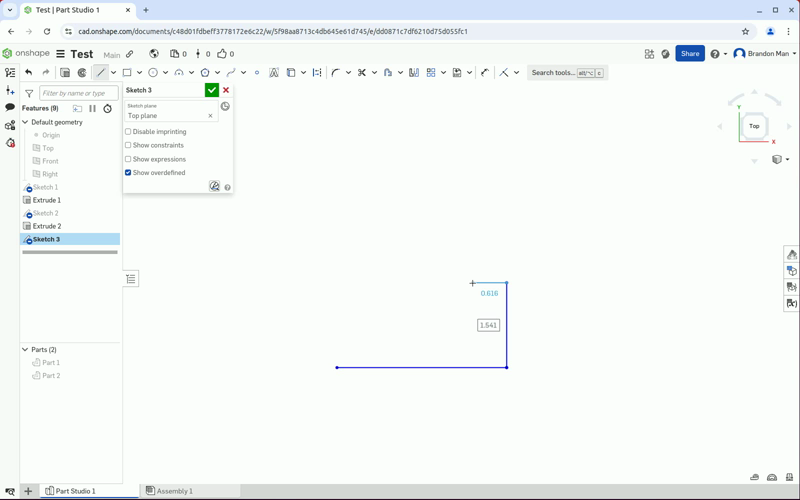
scroll(-6)
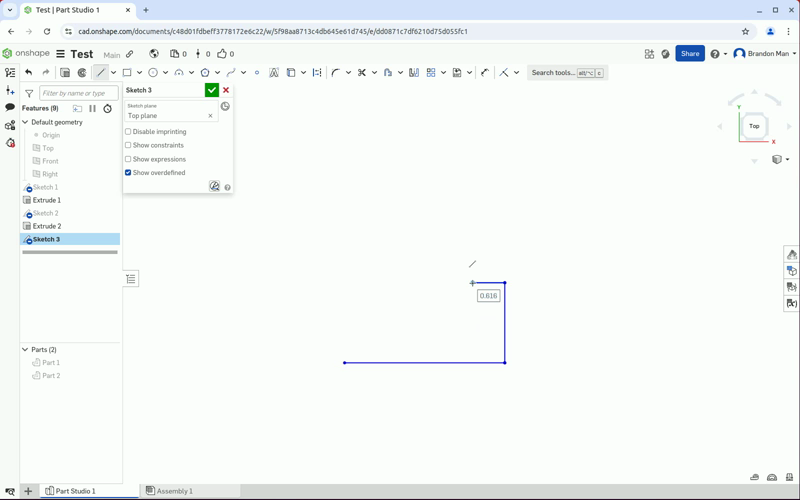
scroll(-6)
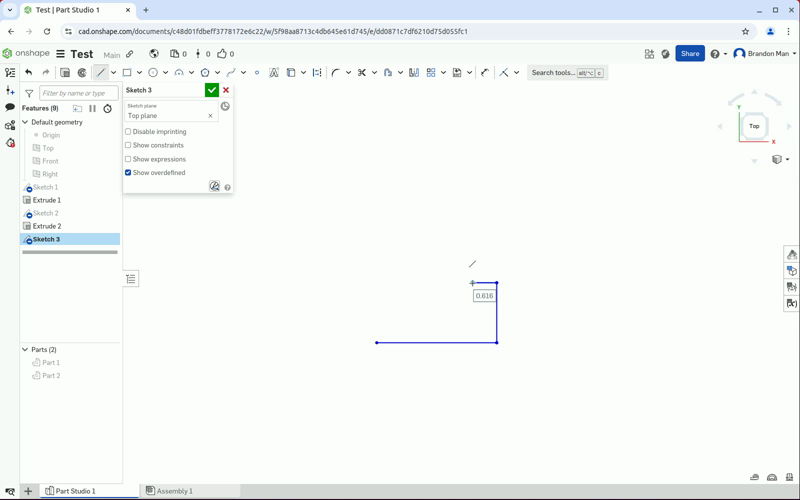
scroll(-6)
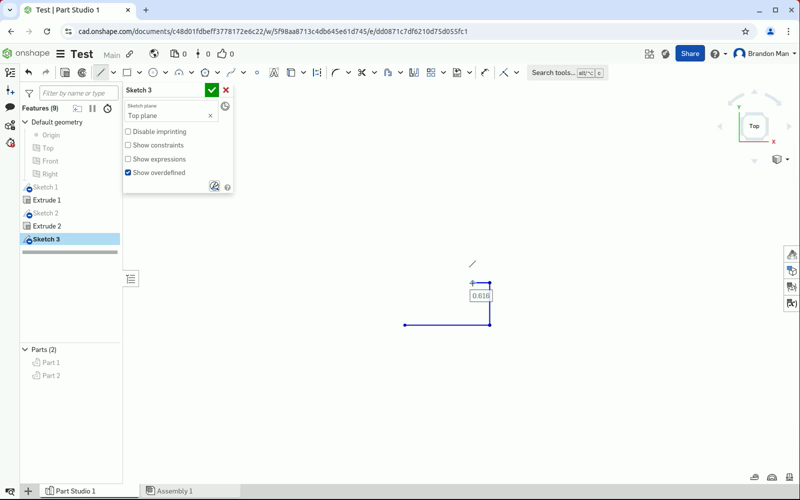
scroll(-6)
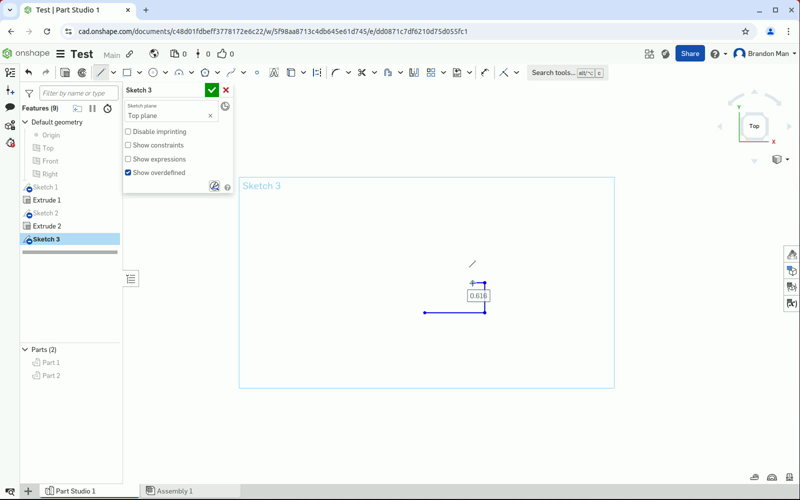
scroll(-6)
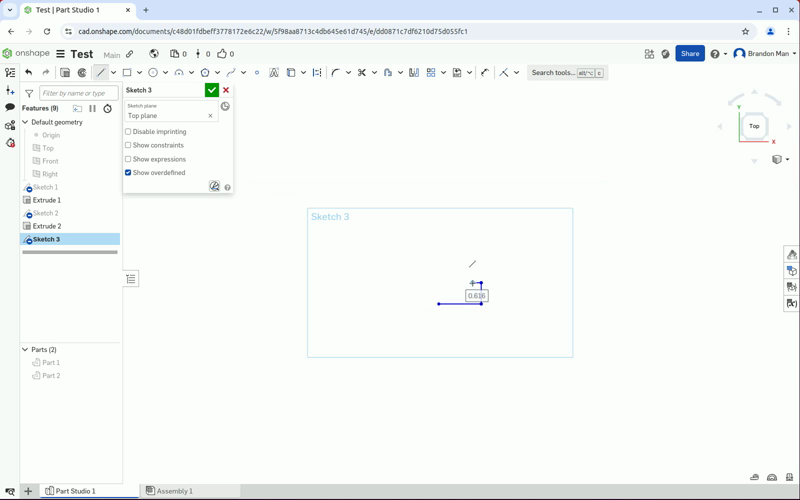
scroll(-6)
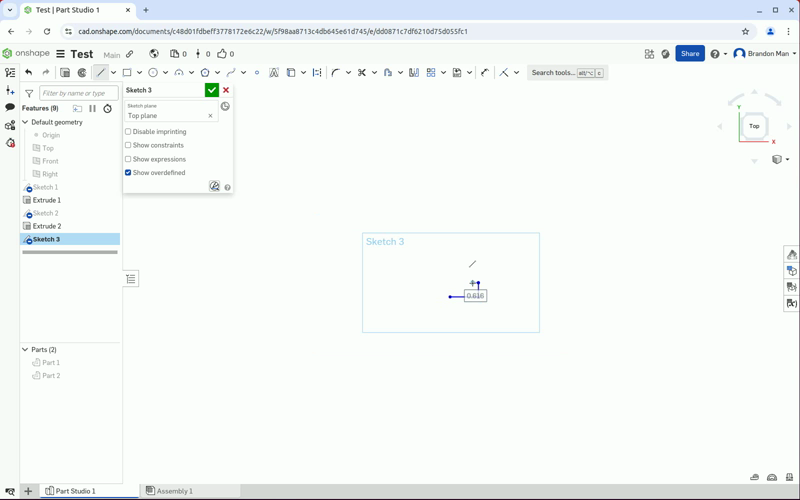
scroll(-6)
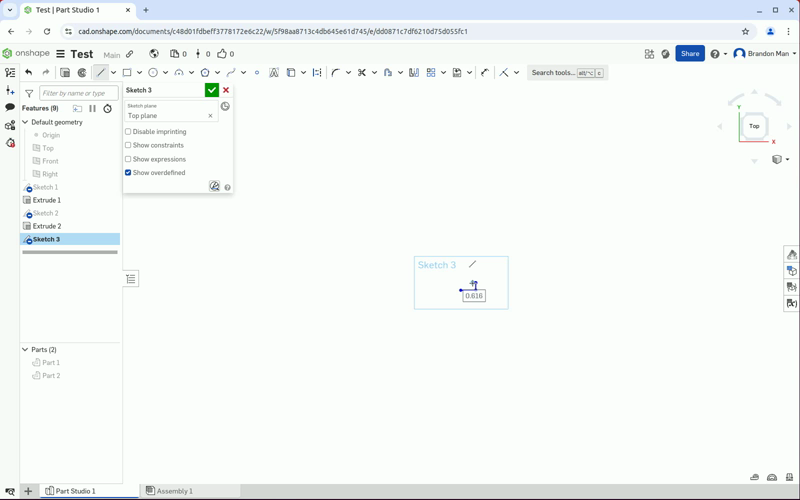
key_up(shift)
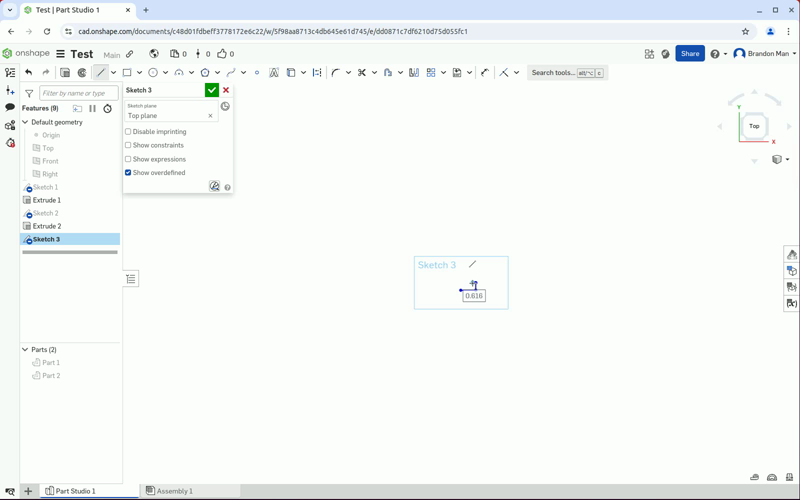
key(esc)
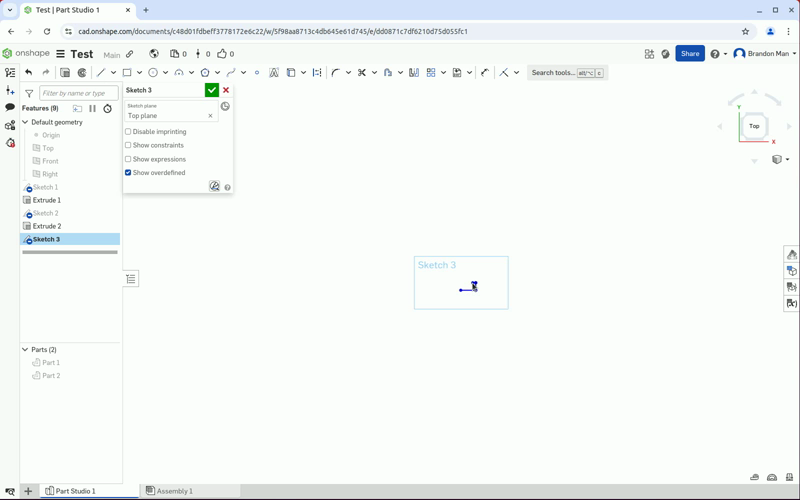
key(a)
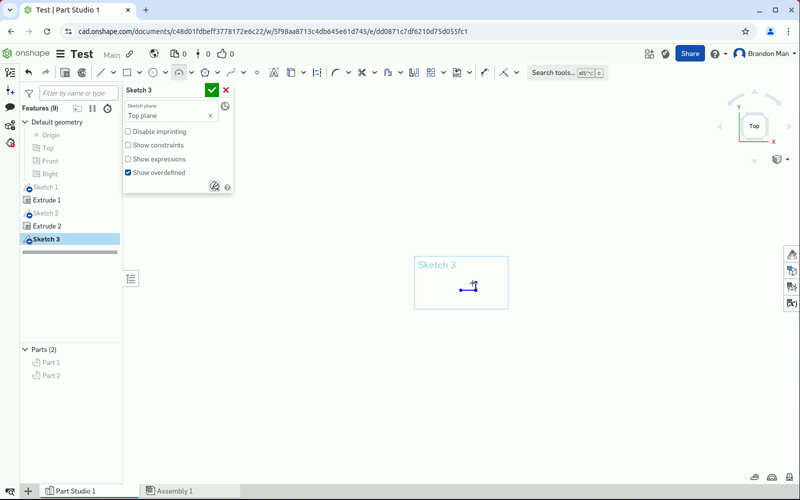
mouse_move(472, 282)
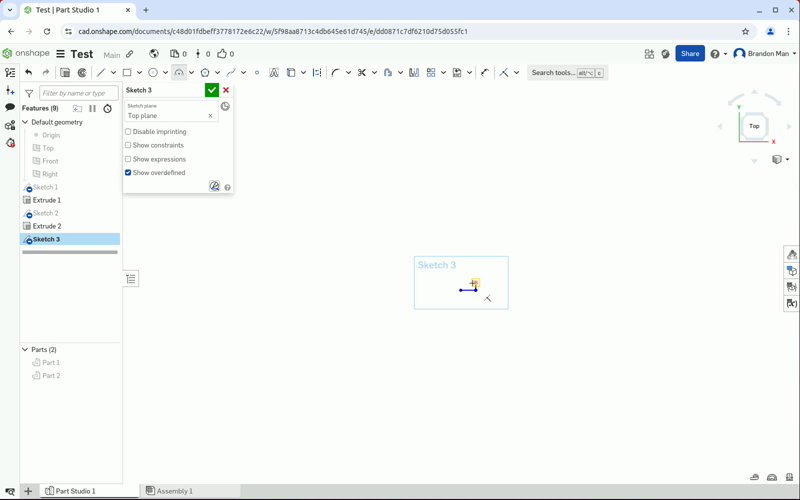
scroll(6)
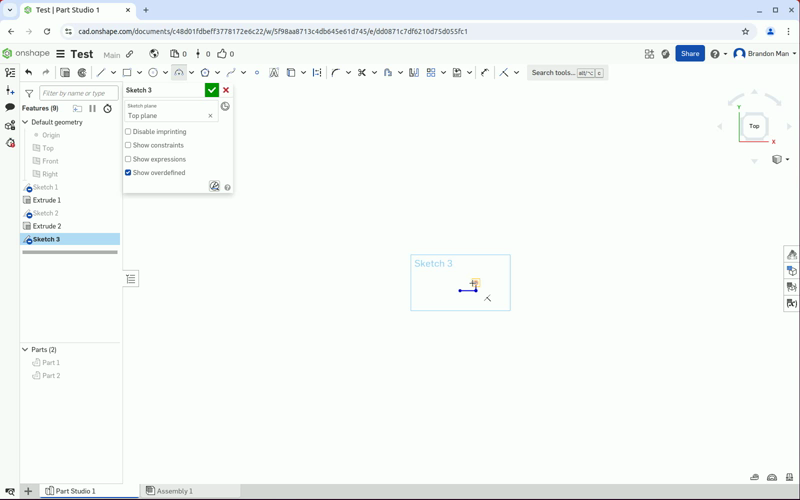
scroll(6)
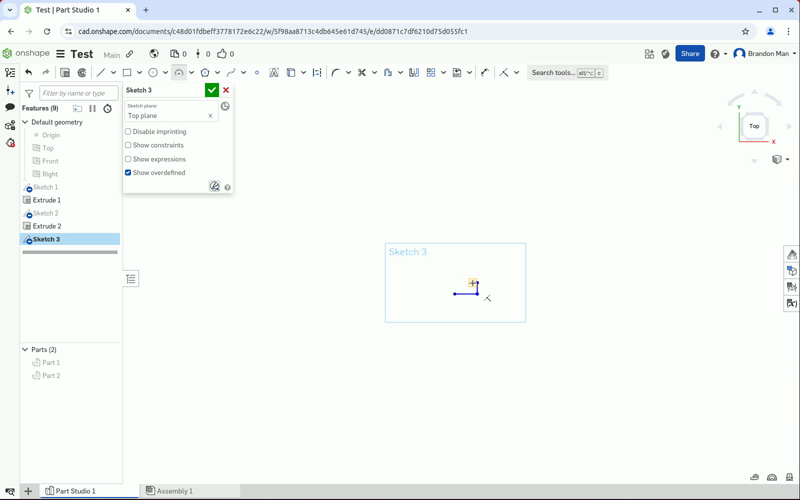
scroll(6)
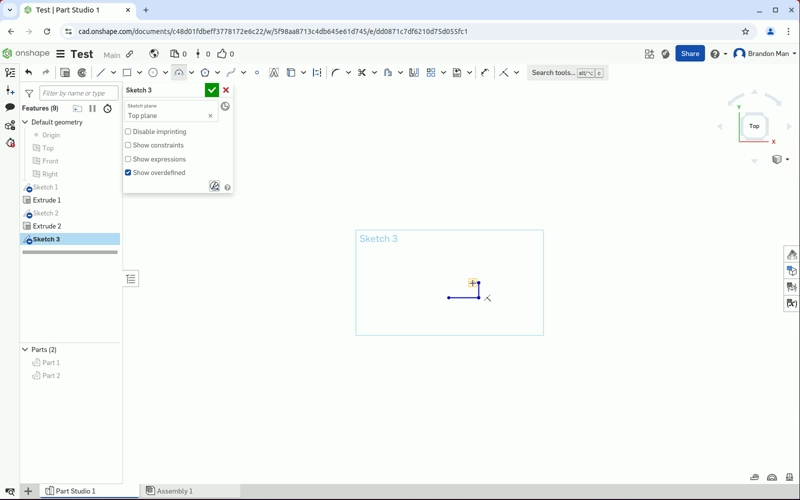
scroll(6)
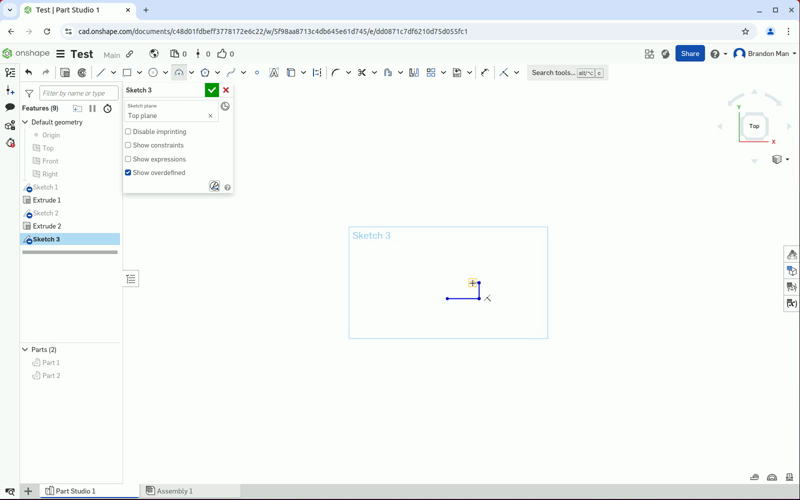
scroll(6)
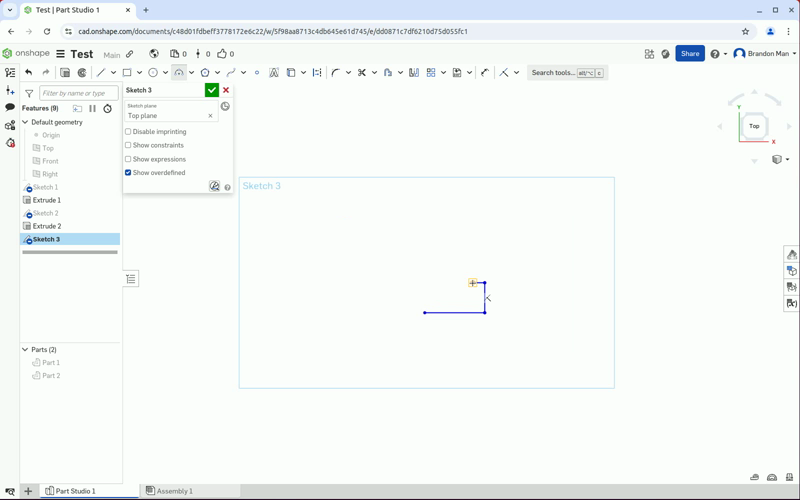
scroll(6)
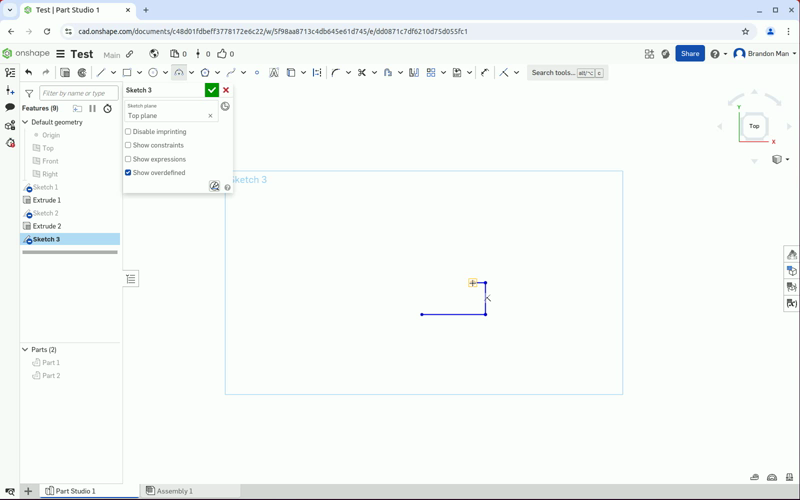
scroll(6)
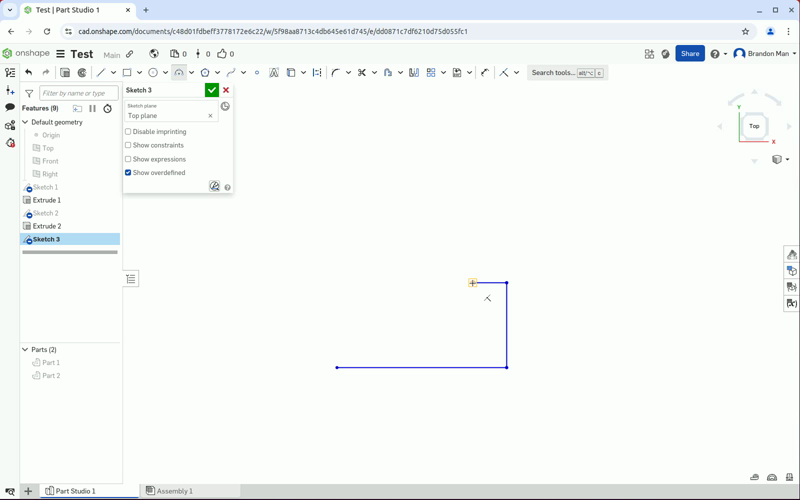
click(472, 282)
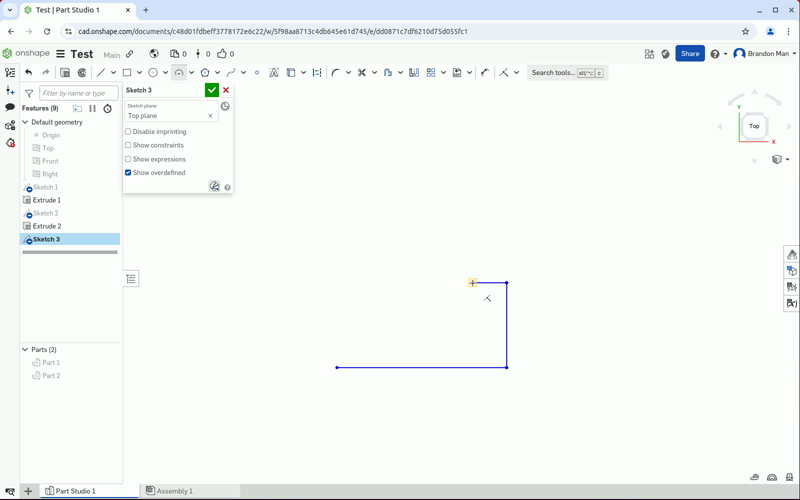
scroll(-6)
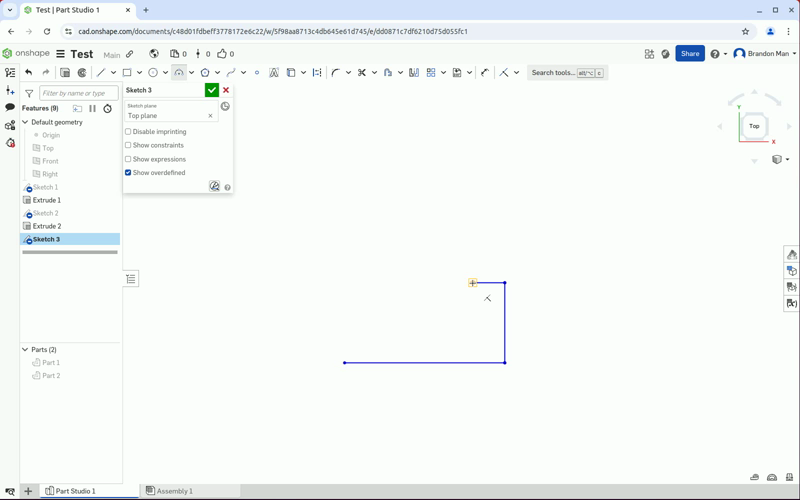
scroll(-6)
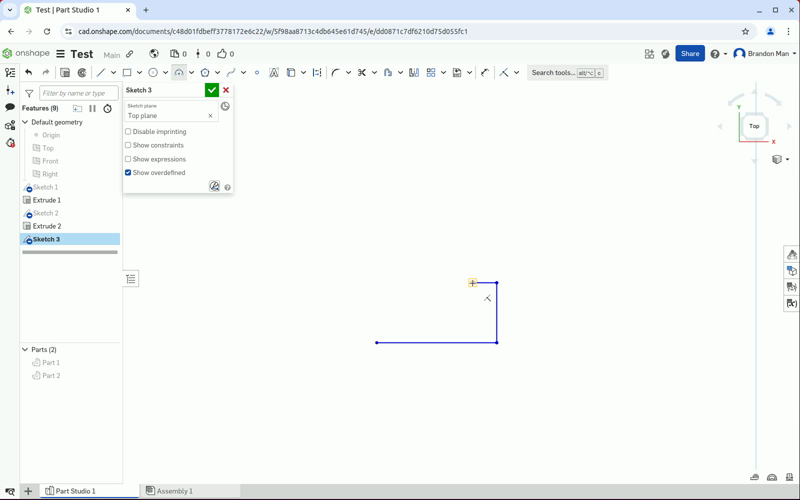
scroll(-6)
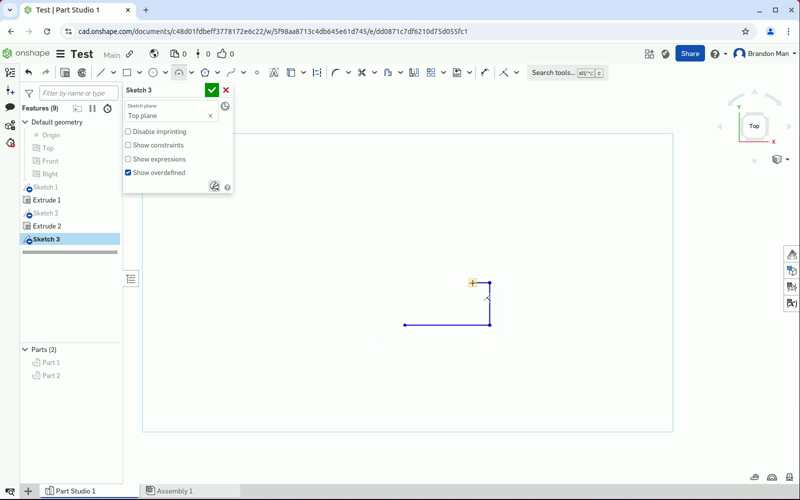
scroll(-6)
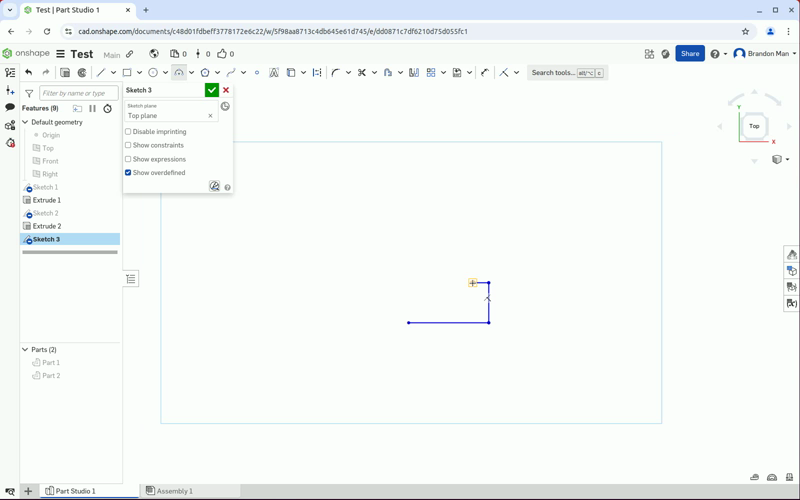
scroll(-6)
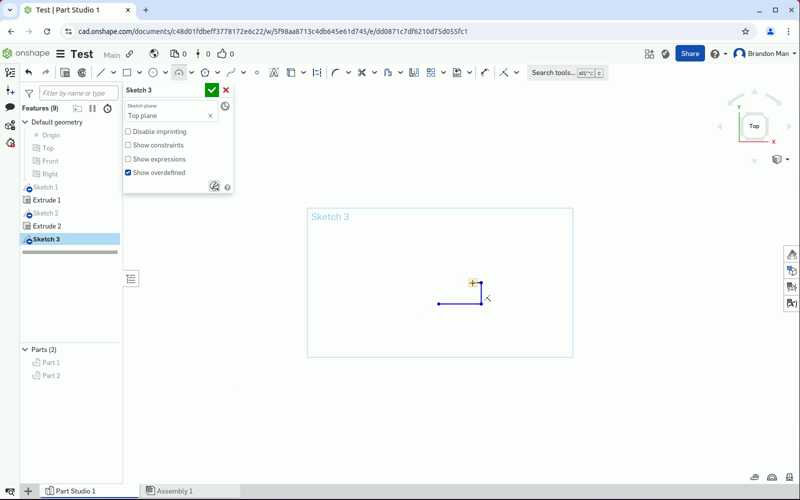
scroll(-6)
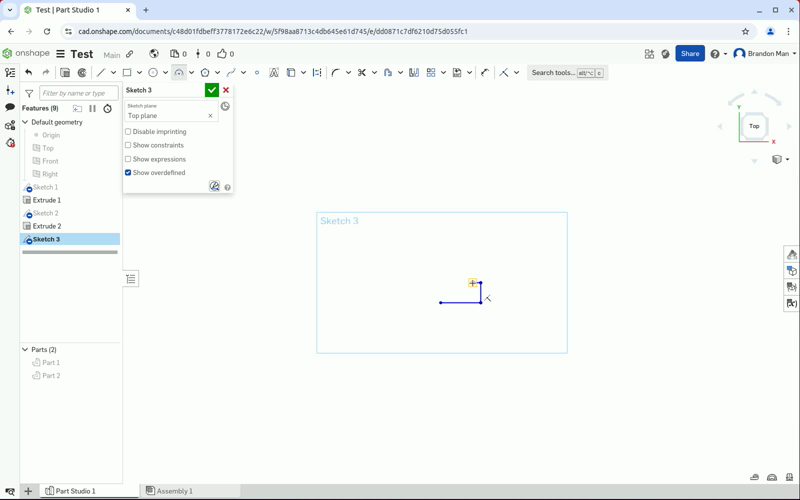
scroll(-6)
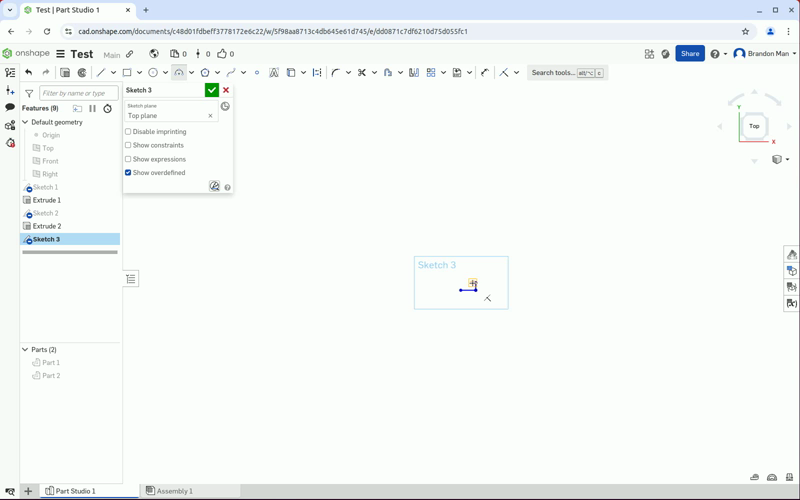
key_down(shift)
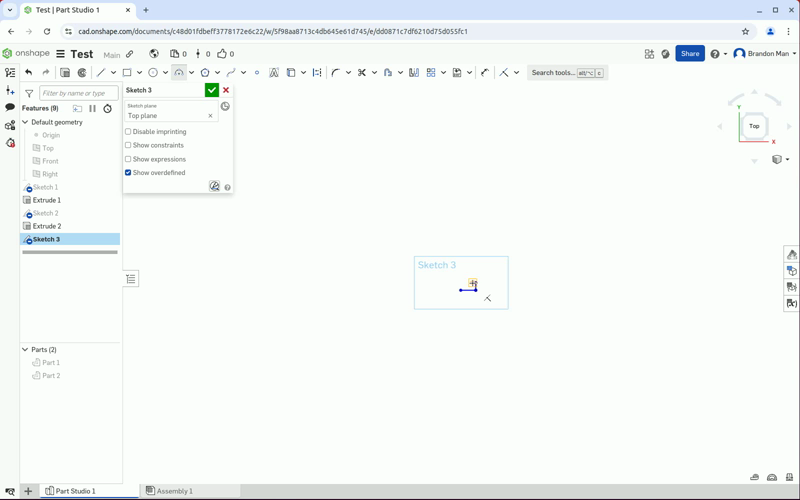
mouse_move(464, 282)
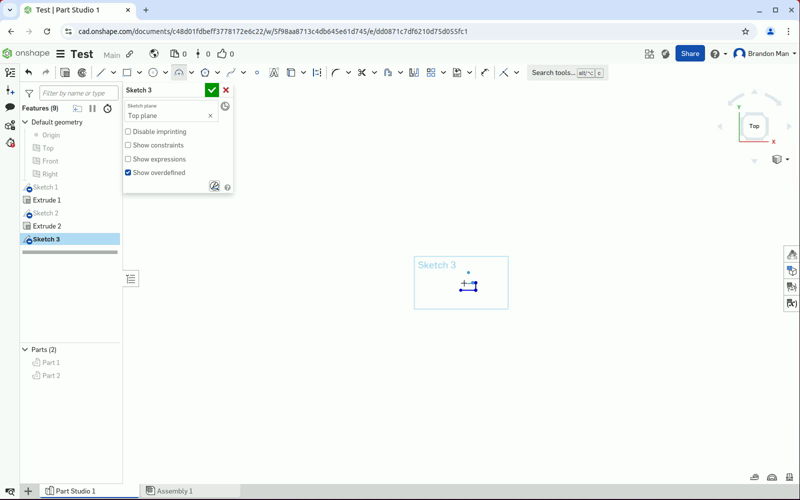
click(464, 282)
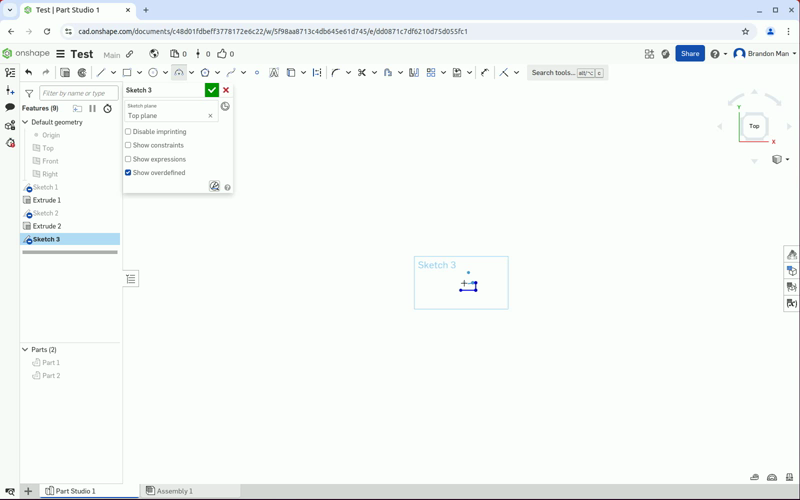
mouse_move(468, 286)
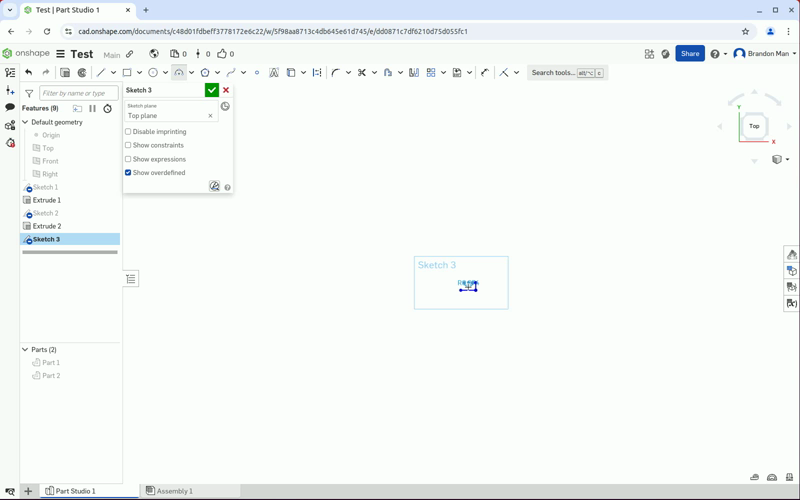
click(468, 286)
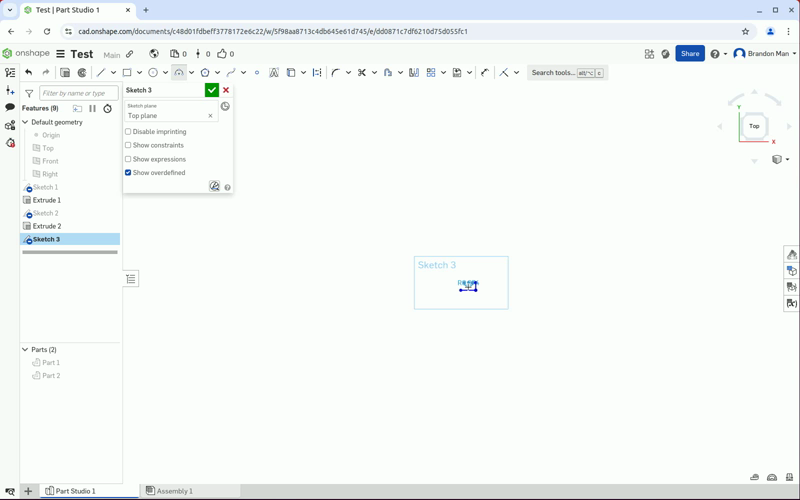
key_up(shift)
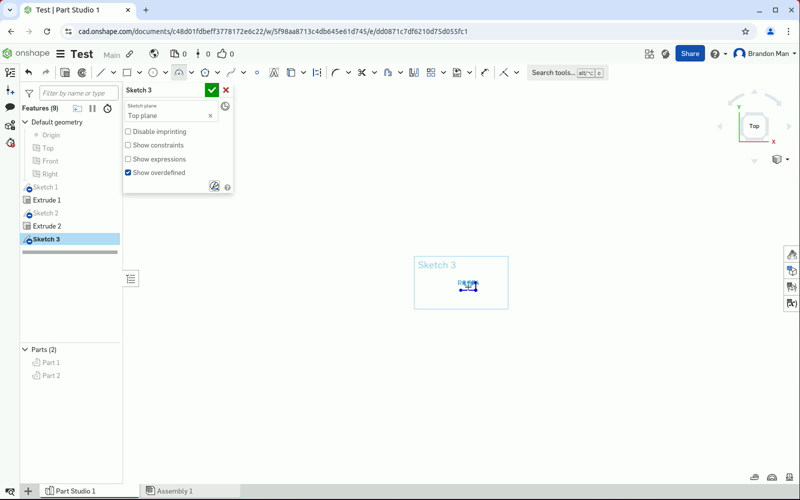
key(esc)
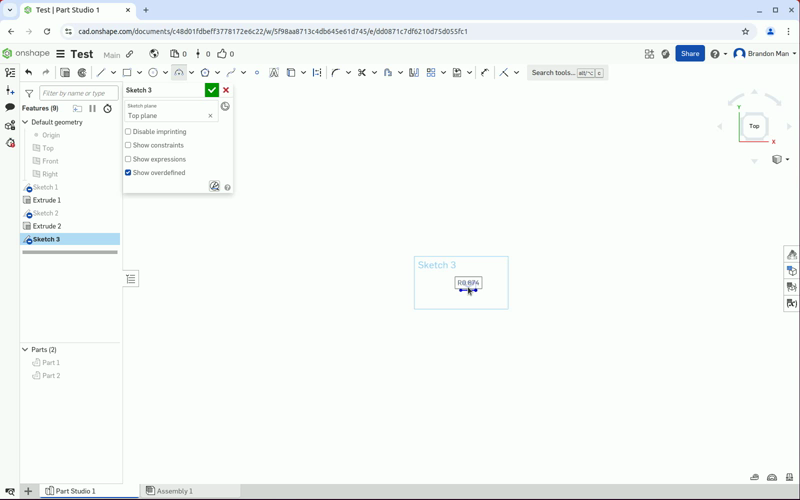
key(l)
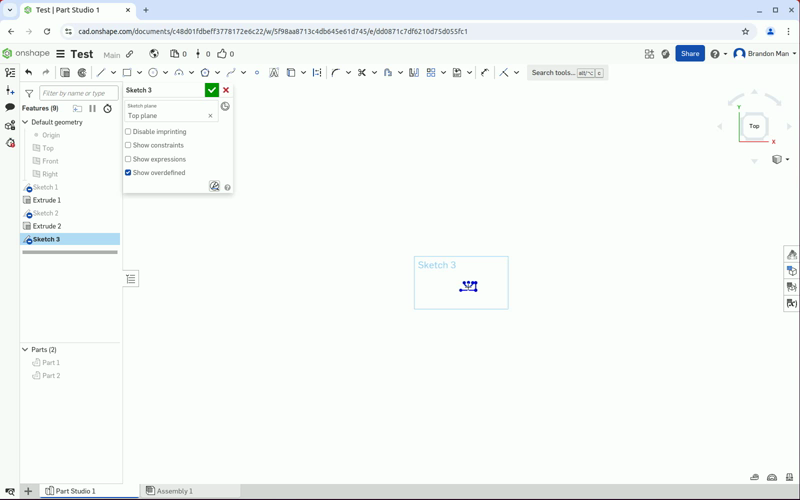
mouse_move(464, 282)
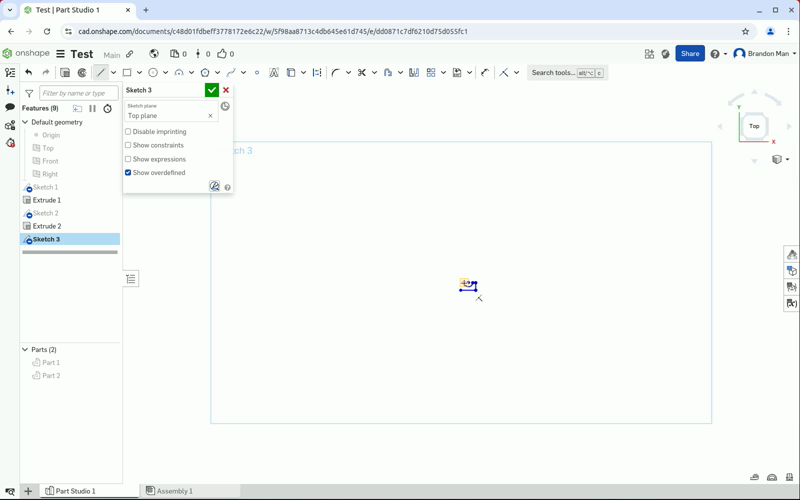
scroll(6)
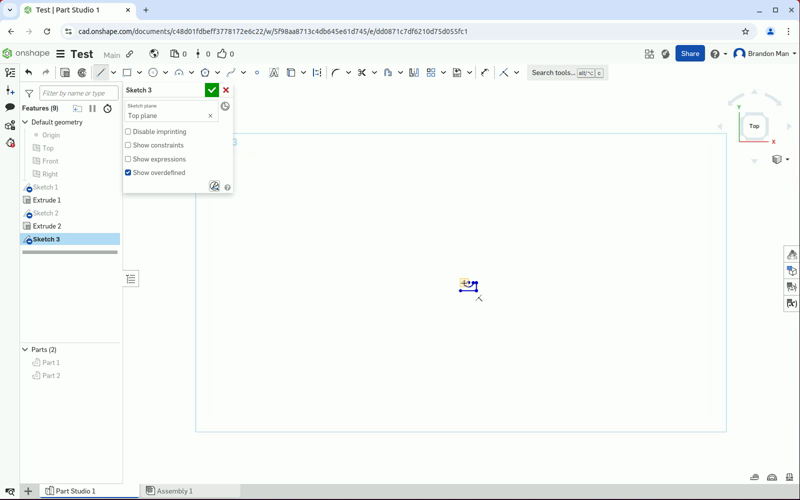
scroll(6)
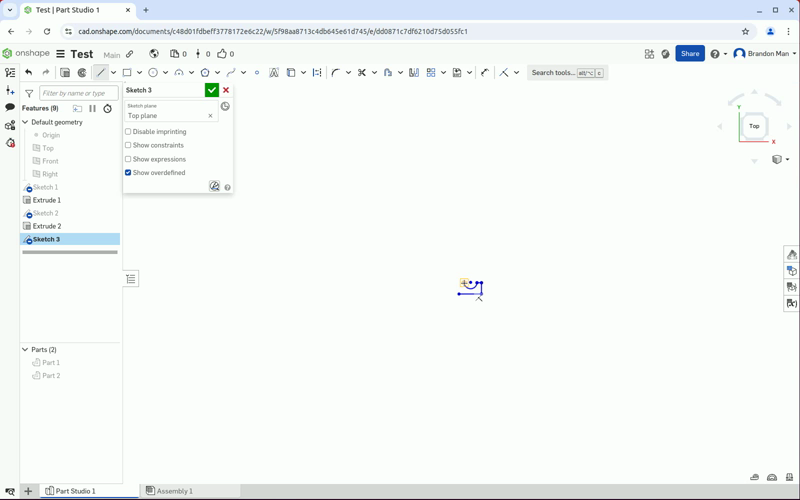
scroll(6)
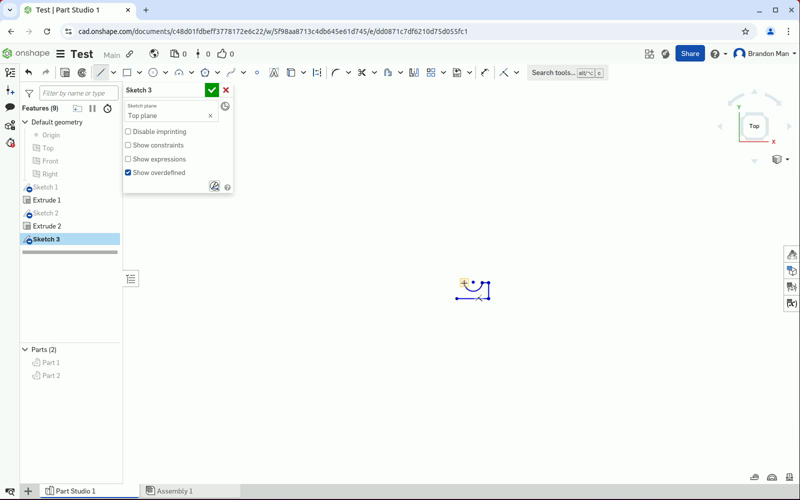
scroll(6)
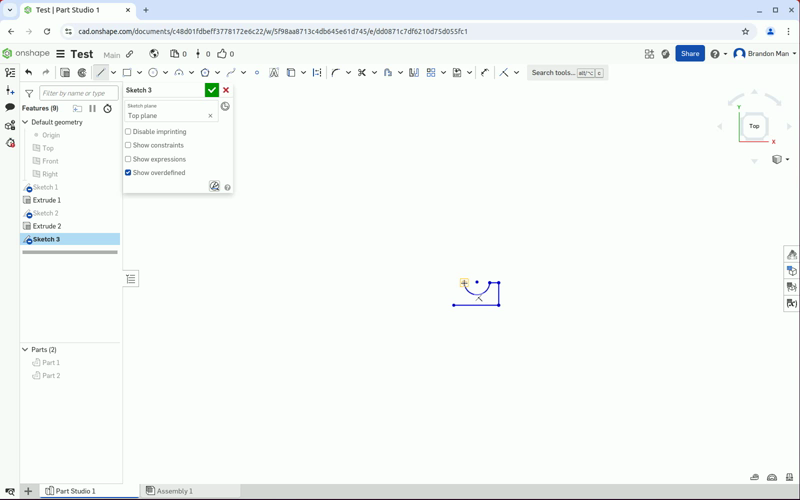
scroll(6)
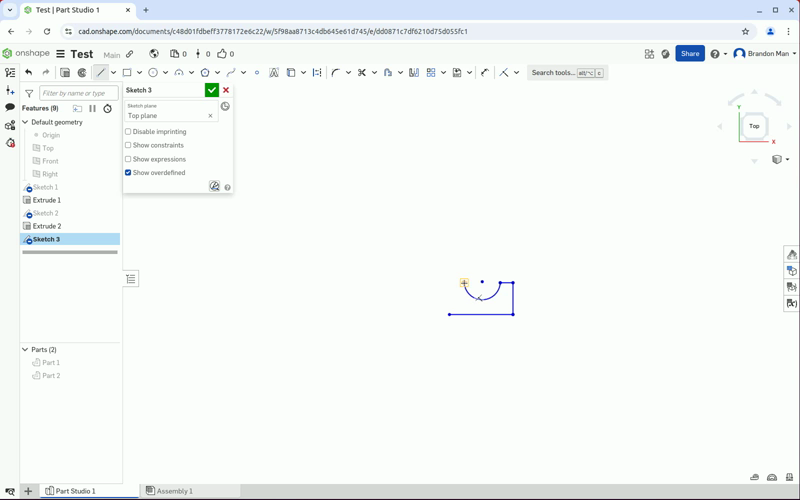
scroll(6)
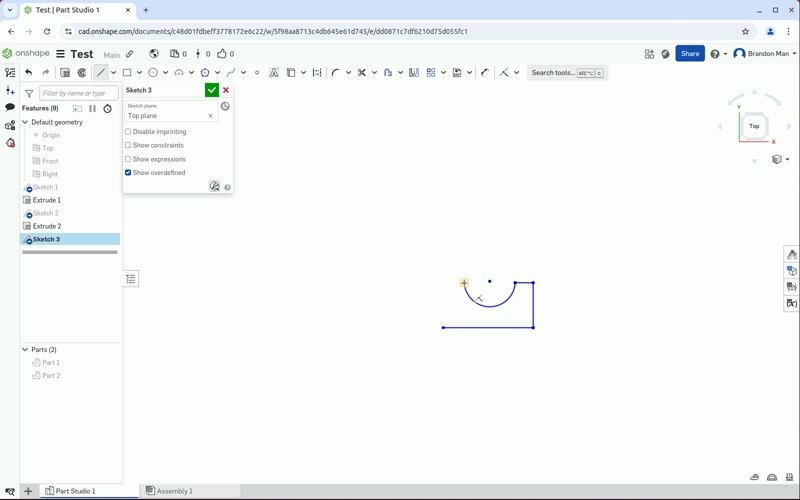
scroll(6)
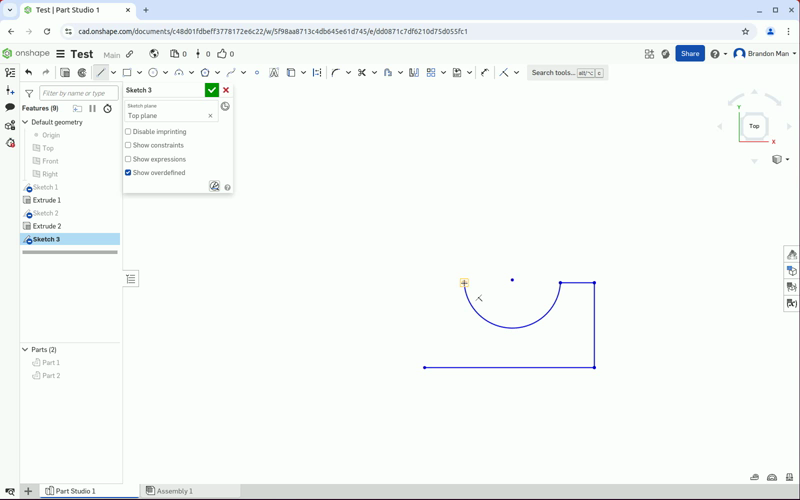
click(464, 282)
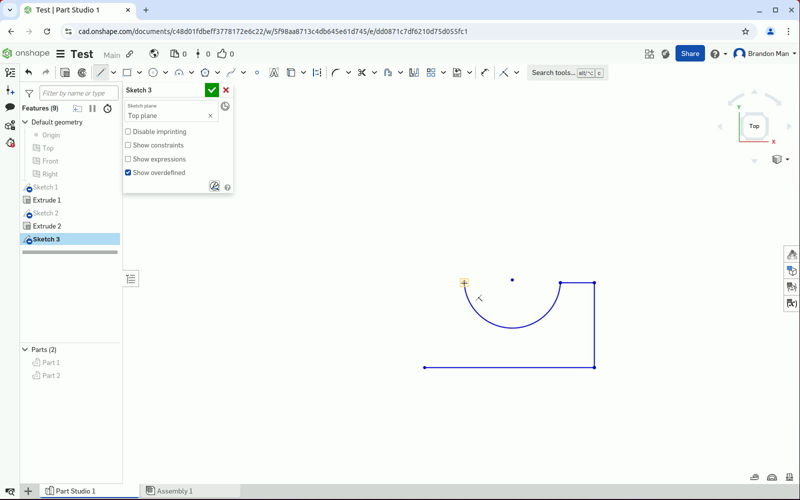
scroll(-6)
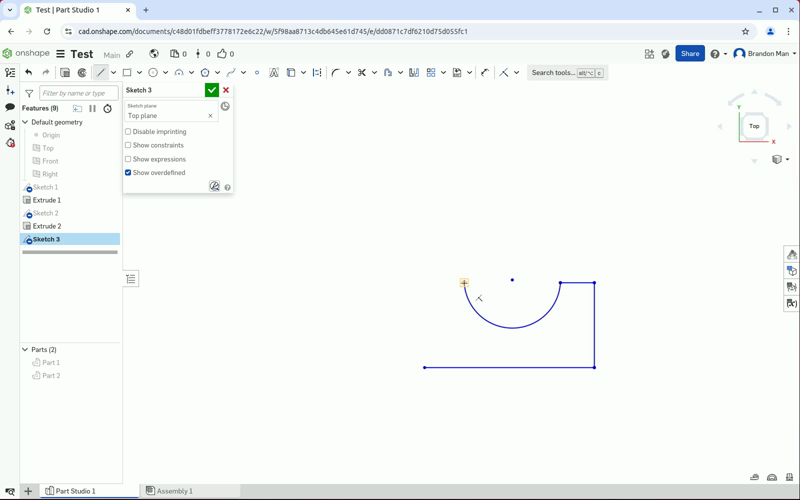
scroll(-6)
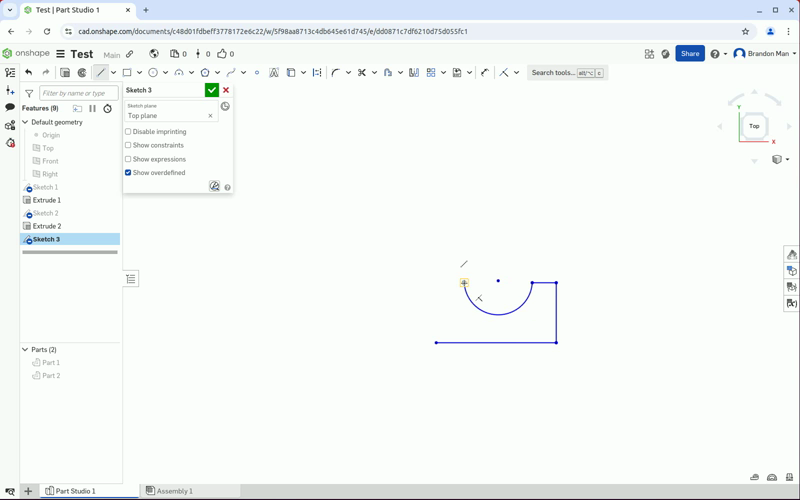
scroll(-6)
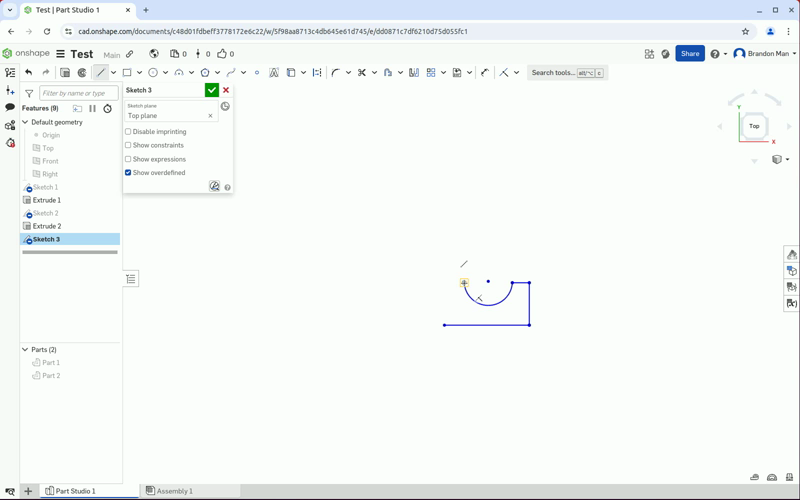
scroll(-6)
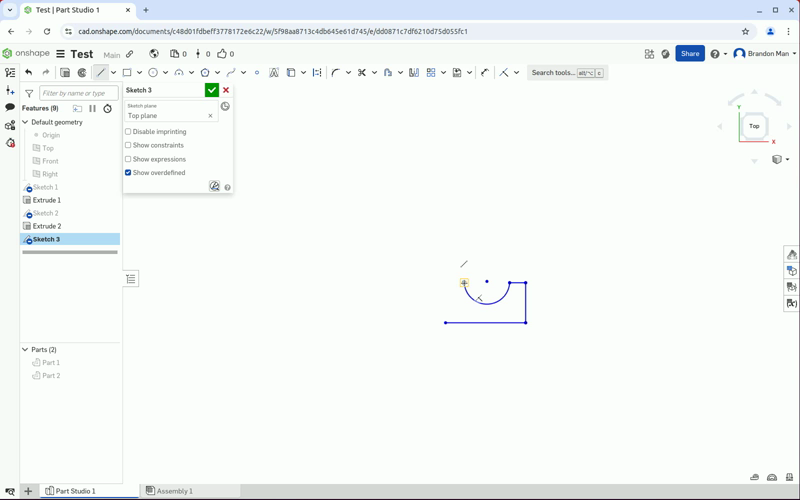
scroll(-6)
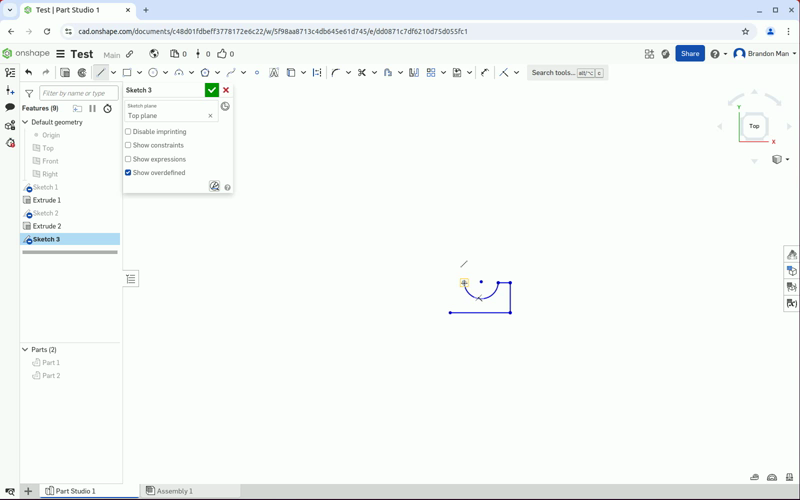
scroll(-6)
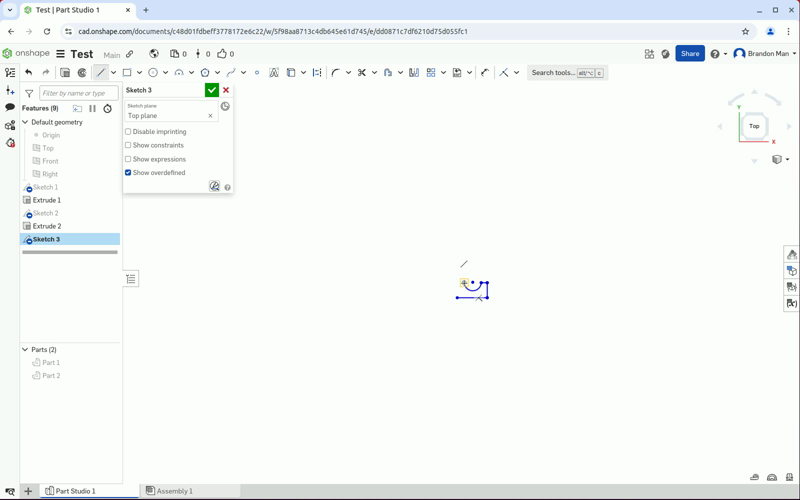
scroll(-6)
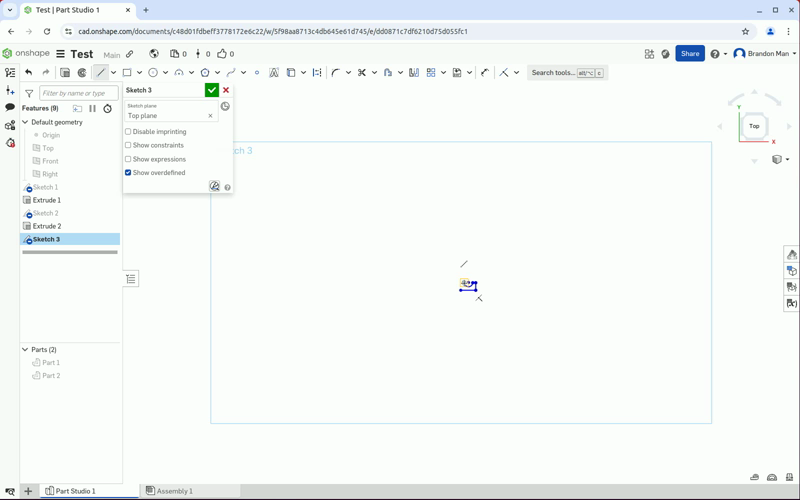
key_down(shift)
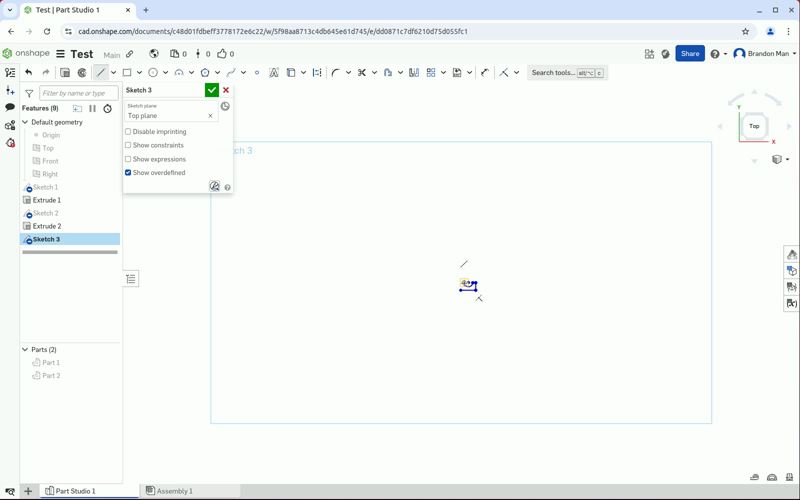
mouse_move(494, 282)
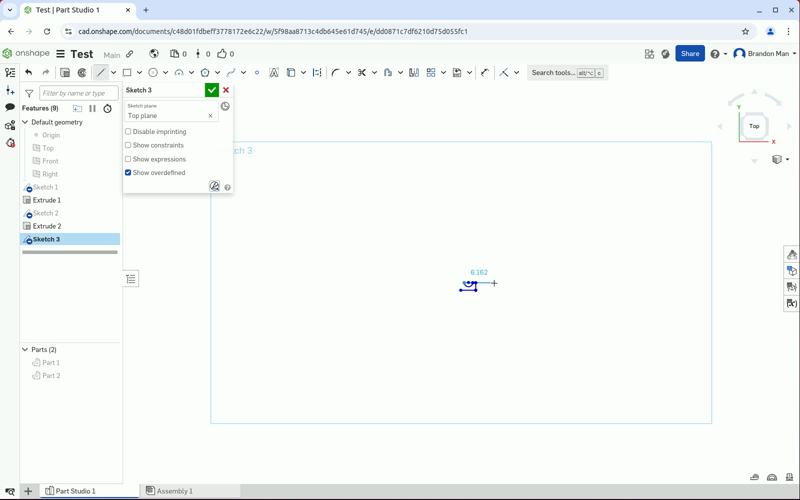
mouse_move(460, 282)
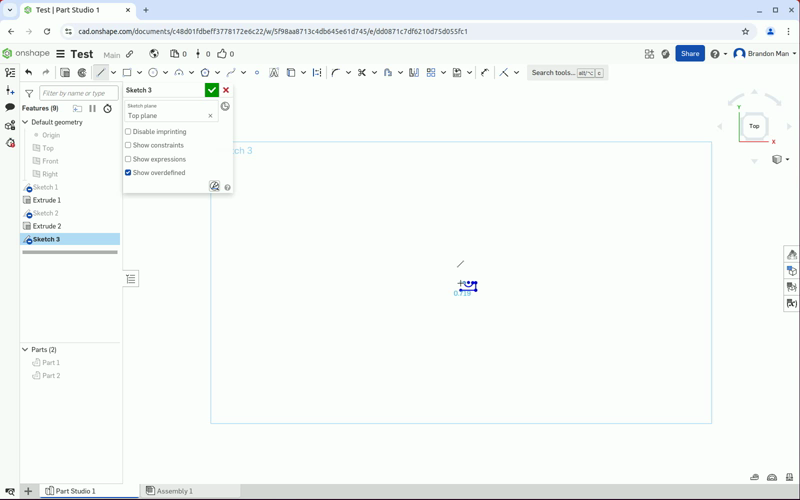
scroll(6)
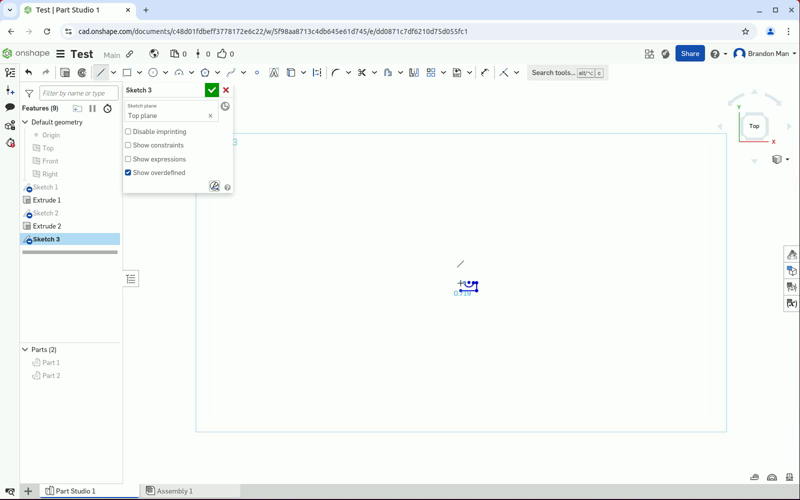
scroll(6)
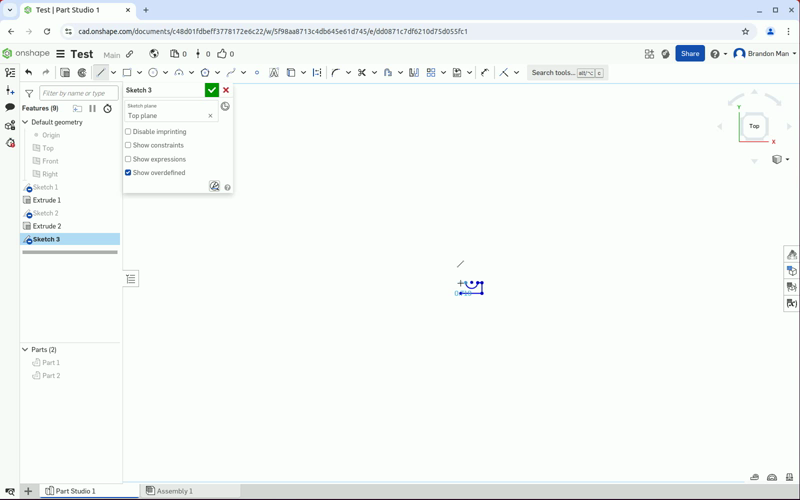
scroll(6)
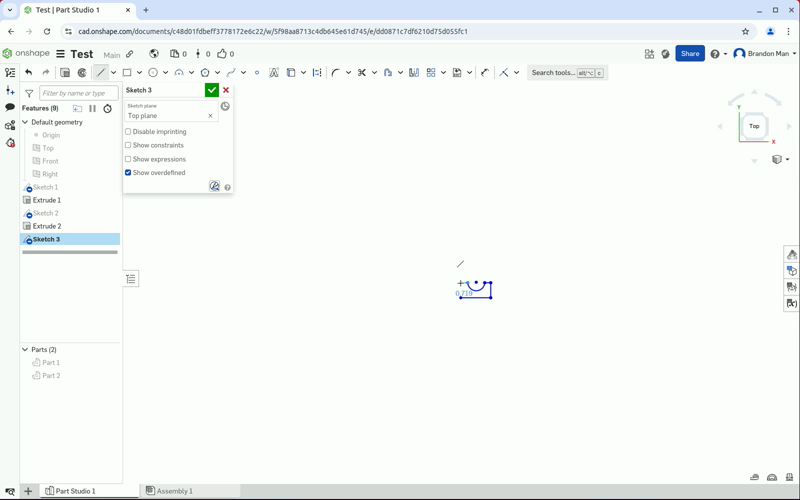
scroll(6)
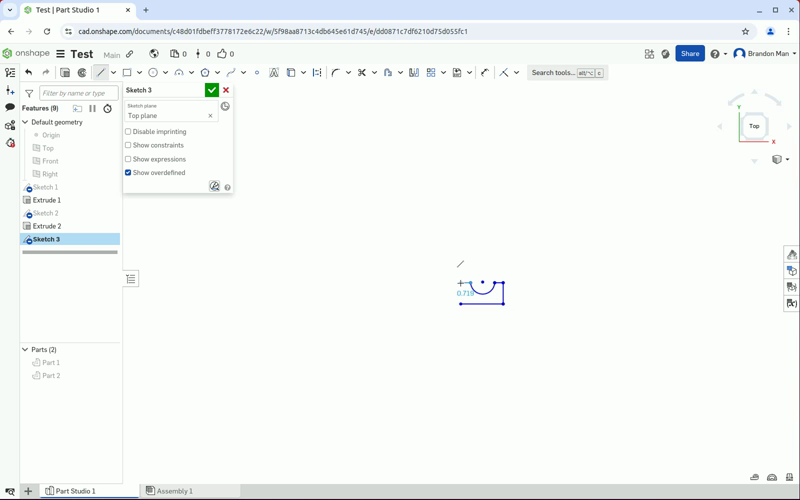
scroll(6)
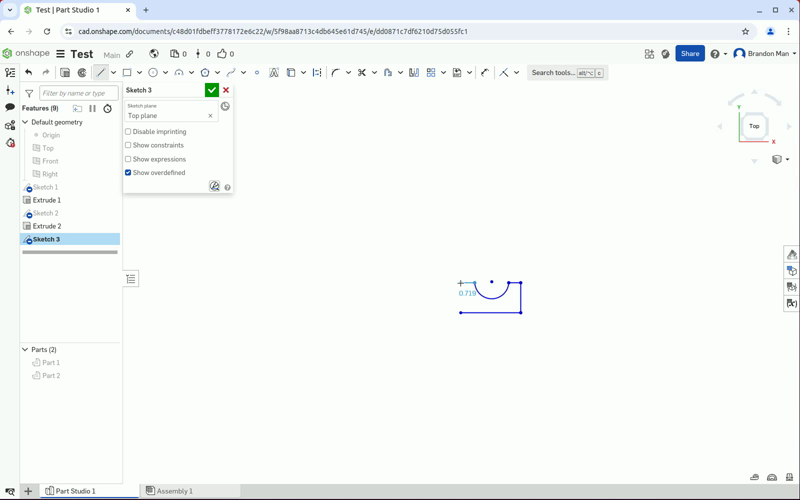
scroll(6)
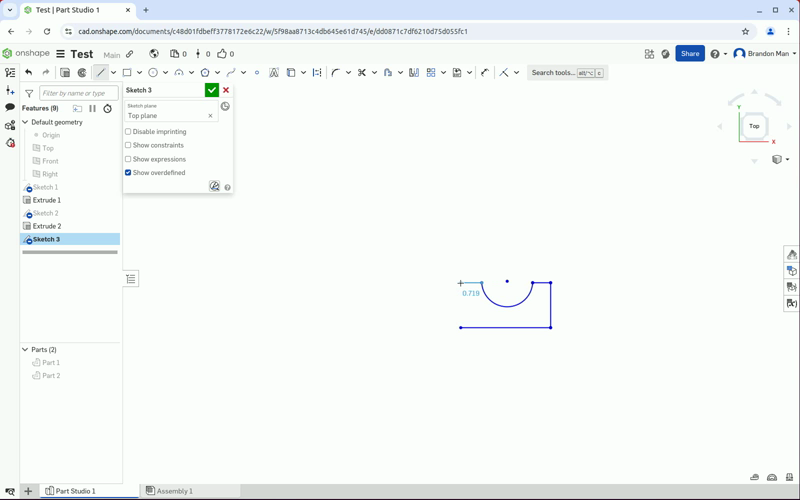
scroll(6)
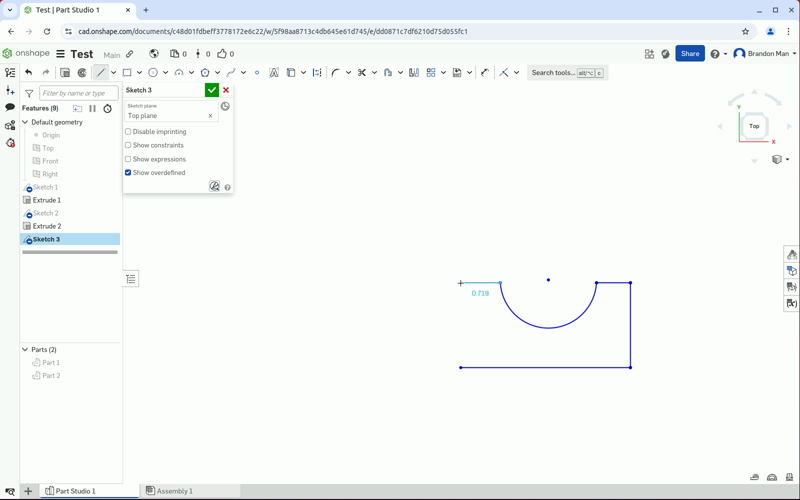
click(460, 282)
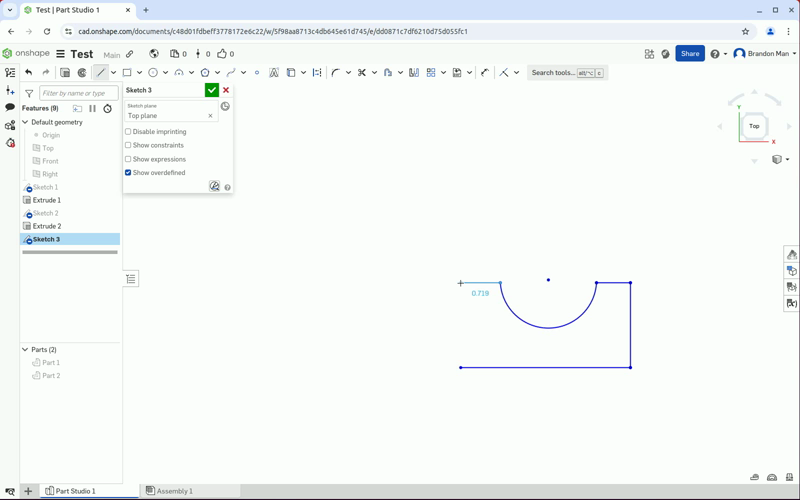
scroll(-6)
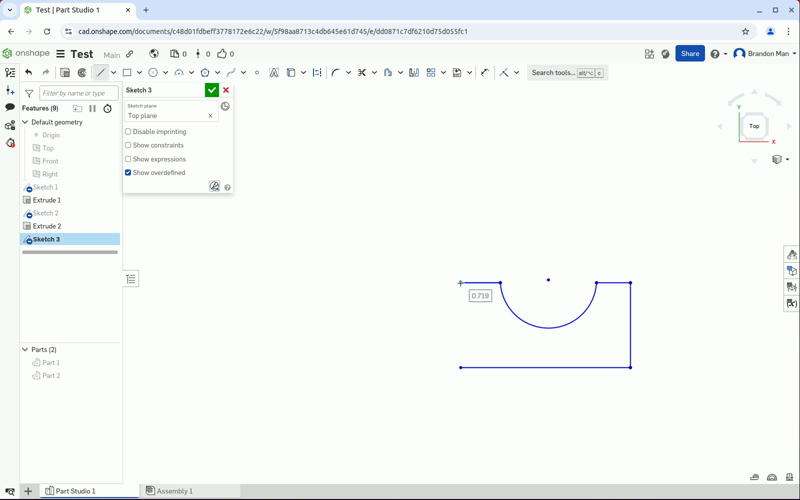
scroll(-6)
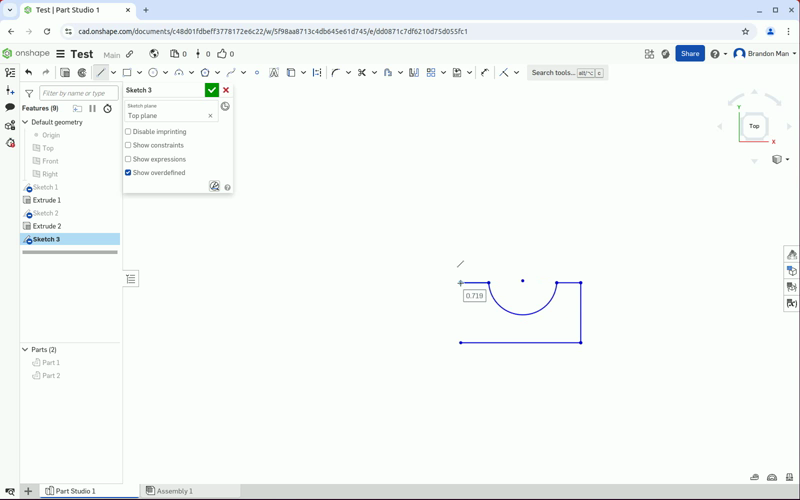
scroll(-6)
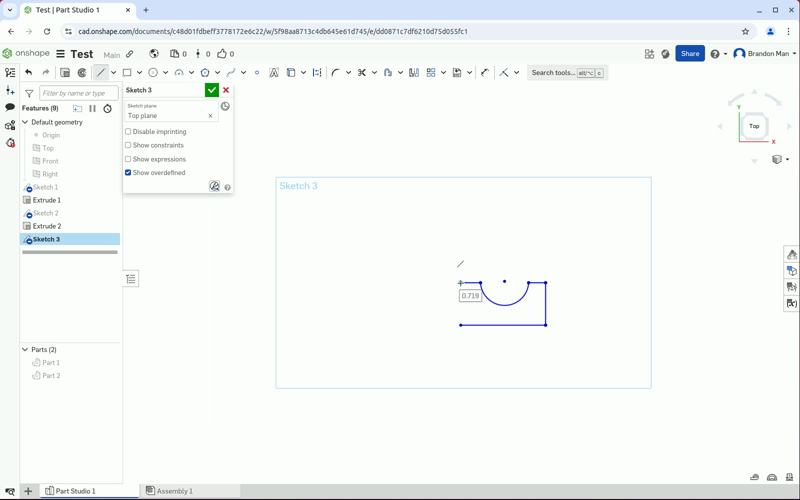
scroll(-6)
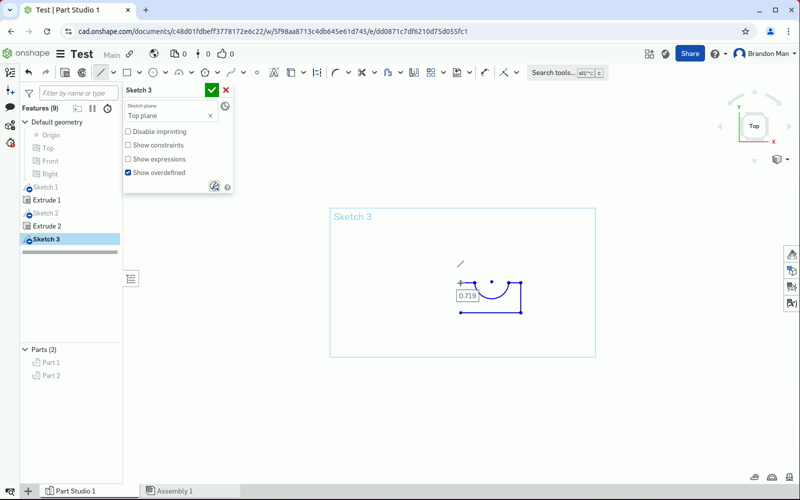
scroll(-6)
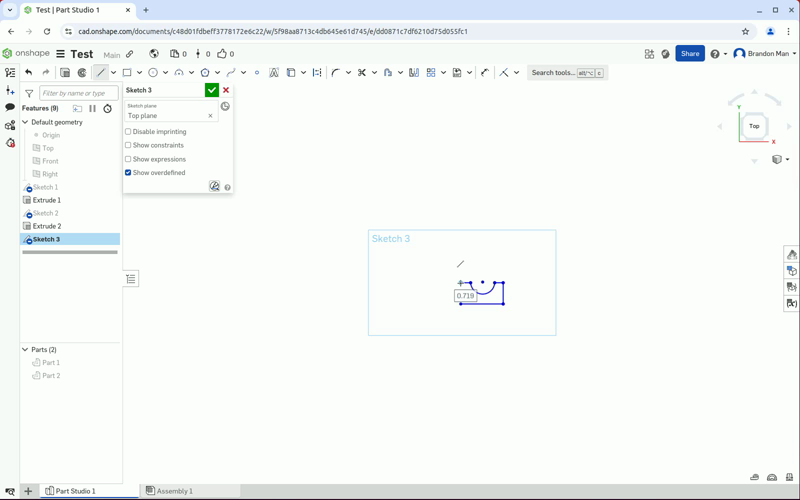
scroll(-6)
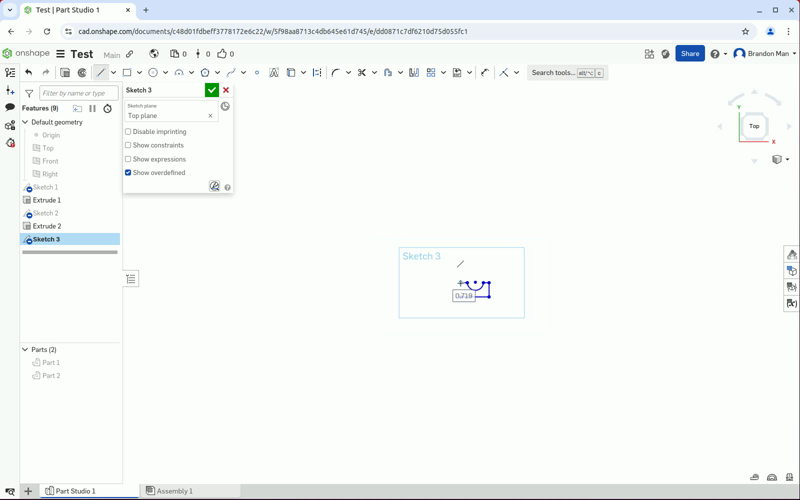
scroll(-6)
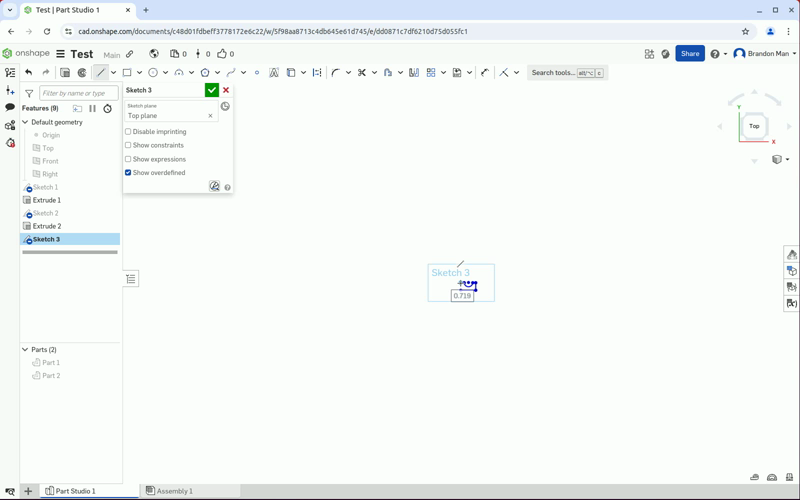
key_up(shift)
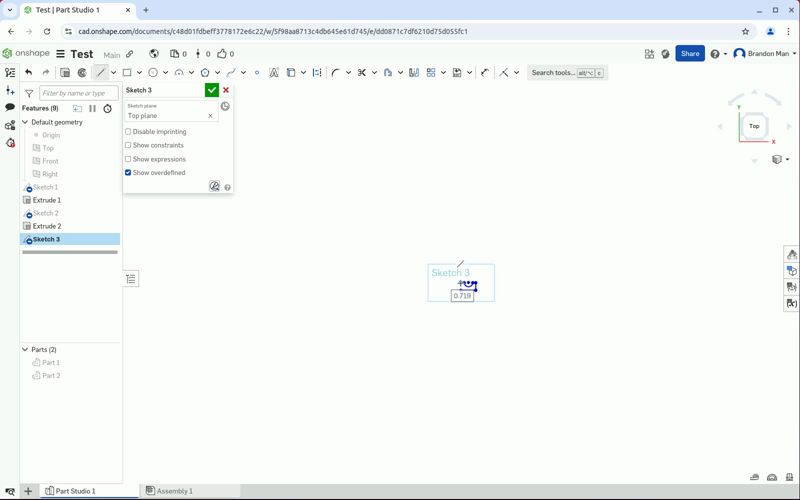
mouse_move(490, 282)
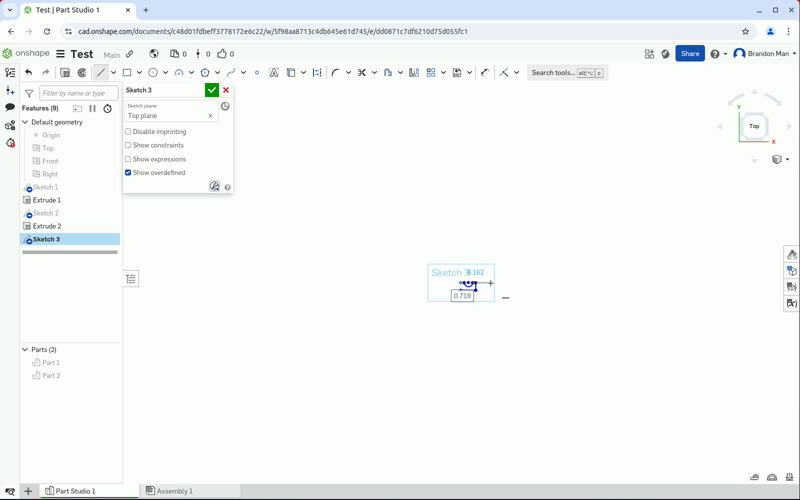
key_down(shift)
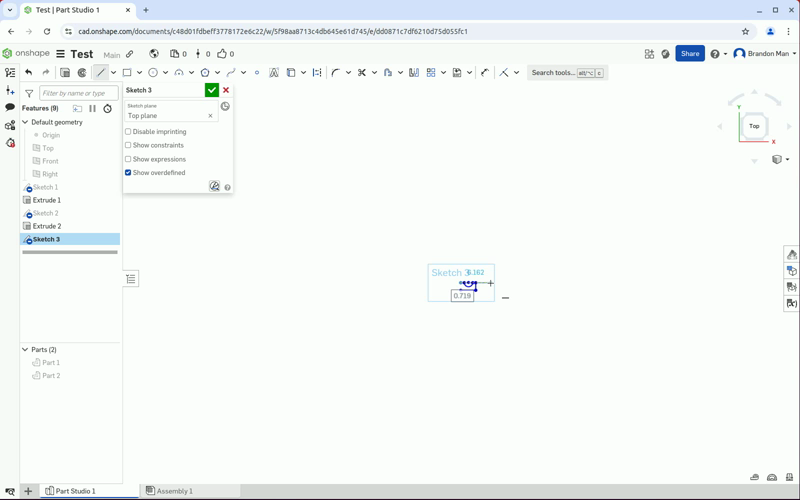
mouse_move(460, 290)
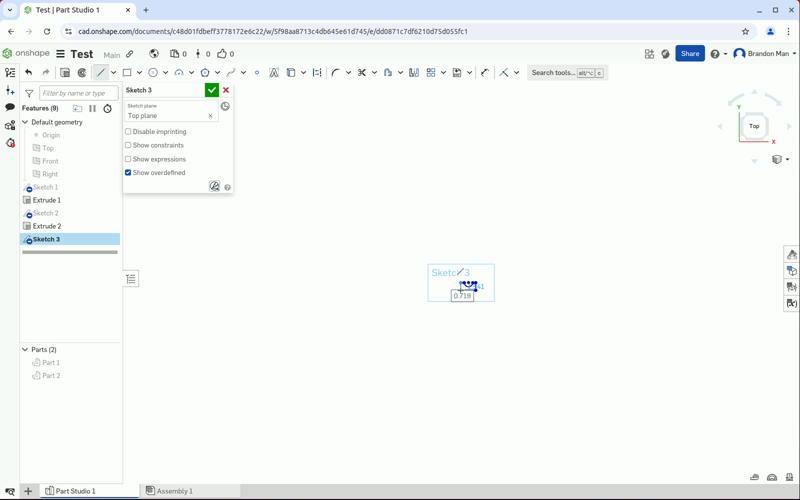
key_up(shift)
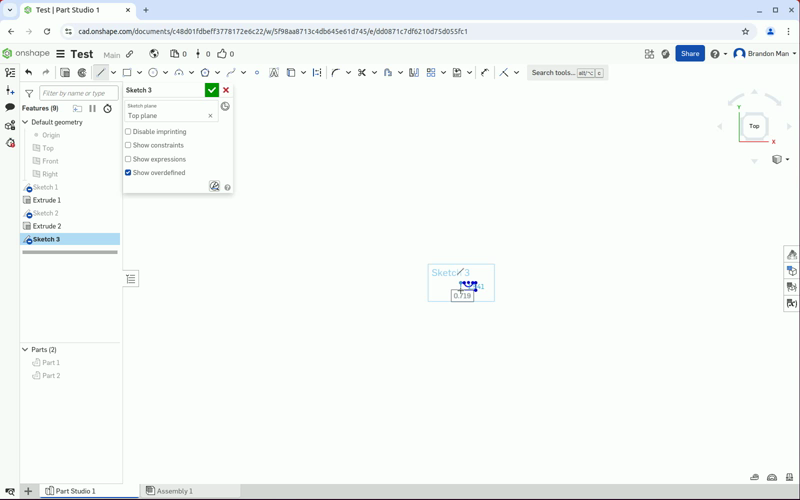
click(460, 290)
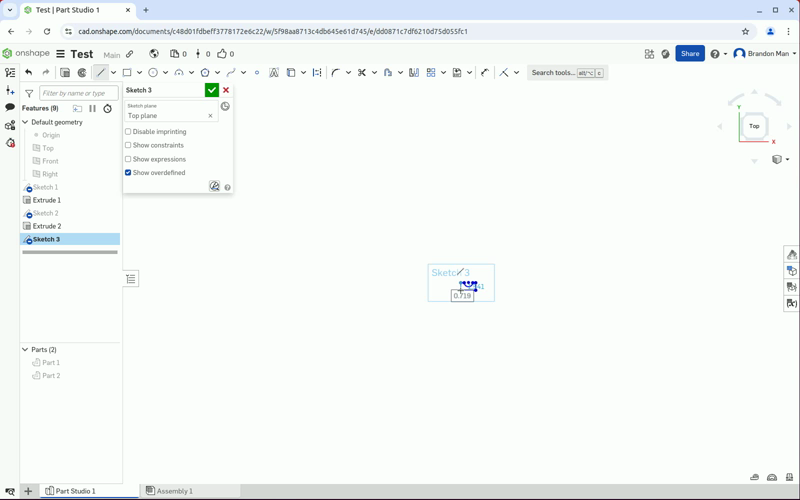
key(esc)
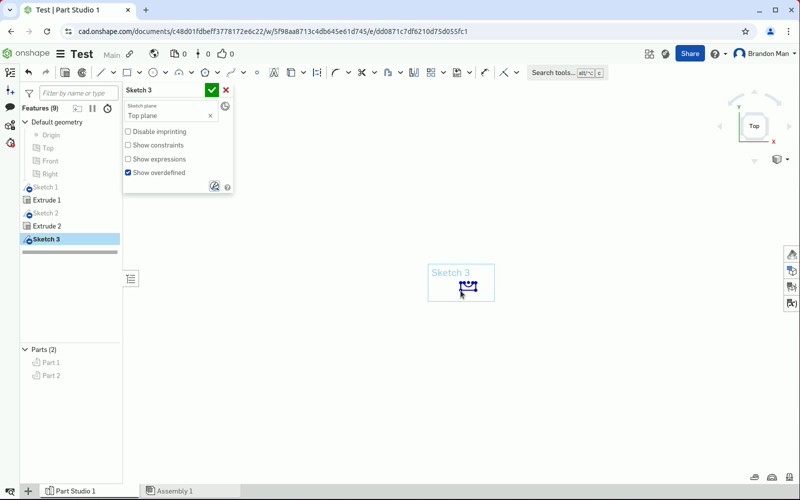
mouse_move(472, 287)
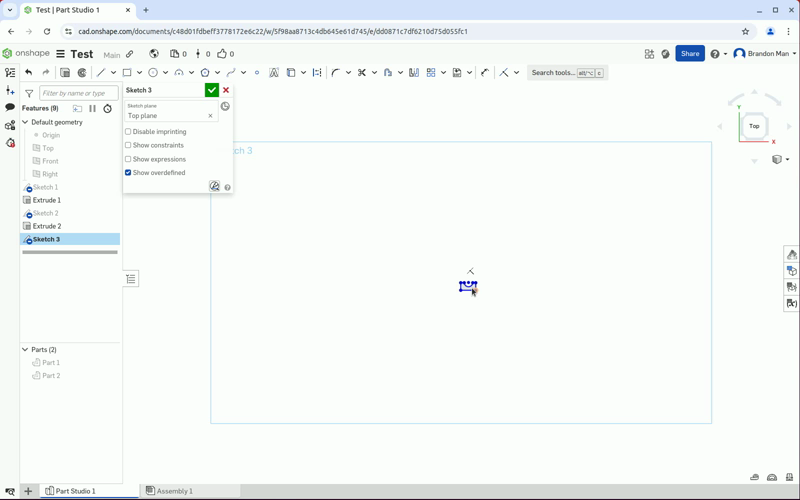
scroll(6)
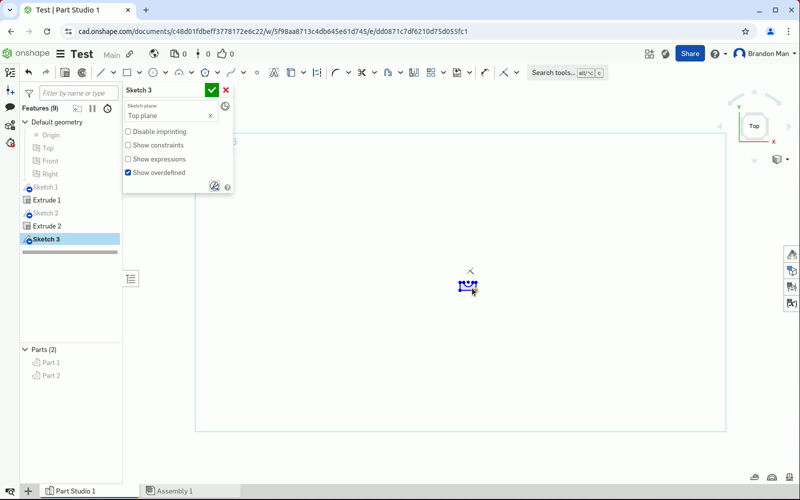
scroll(6)
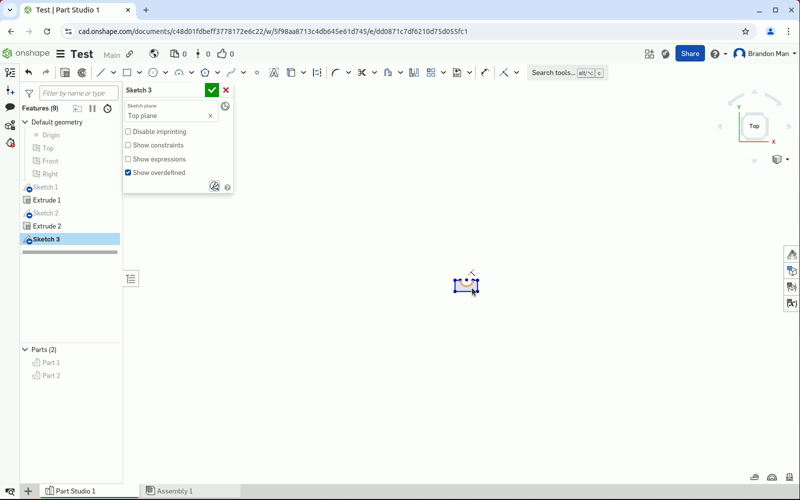
scroll(6)
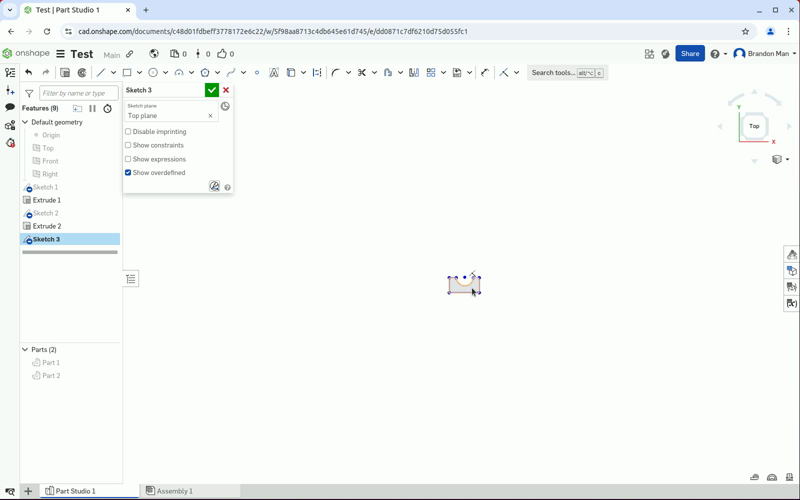
scroll(6)
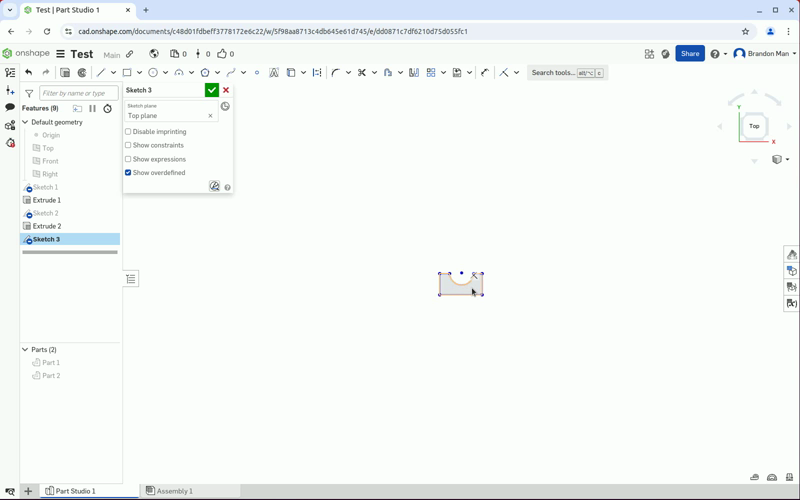
scroll(6)
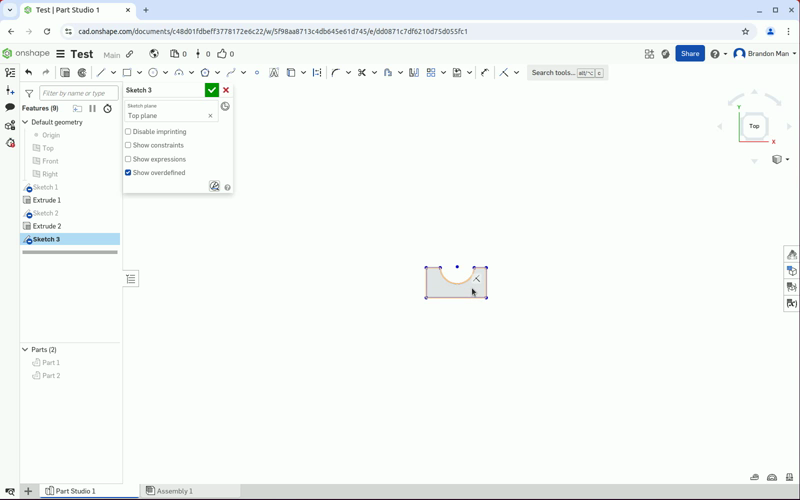
scroll(6)
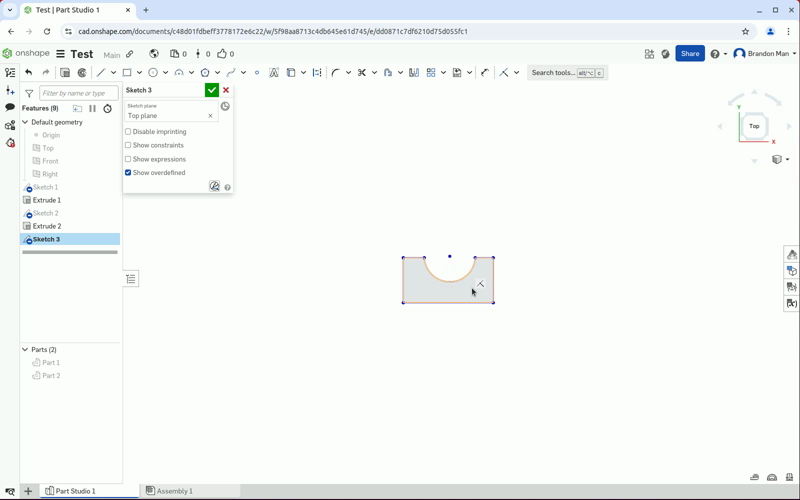
scroll(6)
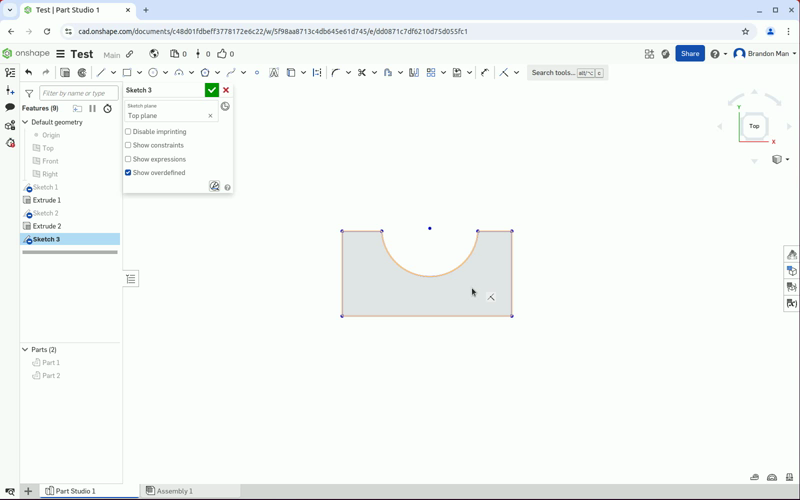
click(472, 287)
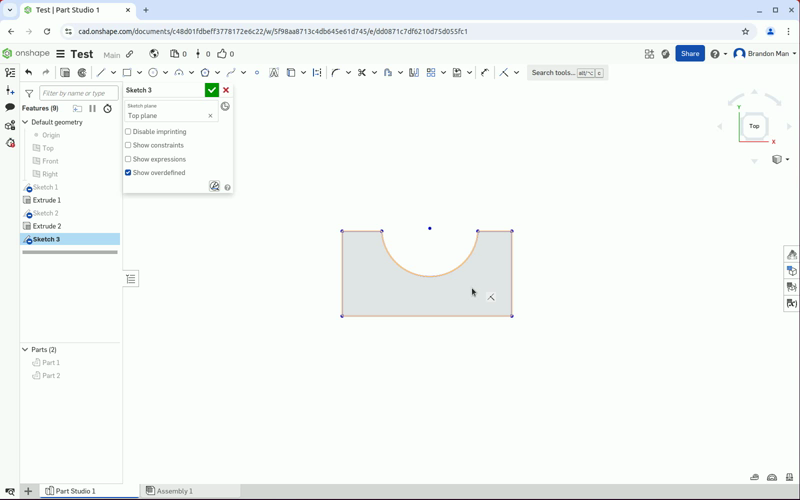
scroll(-6)
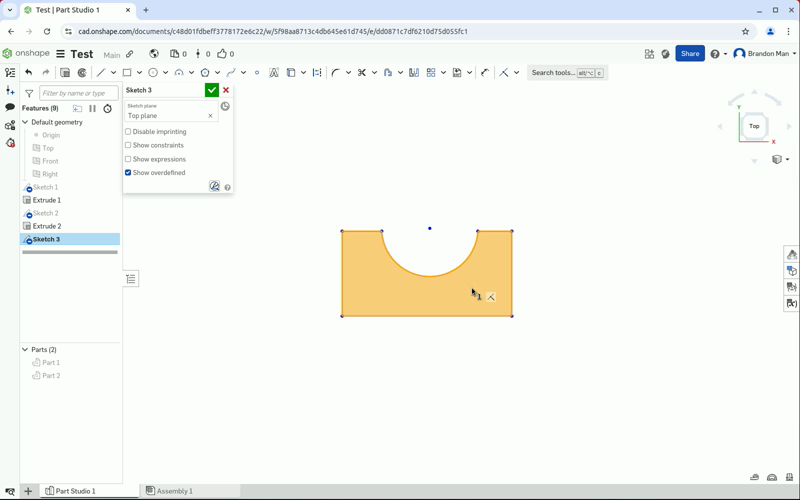
scroll(-6)
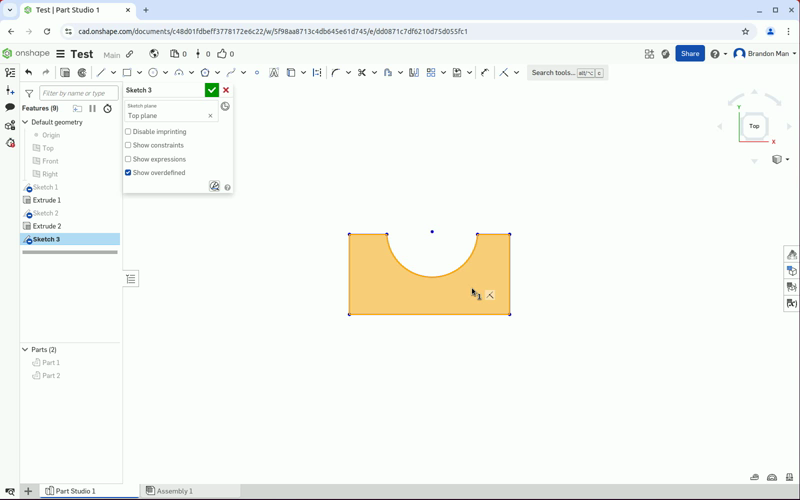
scroll(-6)
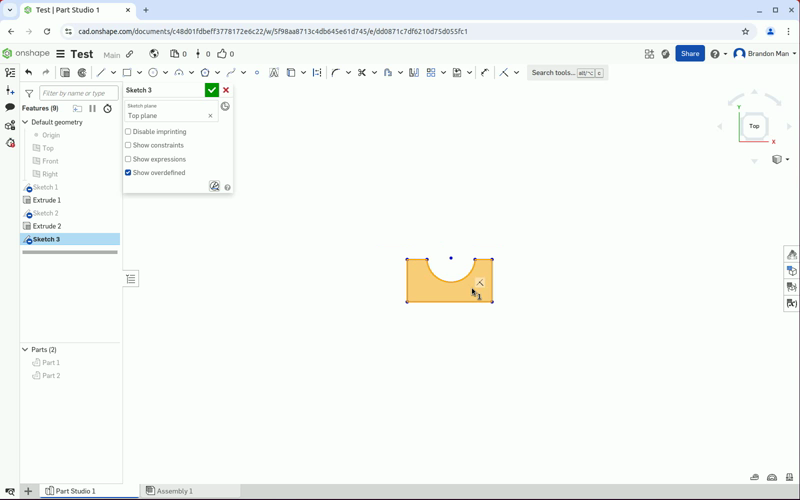
scroll(-6)
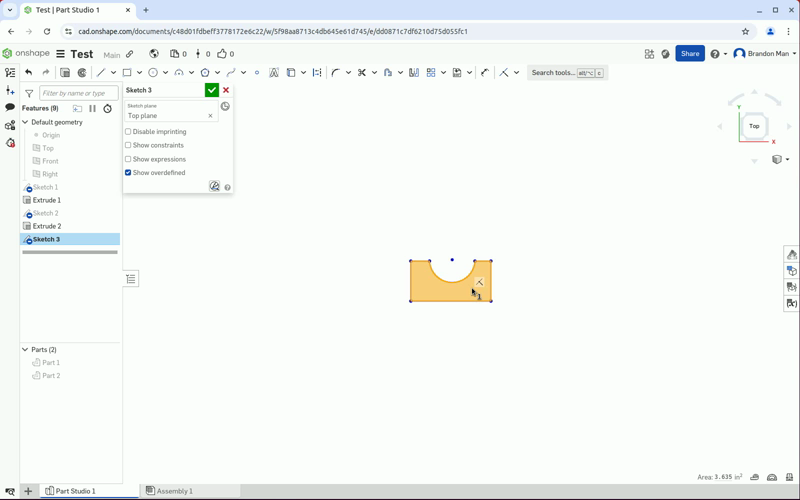
scroll(-6)
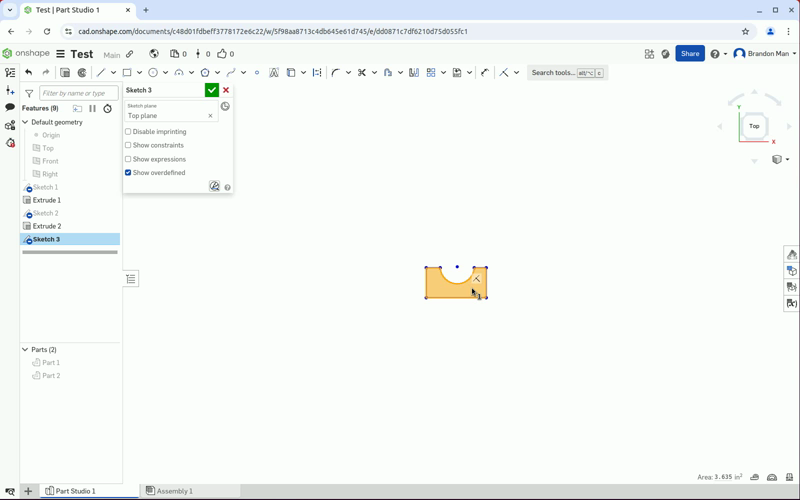
scroll(-6)
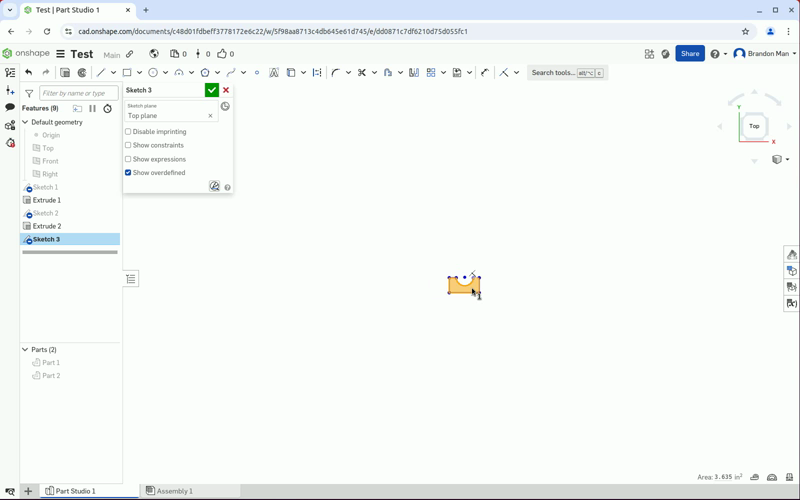
scroll(-6)
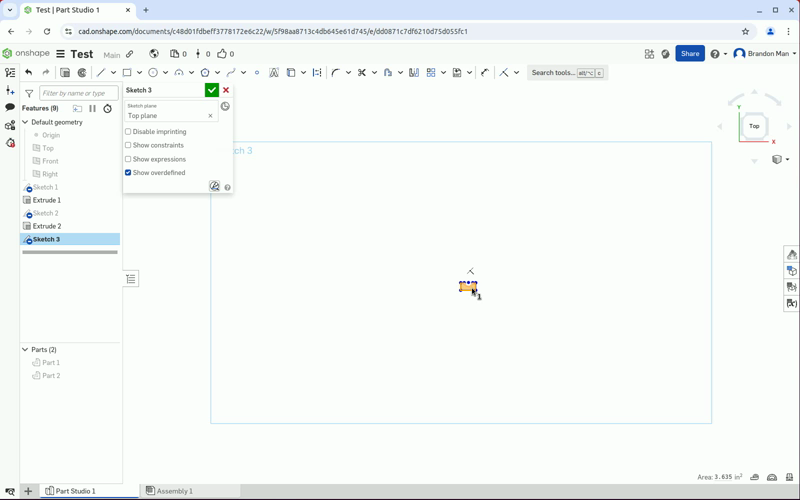
mouse_move(73, 352)
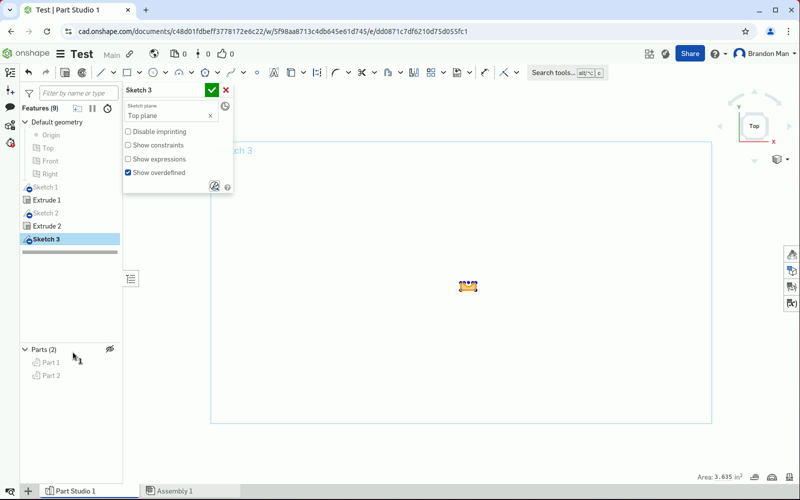
key(shift+y)
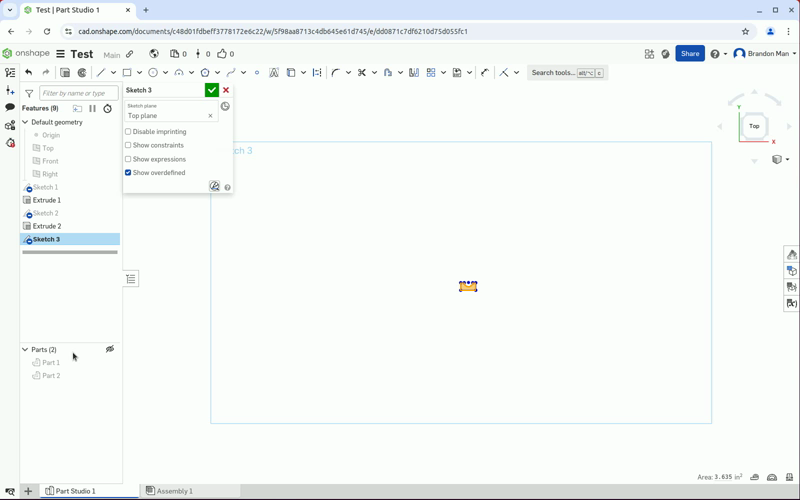
key(shift+e)
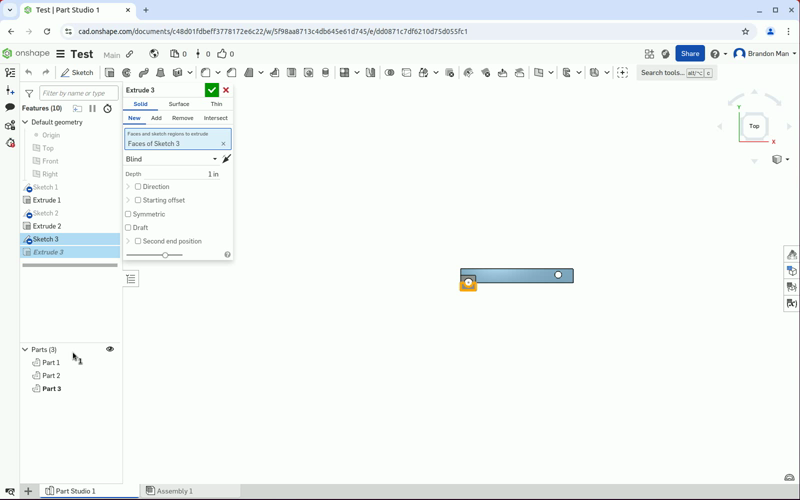
mouse_move(143, 106)
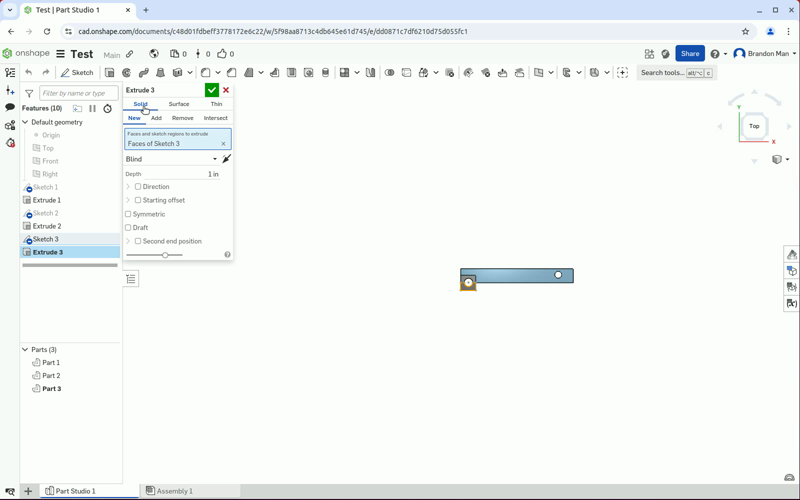
click(143, 106)
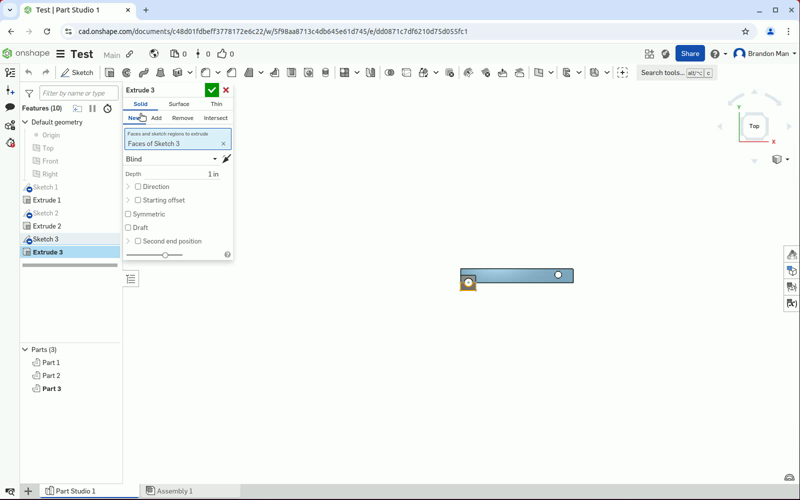
mouse_move(137, 120)
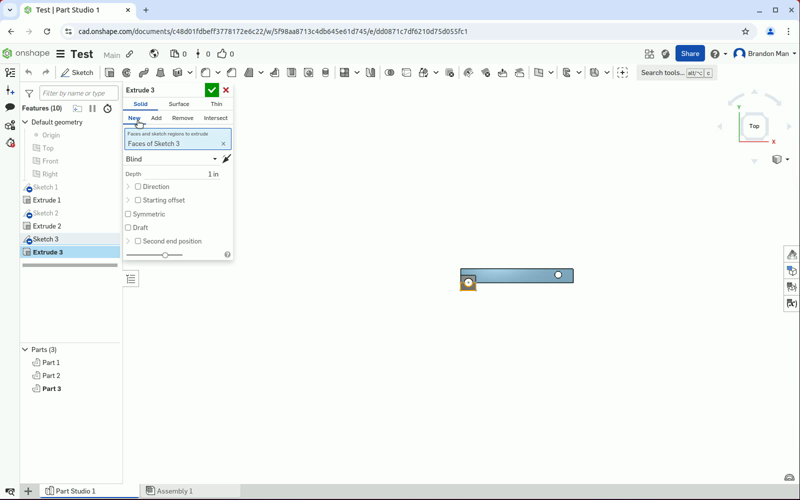
click(137, 120)
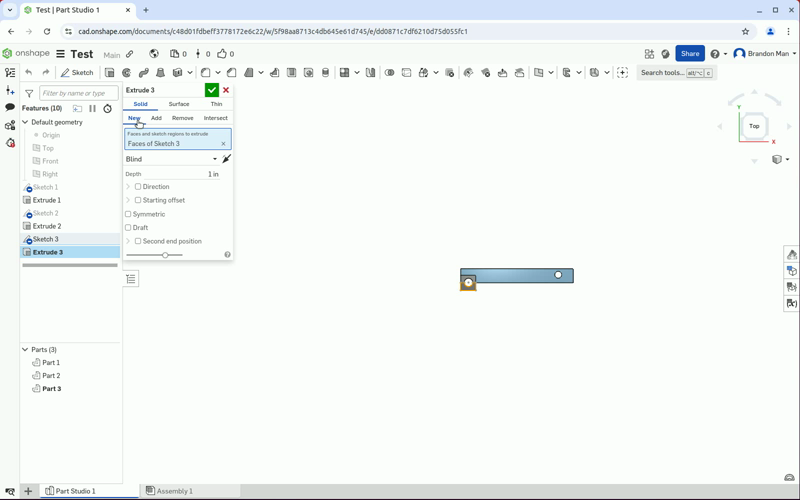
key(tab, 4)
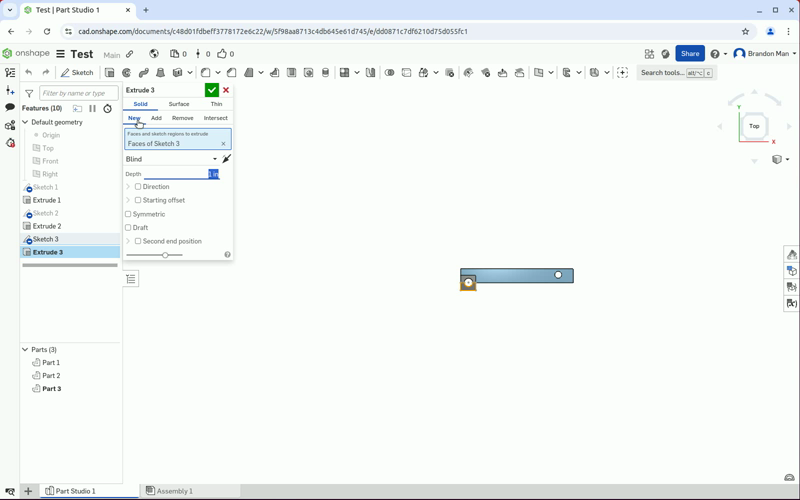
text(5.296)
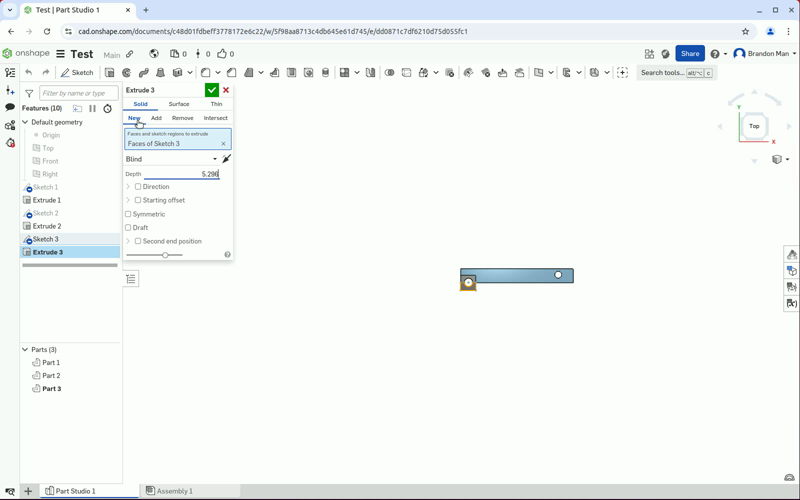
key(tab, 3)
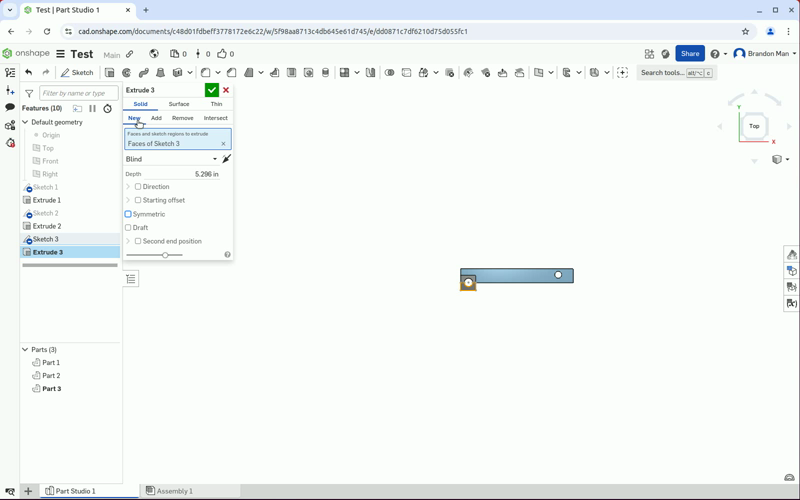
key(space)
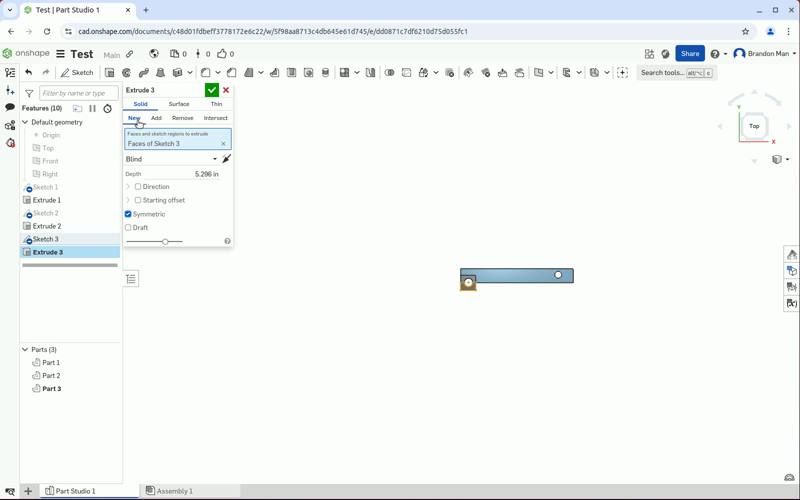
key(enter)
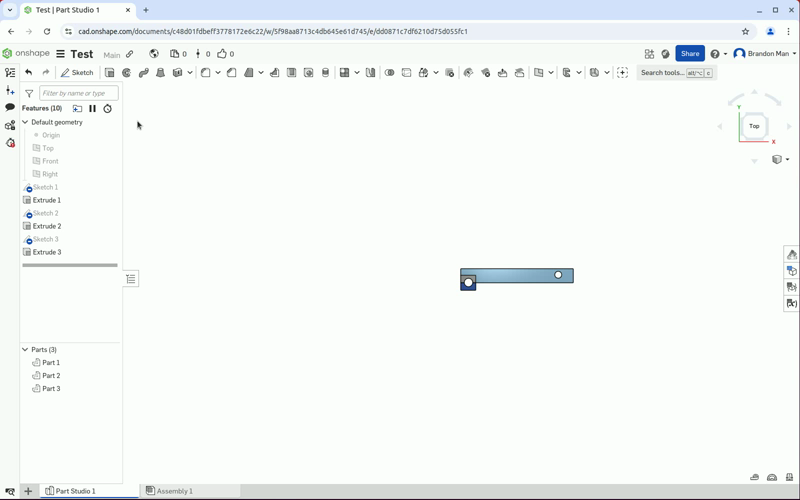
key(shift+h)
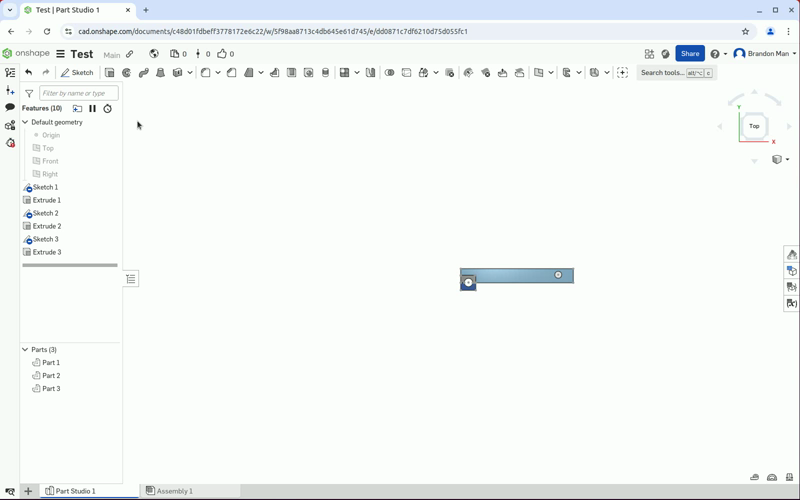
key(shift+h)
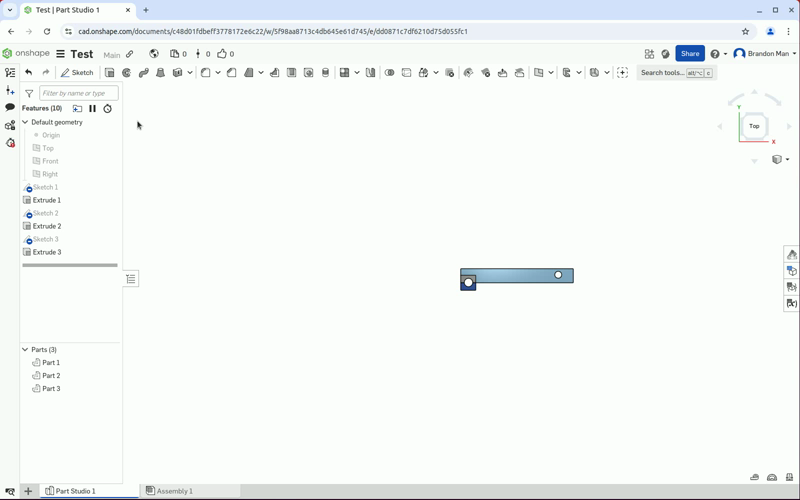
mouse_move(73, 189)
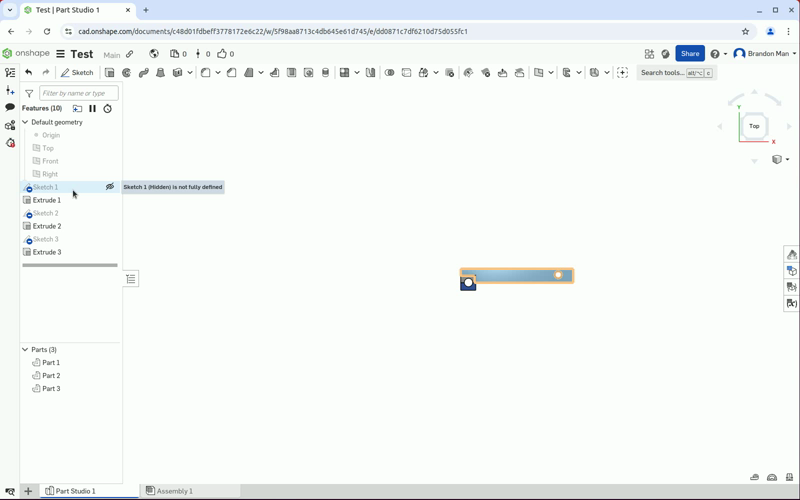
click(73, 189)
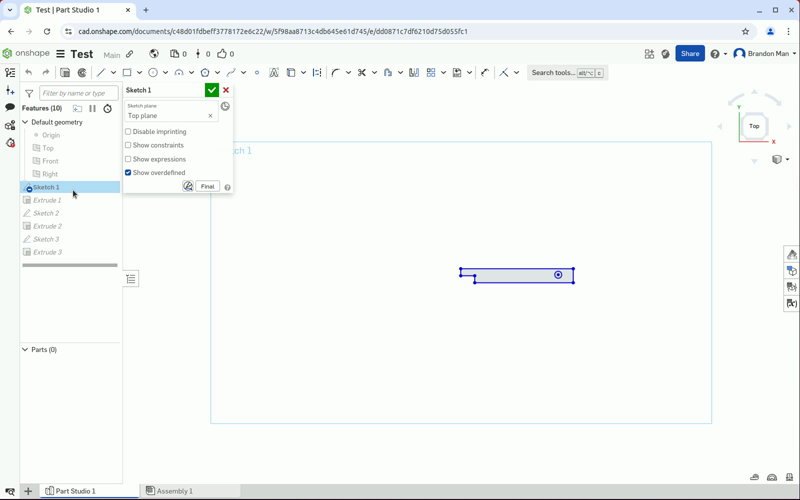
mouse_move(229, 92)
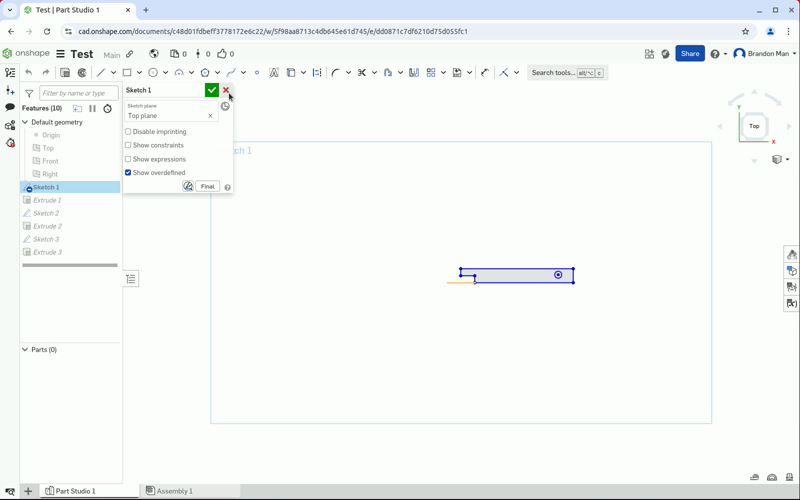
click(229, 92)
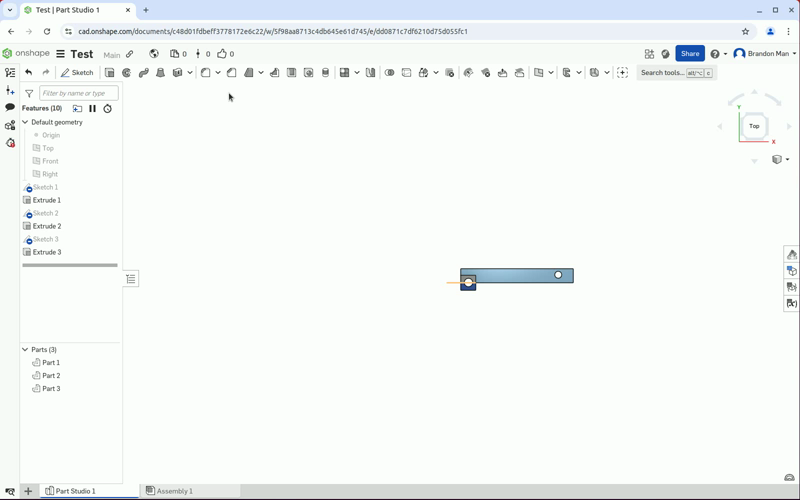
mouse_move(73, 352)
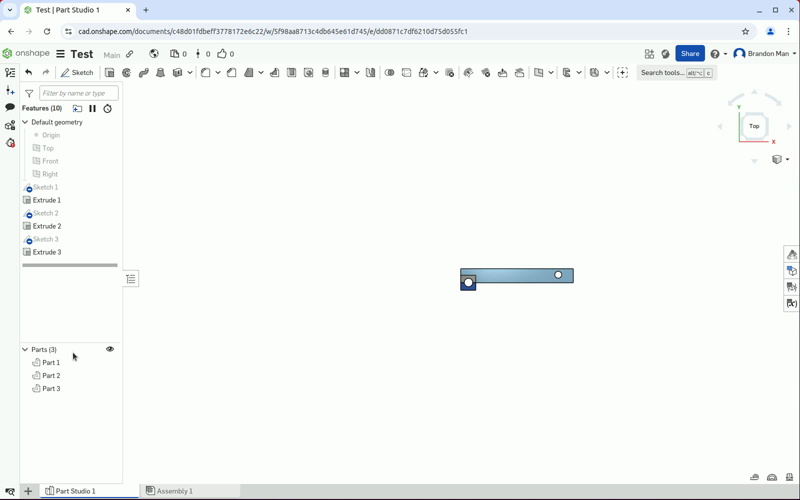
key(y)
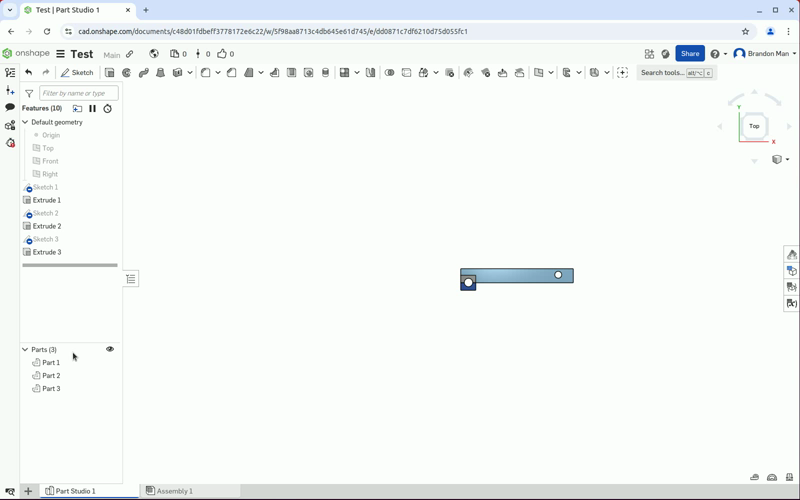
key(shift+p)
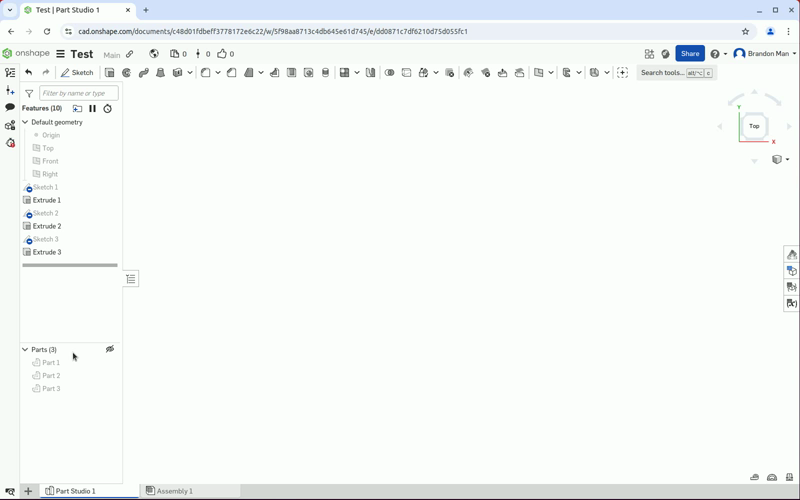
key(space)
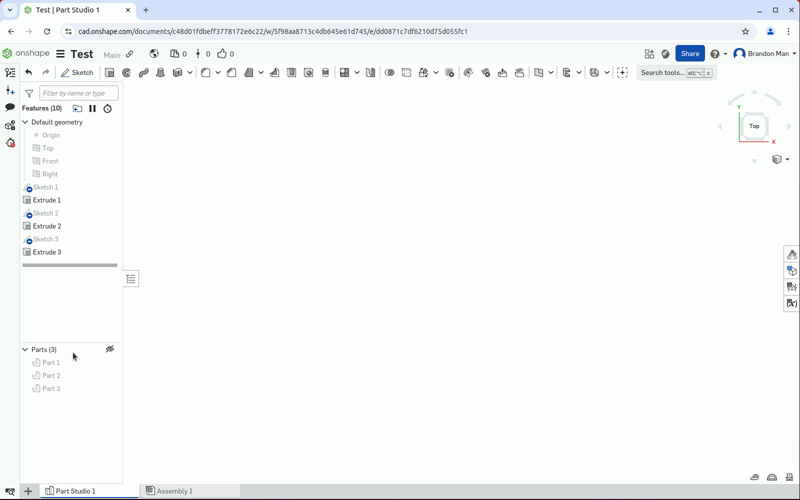
key_down(shift)
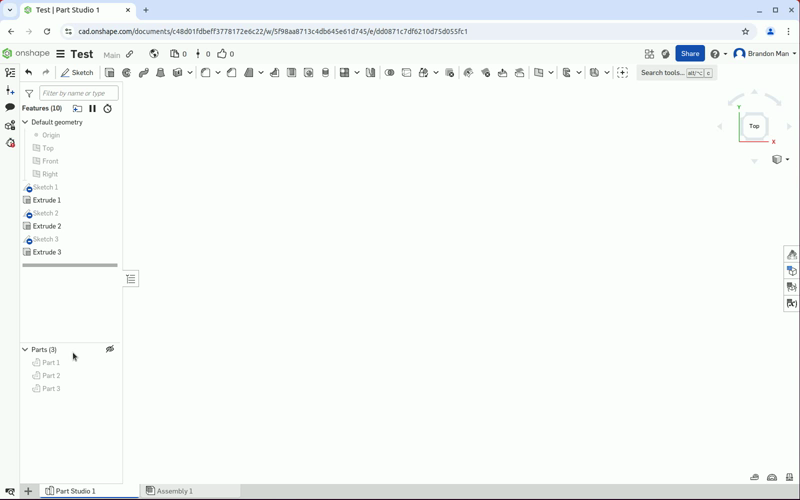
key(up)
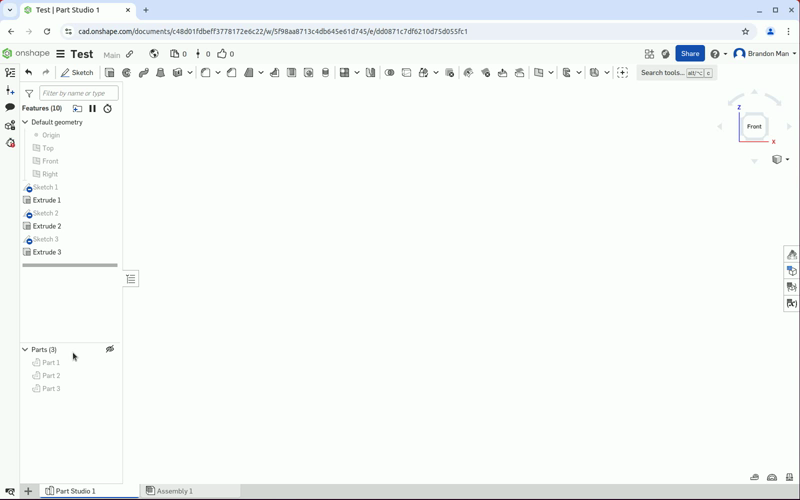
key_up(shift)
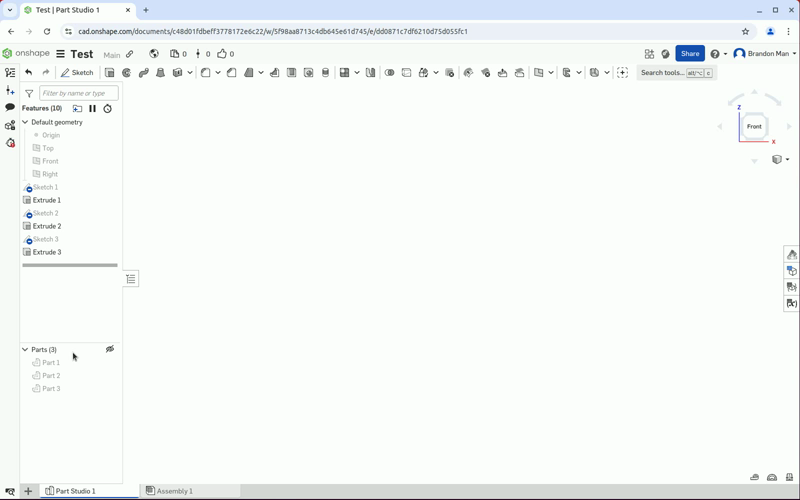
mouse_move(73, 352)
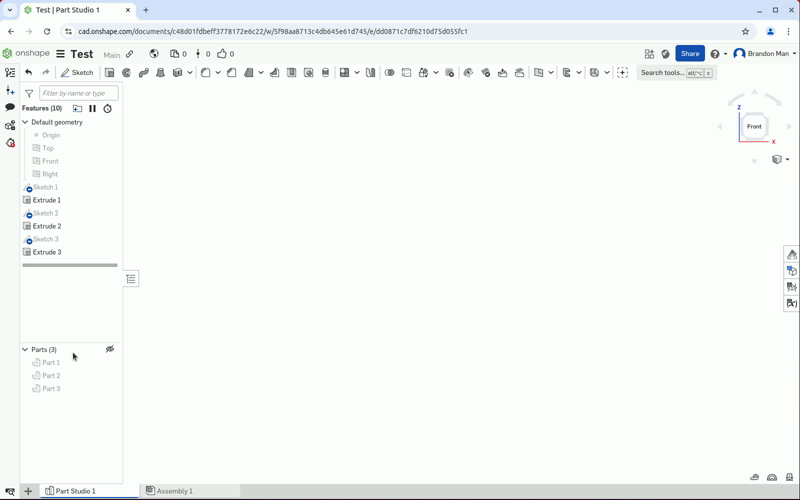
key(shift+y)
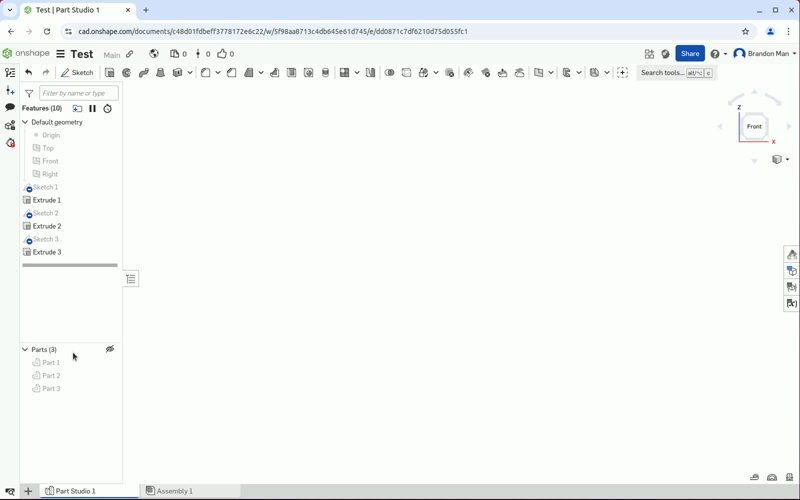
key(shift+s)
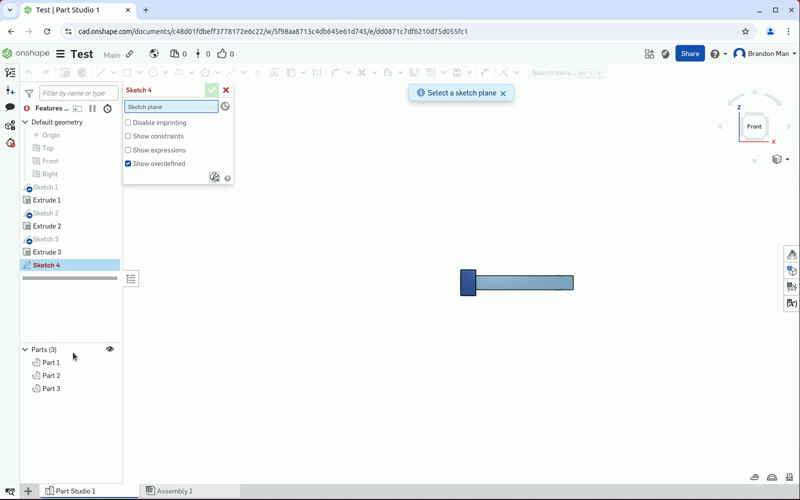
mouse_move(73, 163)
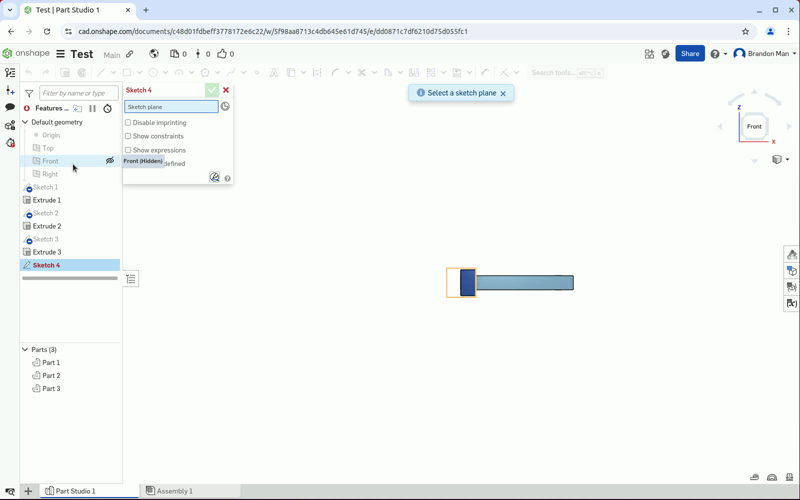
click(73, 163)
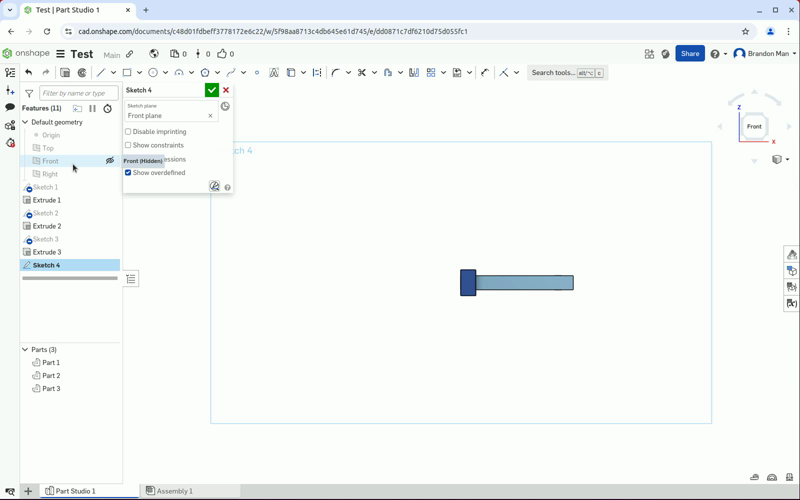
mouse_move(73, 352)
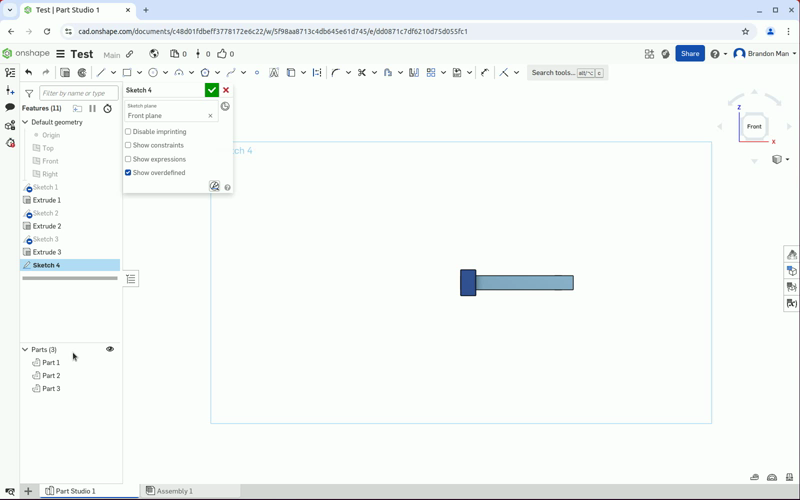
key(y)
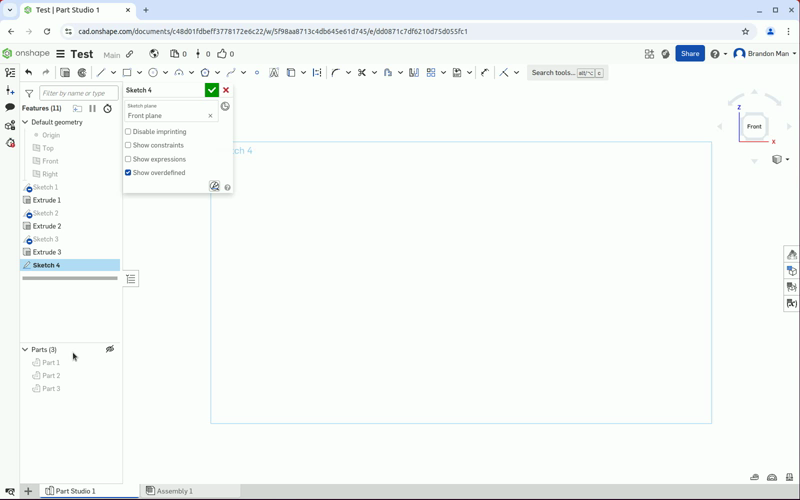
key(c)
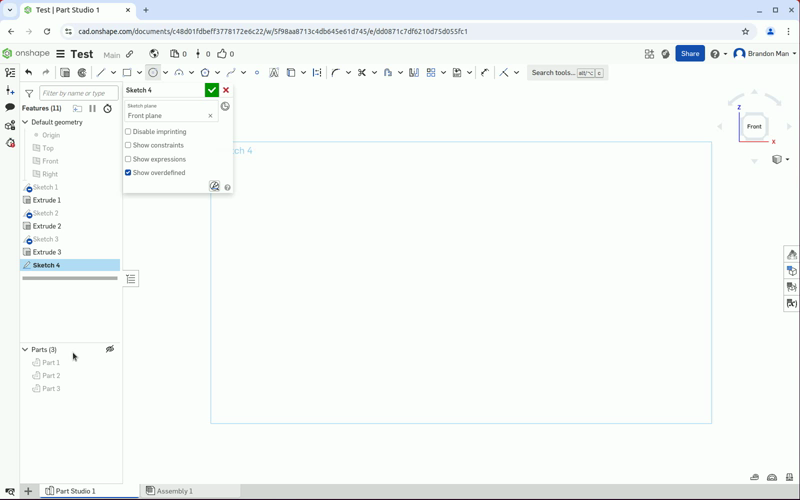
key_down(shift)
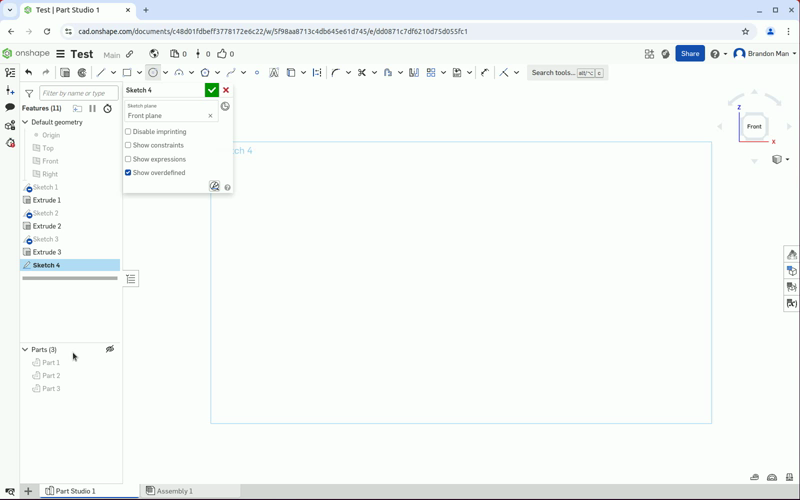
mouse_move(565, 282)
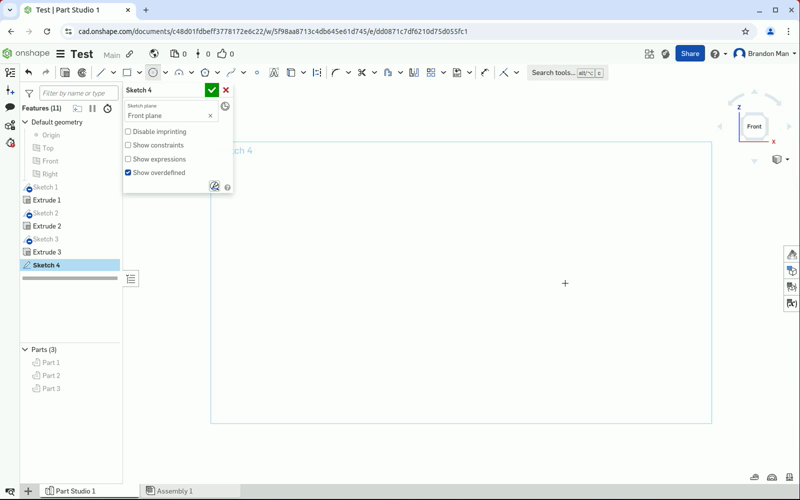
click(565, 282)
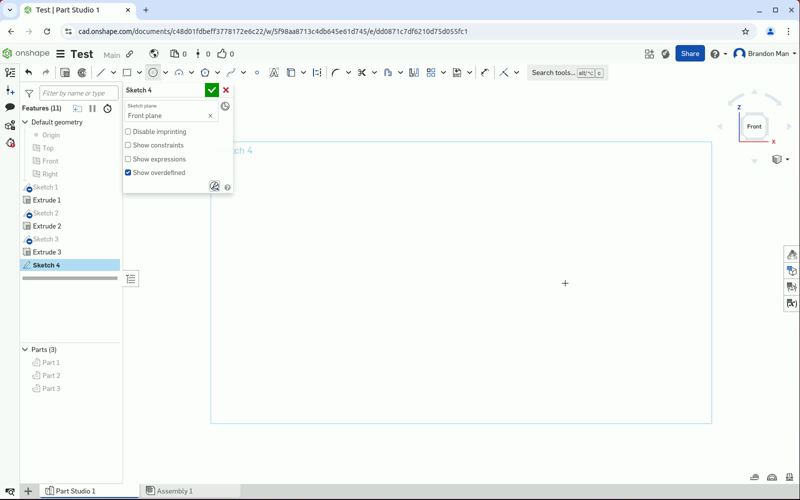
key_up(shift)
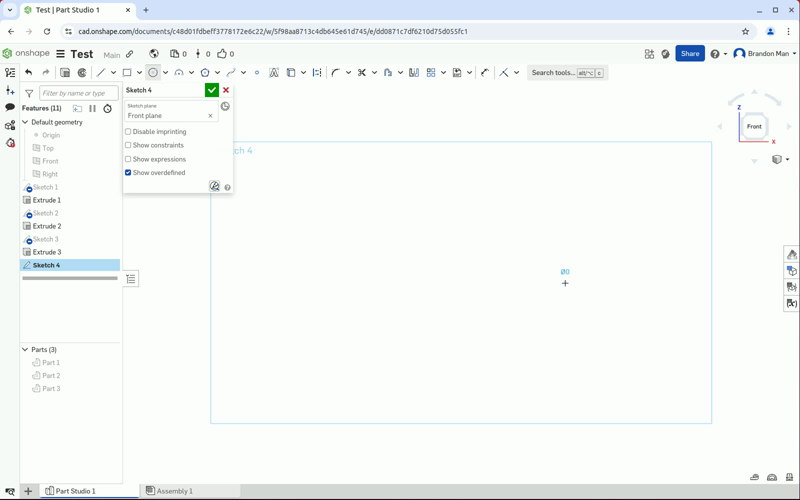
mouse_move(567, 282)
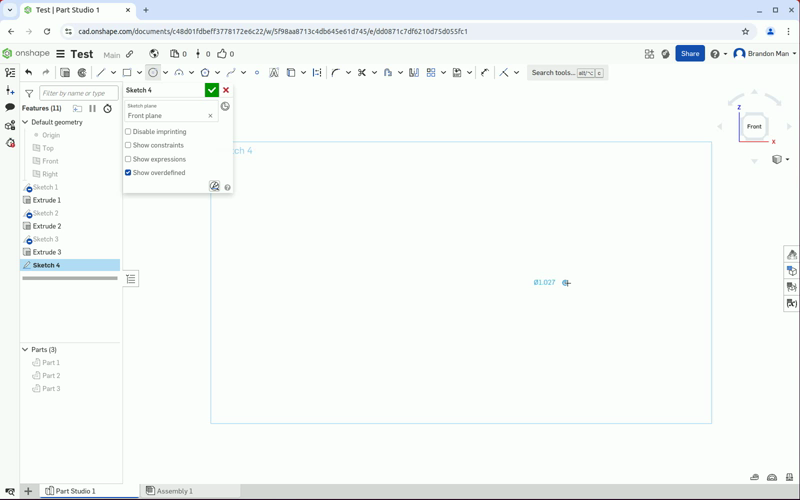
scroll(6)
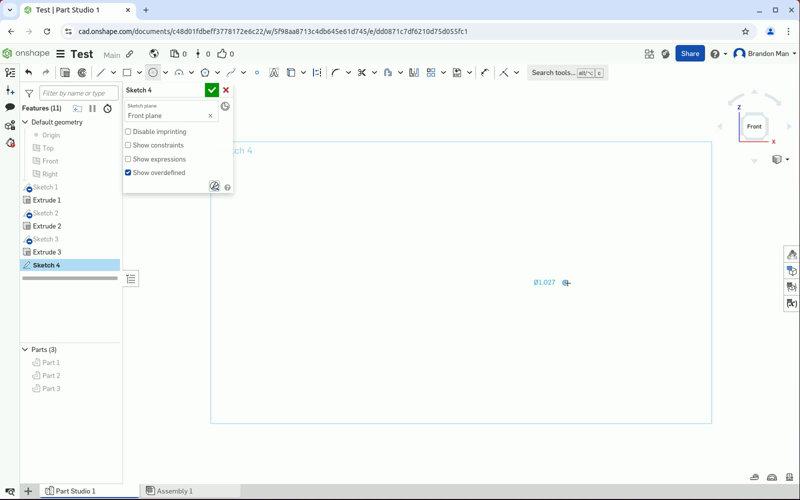
scroll(6)
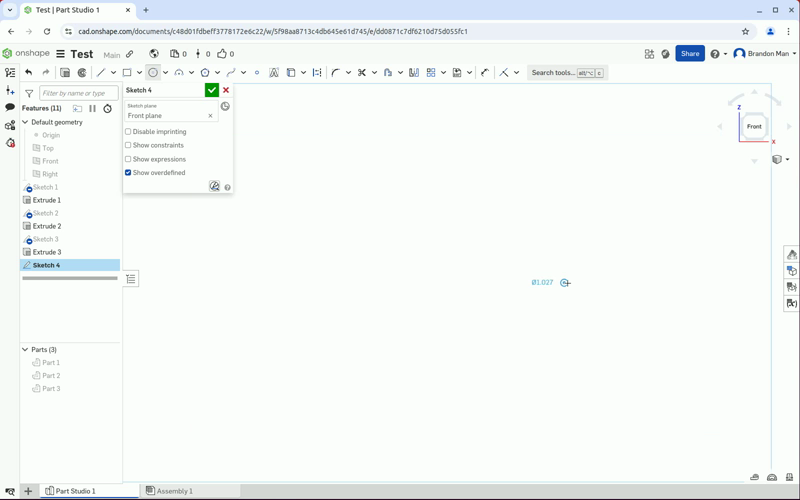
scroll(6)
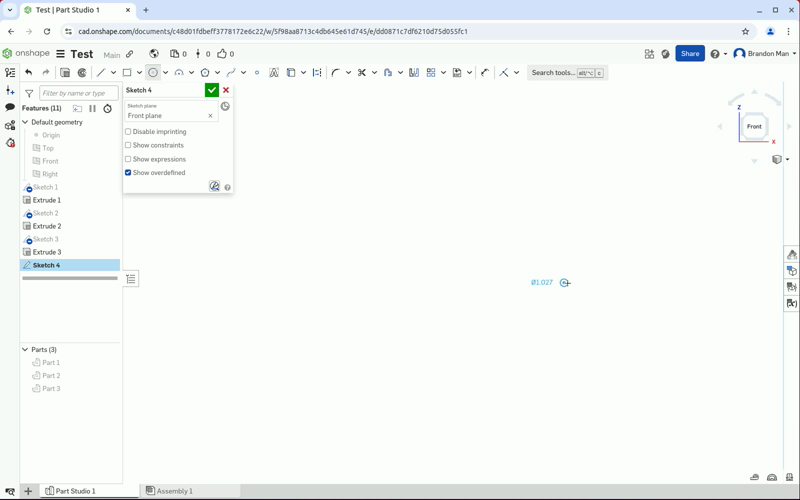
scroll(6)
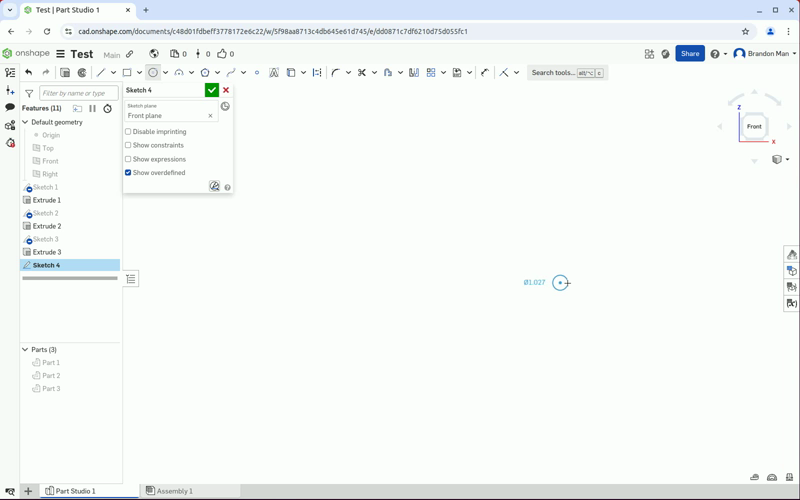
scroll(6)
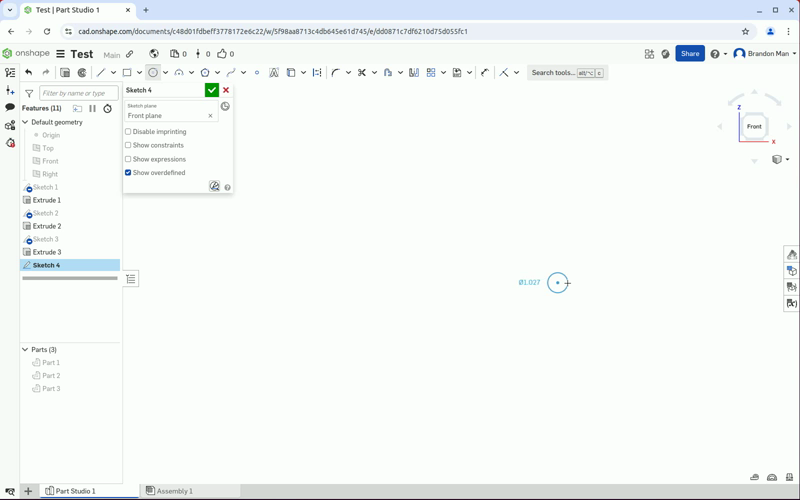
scroll(6)
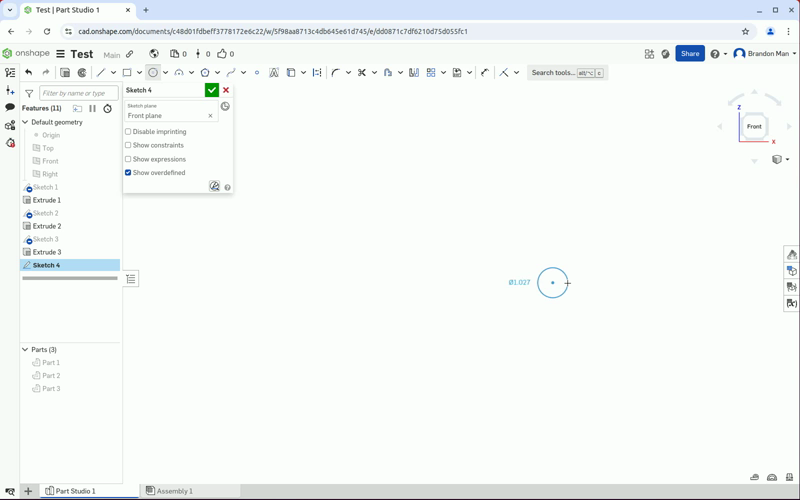
scroll(6)
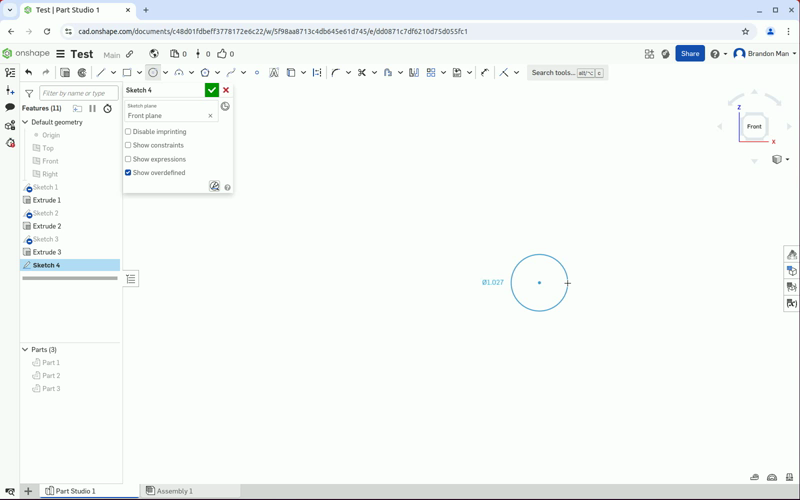
click(567, 282)
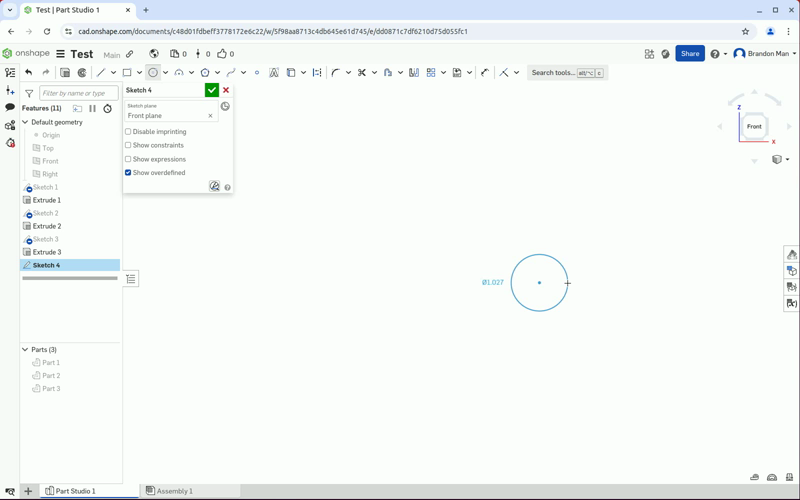
scroll(-6)
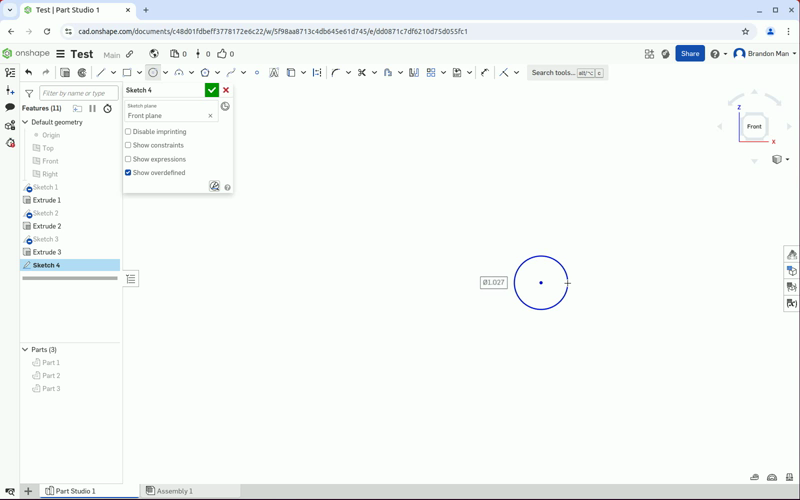
scroll(-6)
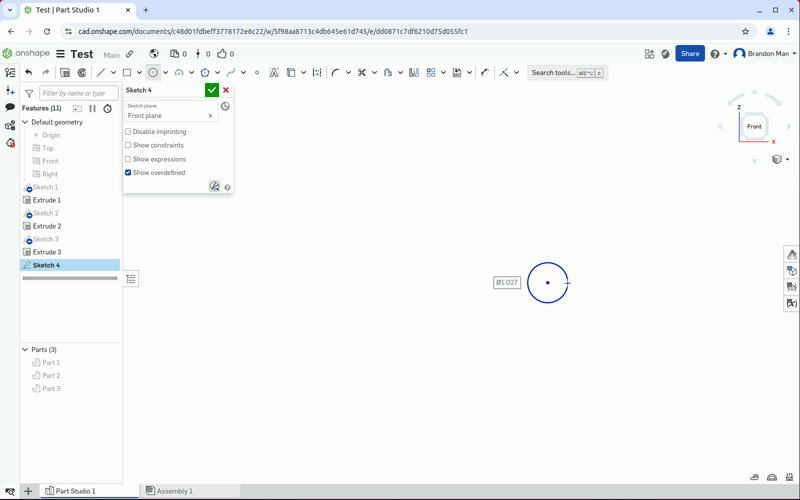
scroll(-6)
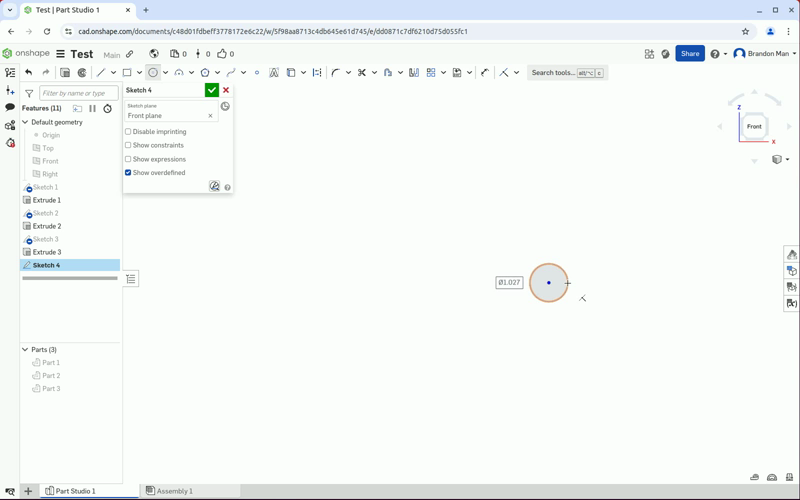
scroll(-6)
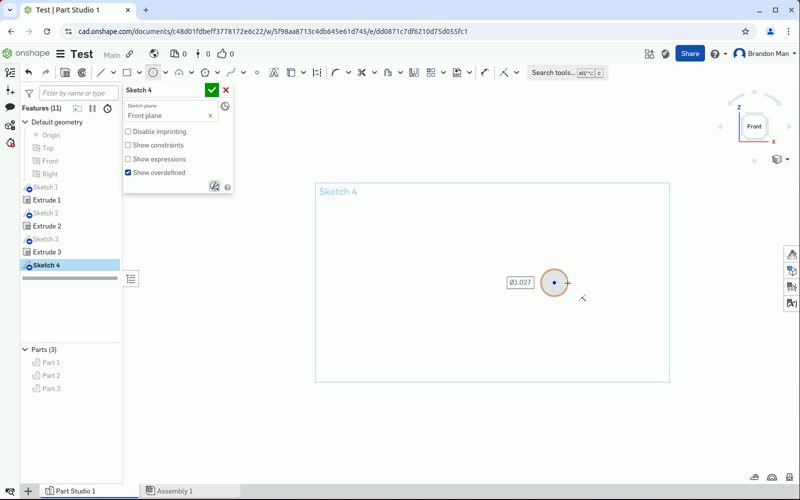
scroll(-6)
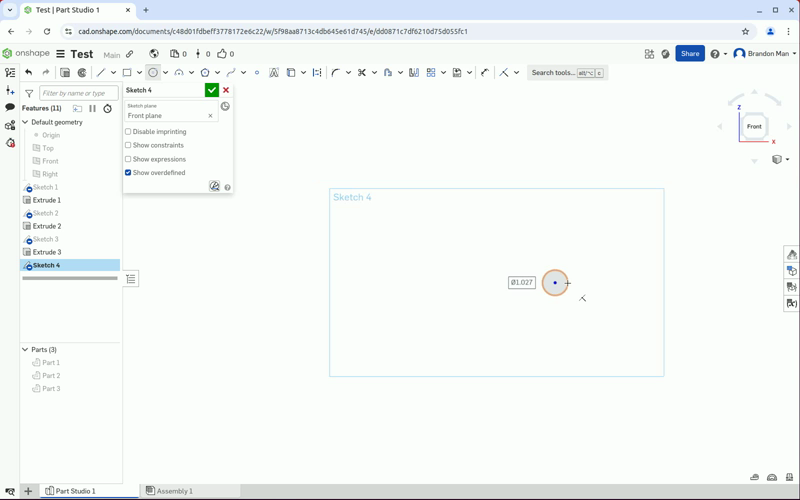
scroll(-6)
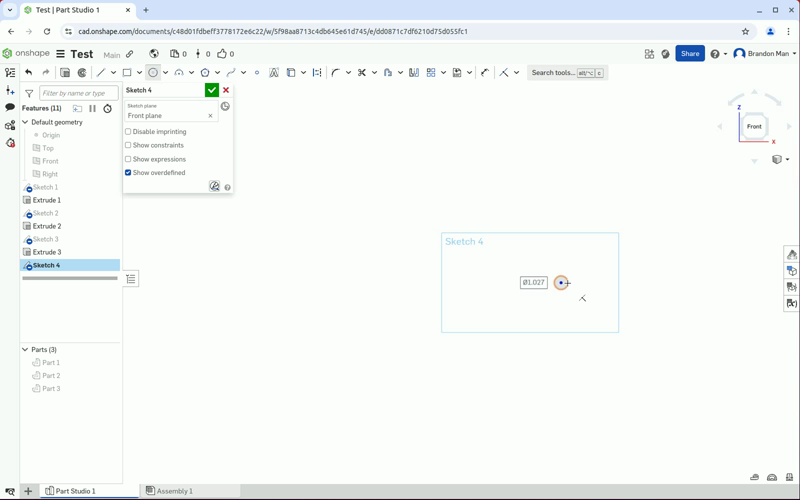
scroll(-6)
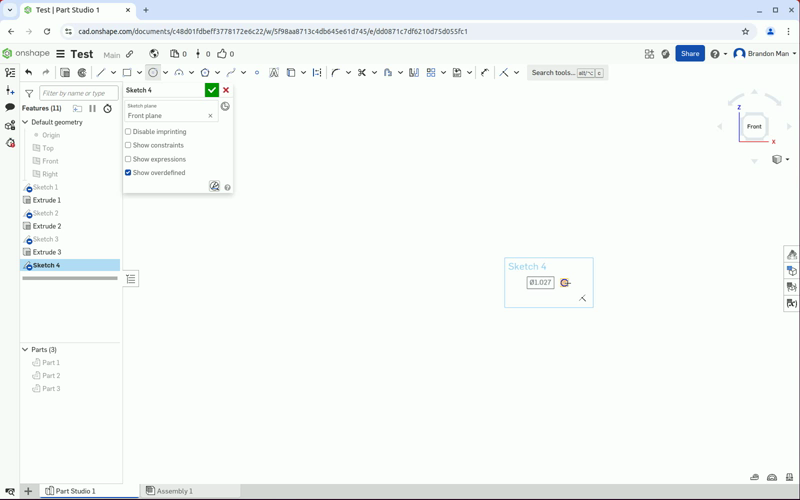
key(esc)
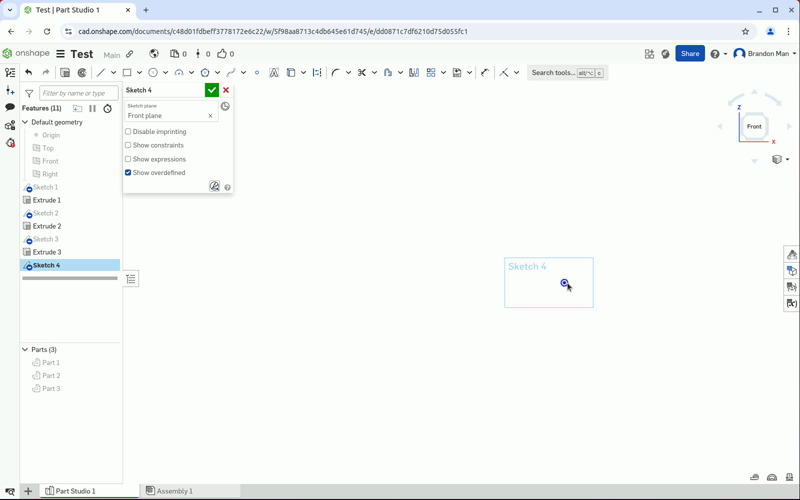
mouse_move(565, 280)
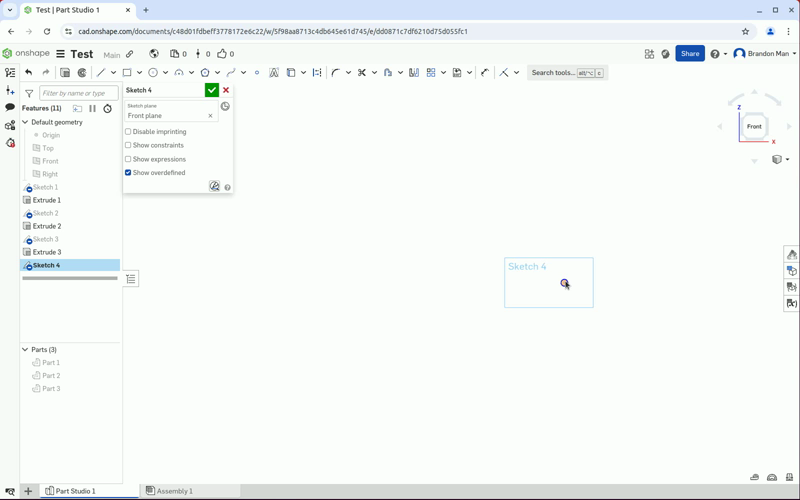
scroll(6)
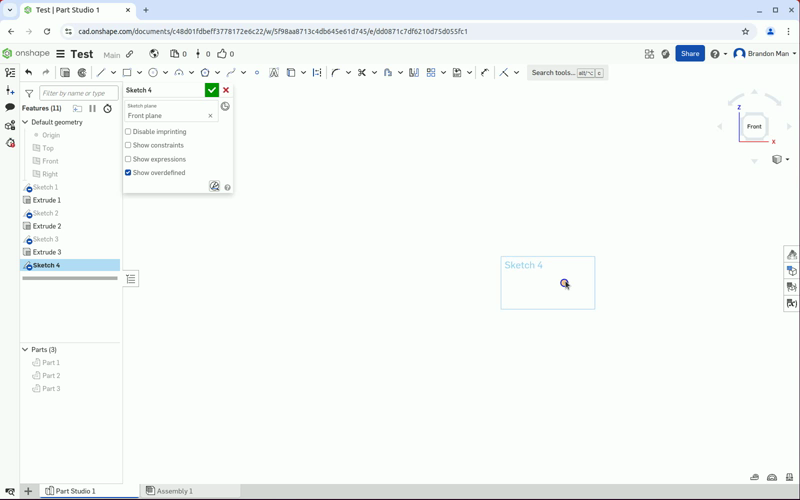
scroll(6)
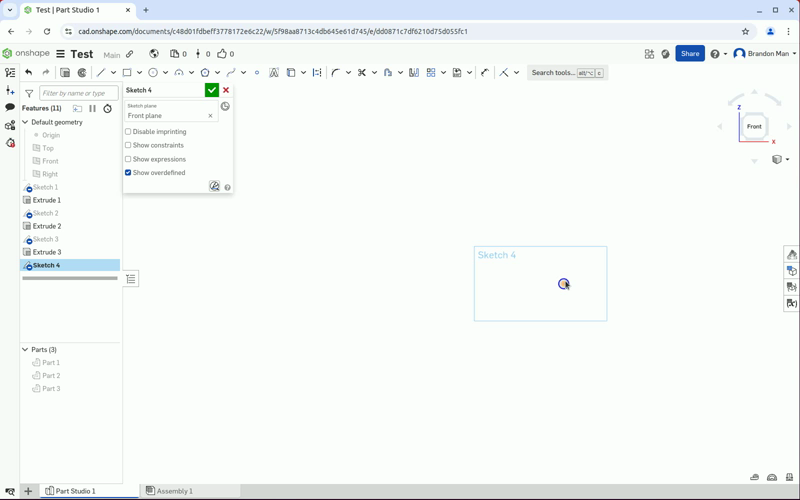
scroll(6)
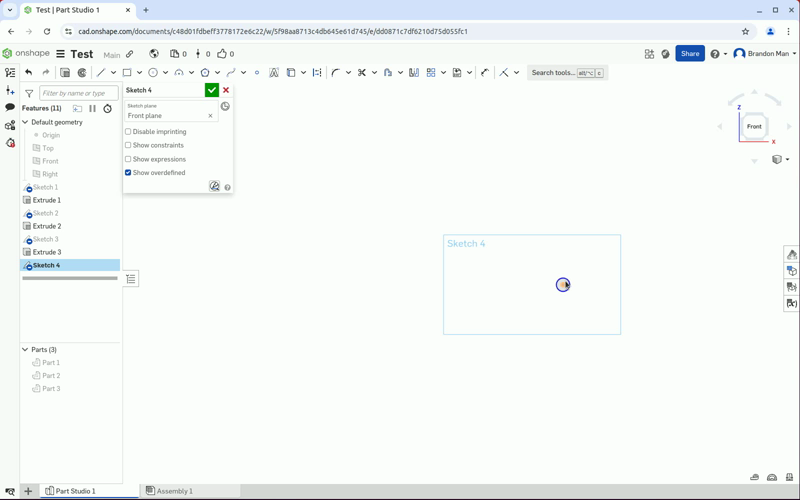
scroll(6)
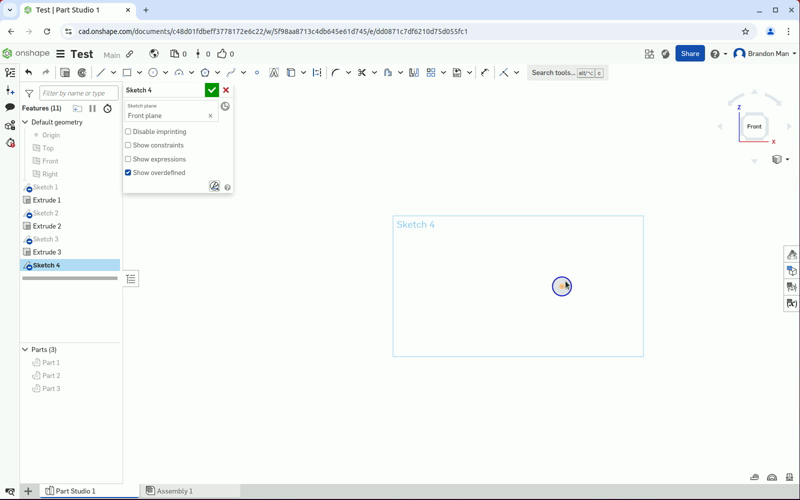
scroll(6)
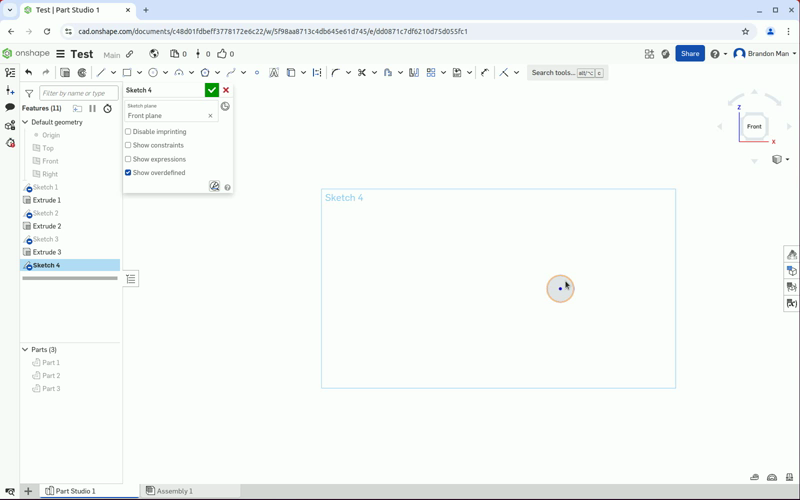
scroll(6)
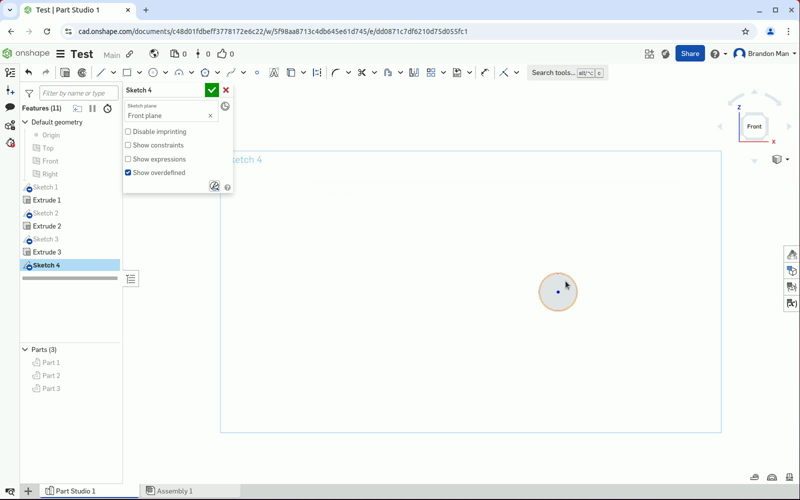
scroll(6)
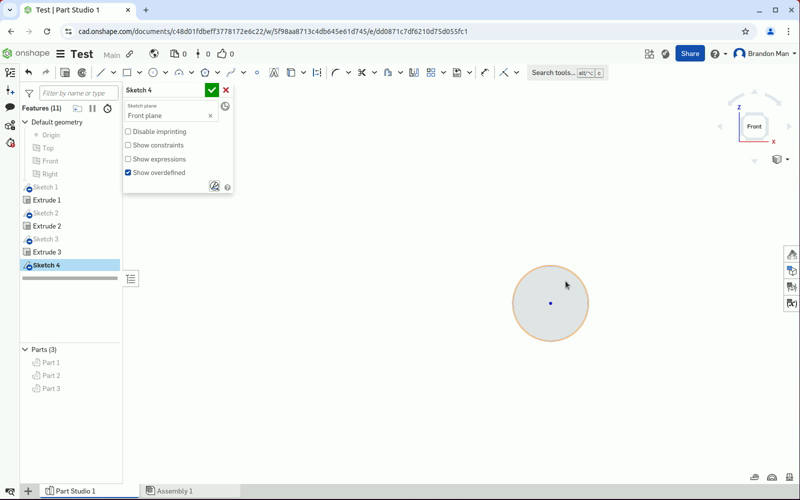
click(565, 280)
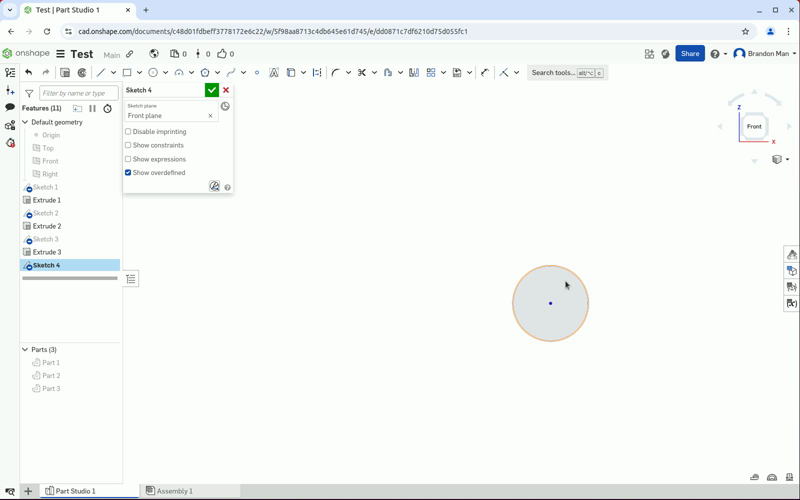
scroll(-6)
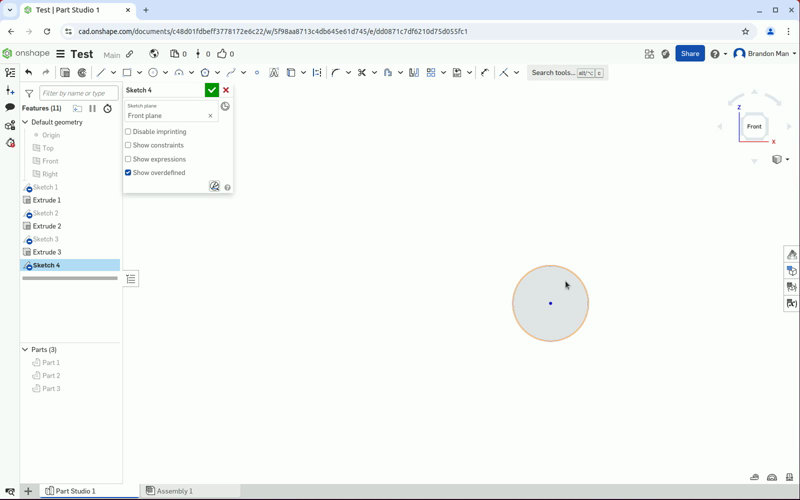
scroll(-6)
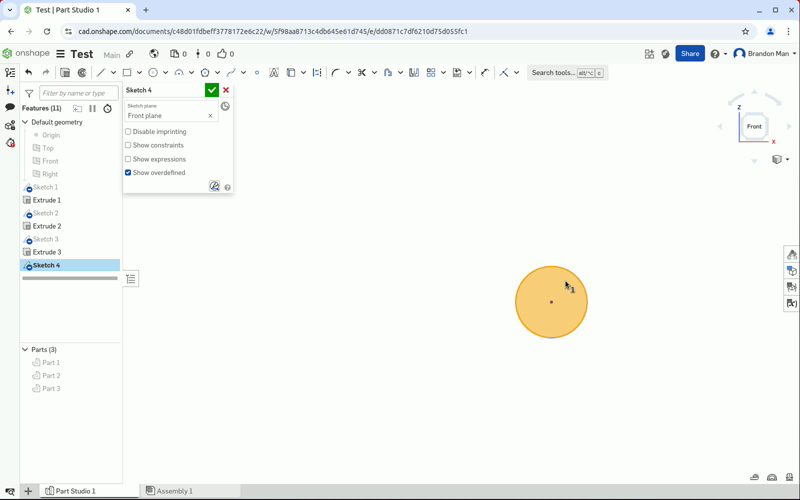
scroll(-6)
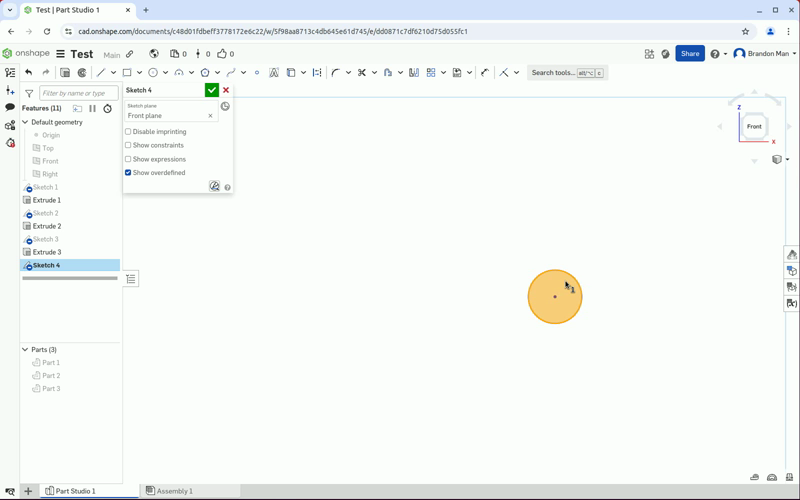
scroll(-6)
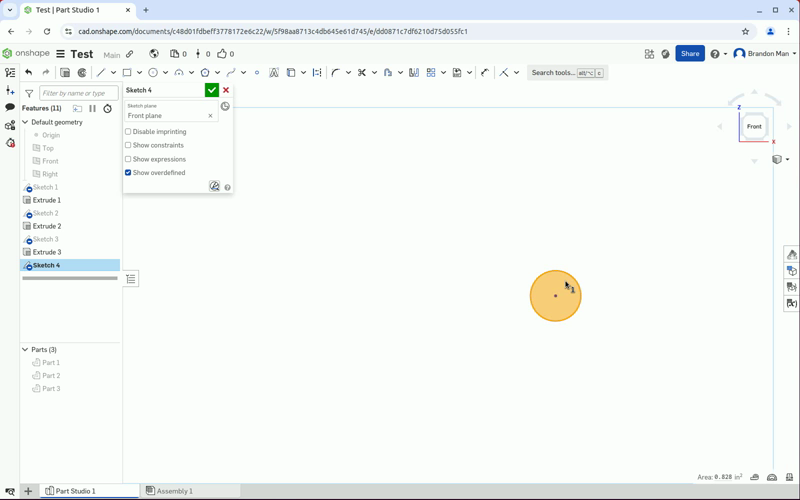
scroll(-6)
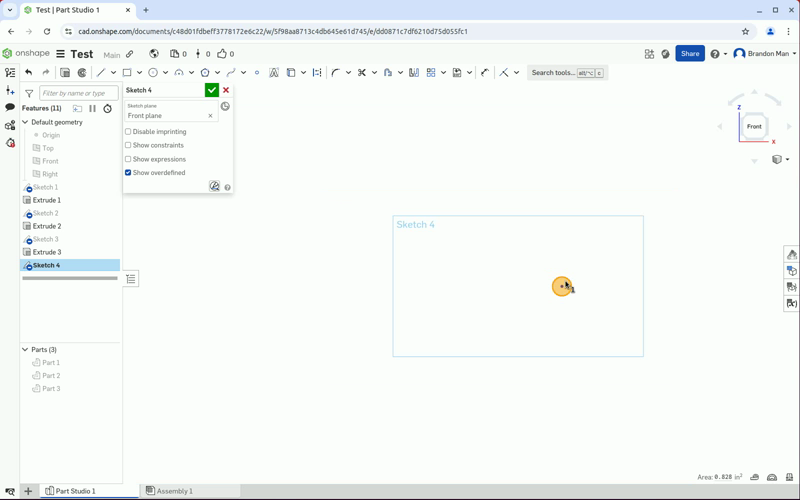
scroll(-6)
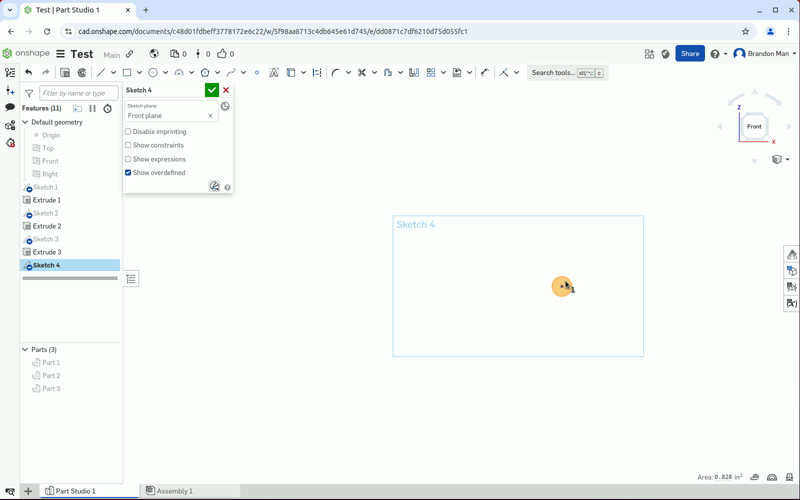
scroll(-6)
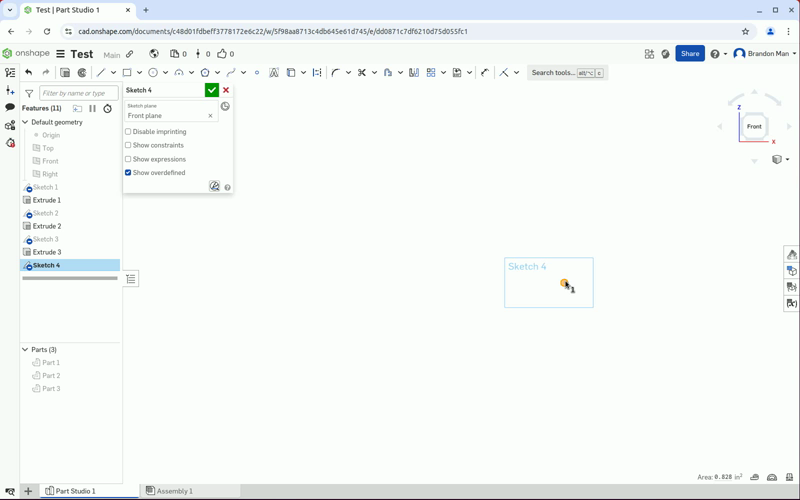
mouse_move(73, 352)
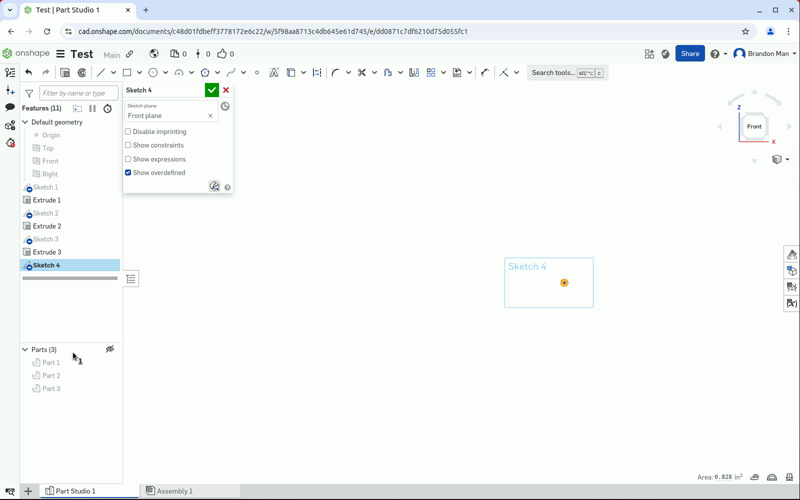
key(shift+y)
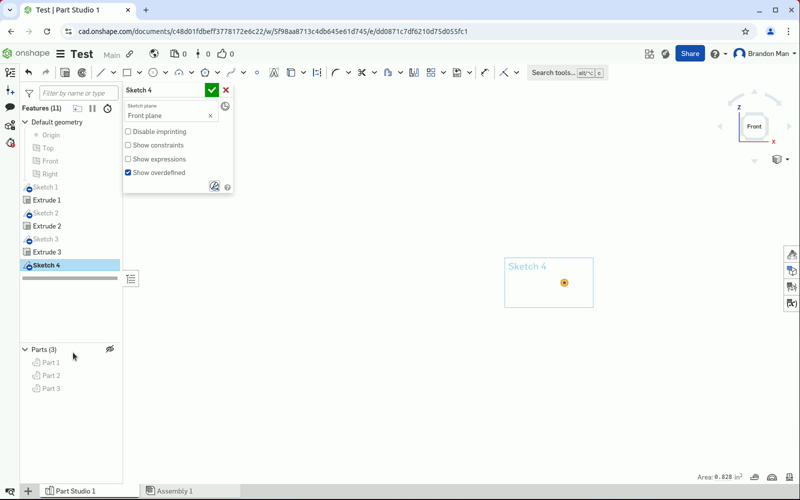
key(shift+e)
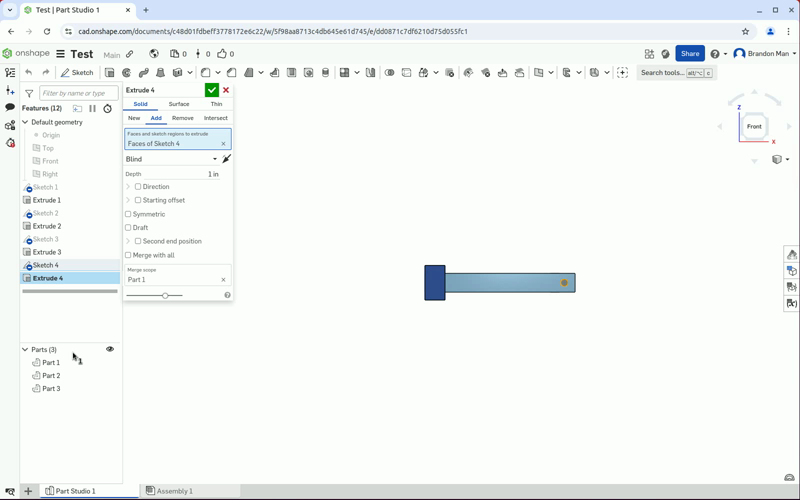
mouse_move(143, 106)
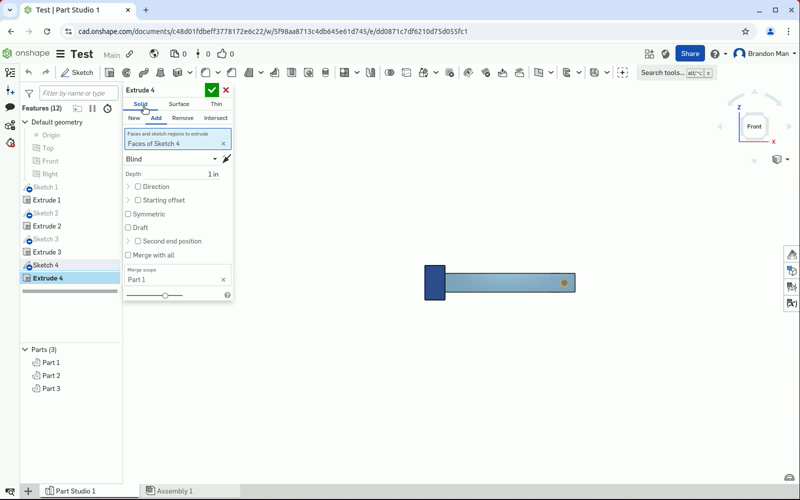
click(143, 106)
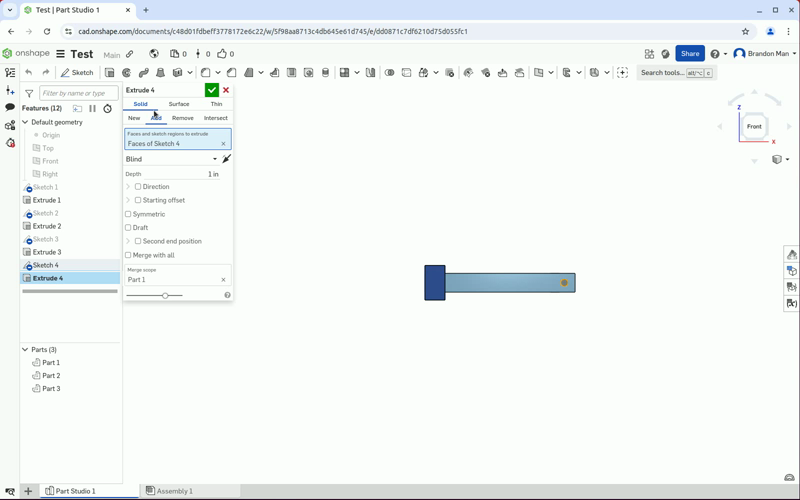
mouse_move(186, 120)
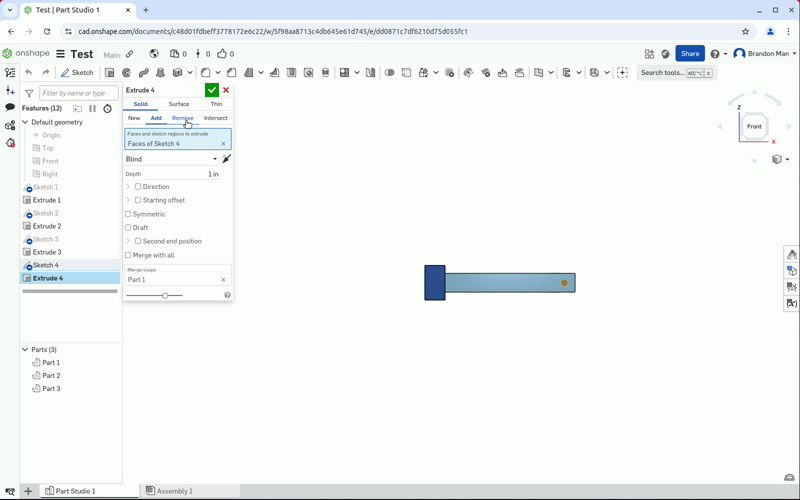
click(186, 120)
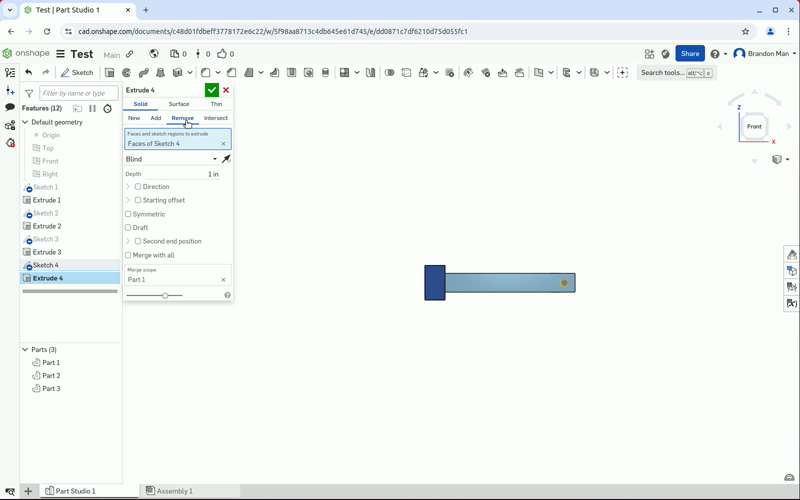
key(tab, 4)
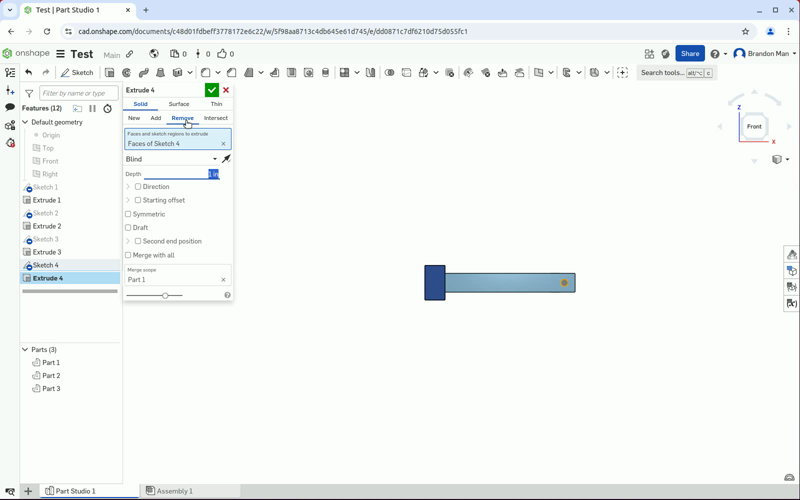
text(13.721)
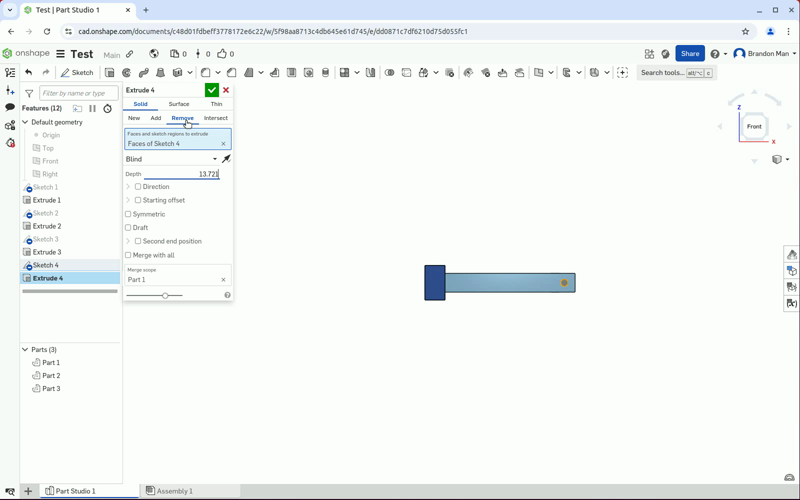
key(tab, 6)
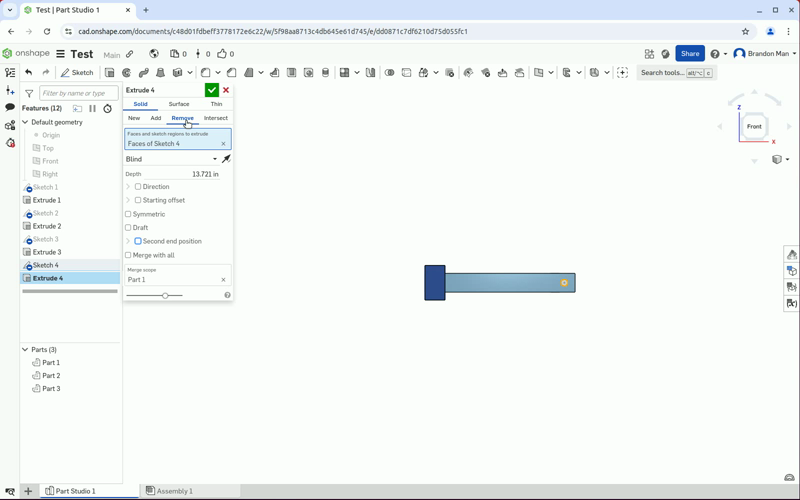
key(space)
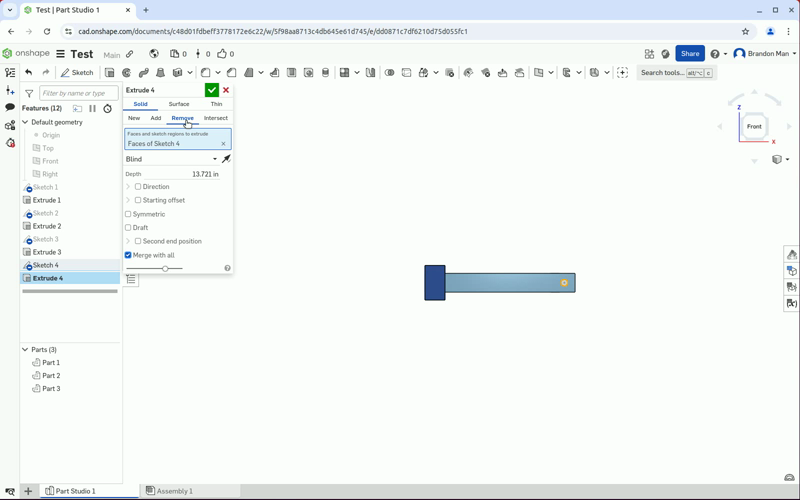
key(enter)
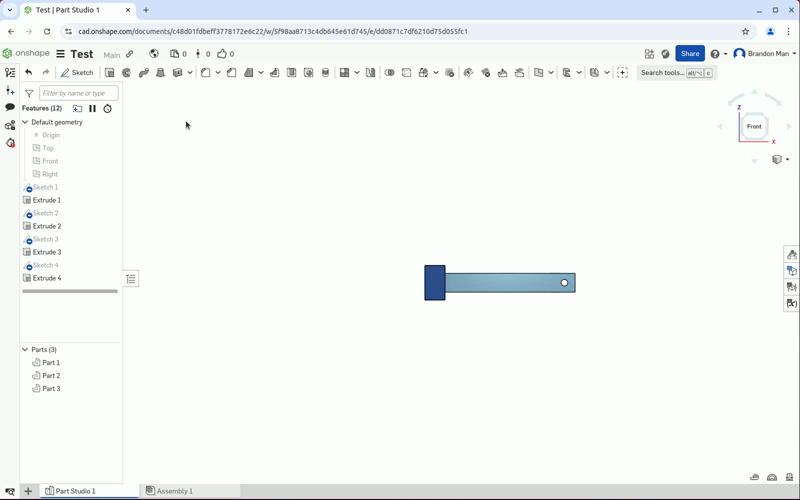
key(shift+h)
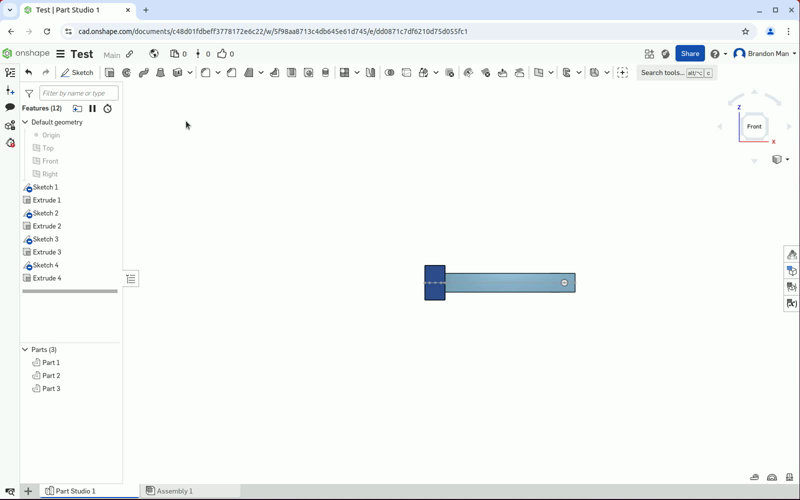
key(shift+h)
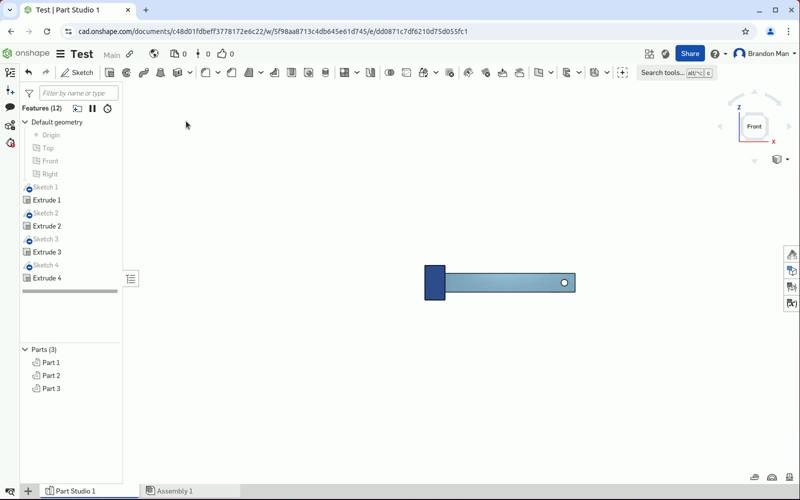
mouse_move(73, 189)
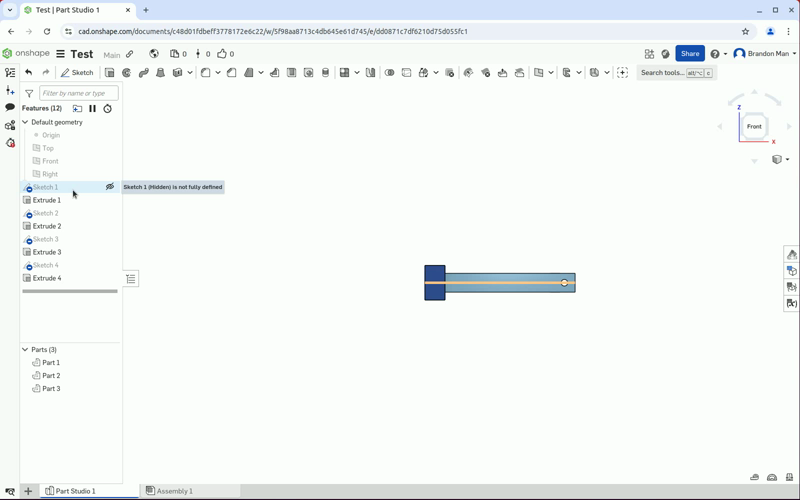
click(73, 189)
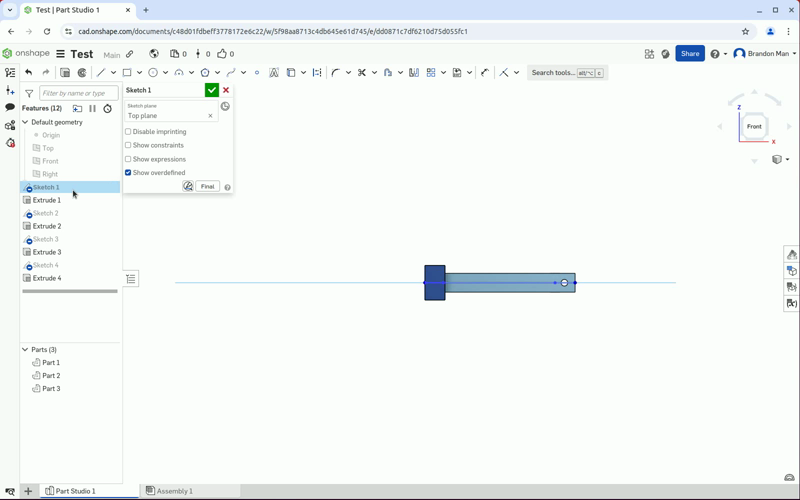
mouse_move(229, 92)
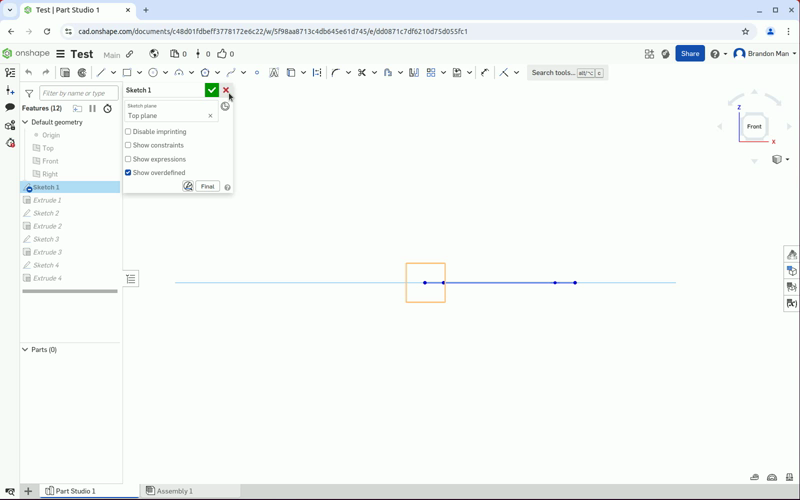
click(229, 92)
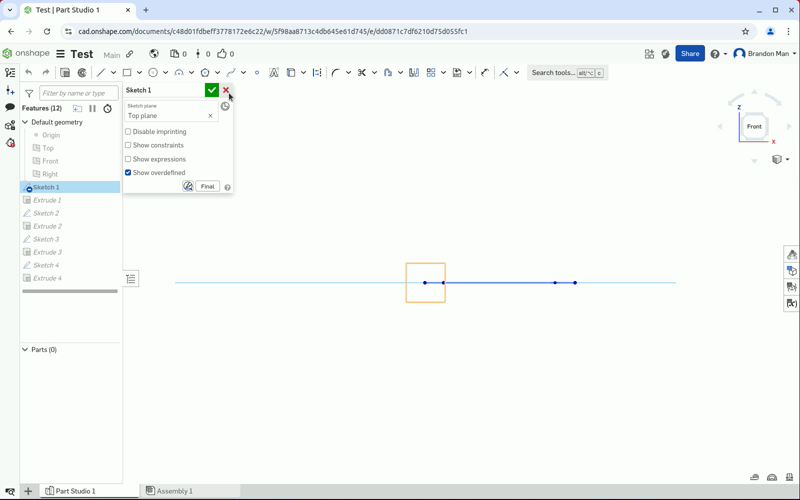
key(shift+s)
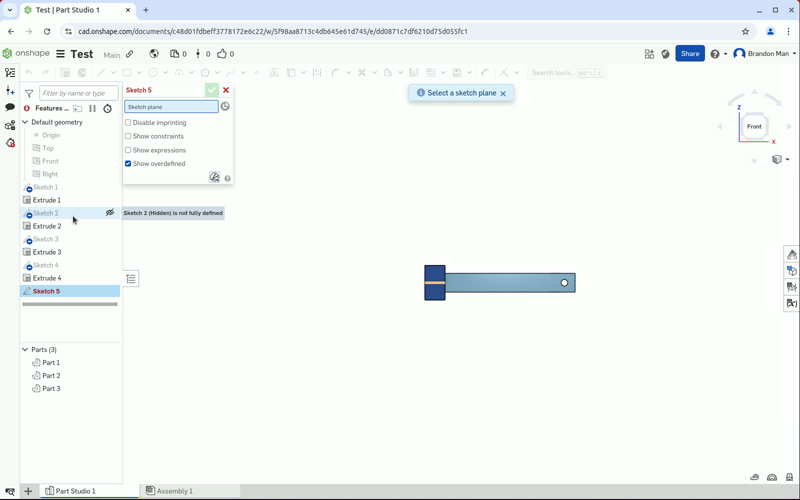
scroll(3)
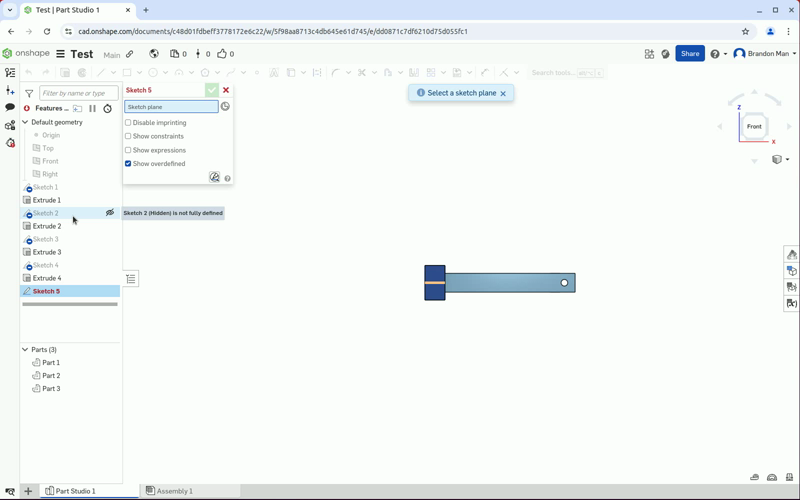
mouse_move(73, 163)
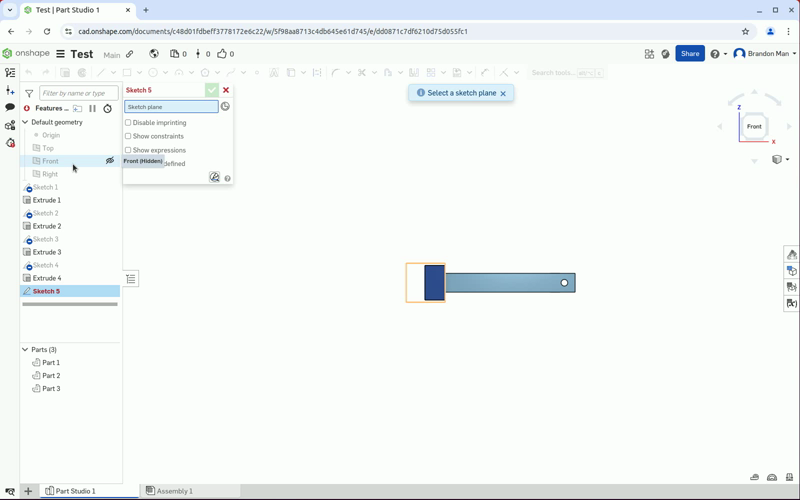
click(73, 163)
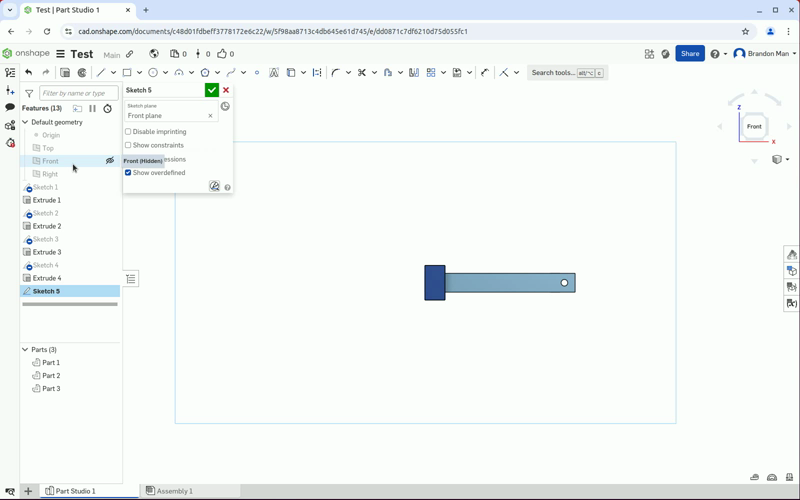
mouse_move(73, 352)
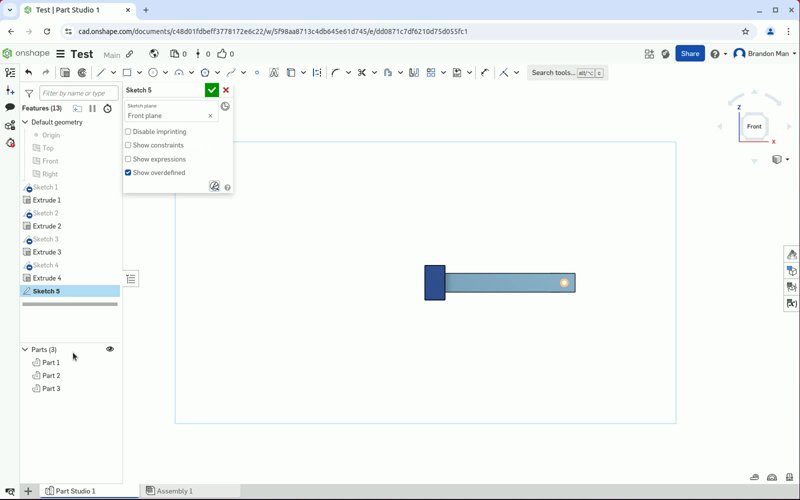
key(y)
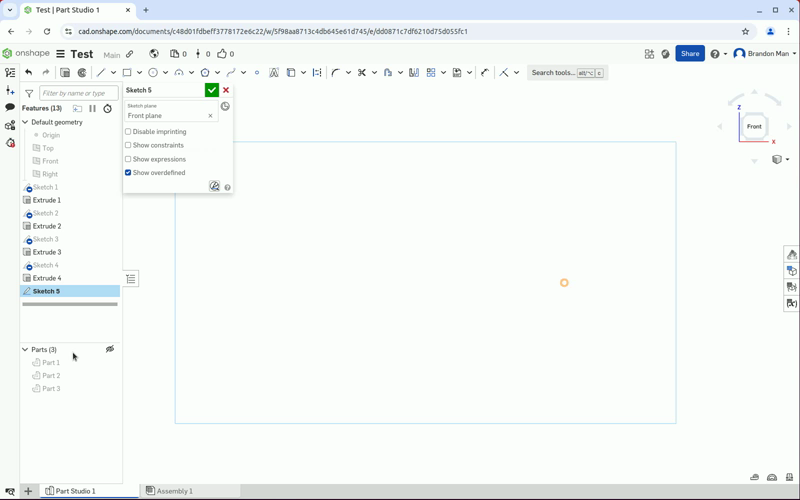
key(c)
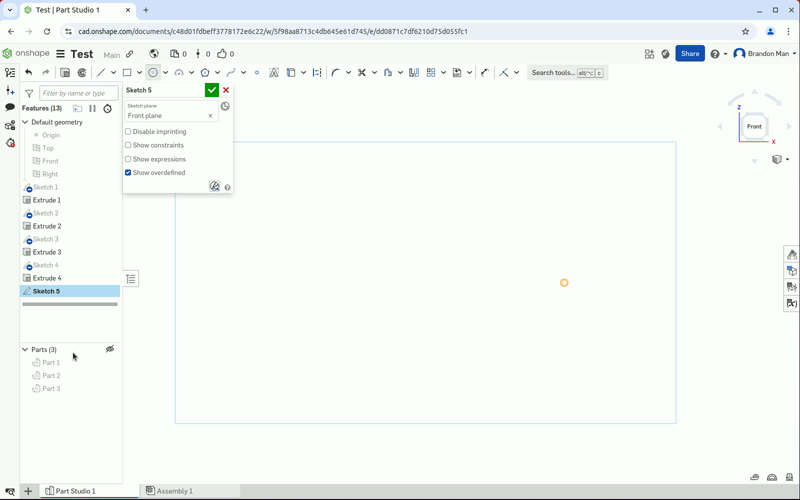
key_down(shift)
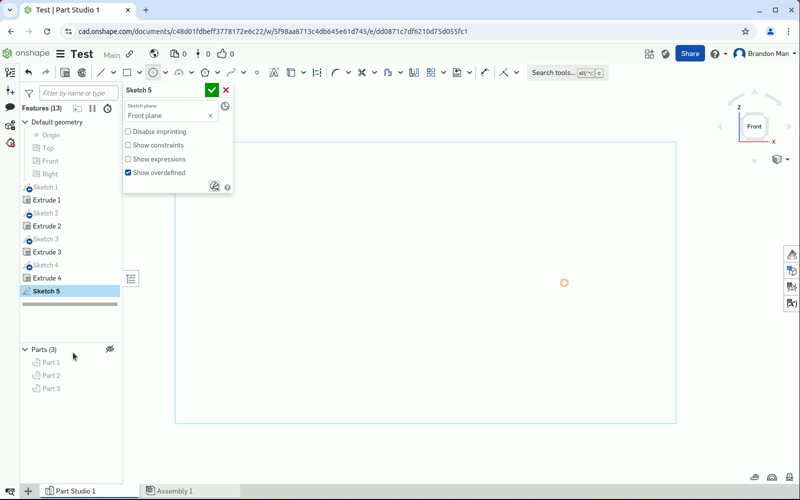
mouse_move(499, 282)
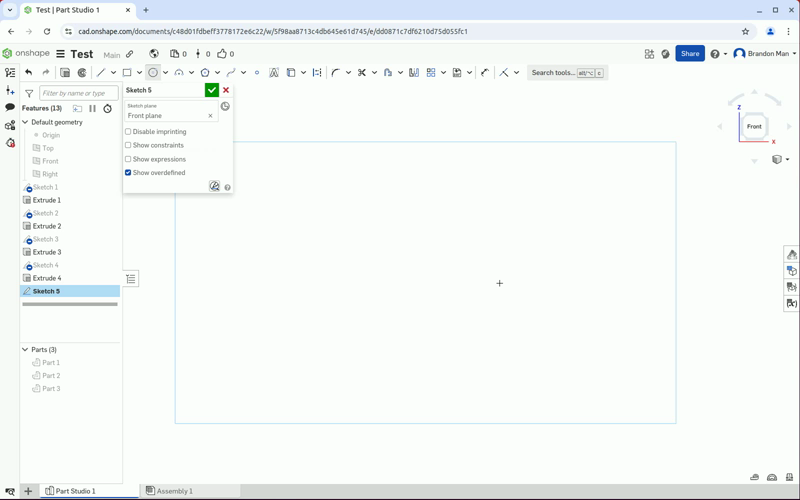
click(499, 282)
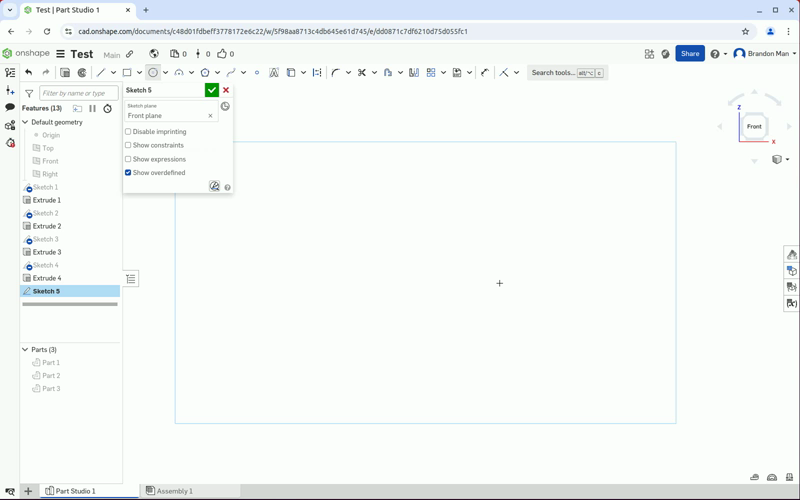
key_up(shift)
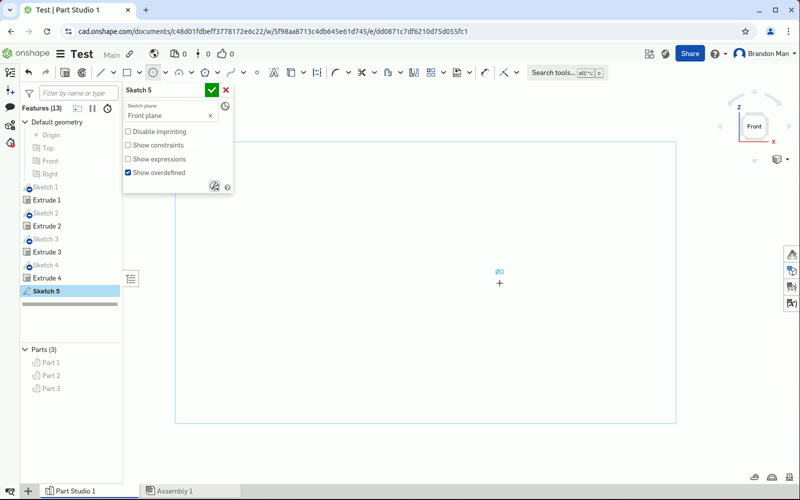
mouse_move(501, 282)
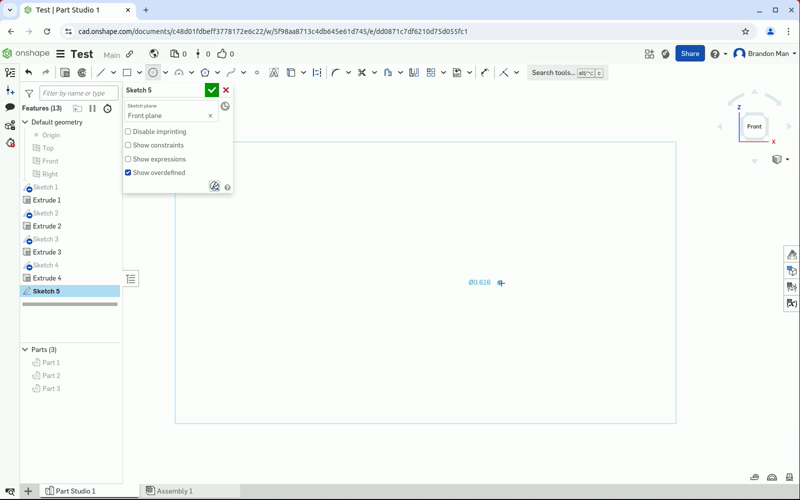
scroll(6)
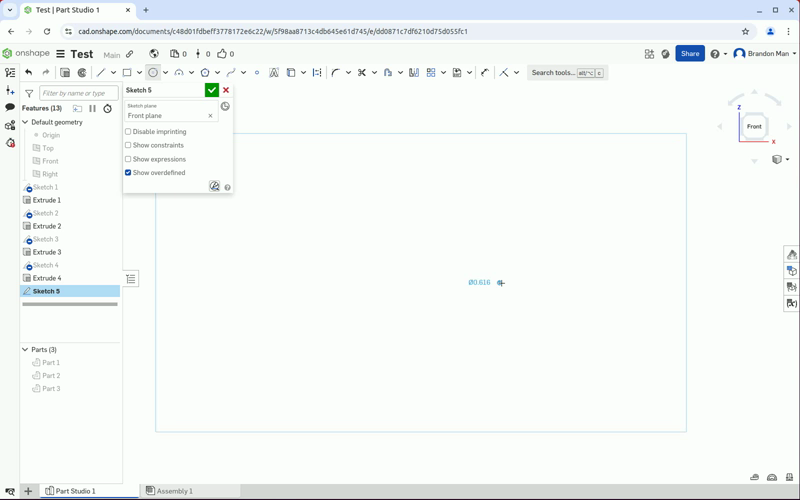
scroll(6)
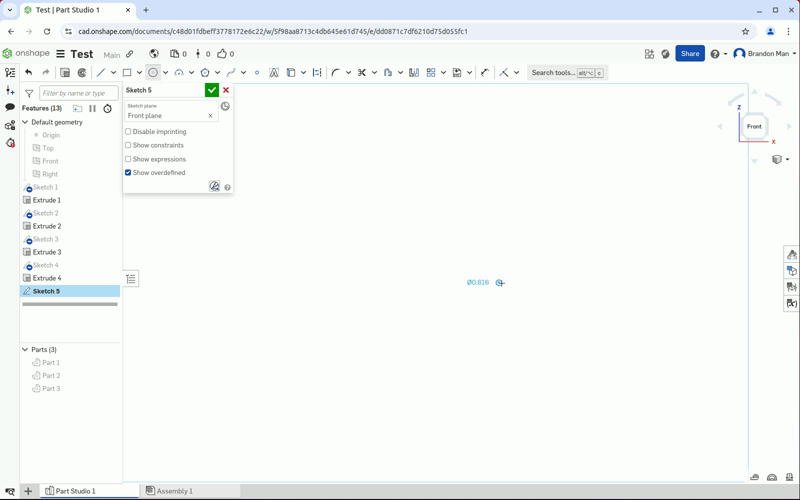
scroll(6)
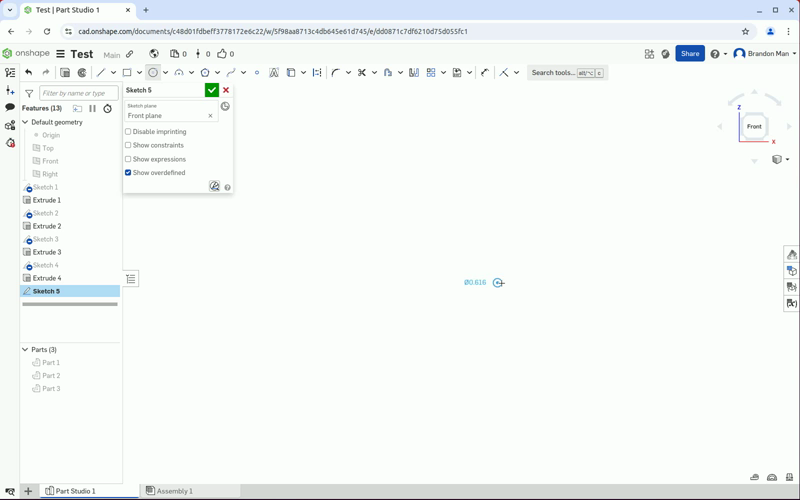
scroll(6)
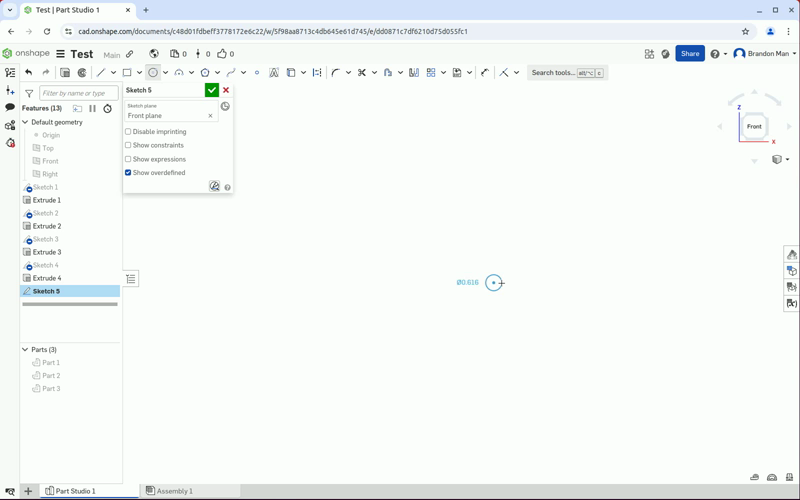
scroll(6)
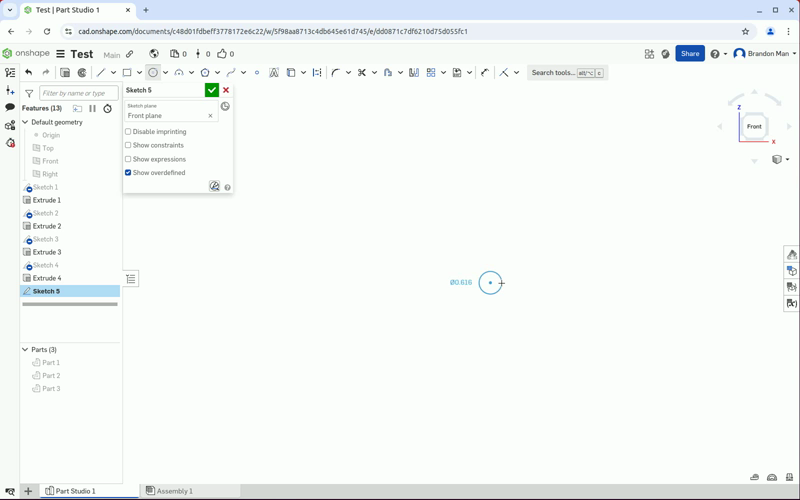
scroll(6)
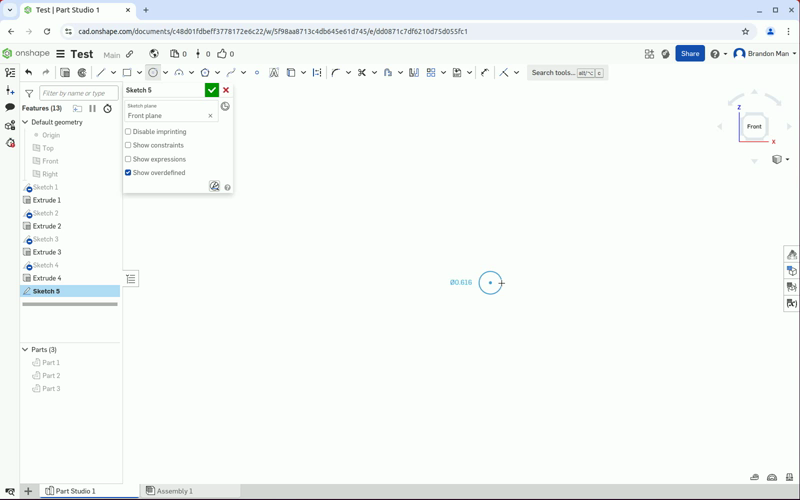
scroll(6)
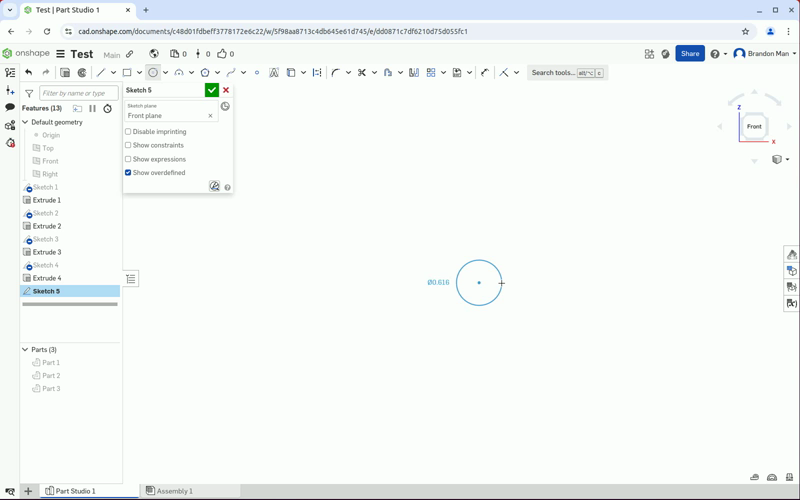
click(501, 282)
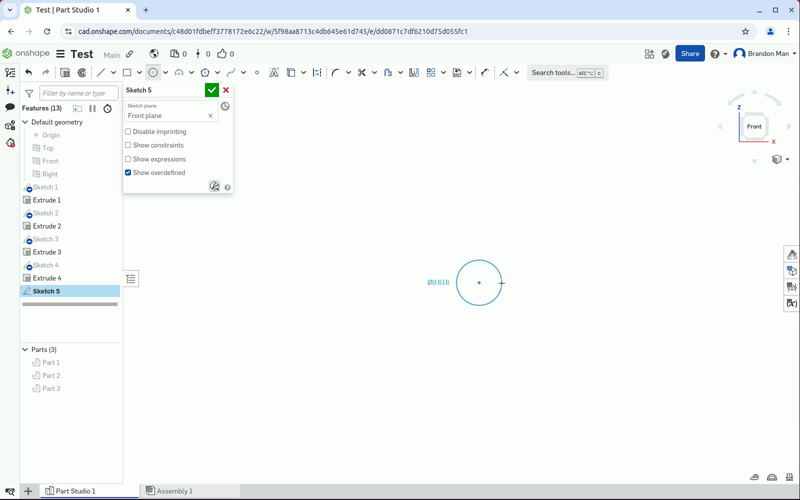
scroll(-6)
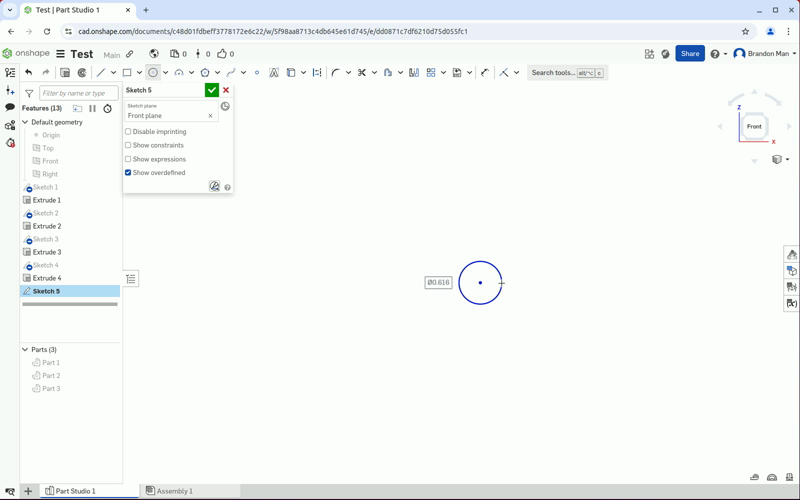
scroll(-6)
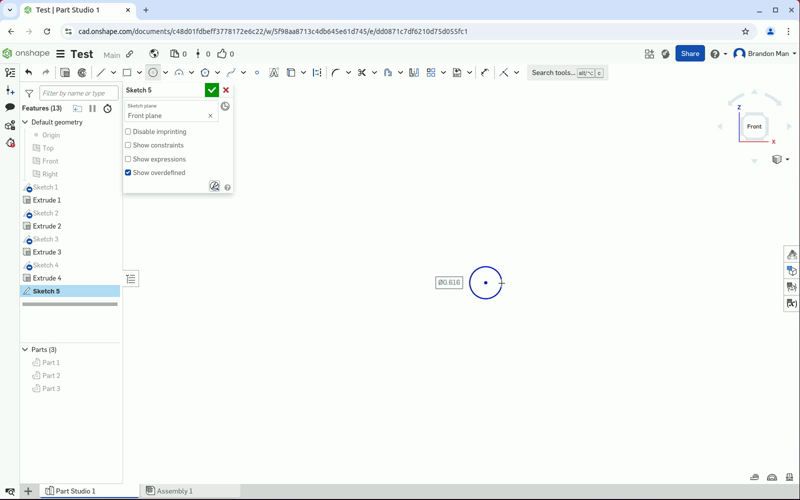
scroll(-6)
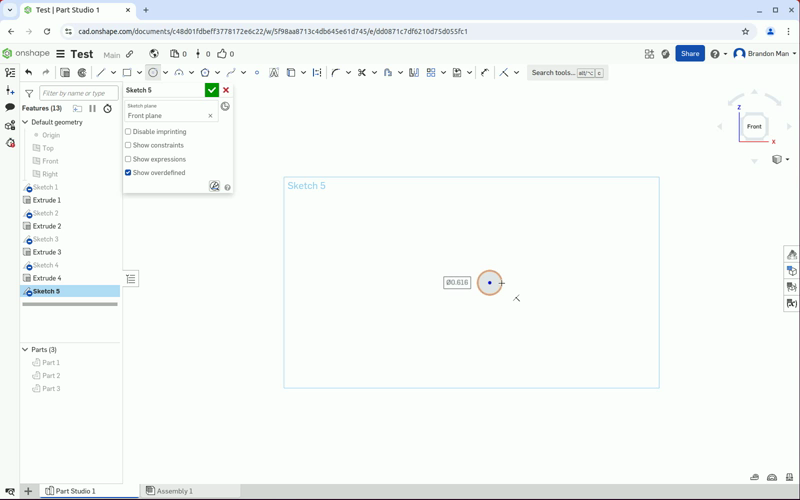
scroll(-6)
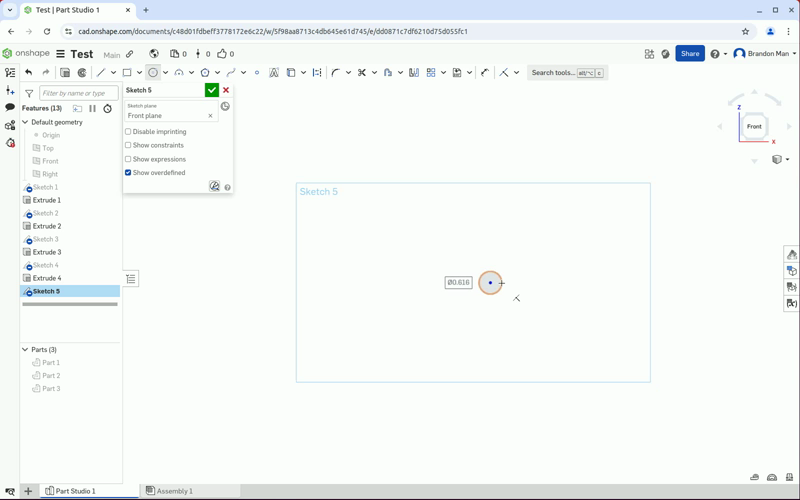
scroll(-6)
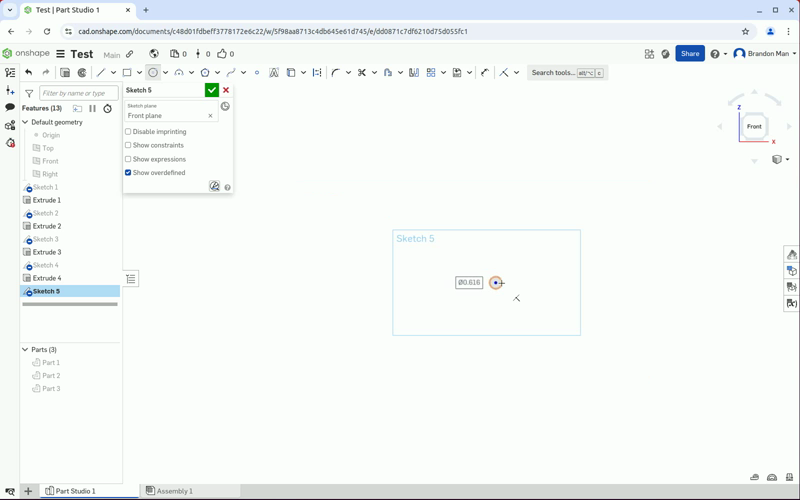
scroll(-6)
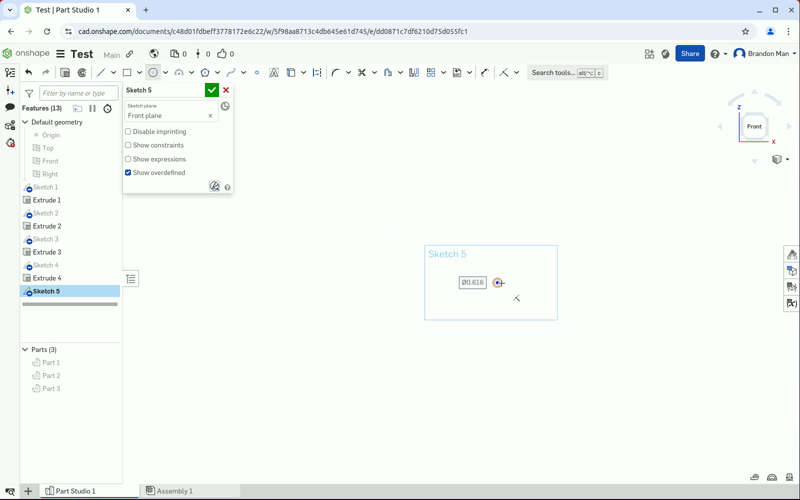
scroll(-6)
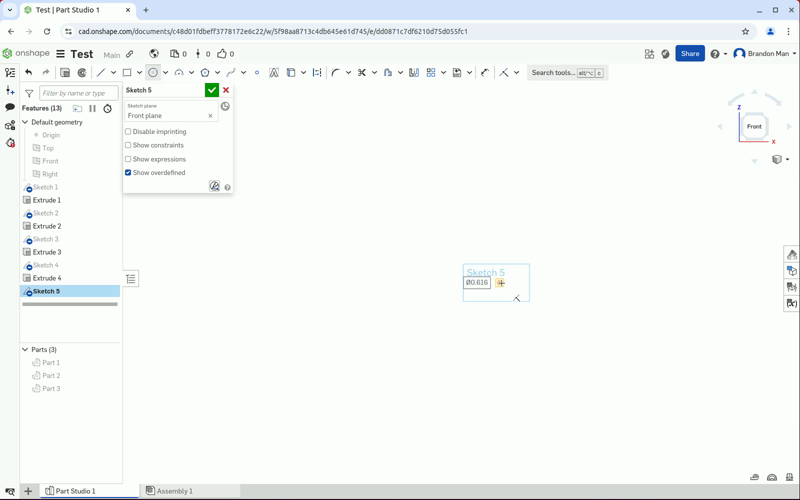
key(esc)
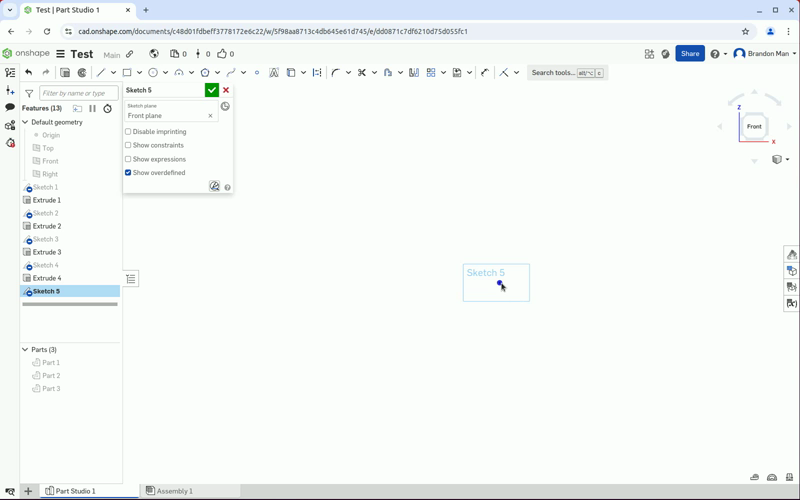
mouse_move(499, 285)
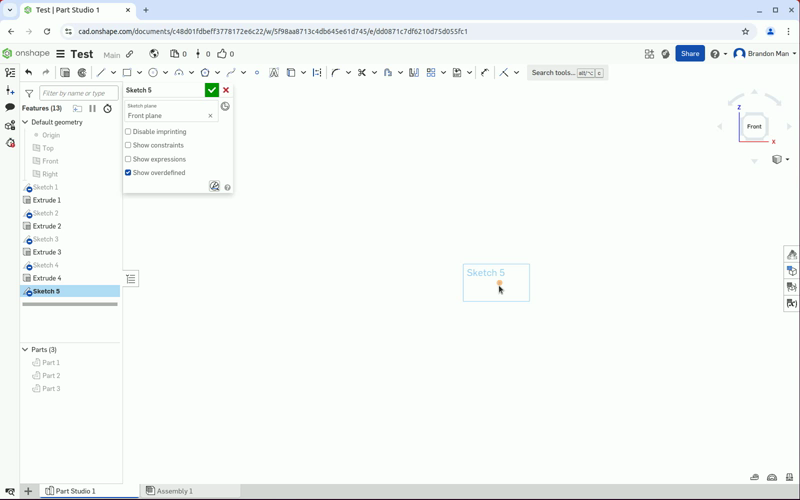
scroll(6)
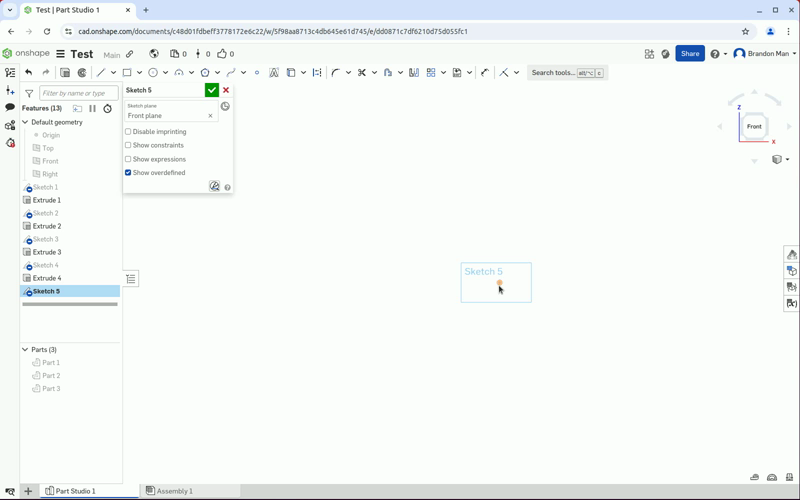
scroll(6)
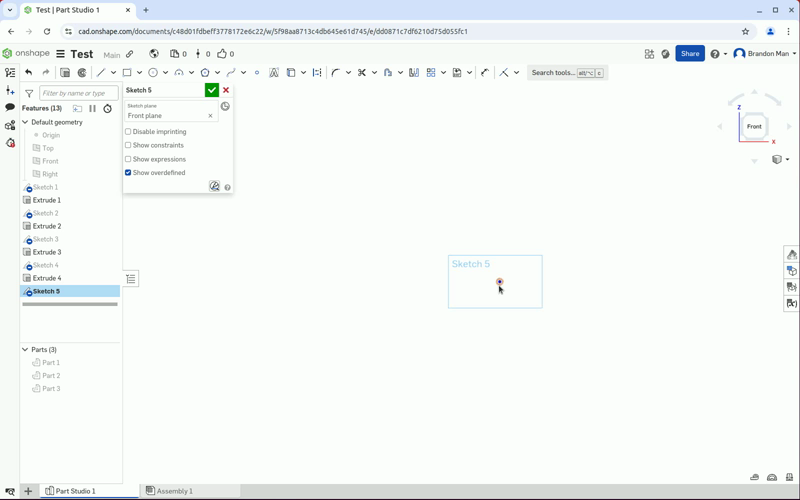
scroll(6)
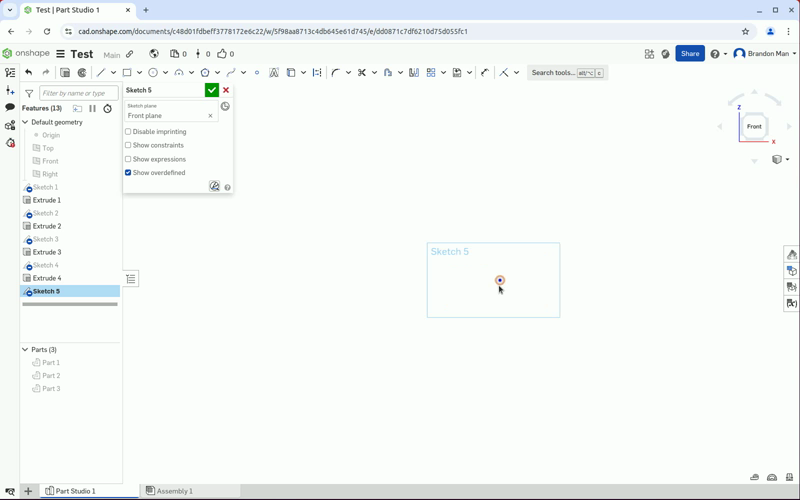
scroll(6)
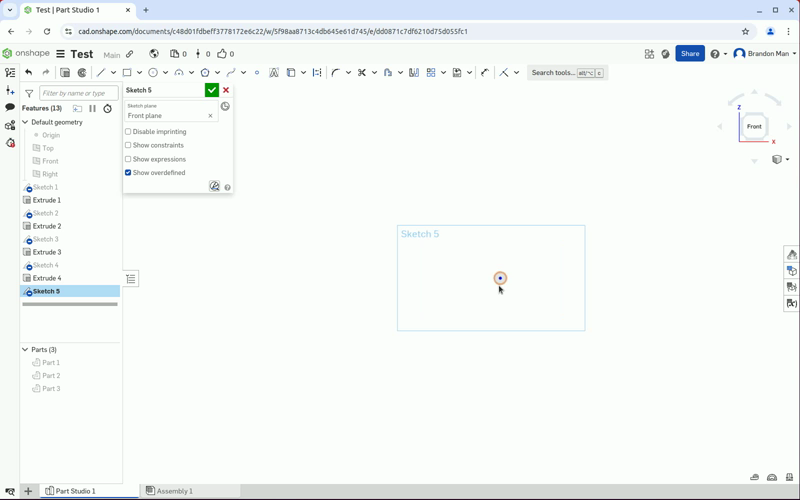
scroll(6)
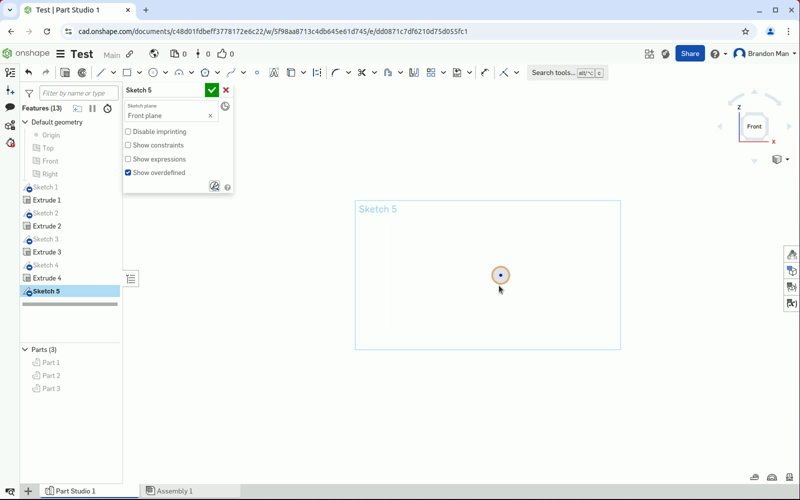
scroll(6)
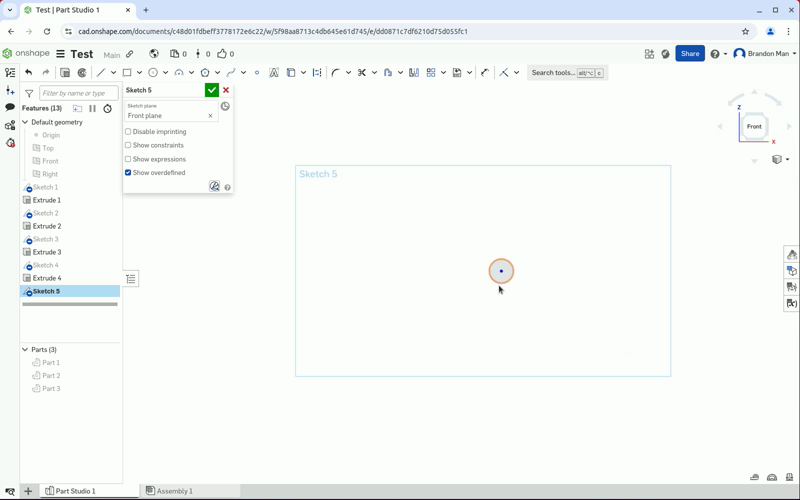
scroll(6)
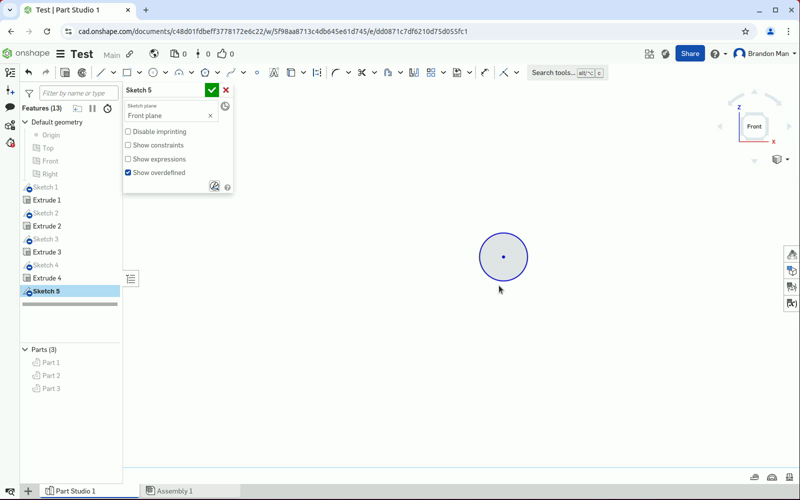
click(499, 285)
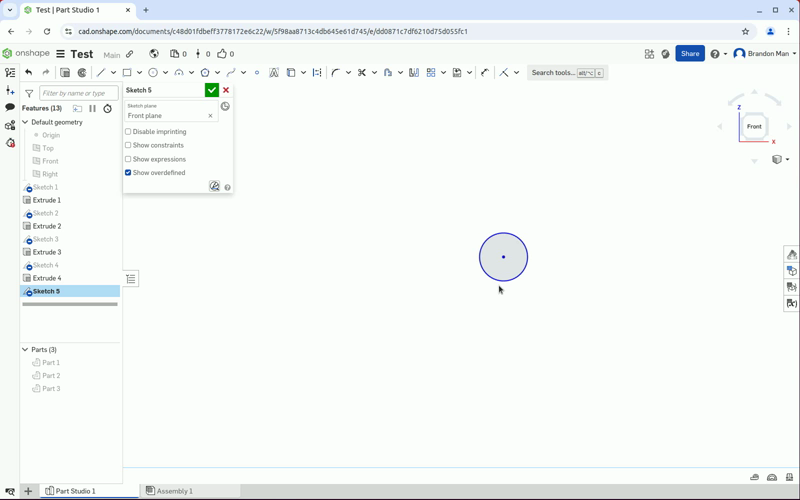
scroll(-6)
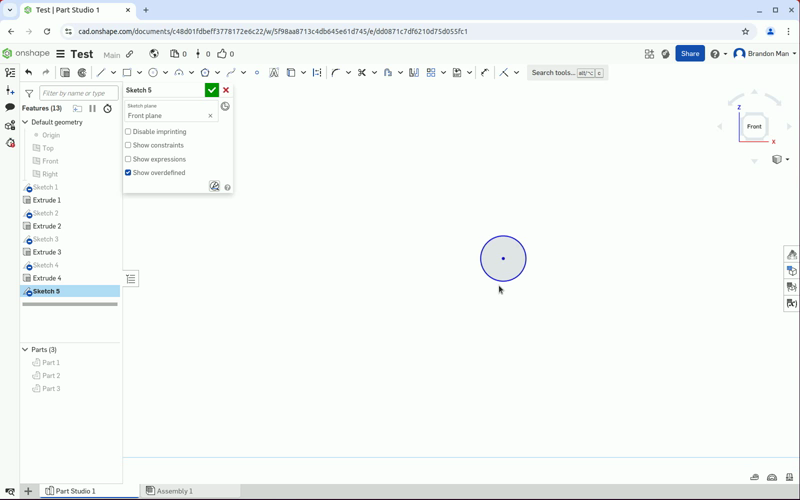
scroll(-6)
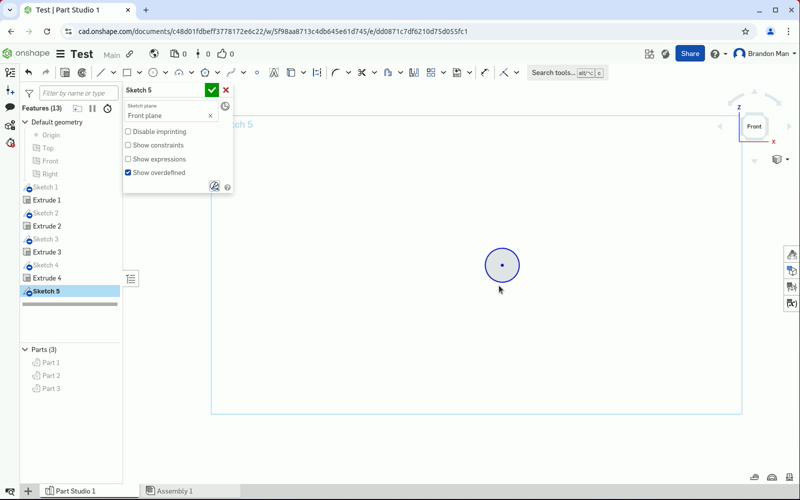
scroll(-6)
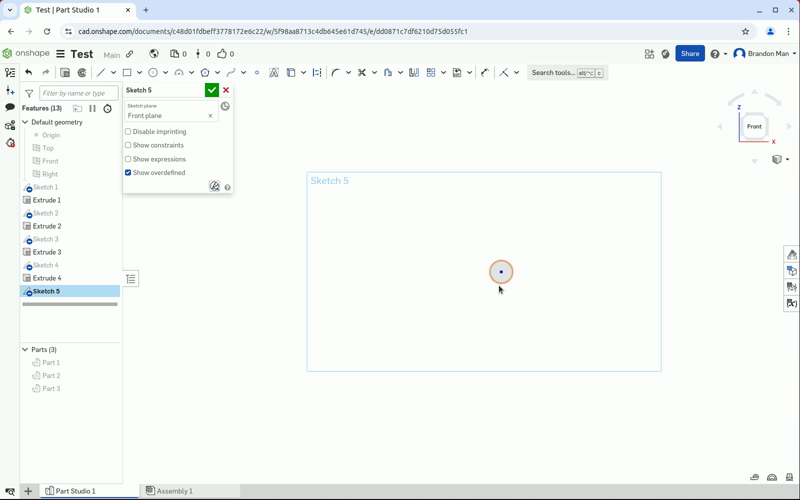
scroll(-6)
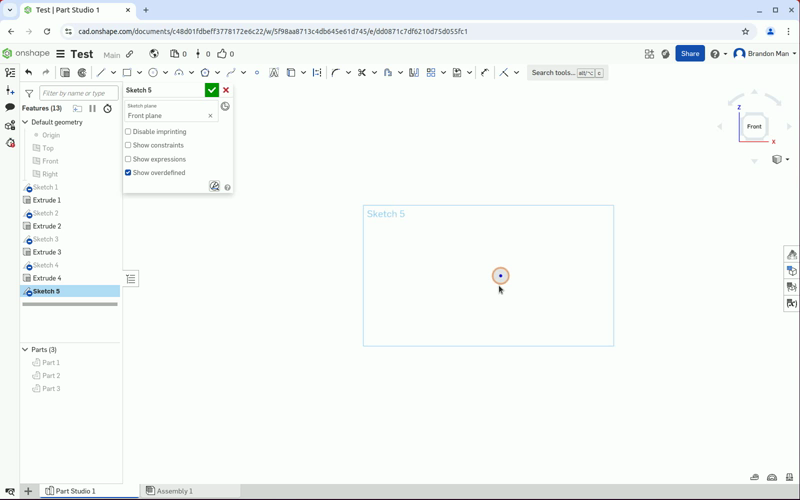
scroll(-6)
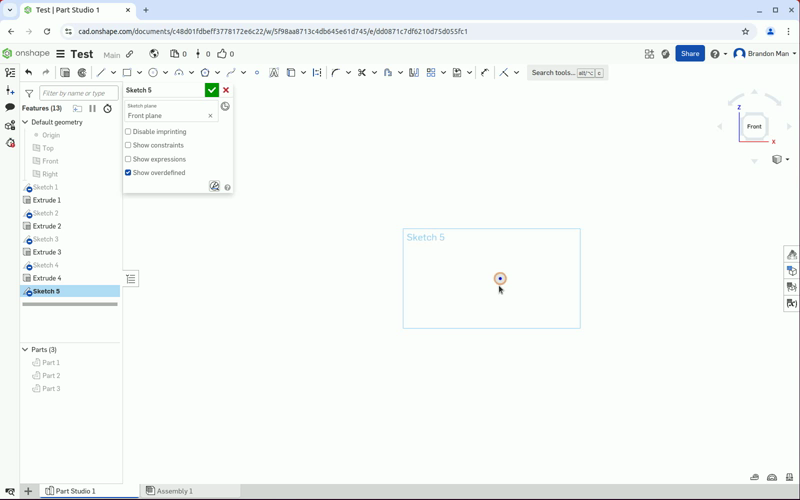
scroll(-6)
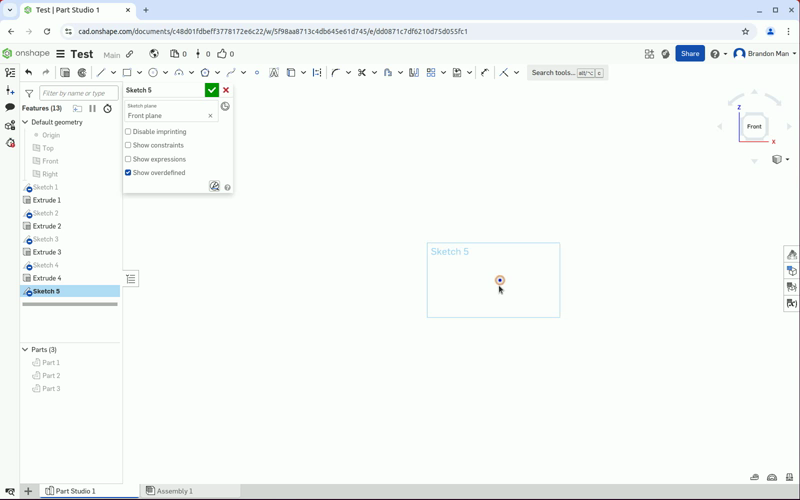
scroll(-6)
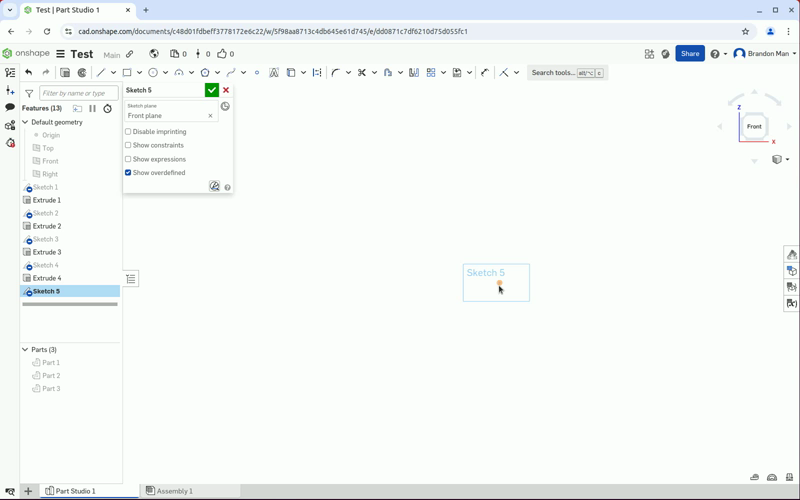
mouse_move(73, 352)
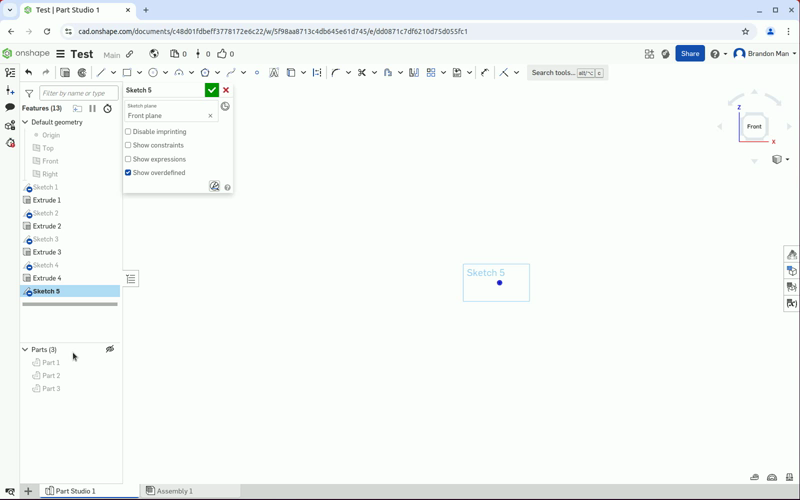
key(shift+y)
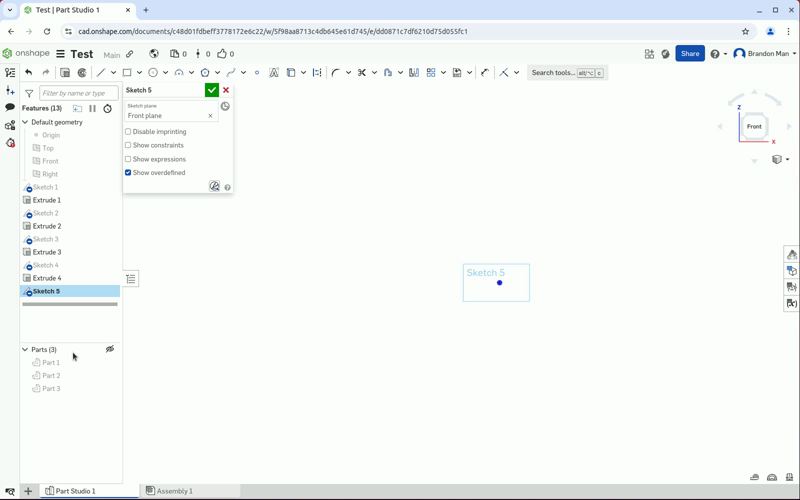
key(shift+e)
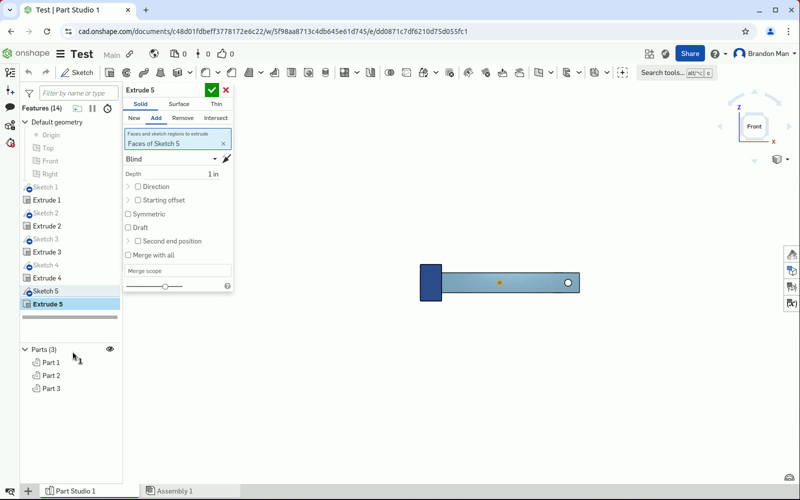
mouse_move(143, 106)
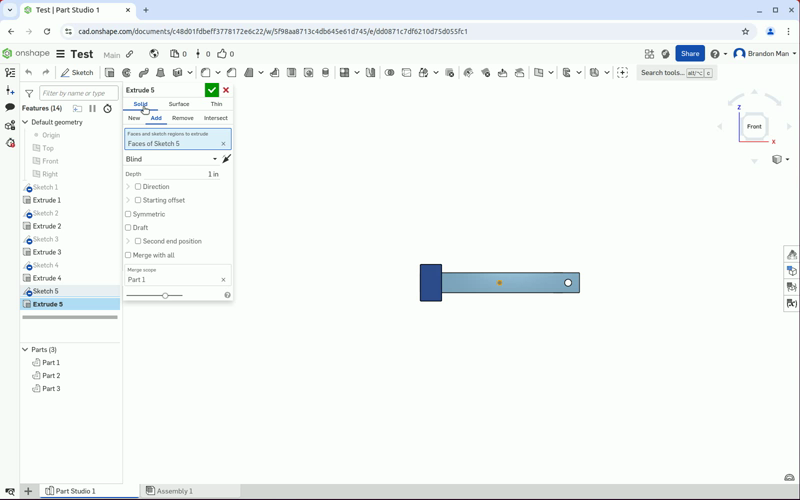
click(143, 106)
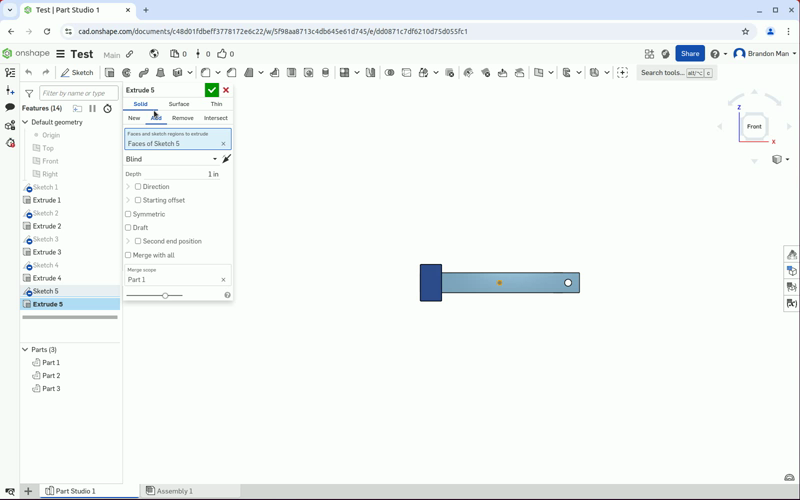
mouse_move(186, 120)
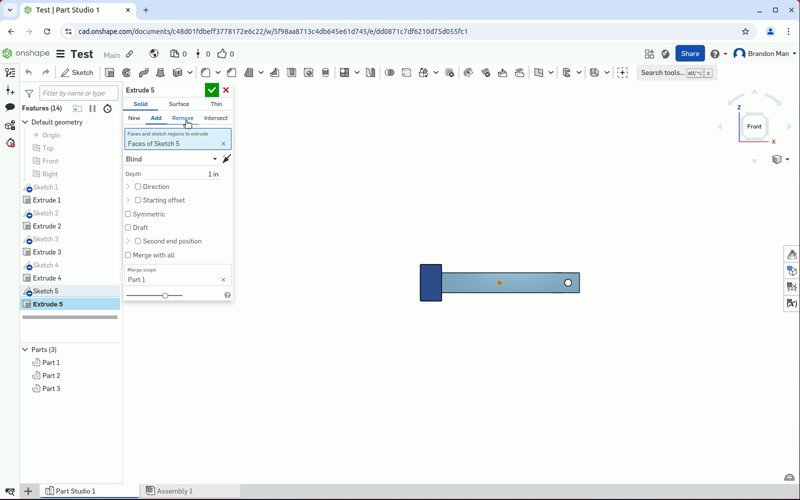
click(186, 120)
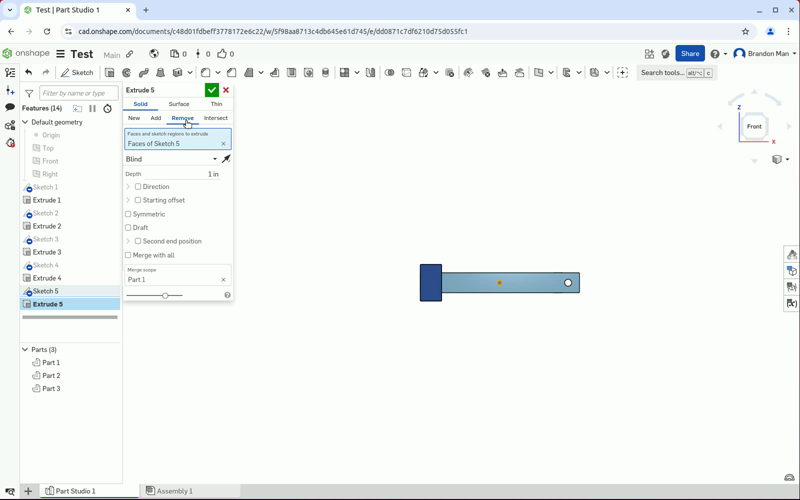
key(tab, 4)
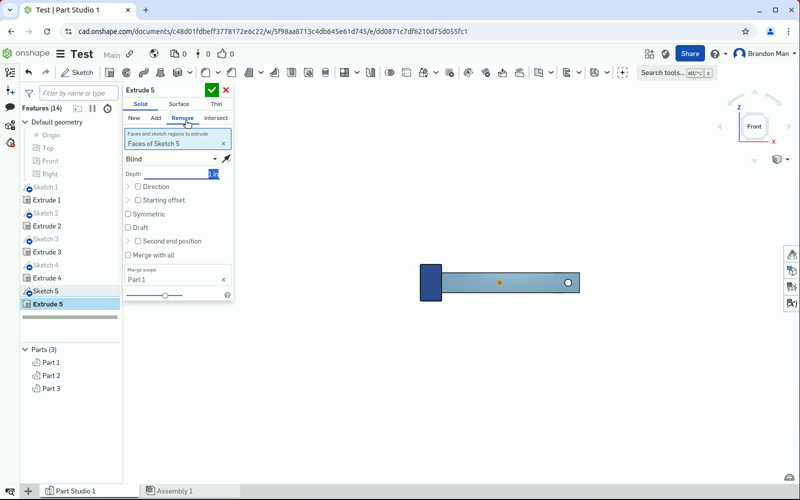
text(13.721)
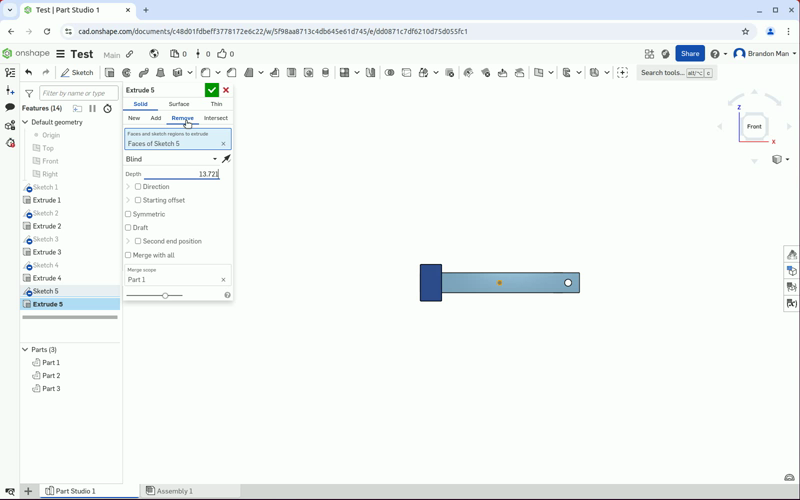
key(tab, 6)
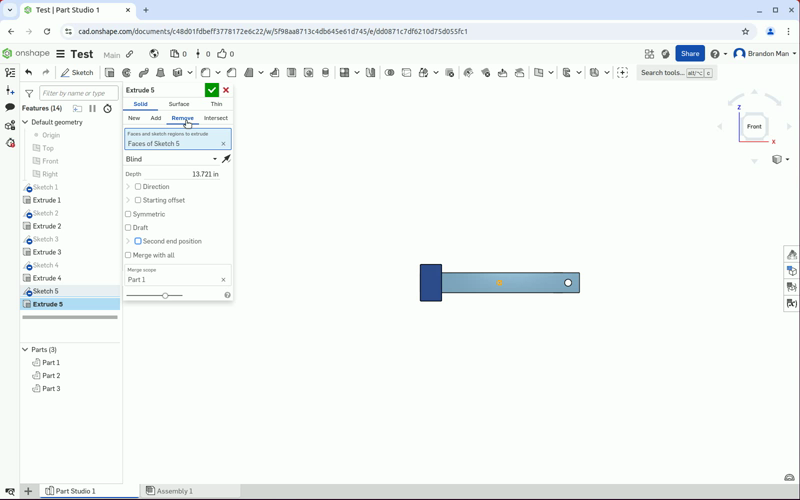
key(space)
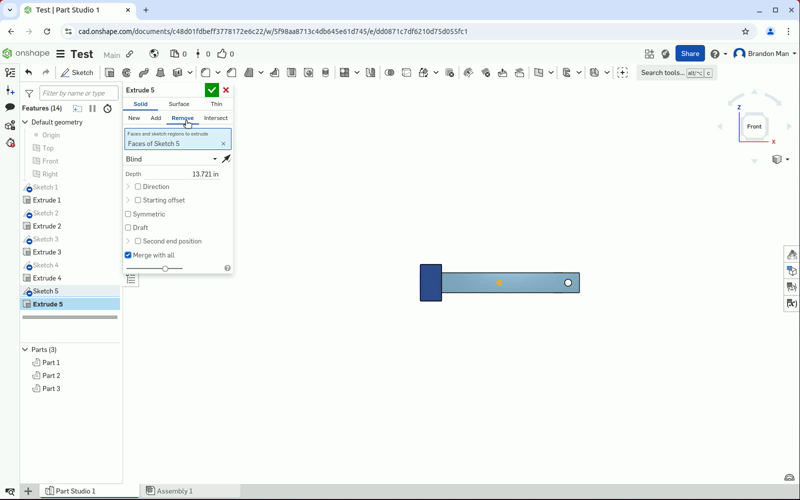
key(enter)
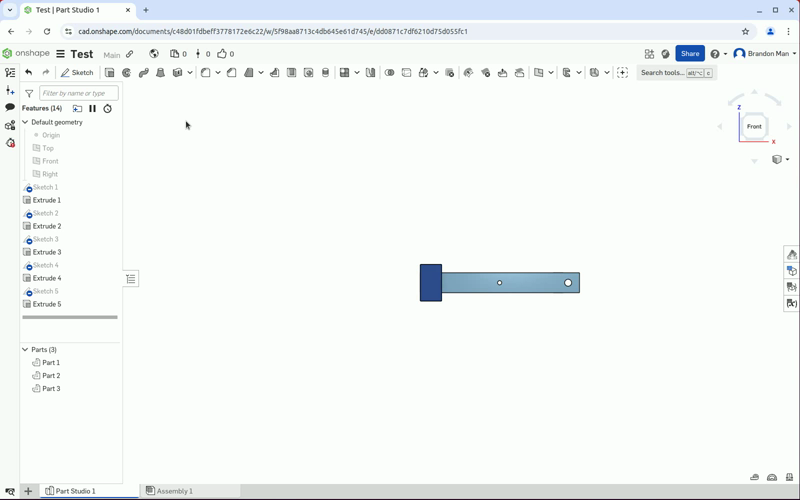
key(shift+h)
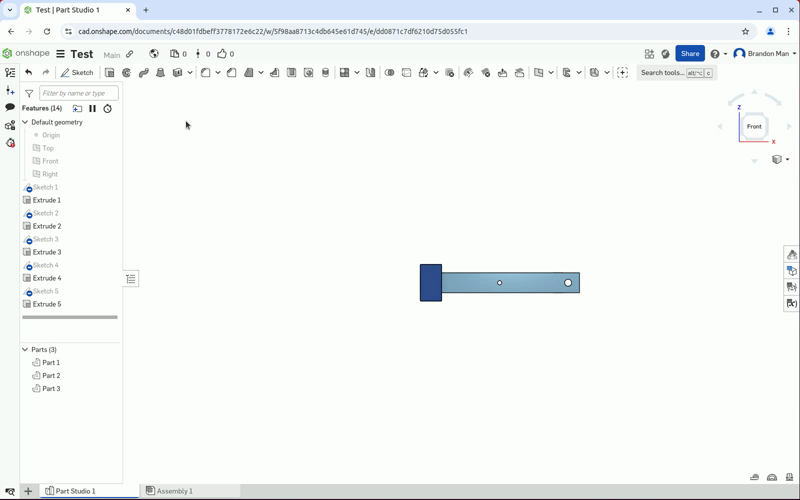
key(shift+h)
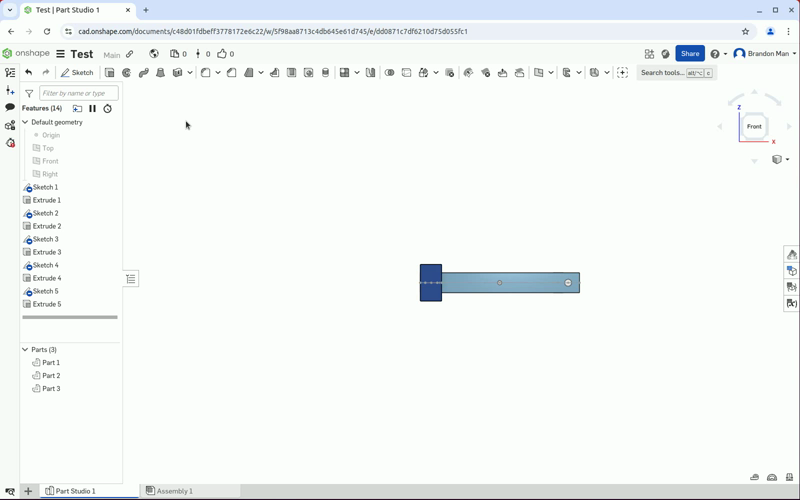
key(shift+7)
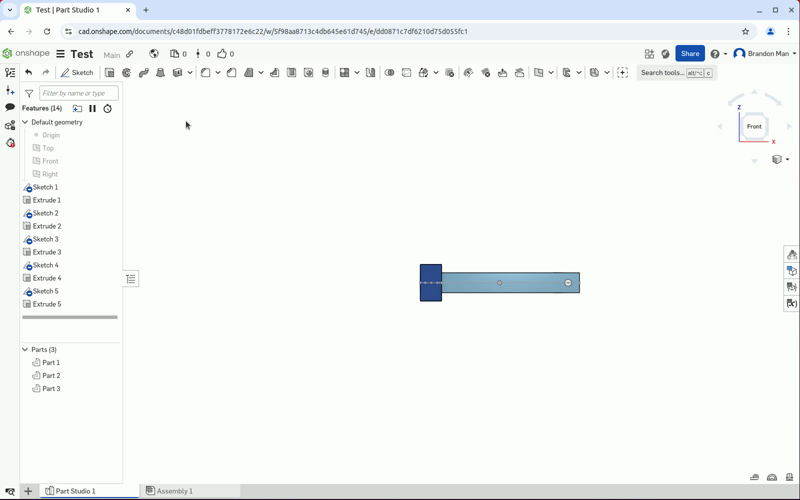
key(left, 2)
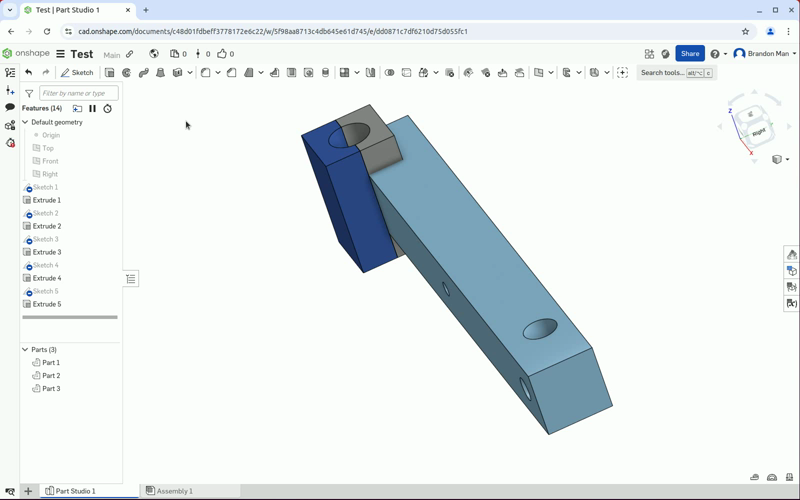
key(down, 2)
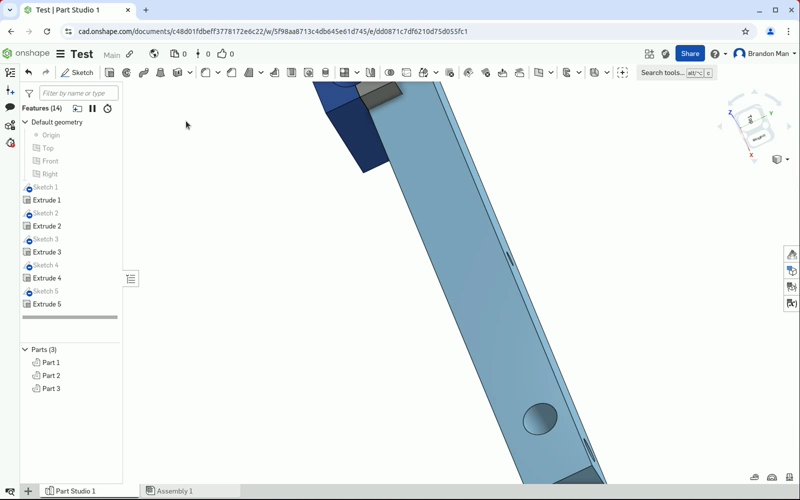
key(up, 2)
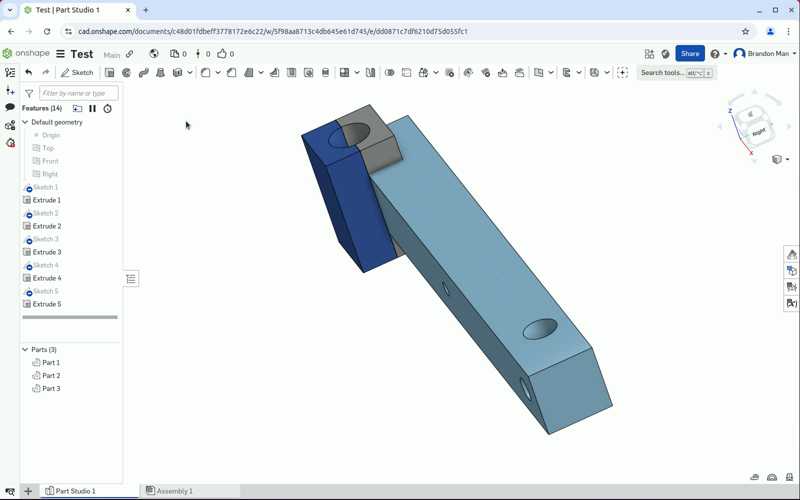
key(right, 2)
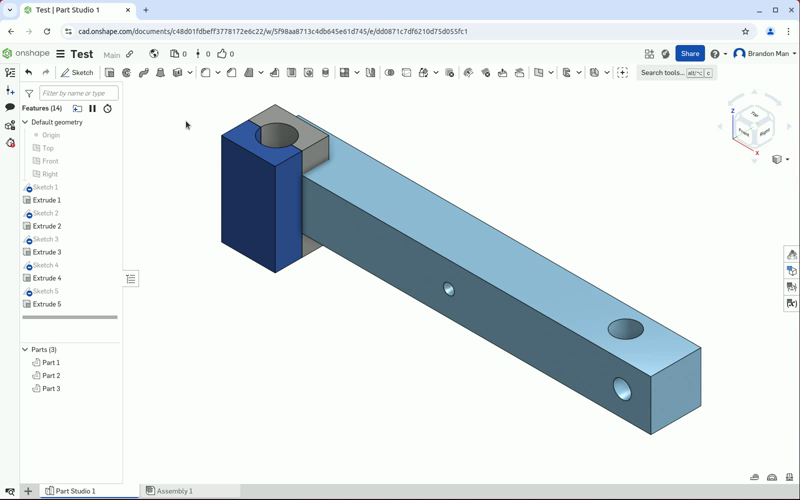
mouse_move(73, 189)
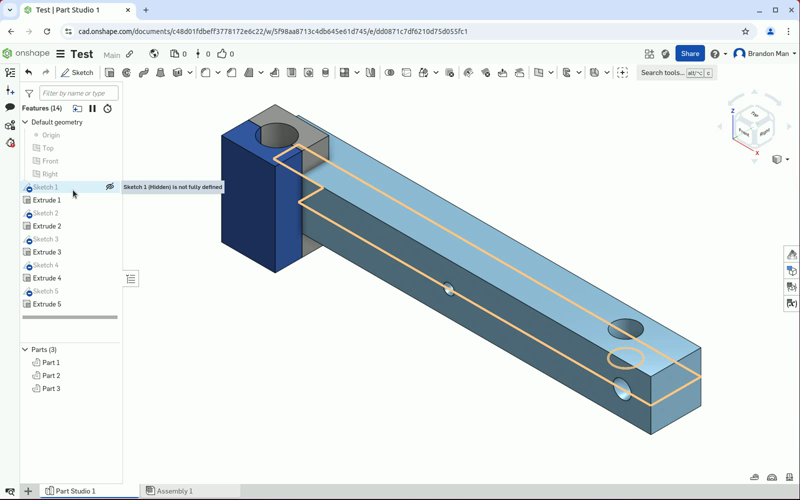
click(73, 189)